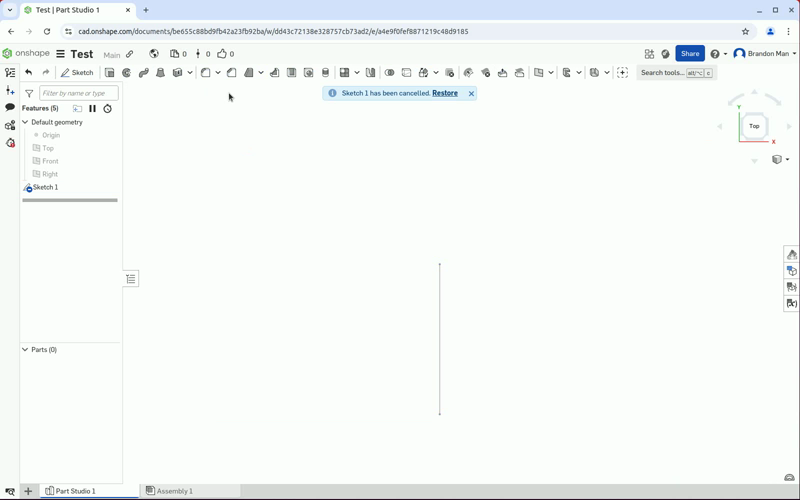
key(shift+h)
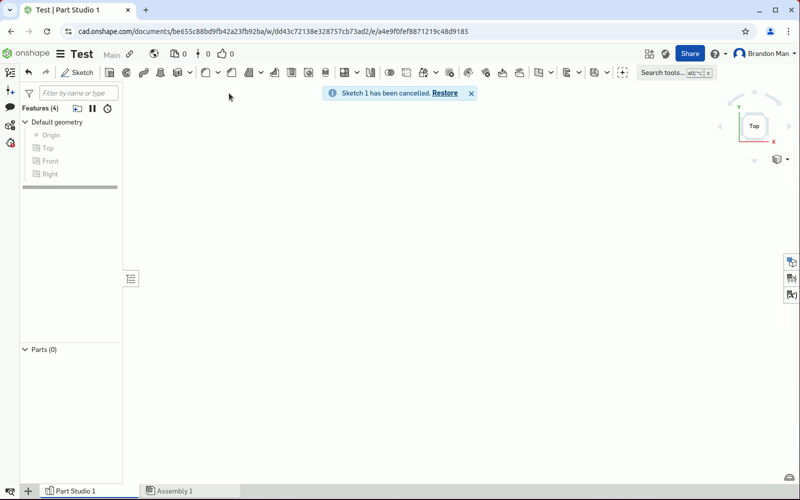
mouse_move(73, 352)
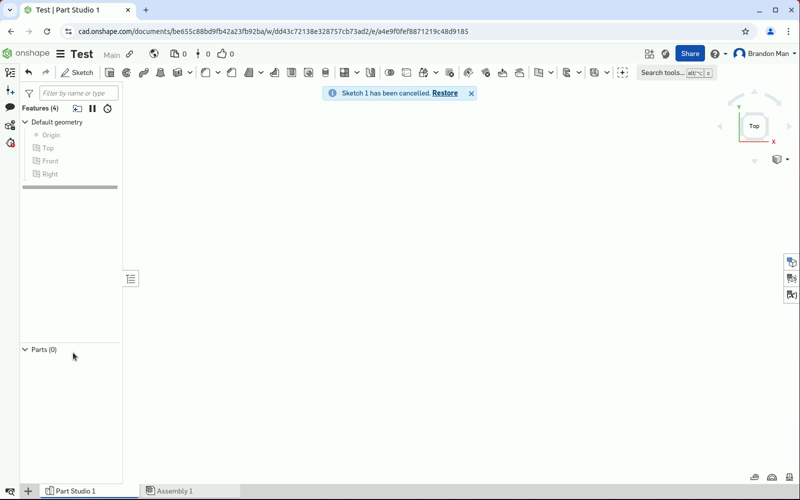
key(y)
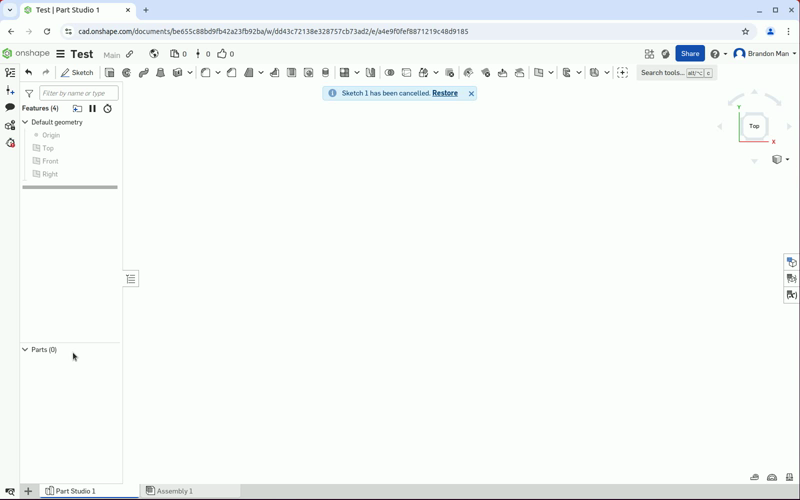
key(shift+p)
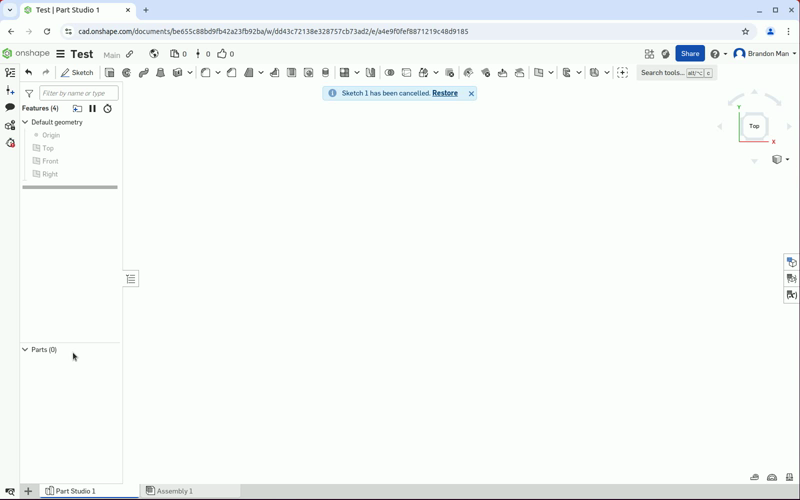
key(space)
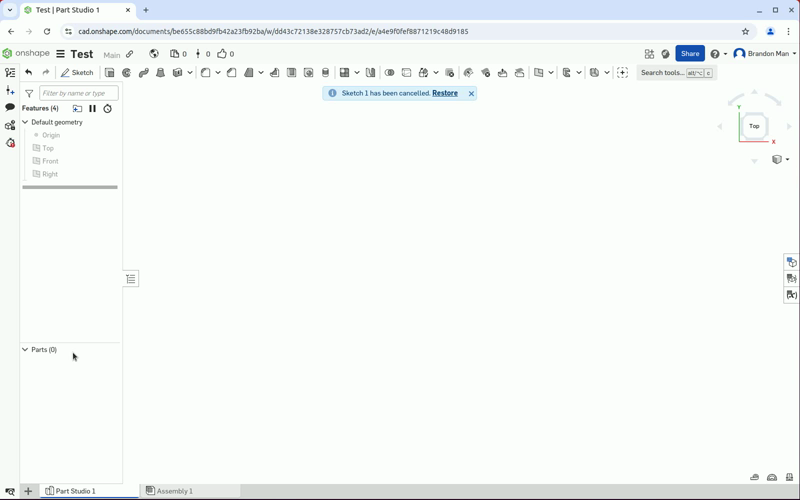
key_down(shift)
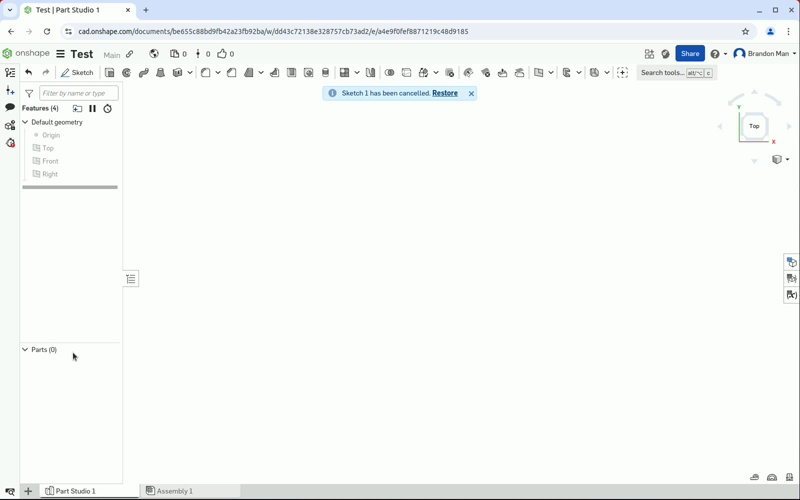
key(up)
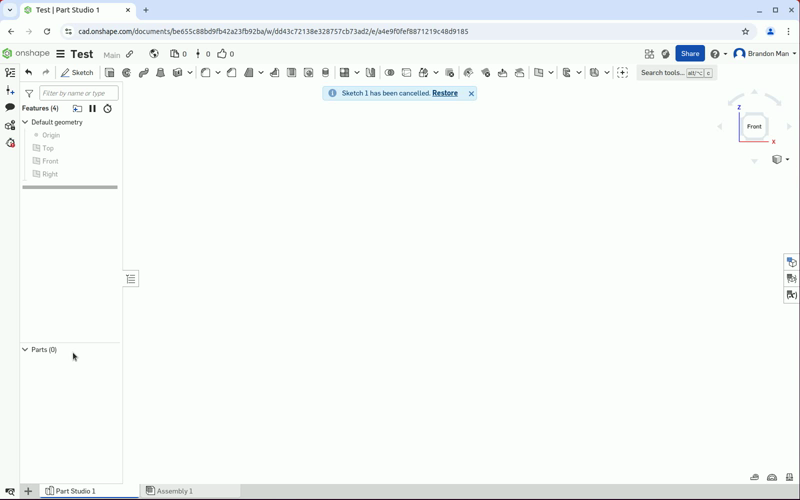
key_up(shift)
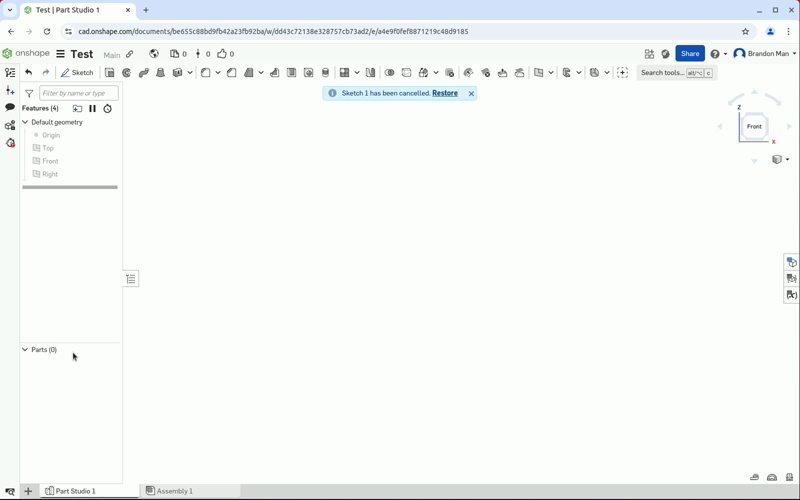
mouse_move(73, 352)
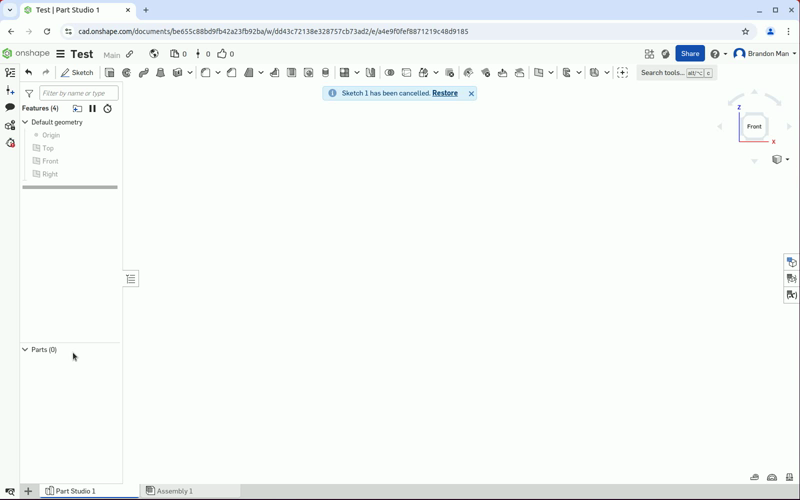
key(shift+y)
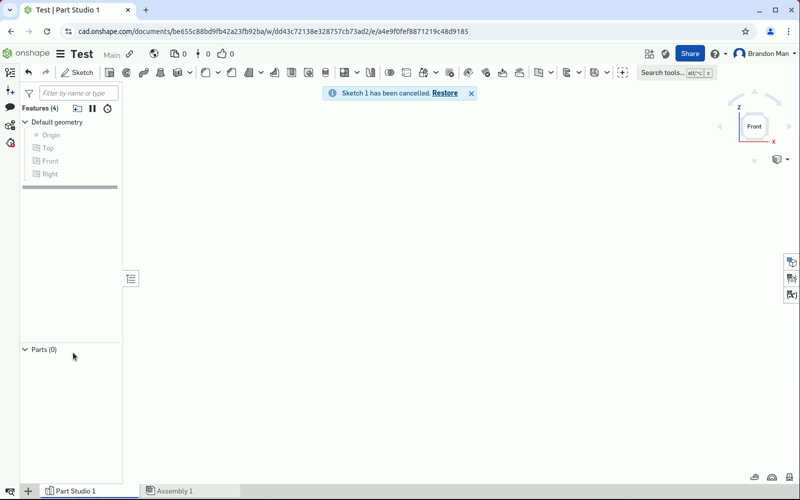
key(shift+s)
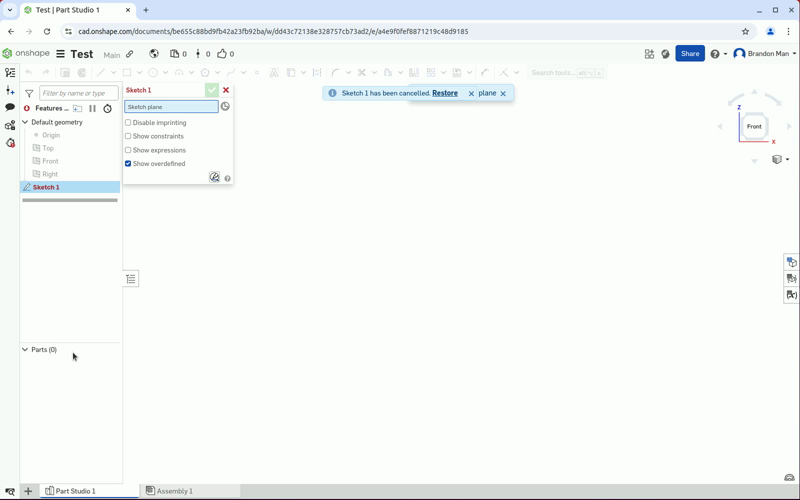
mouse_move(73, 163)
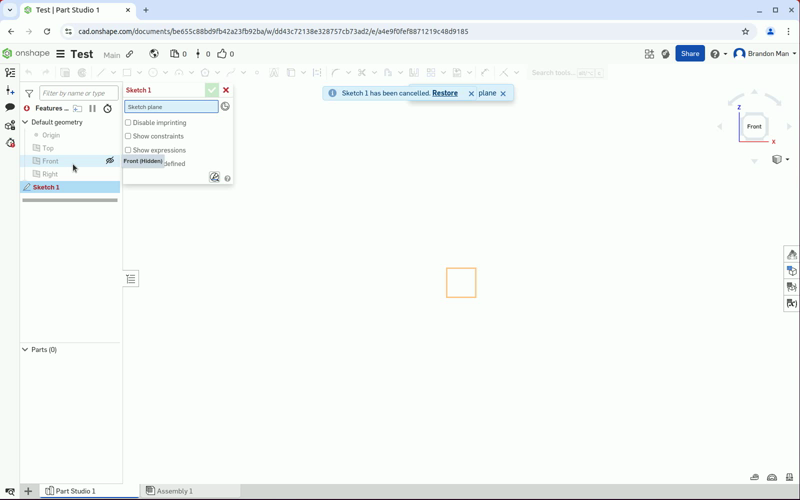
click(73, 163)
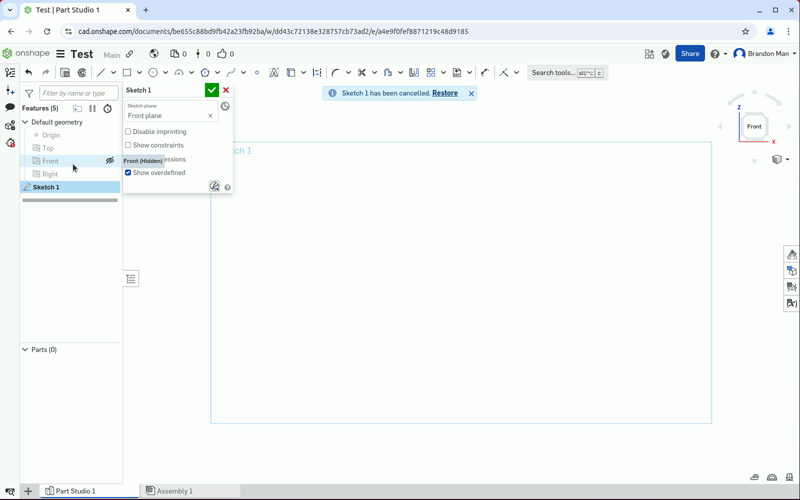
mouse_move(73, 352)
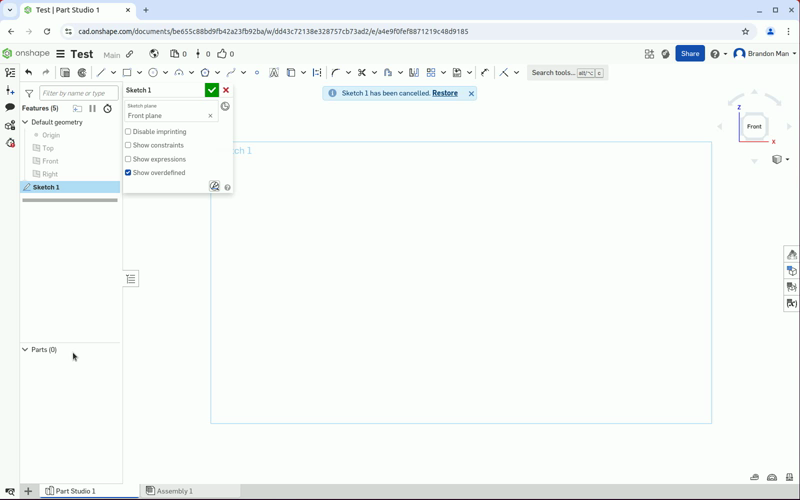
key(y)
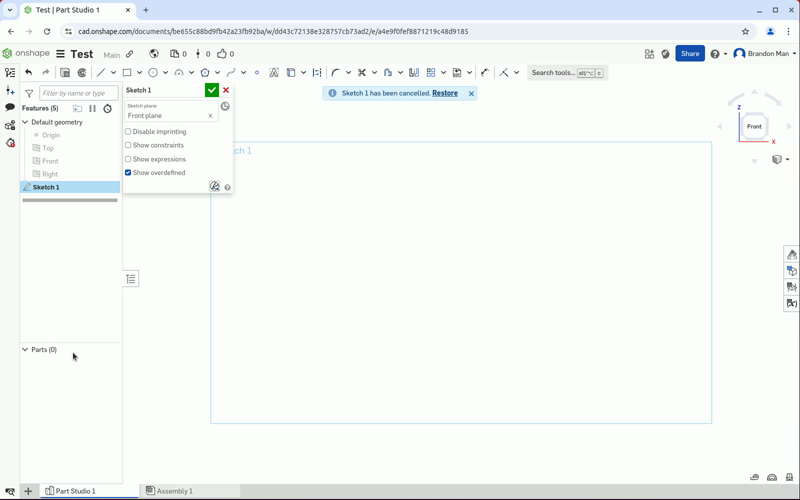
key(l)
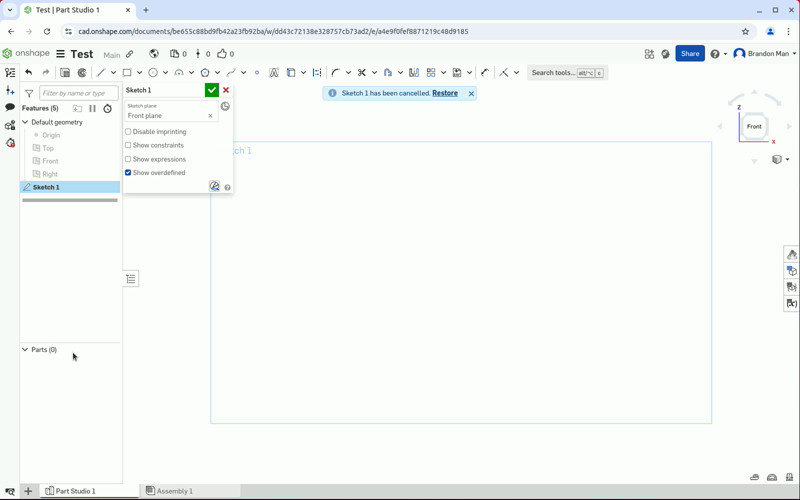
key_down(shift)
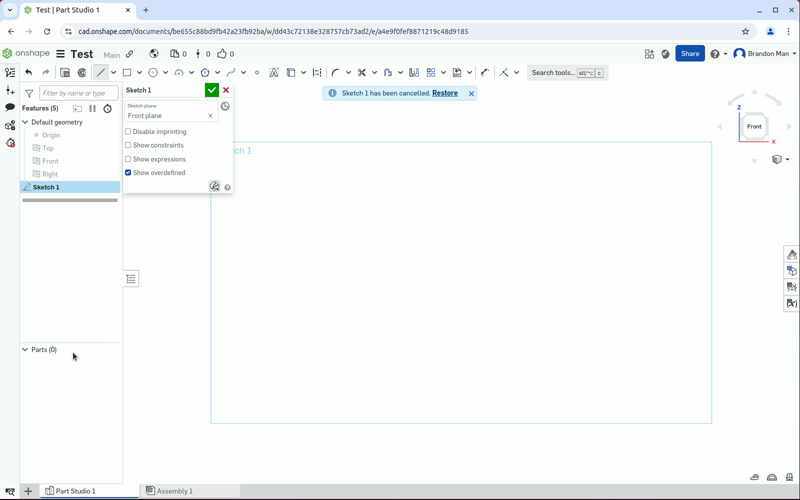
mouse_move(348, 281)
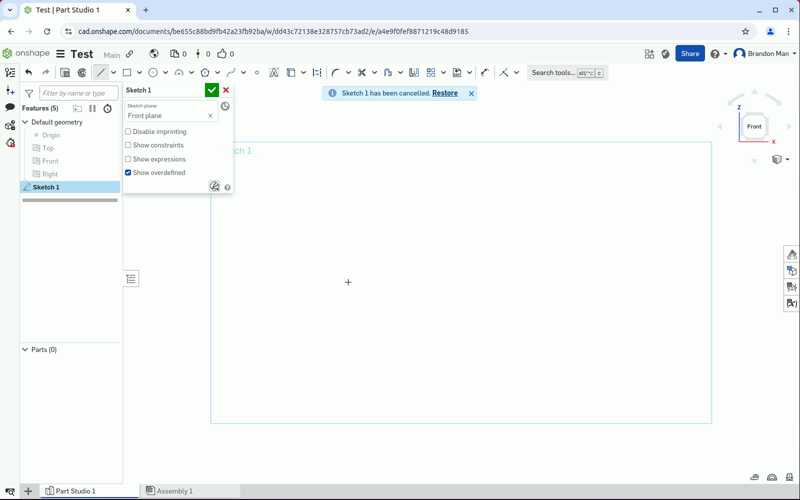
click(348, 281)
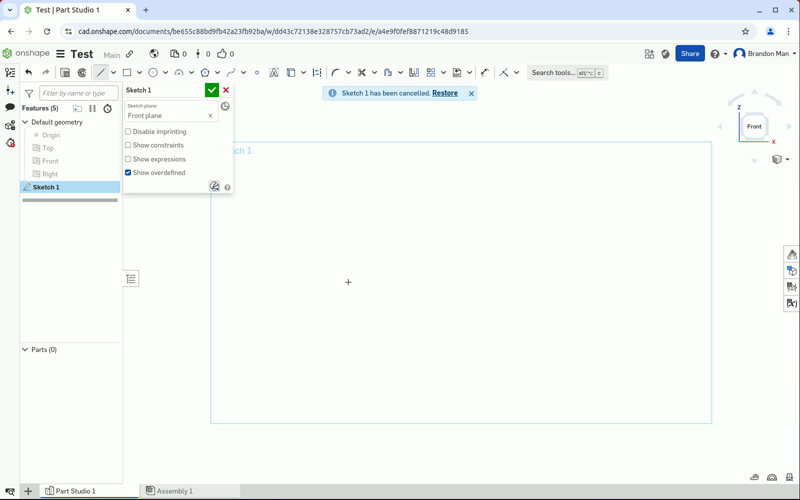
key_up(shift)
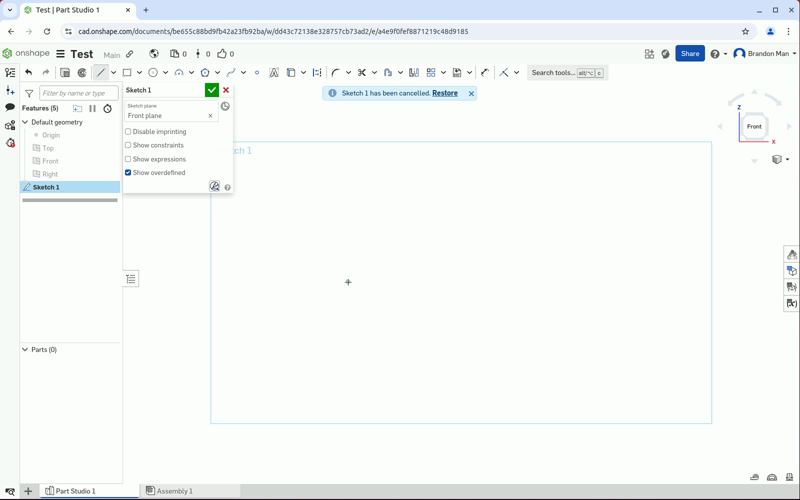
key_down(shift)
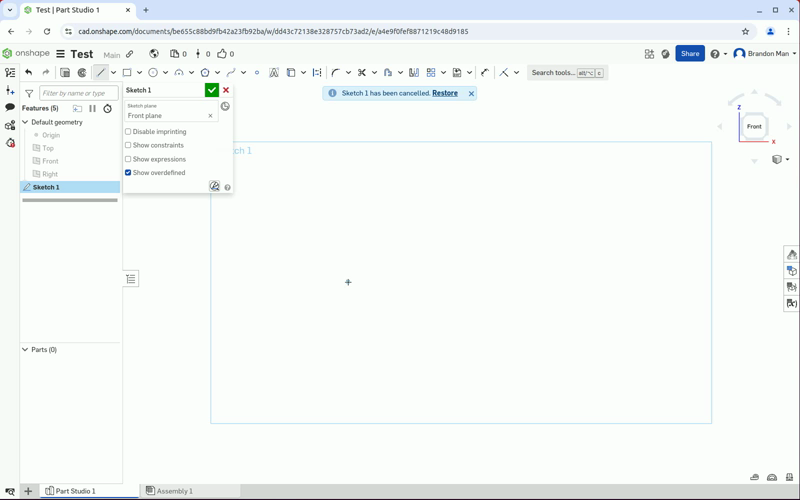
mouse_move(572, 281)
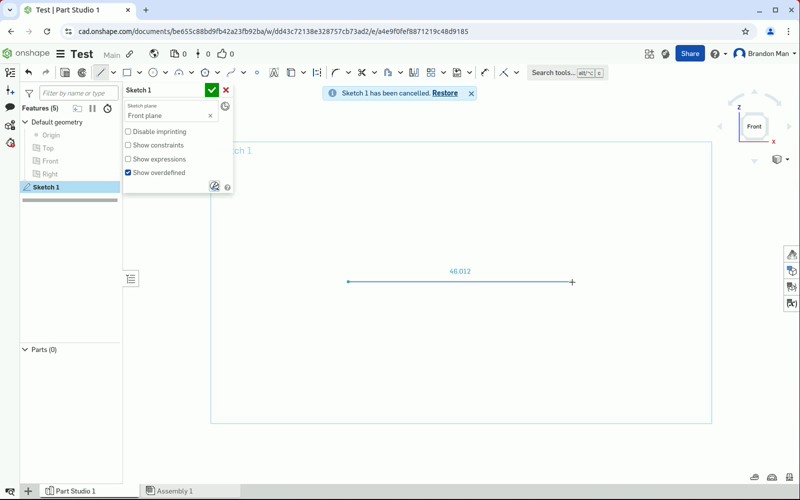
click(572, 281)
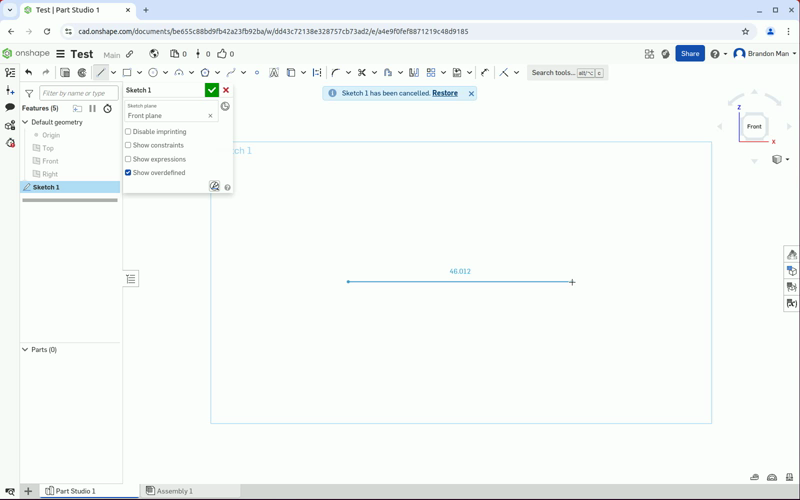
key_up(shift)
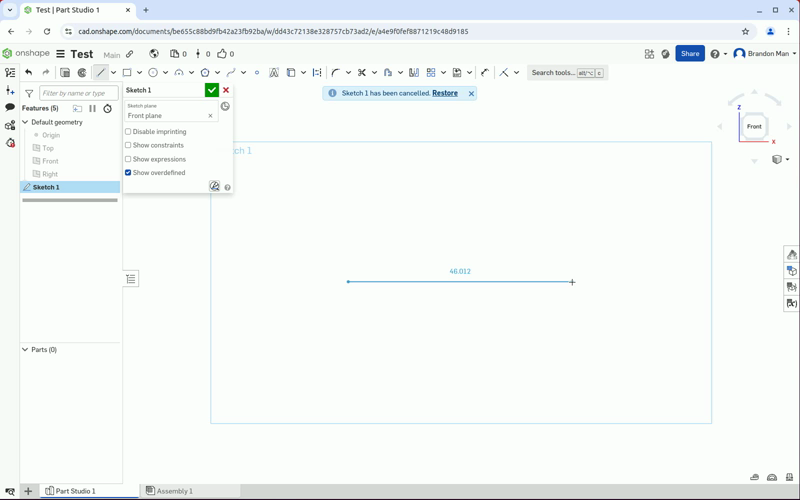
key_down(shift)
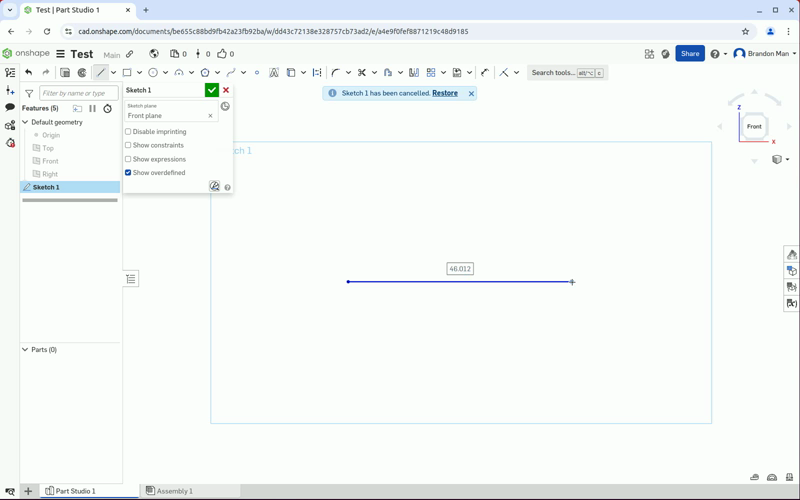
mouse_move(589, 281)
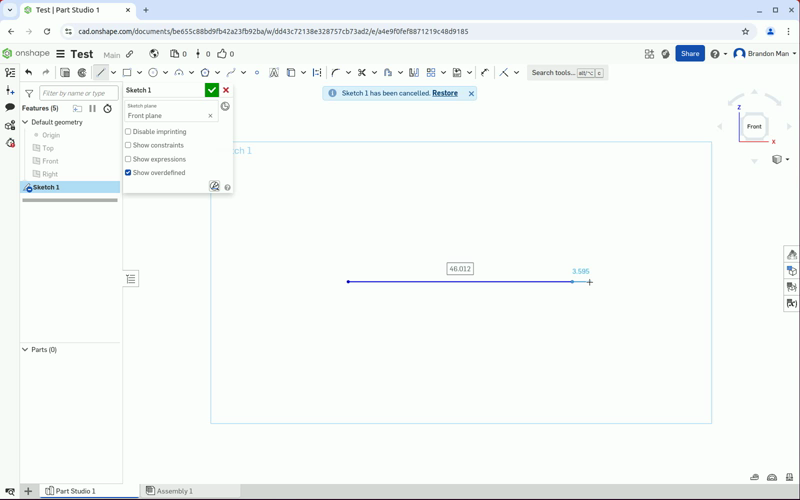
mouse_move(572, 276)
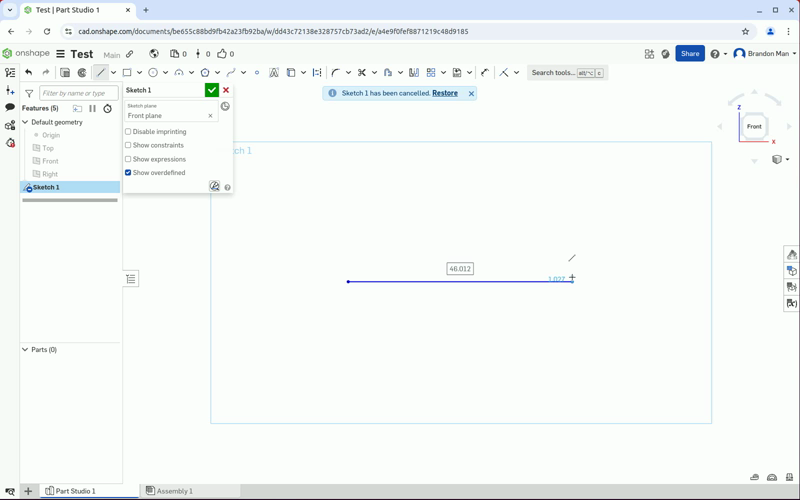
scroll(6)
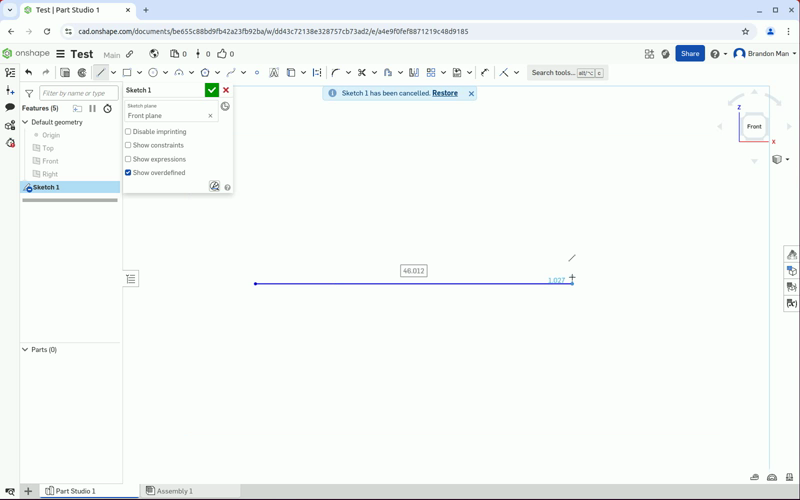
scroll(6)
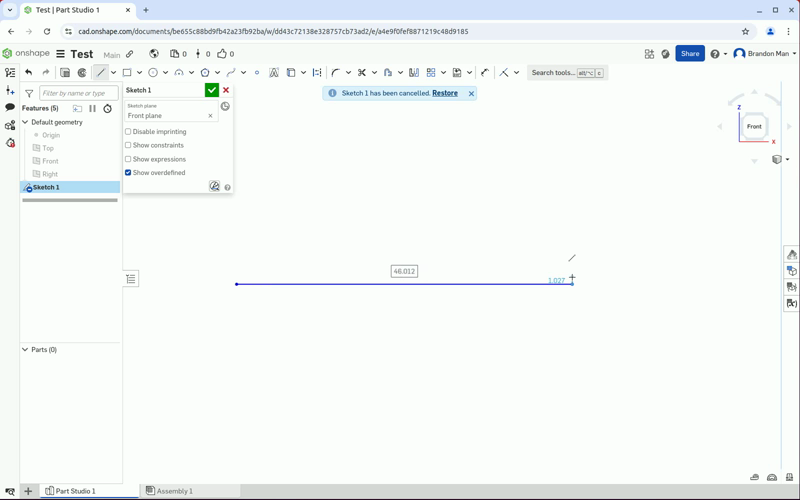
scroll(6)
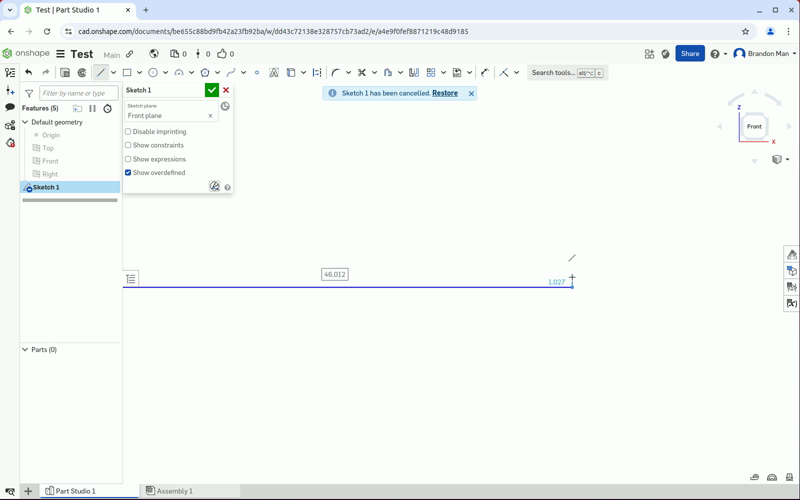
scroll(6)
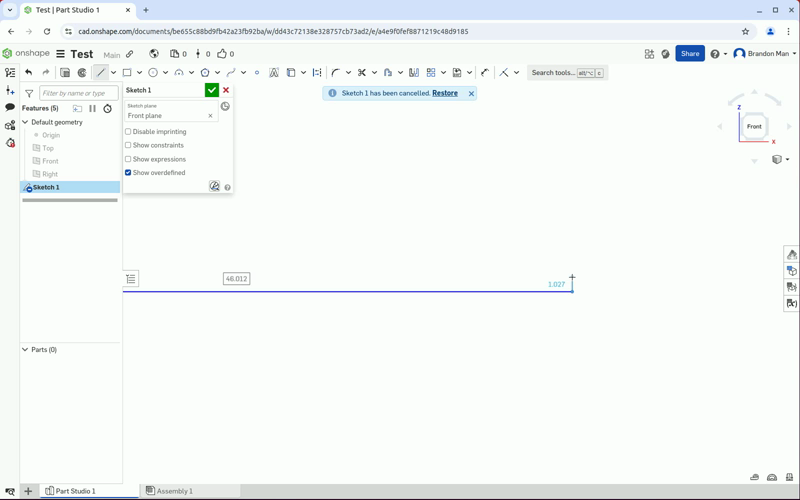
scroll(6)
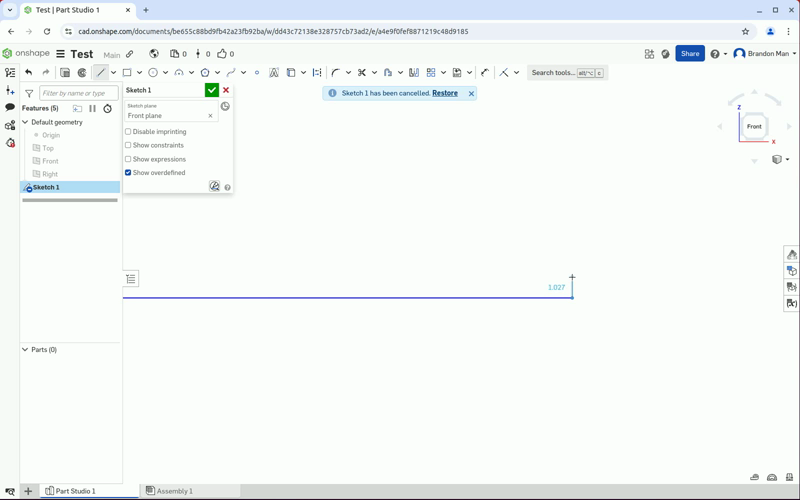
scroll(6)
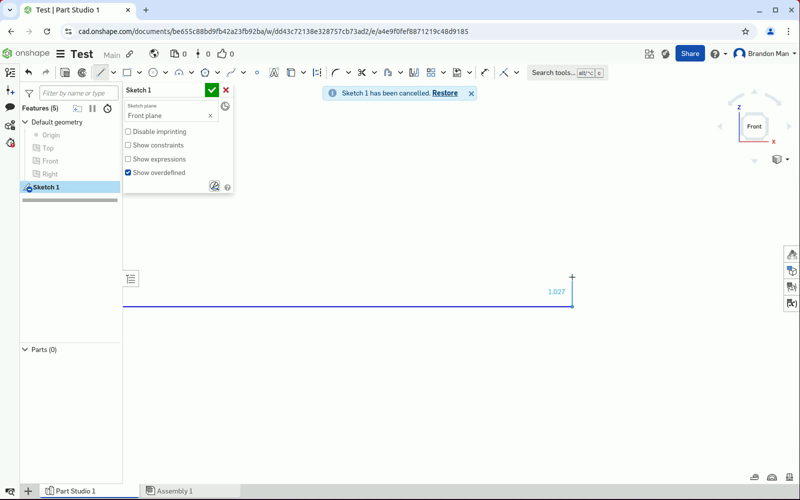
scroll(6)
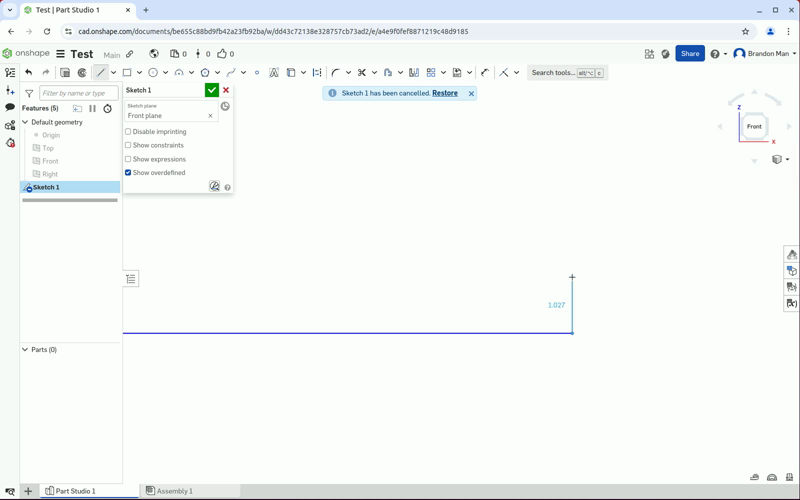
click(572, 276)
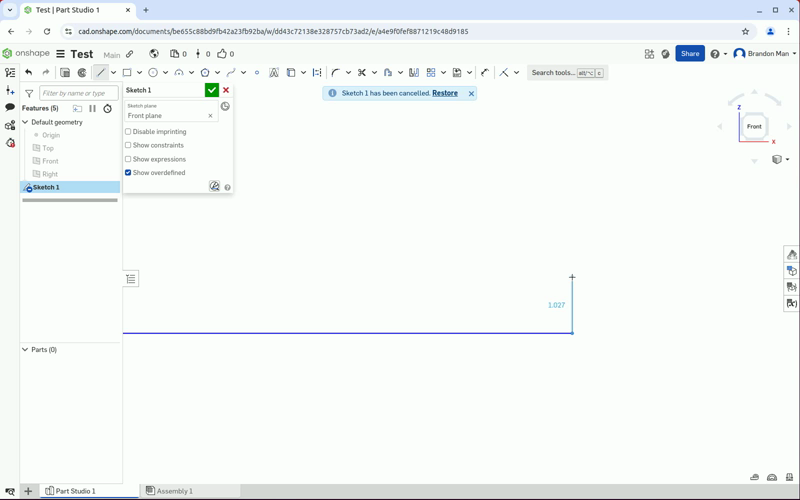
scroll(-6)
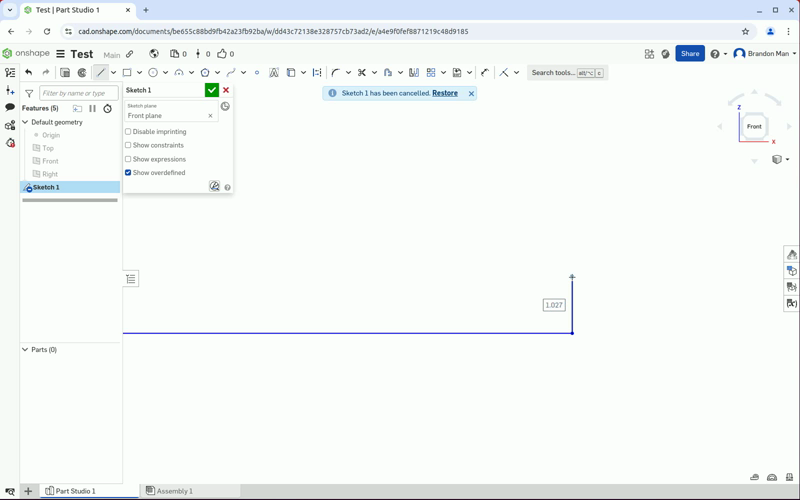
scroll(-6)
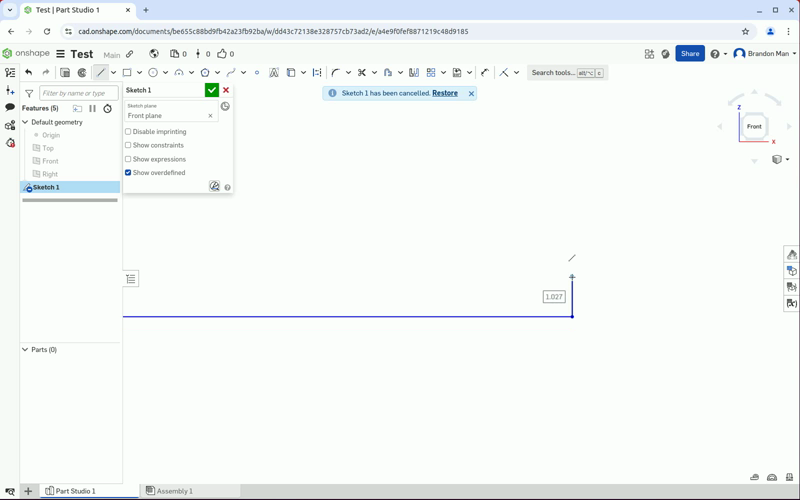
scroll(-6)
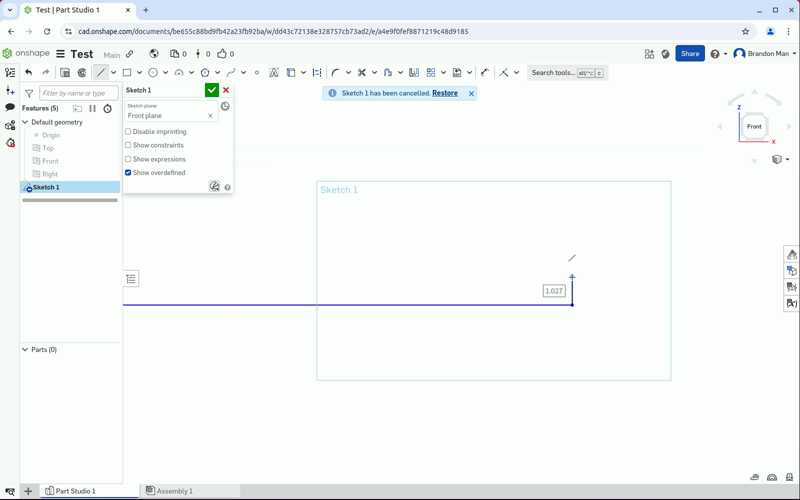
scroll(-6)
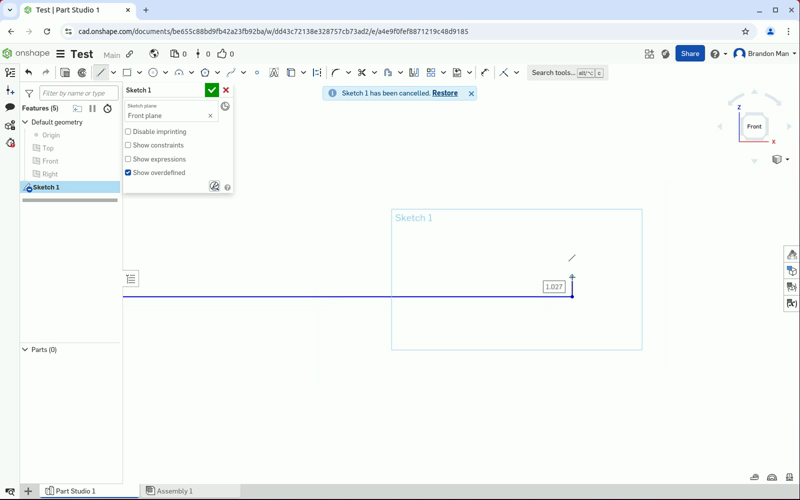
scroll(-6)
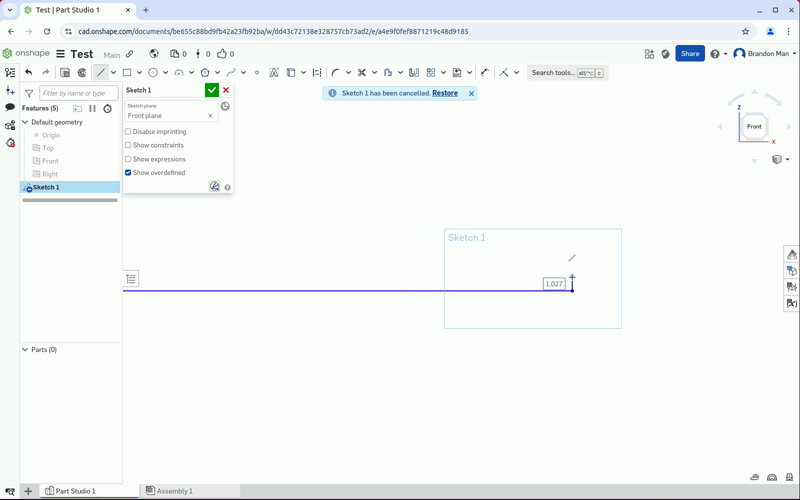
scroll(-6)
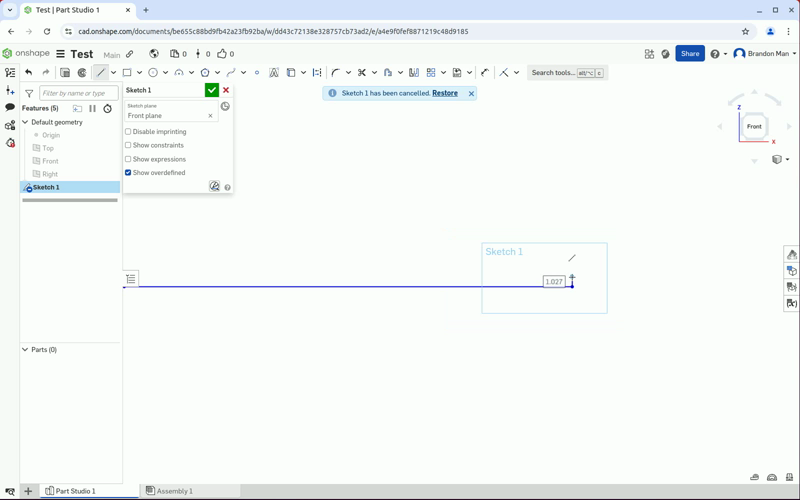
scroll(-6)
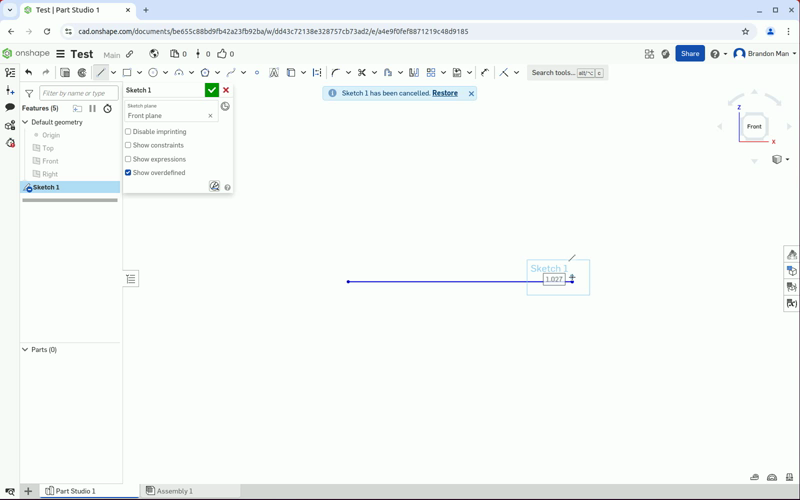
key_up(shift)
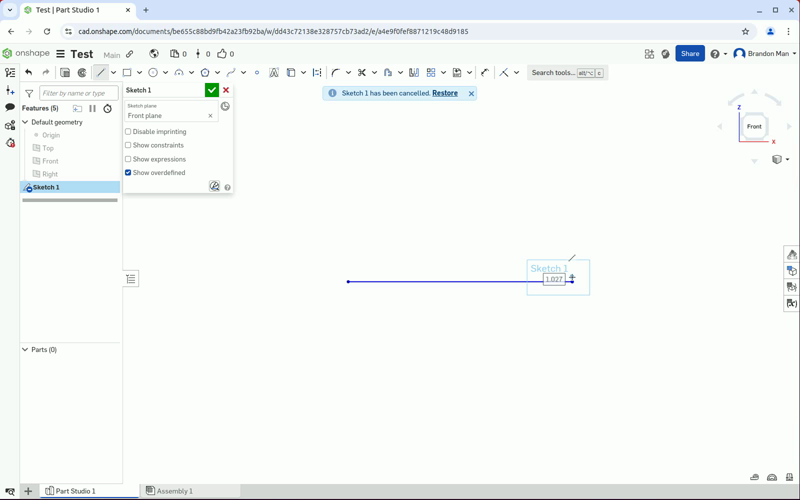
key_down(shift)
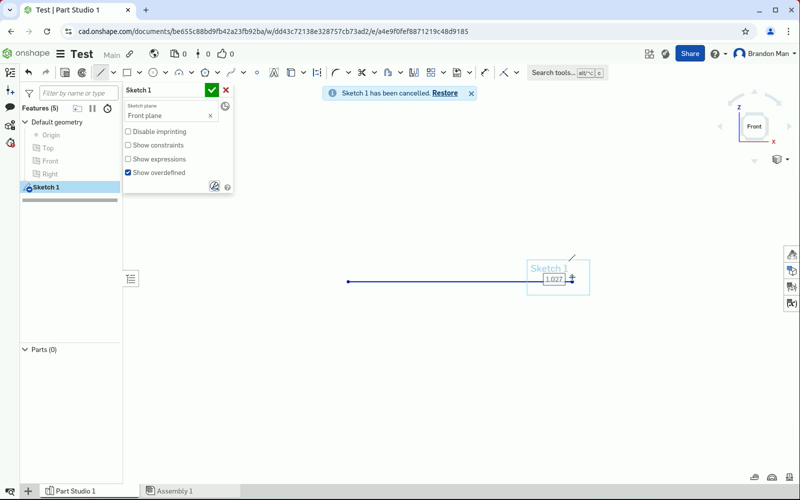
mouse_move(348, 276)
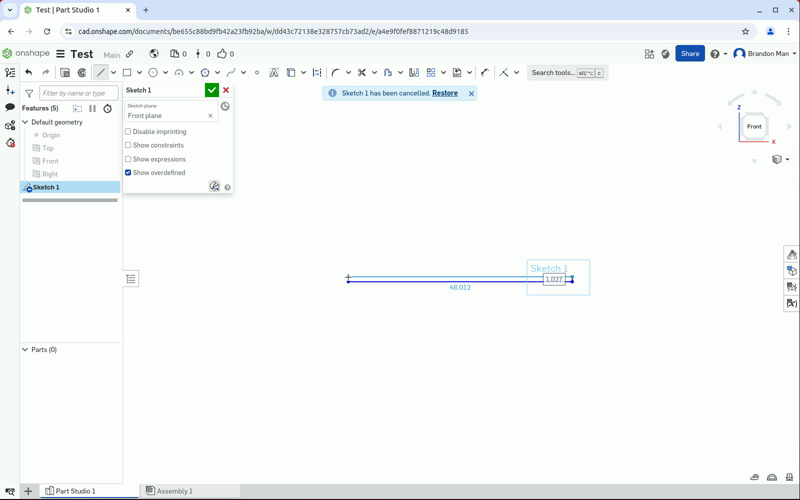
click(348, 276)
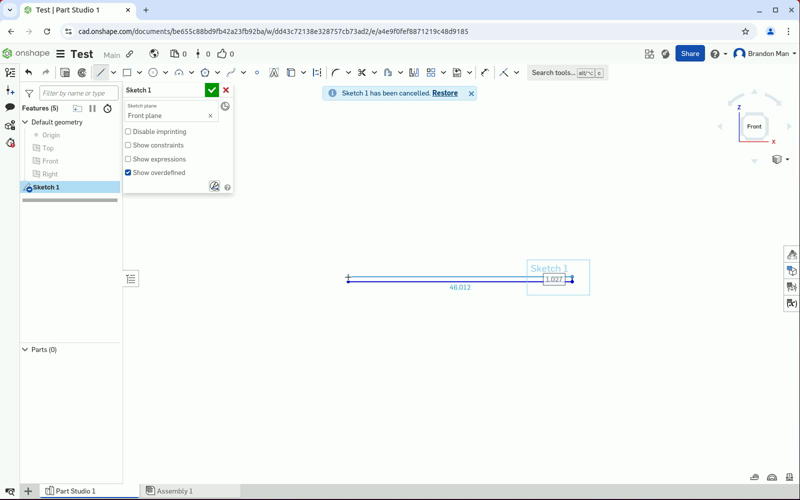
key_up(shift)
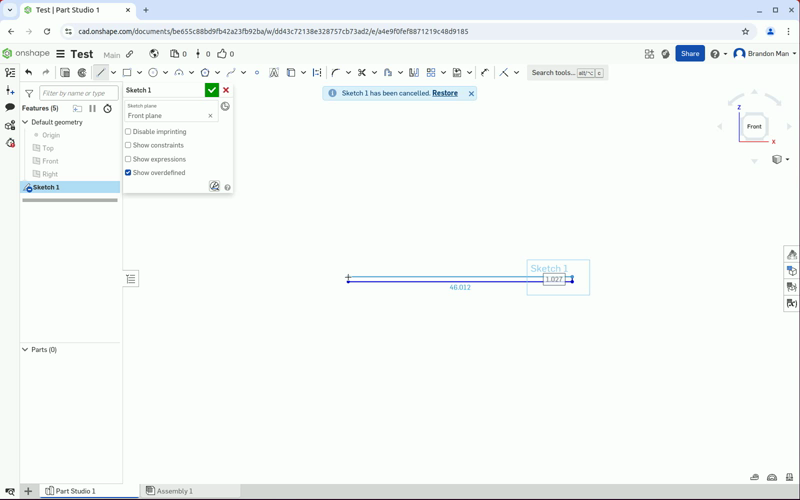
mouse_move(378, 276)
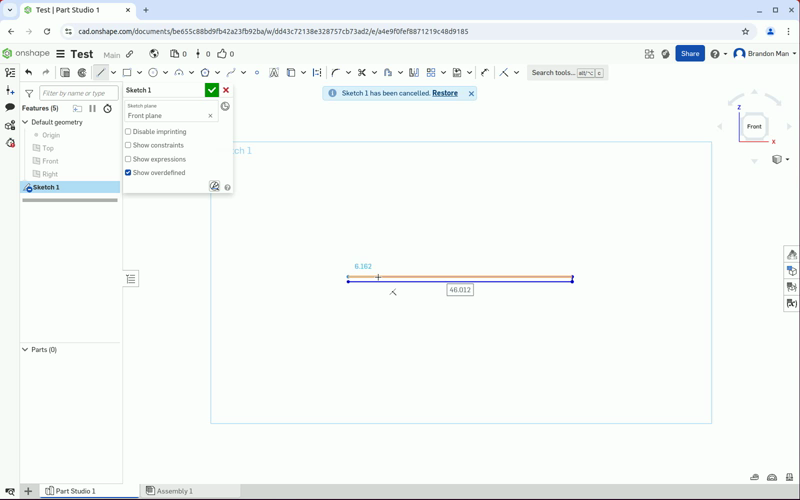
key_down(shift)
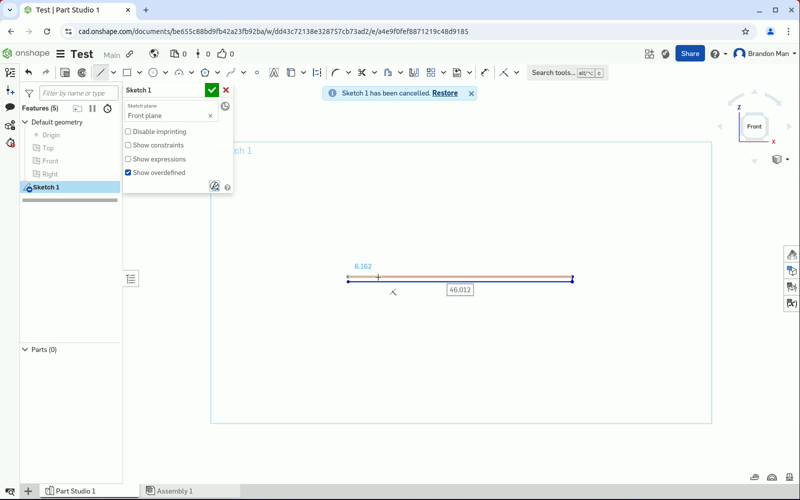
mouse_move(348, 281)
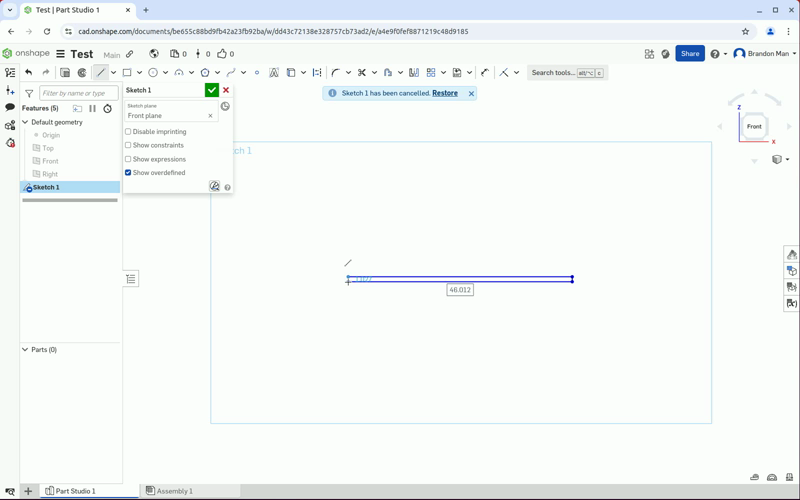
scroll(6)
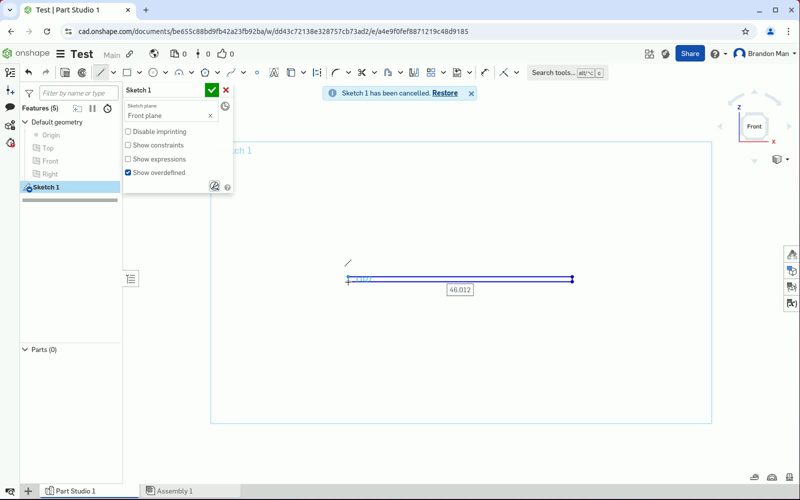
scroll(6)
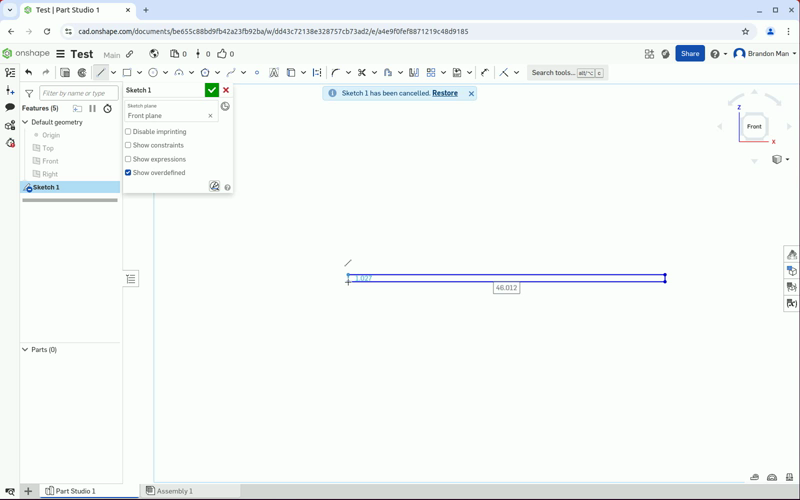
scroll(6)
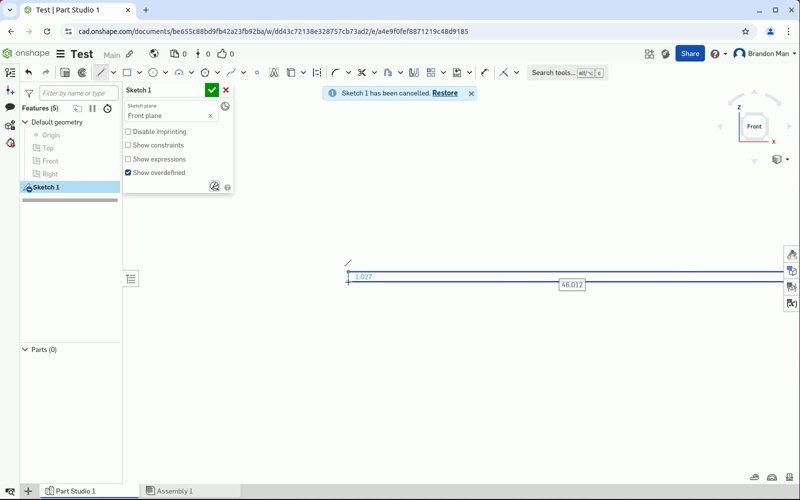
scroll(6)
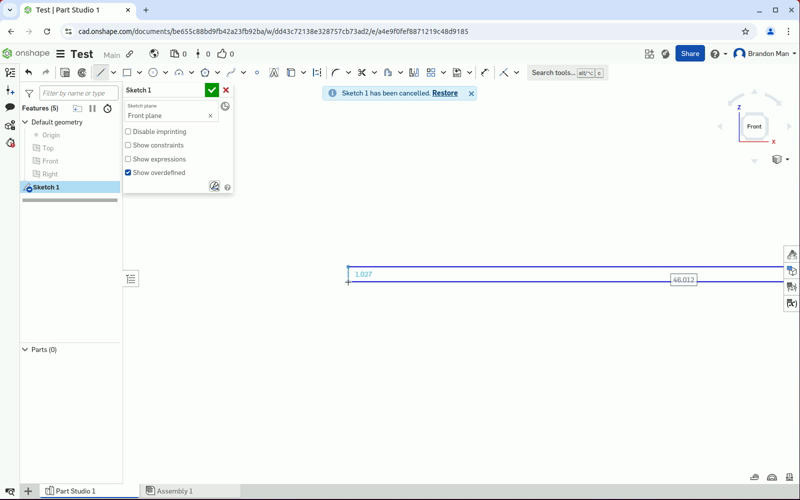
scroll(6)
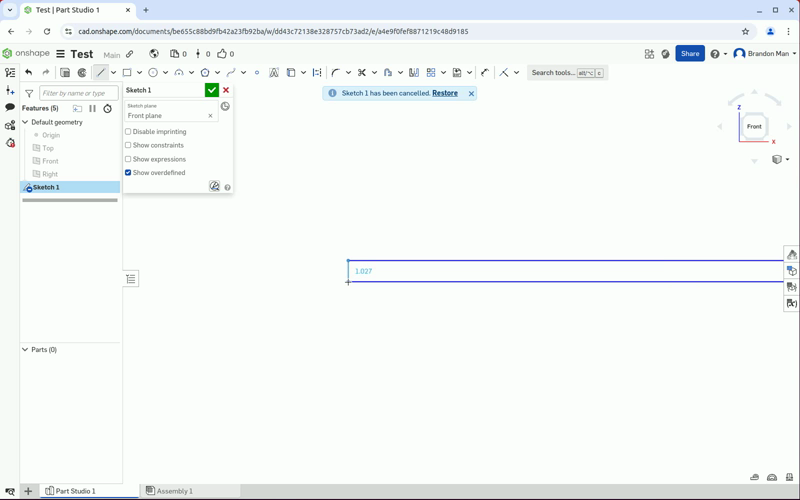
scroll(6)
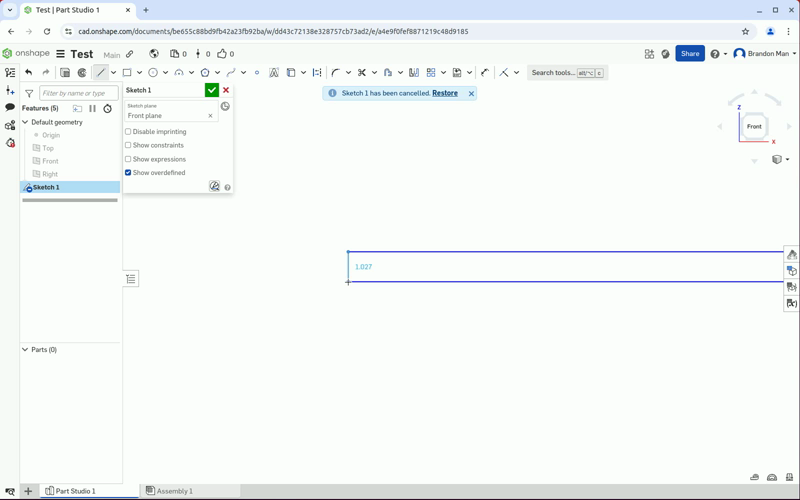
scroll(6)
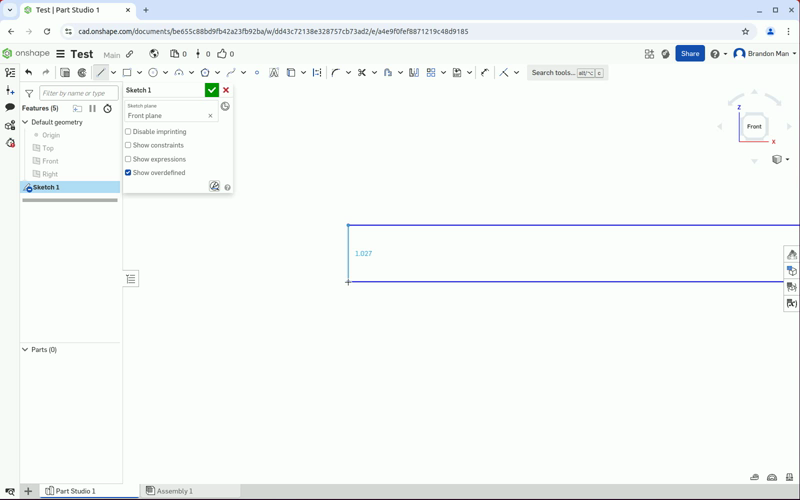
key_up(shift)
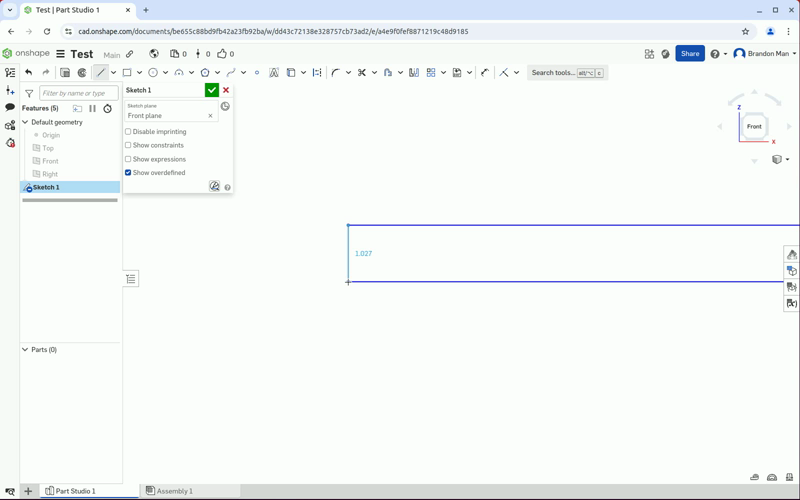
click(348, 281)
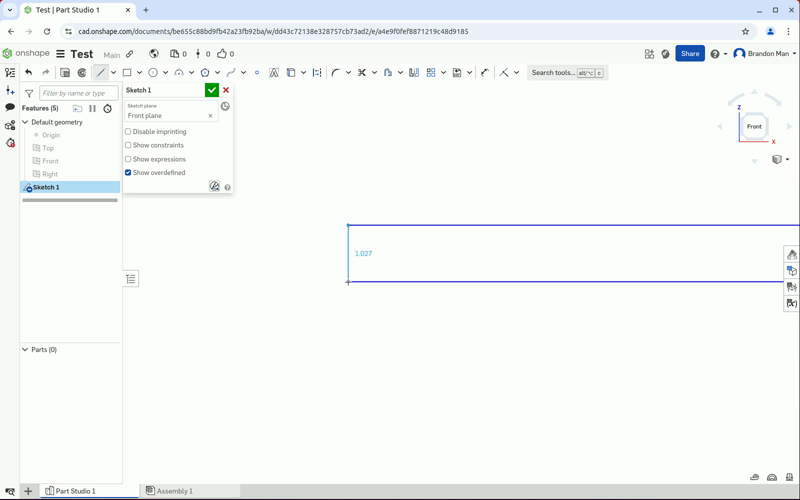
scroll(-6)
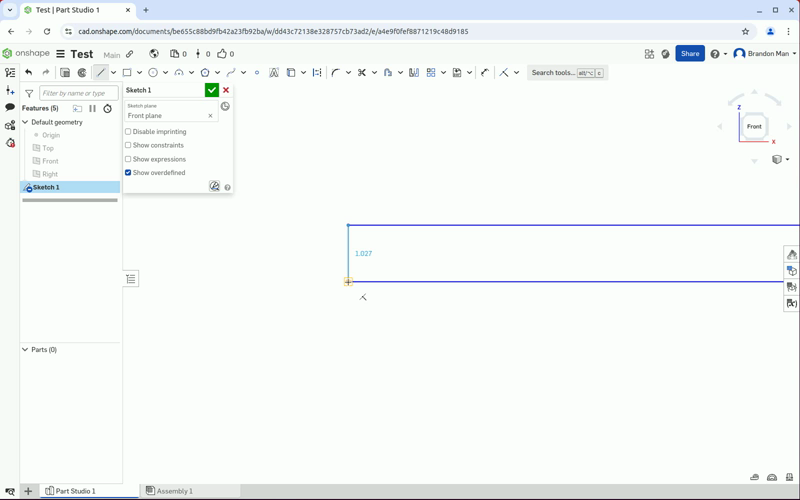
scroll(-6)
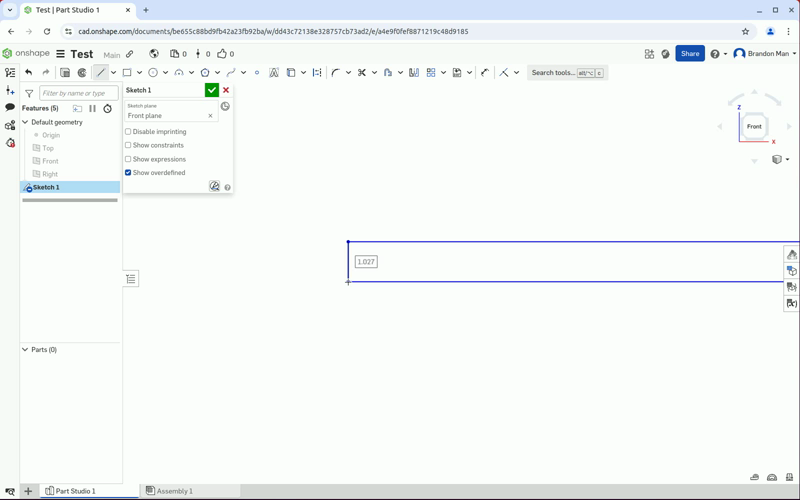
scroll(-6)
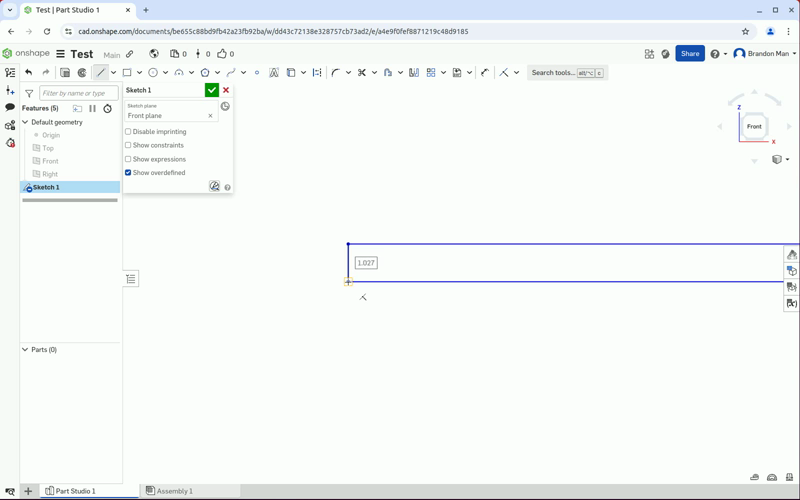
scroll(-6)
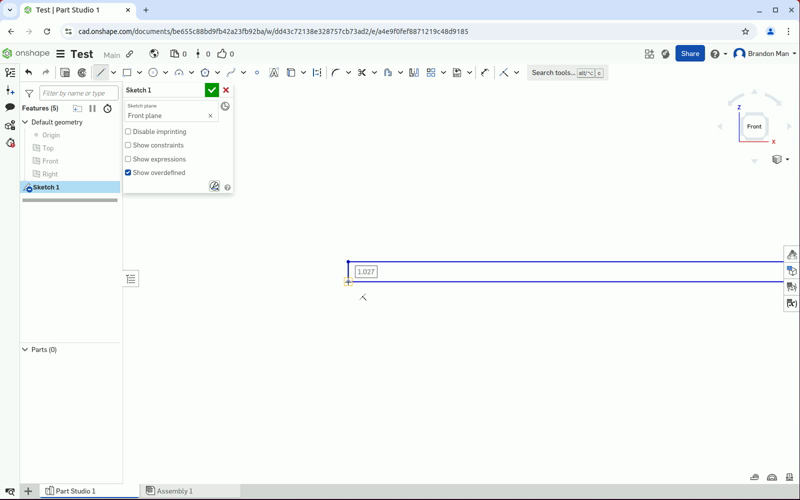
scroll(-6)
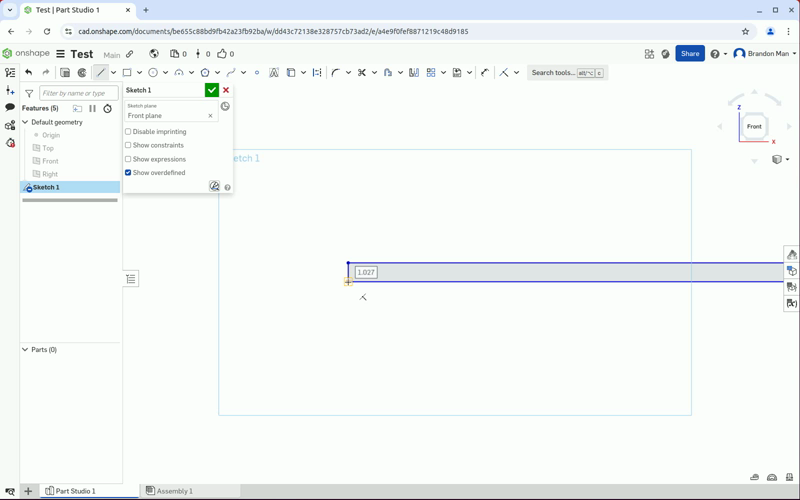
scroll(-6)
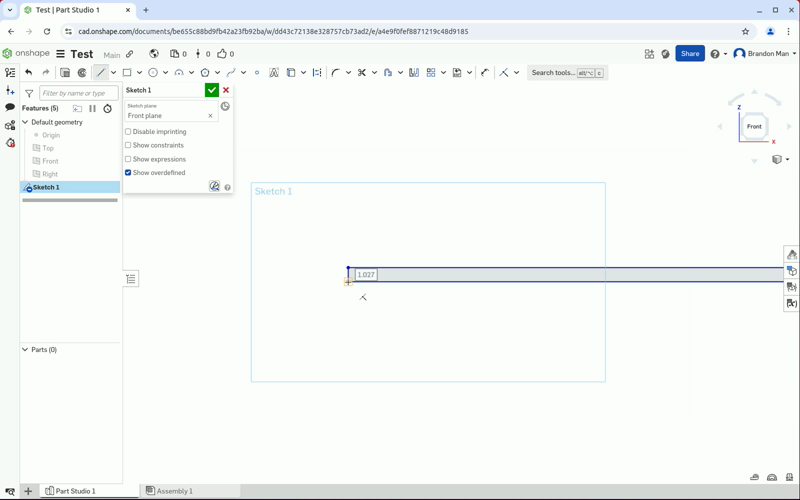
scroll(-6)
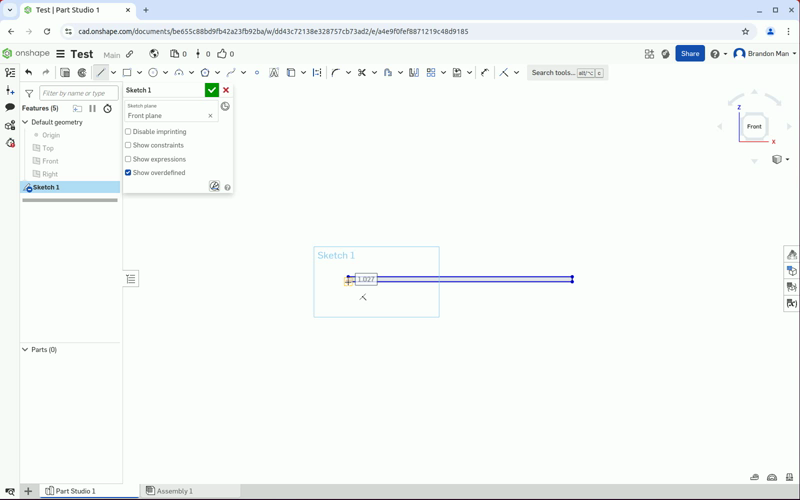
key(esc)
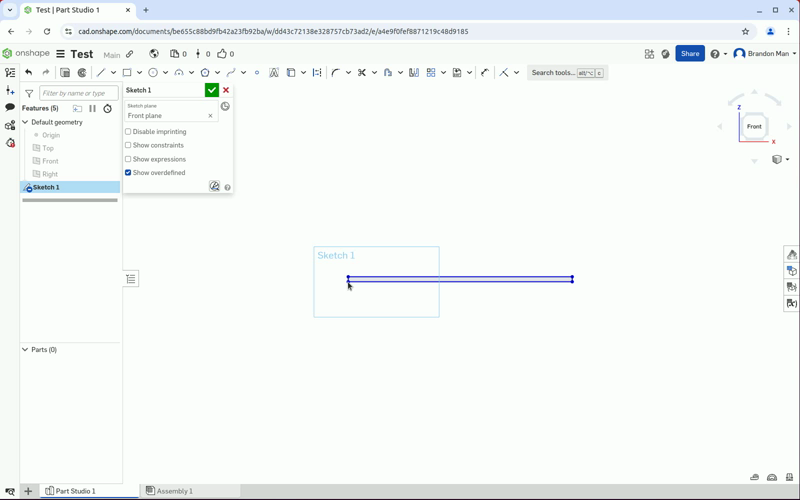
mouse_move(437, 278)
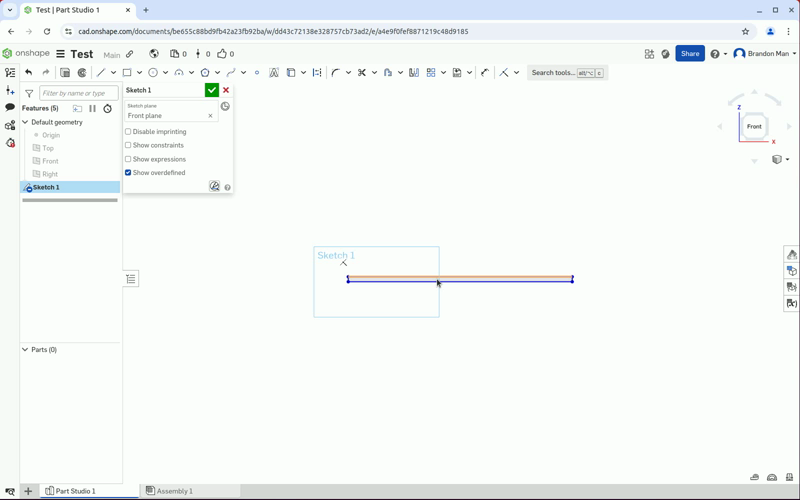
scroll(6)
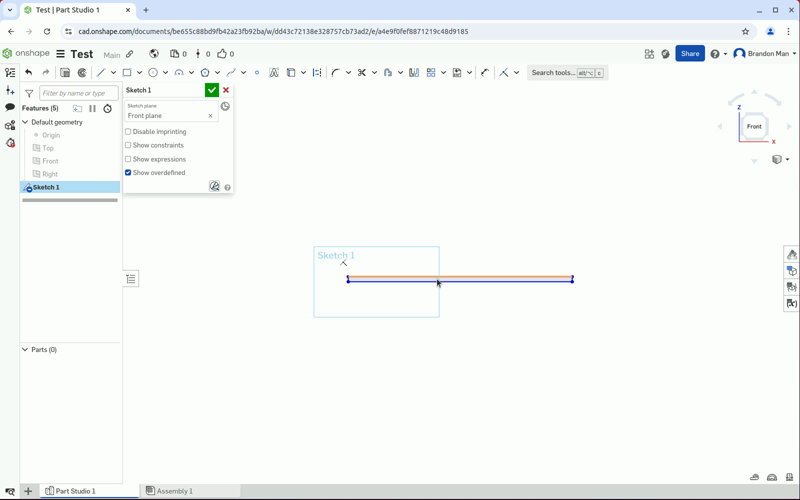
scroll(6)
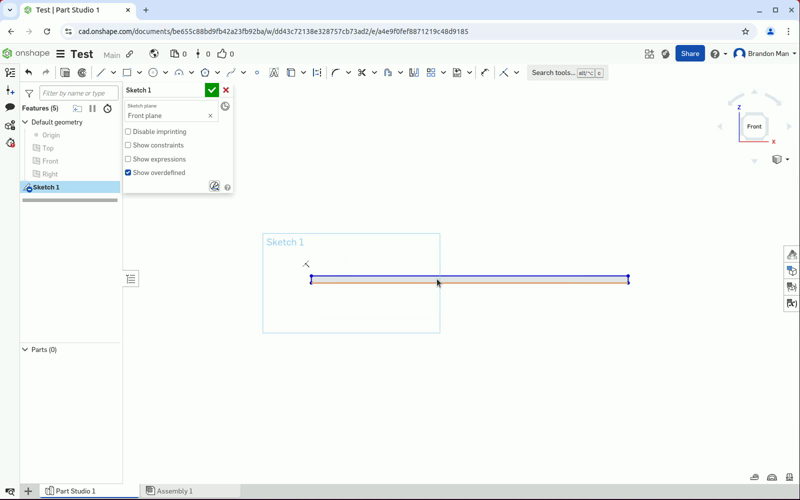
scroll(6)
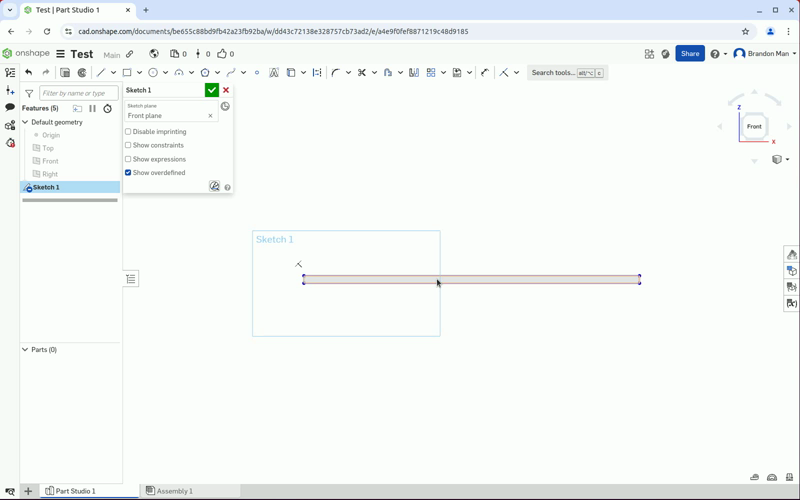
scroll(6)
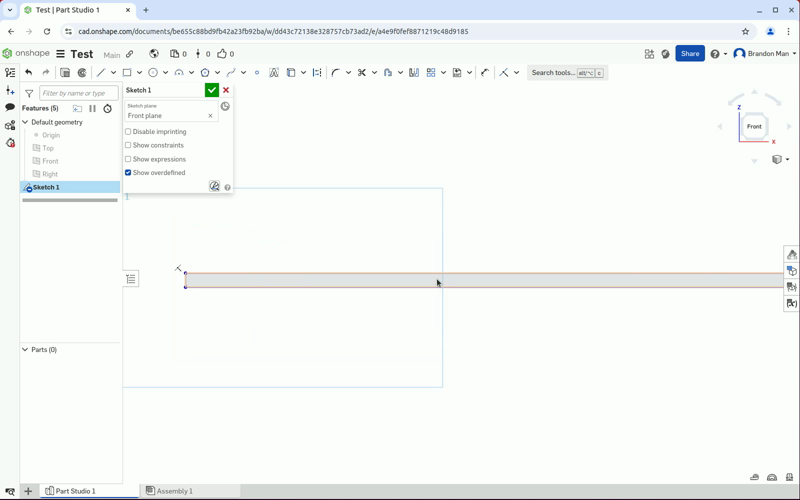
scroll(6)
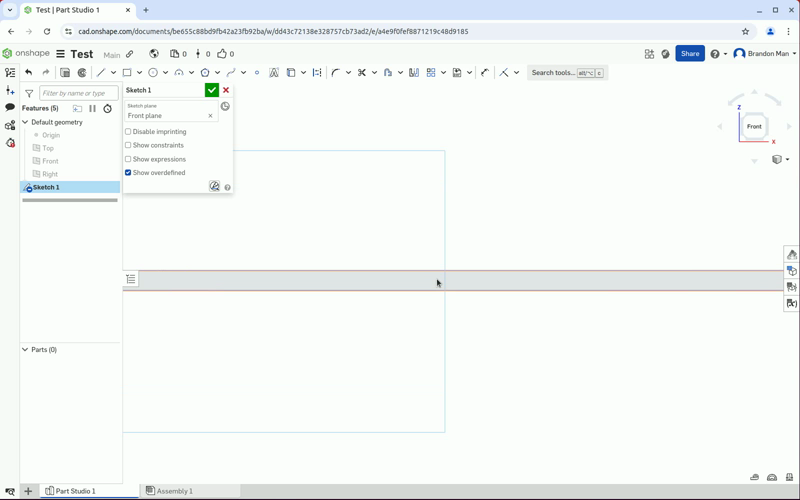
scroll(6)
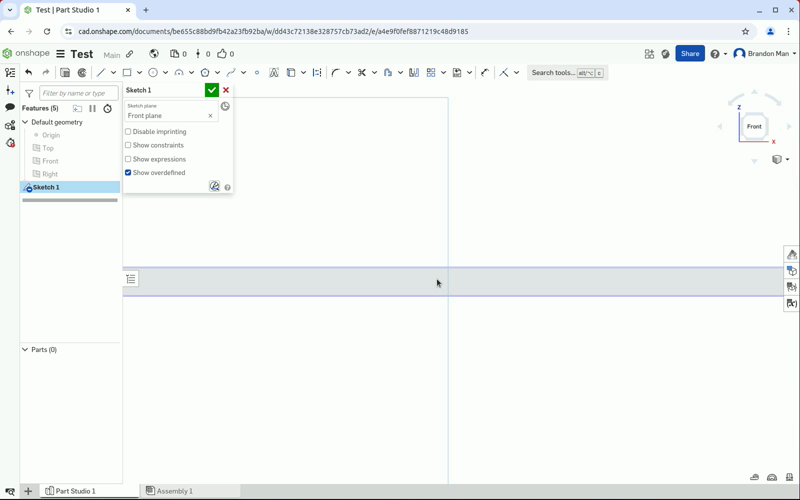
scroll(6)
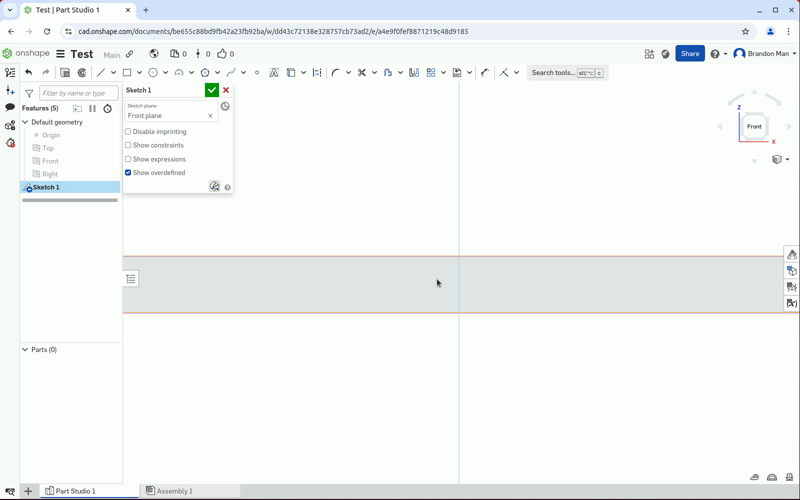
click(437, 278)
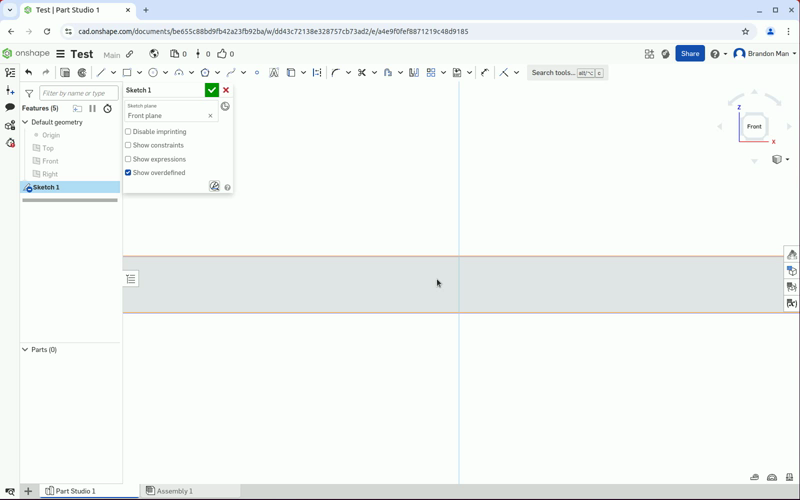
scroll(-6)
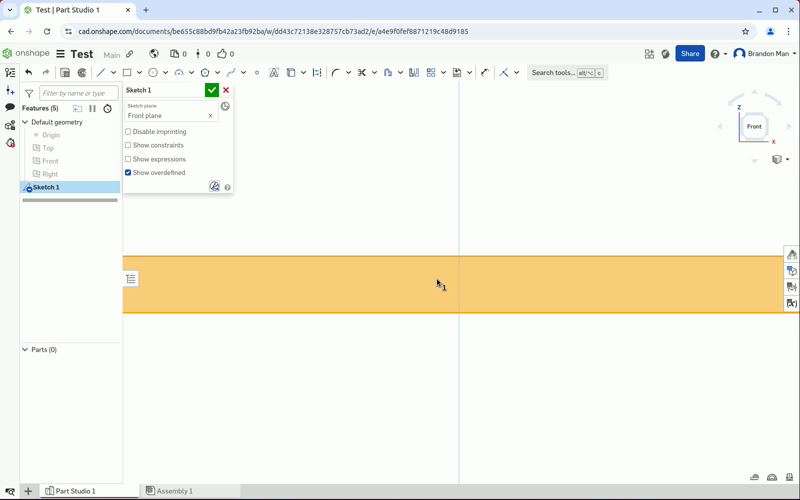
scroll(-6)
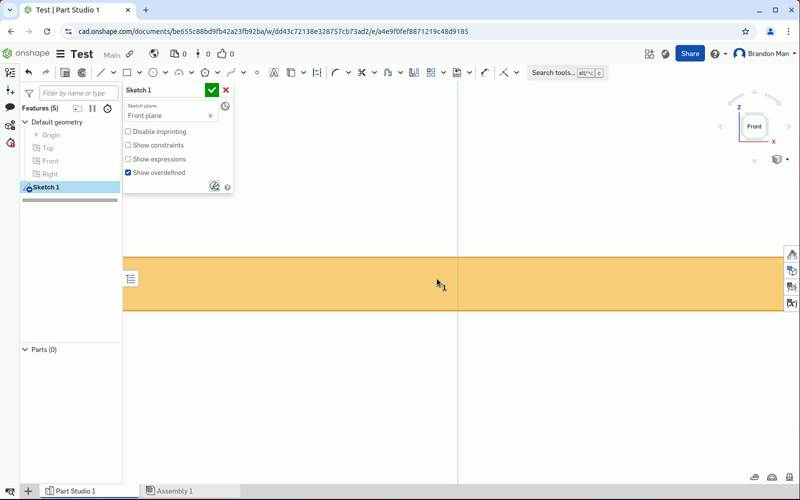
scroll(-6)
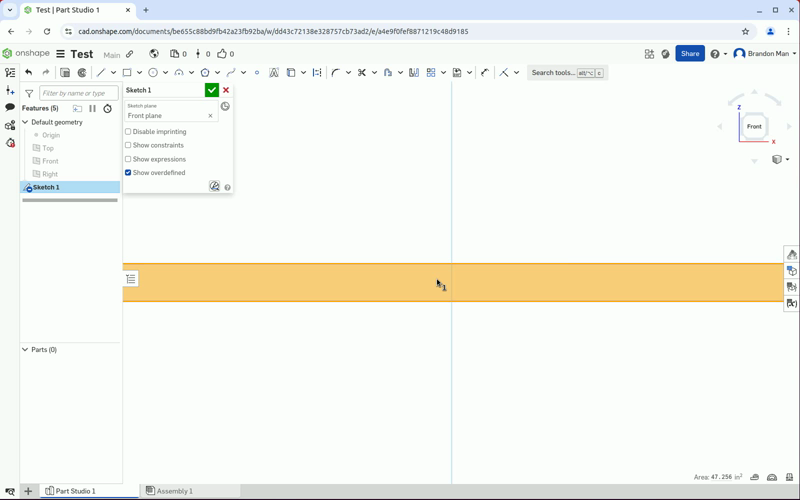
scroll(-6)
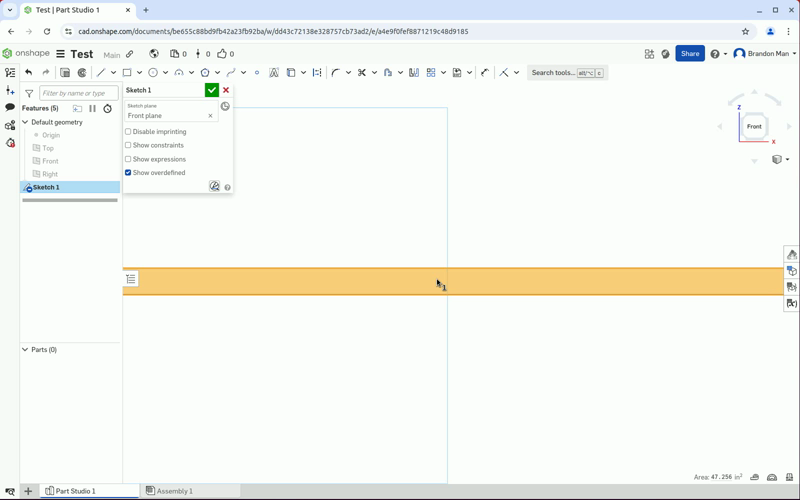
scroll(-6)
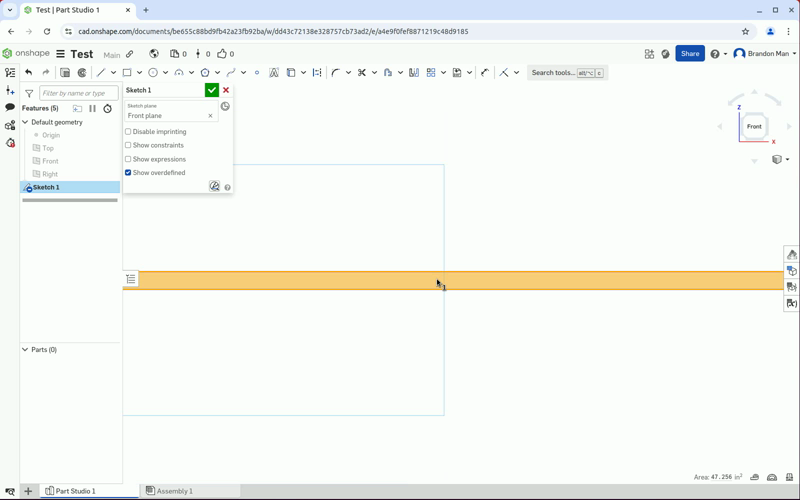
scroll(-6)
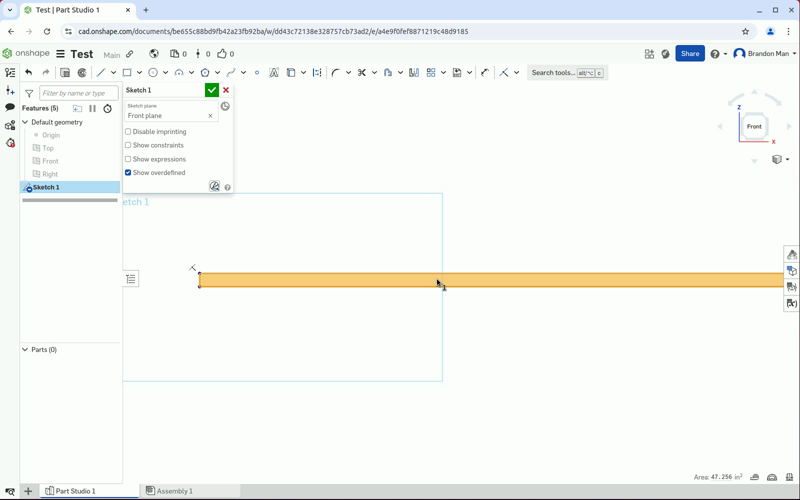
scroll(-6)
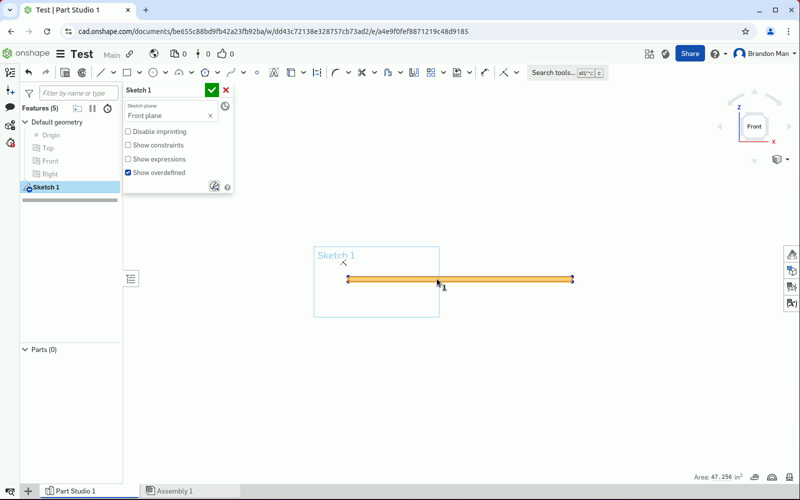
mouse_move(73, 352)
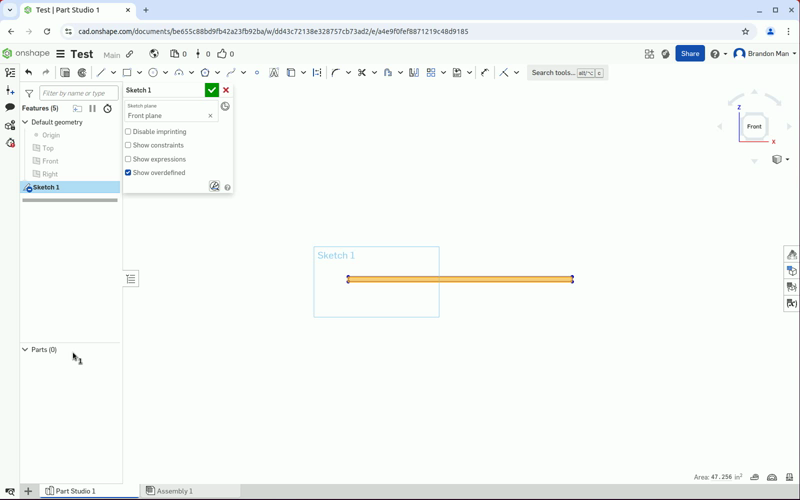
key(shift+y)
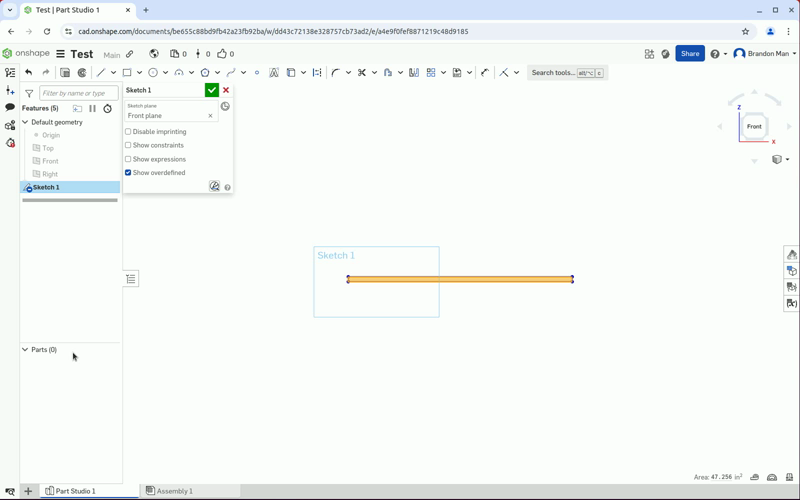
key(shift+e)
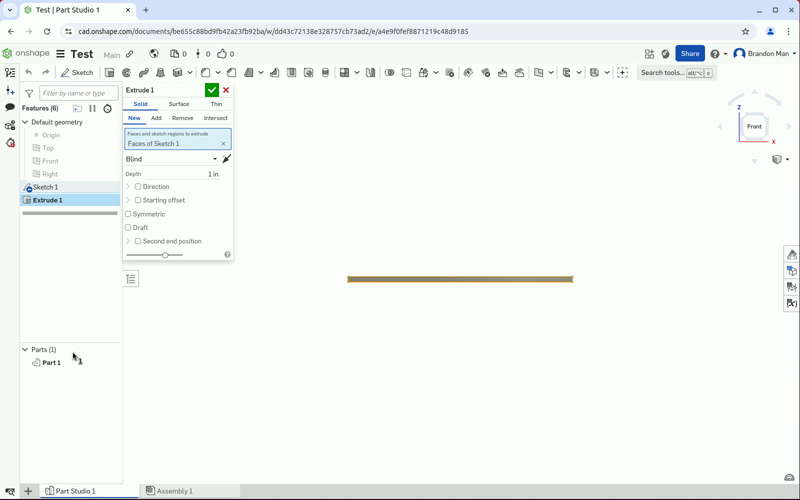
mouse_move(143, 106)
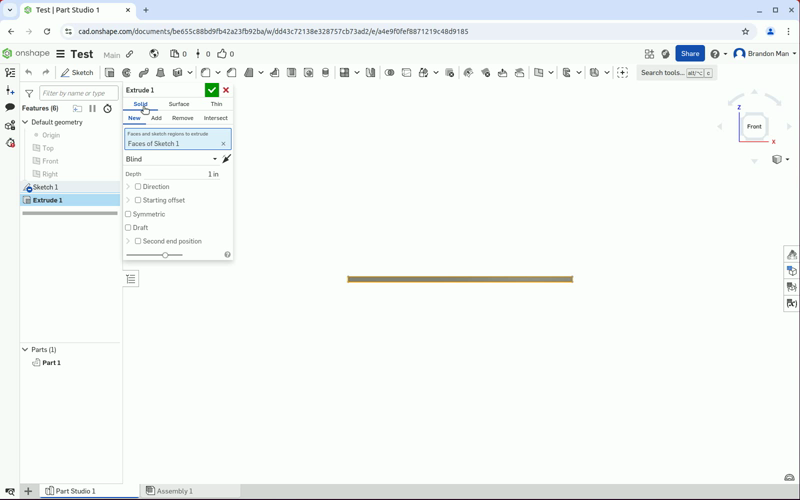
click(143, 106)
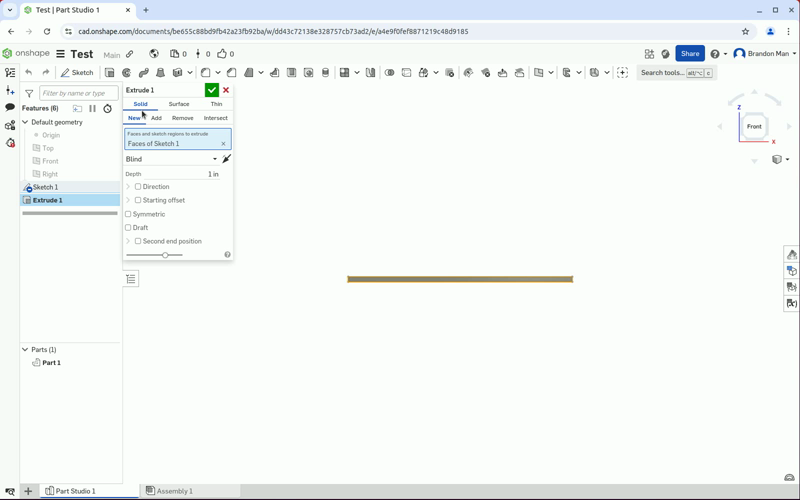
mouse_move(137, 120)
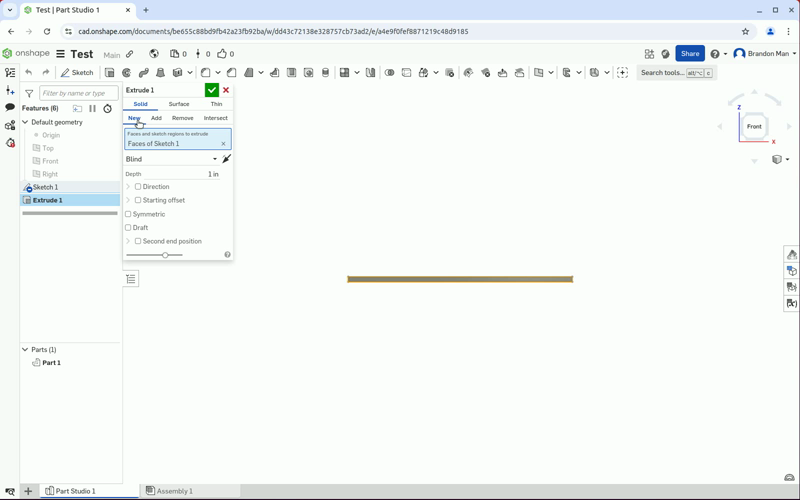
click(137, 120)
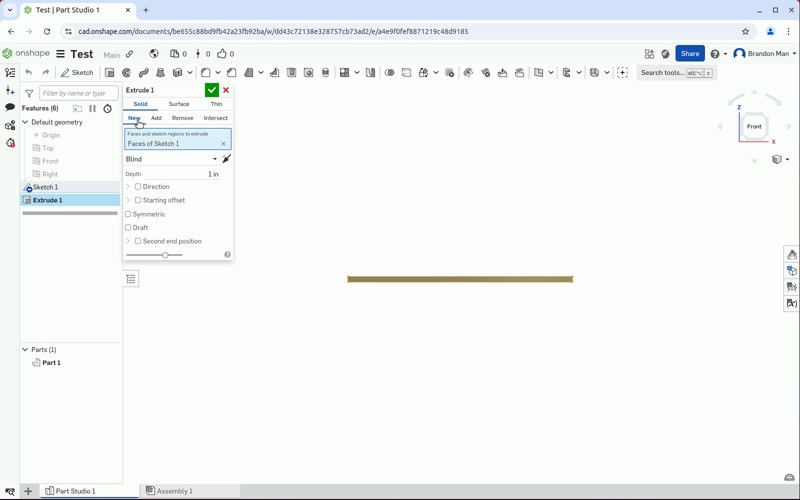
key(tab, 4)
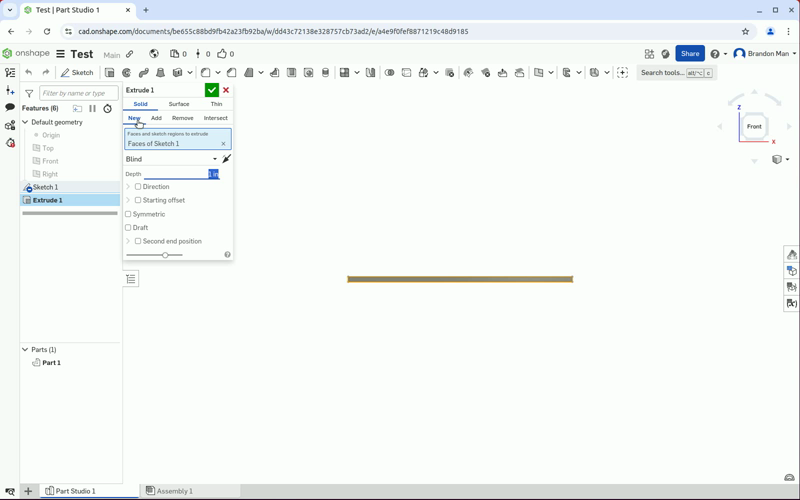
text(0.963)
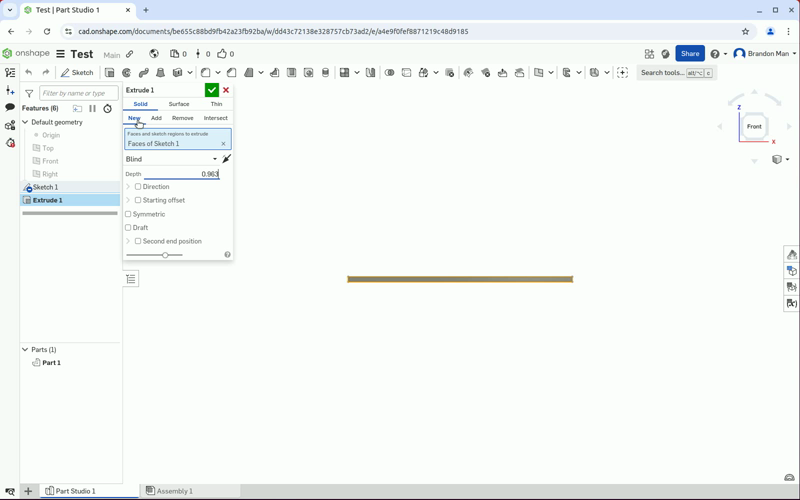
key(enter)
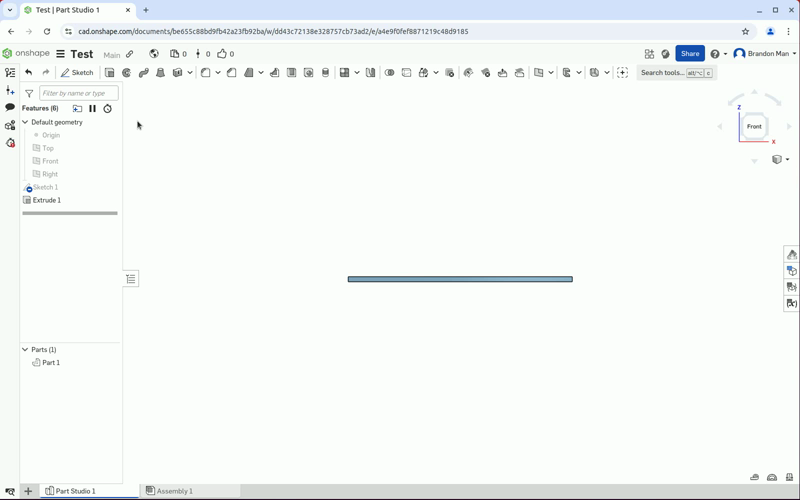
key(shift+h)
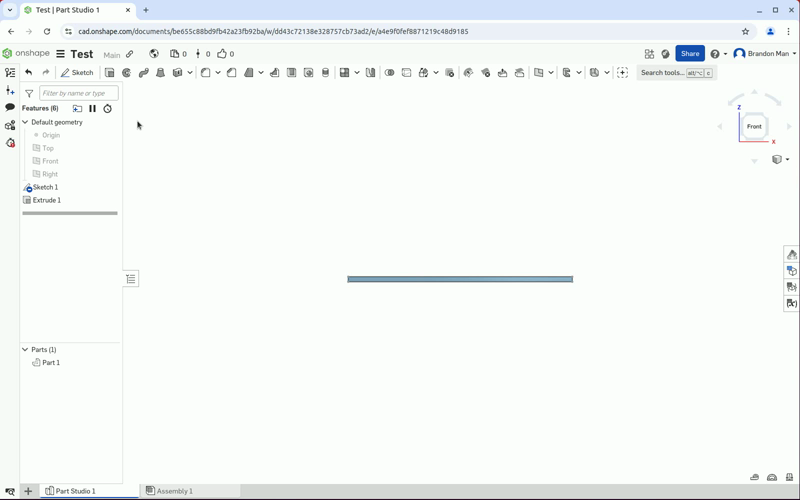
key(shift+h)
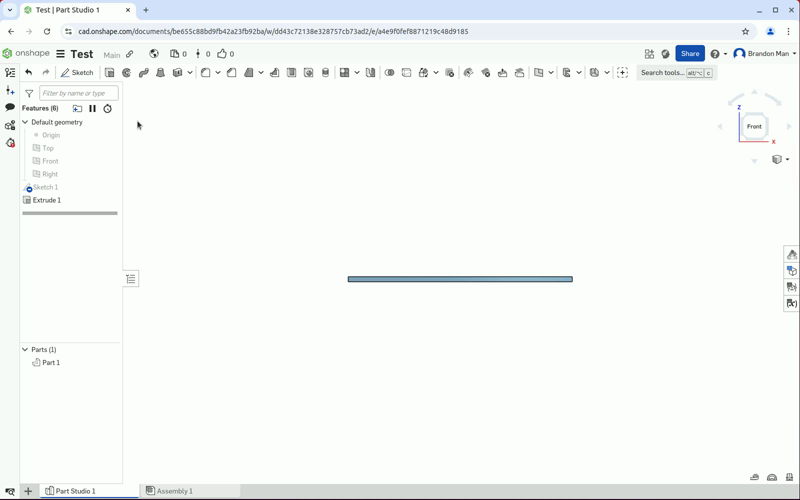
mouse_move(73, 189)
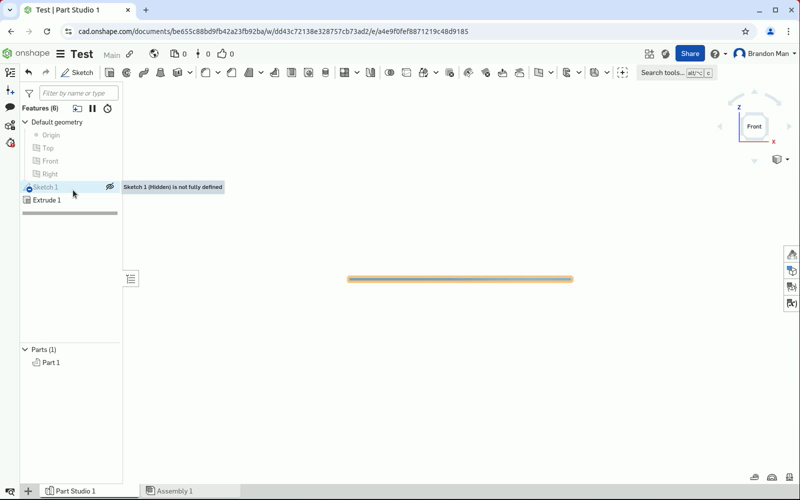
click(73, 189)
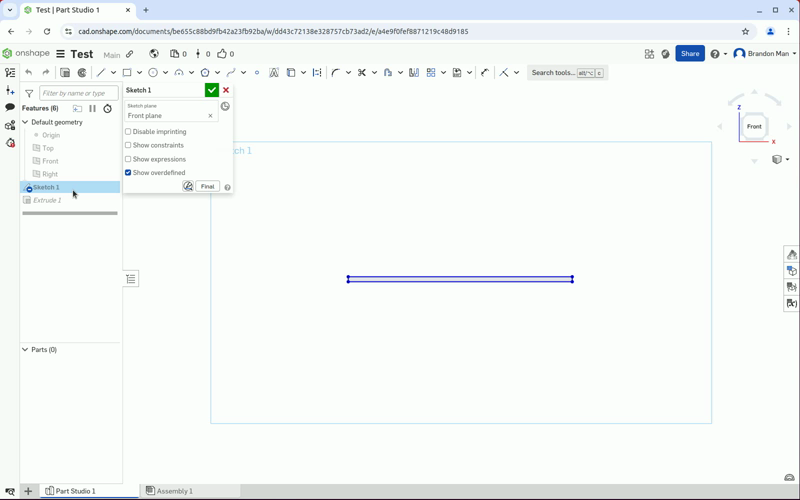
mouse_move(229, 92)
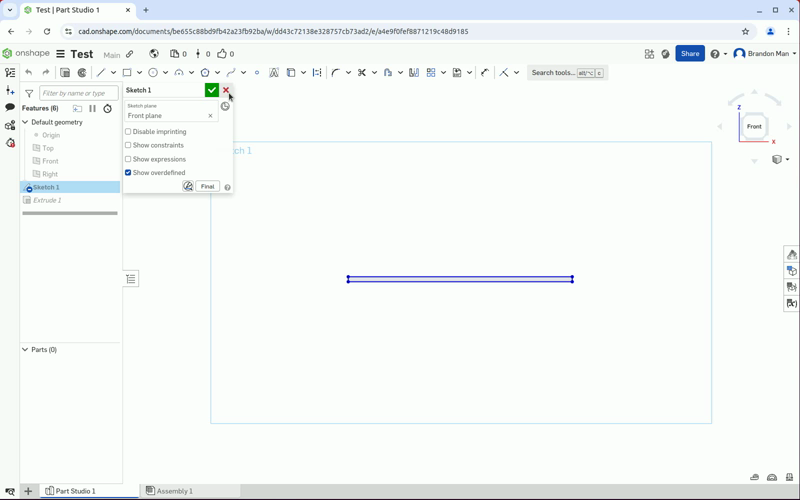
click(229, 92)
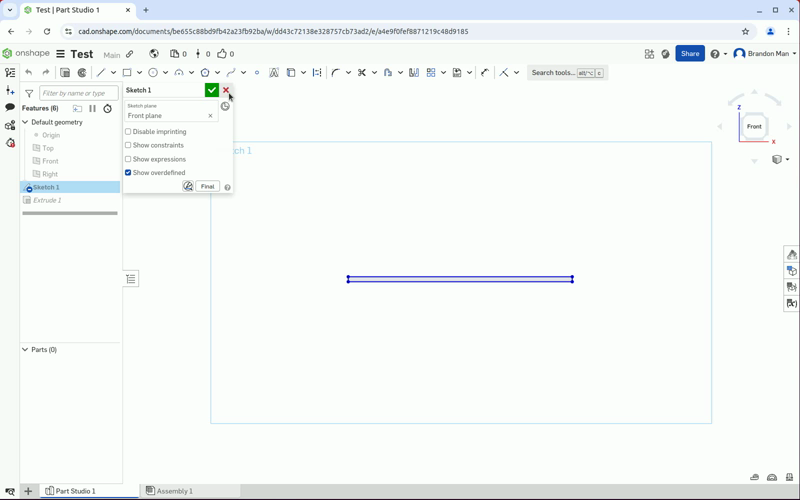
key(shift+s)
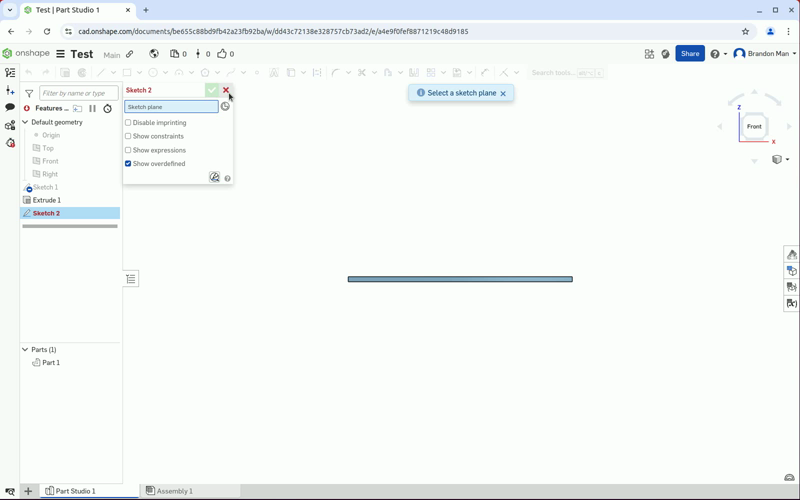
mouse_move(73, 163)
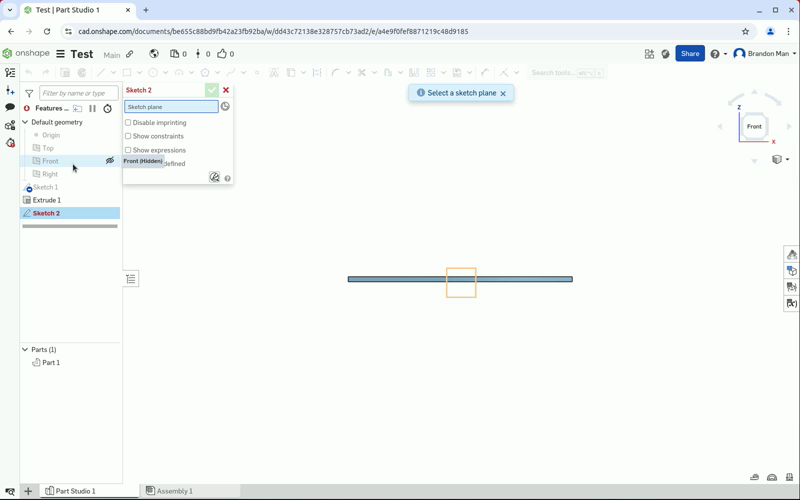
click(73, 163)
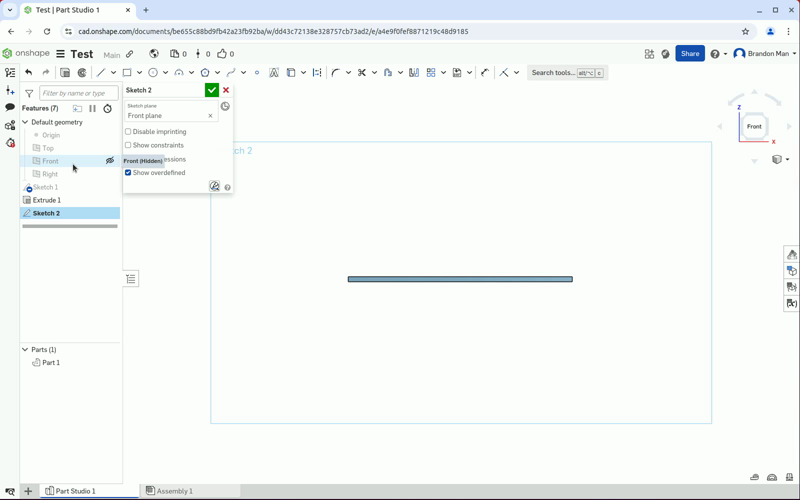
mouse_move(73, 352)
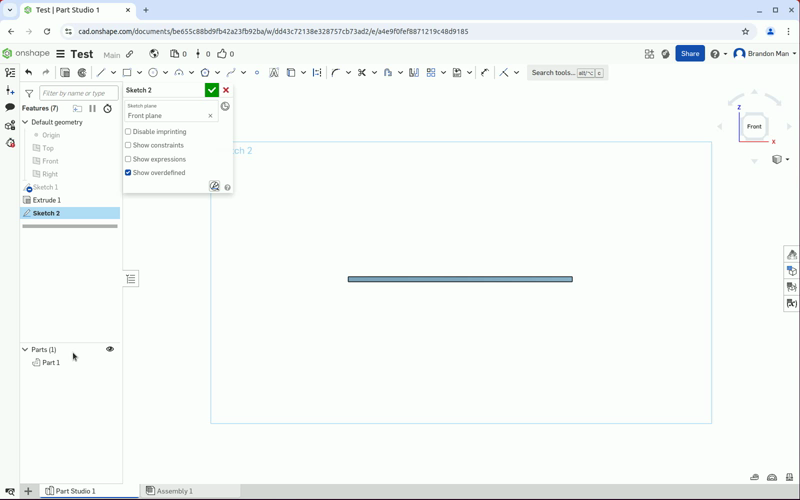
key(y)
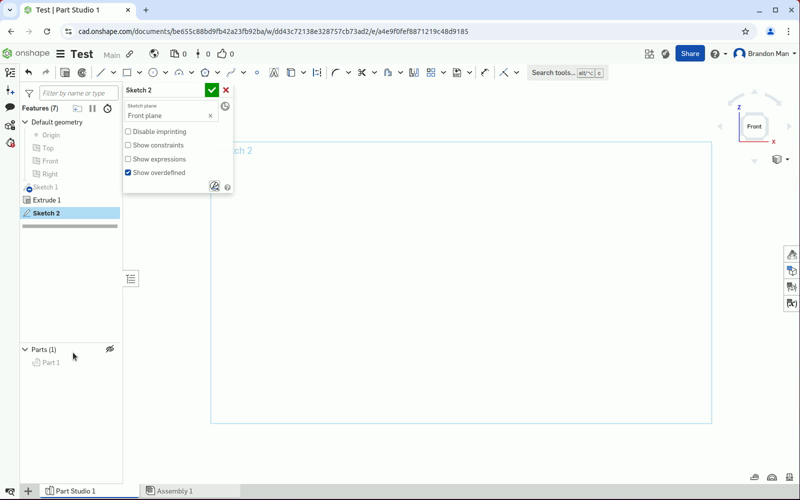
key(l)
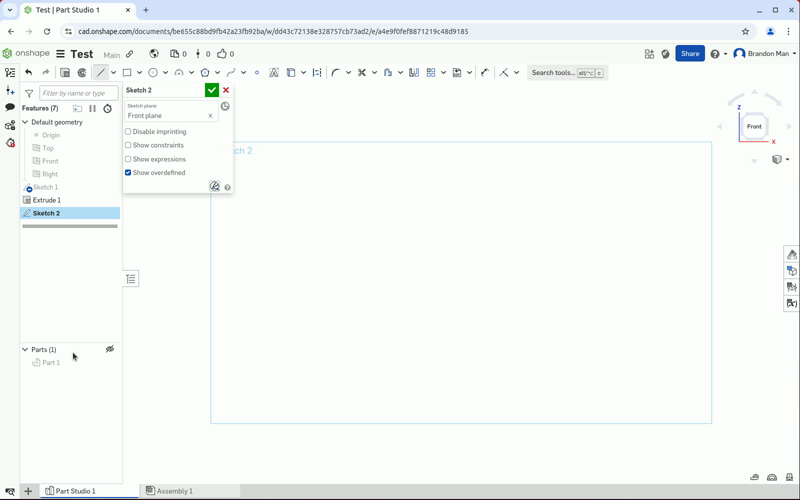
key_down(shift)
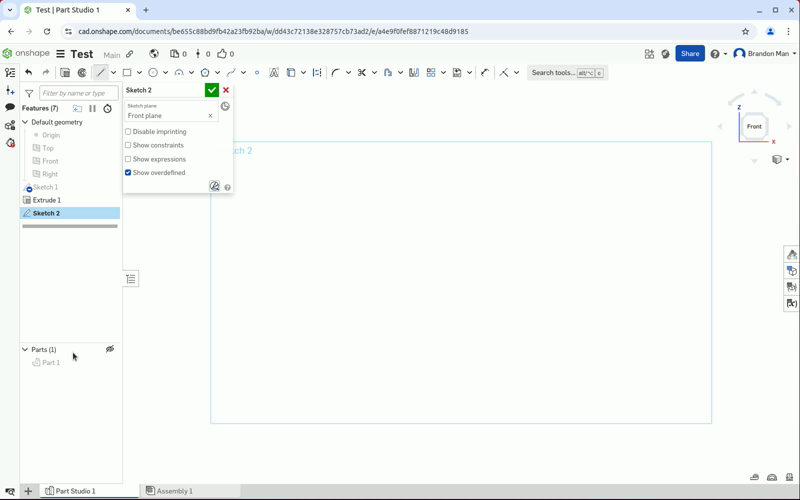
mouse_move(348, 287)
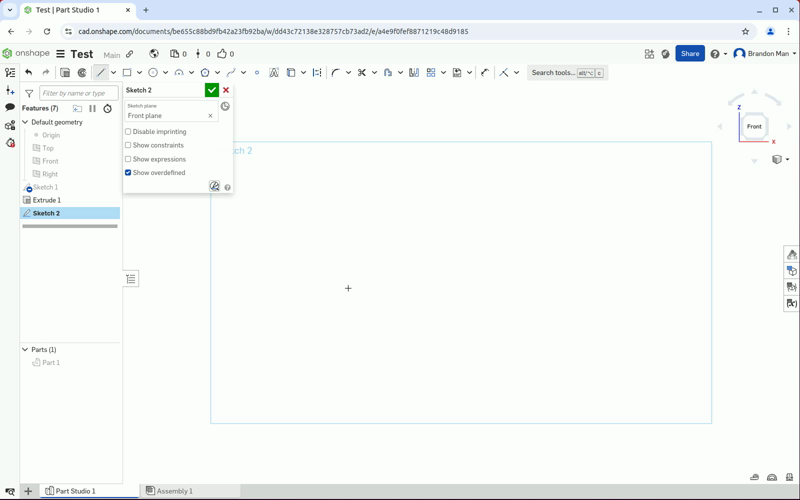
click(348, 287)
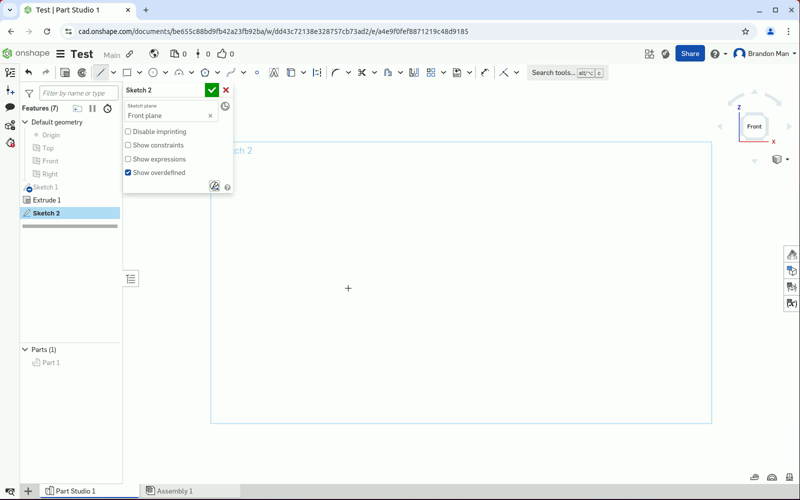
key_up(shift)
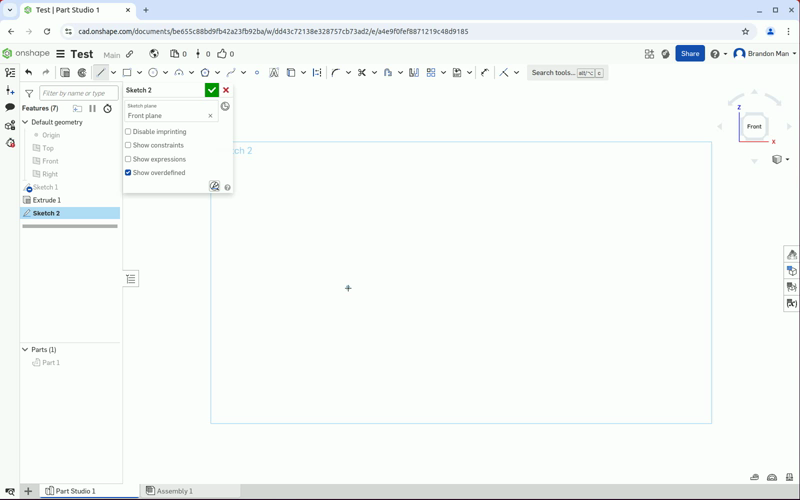
key_down(shift)
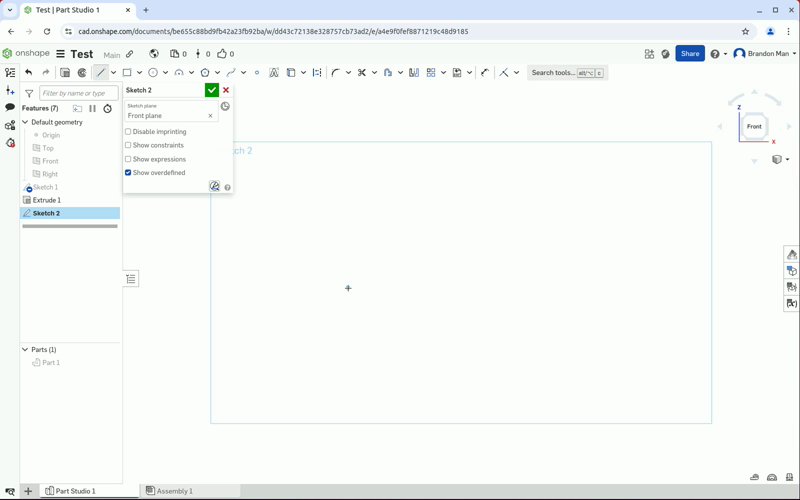
mouse_move(572, 287)
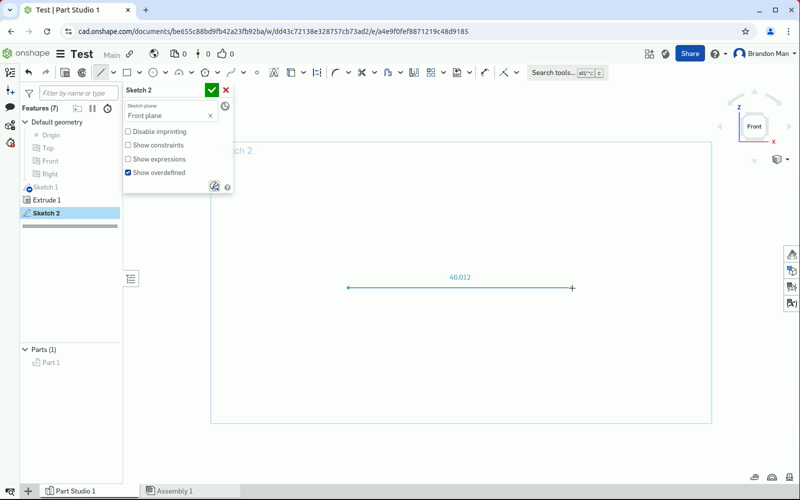
click(572, 287)
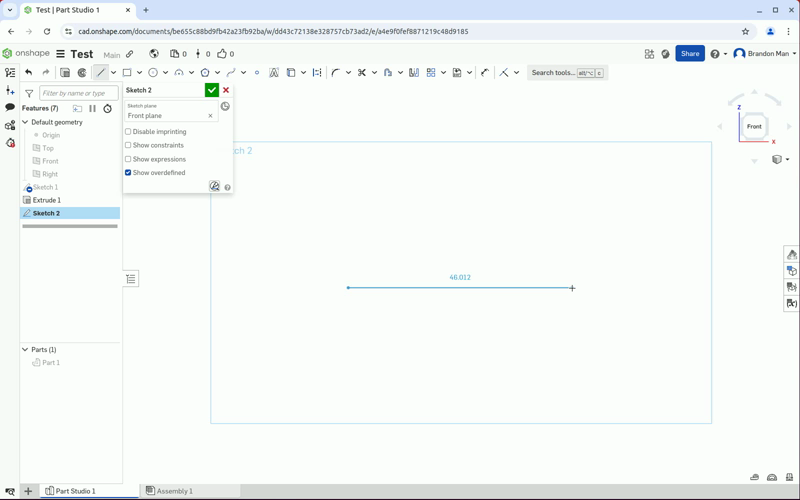
key_up(shift)
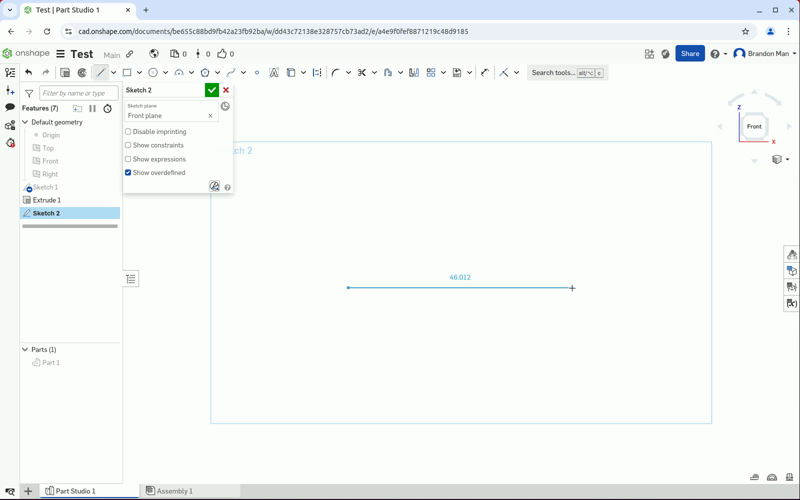
key_down(shift)
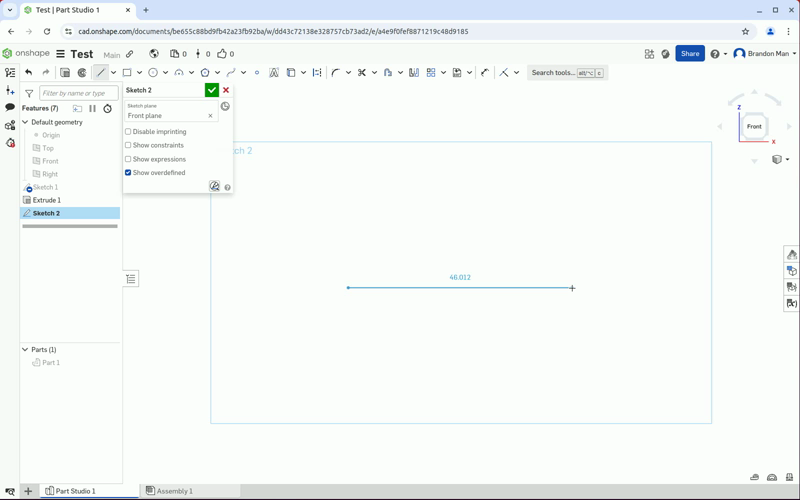
mouse_move(589, 287)
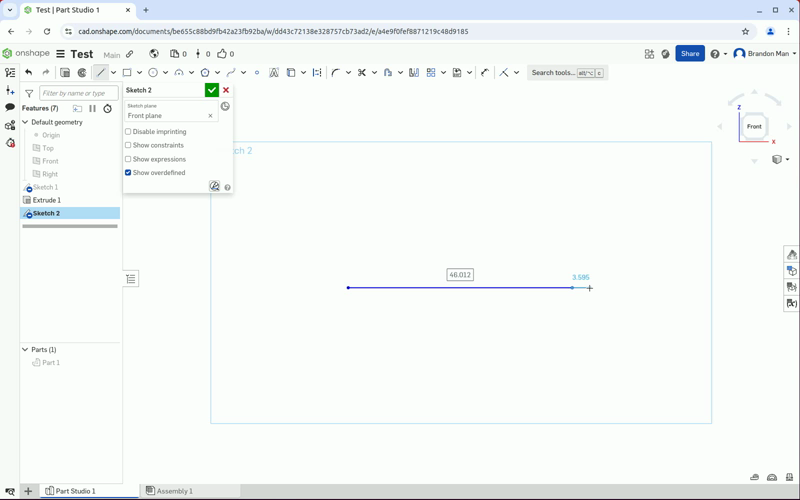
mouse_move(572, 282)
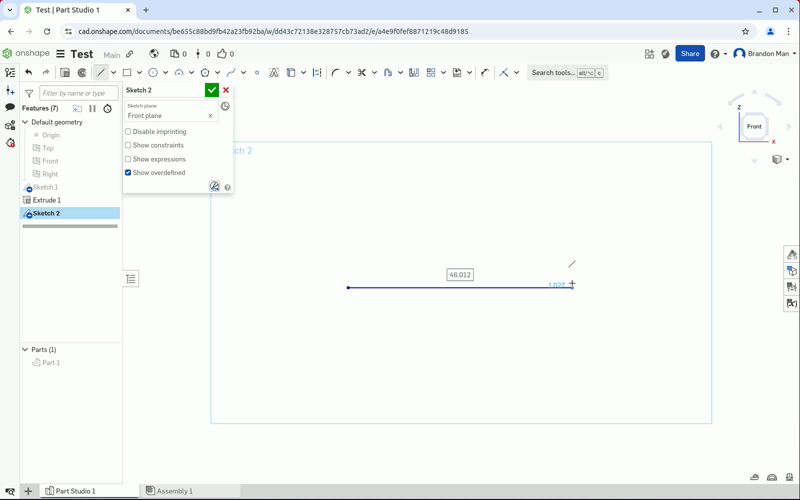
scroll(6)
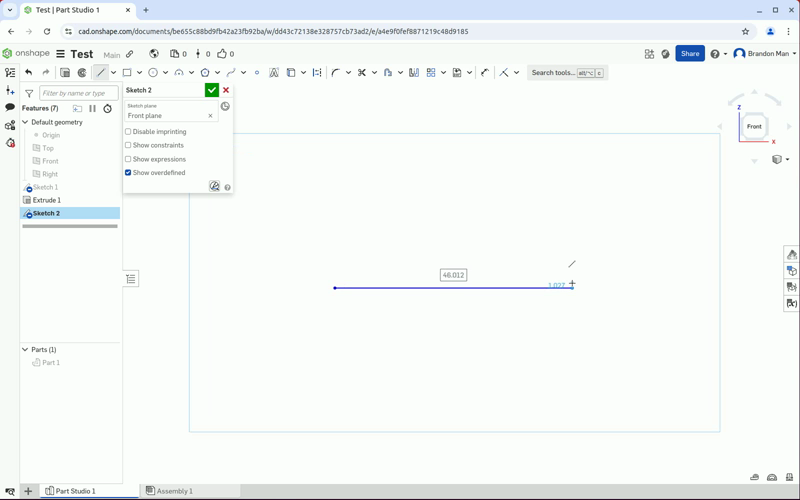
scroll(6)
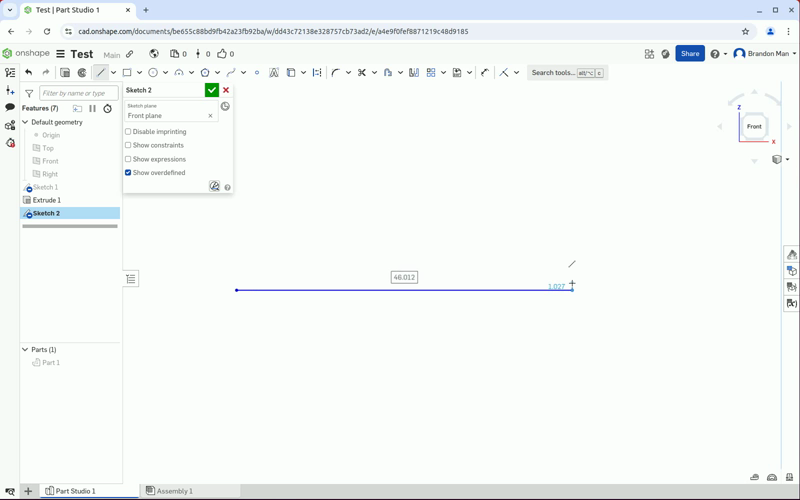
scroll(6)
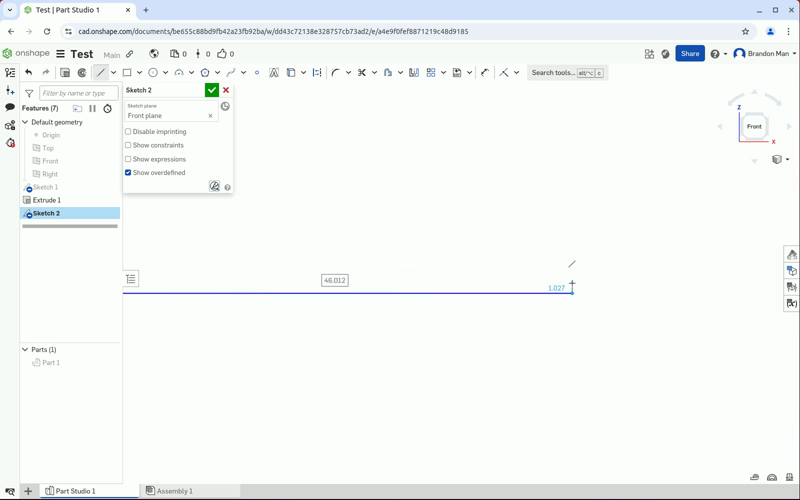
scroll(6)
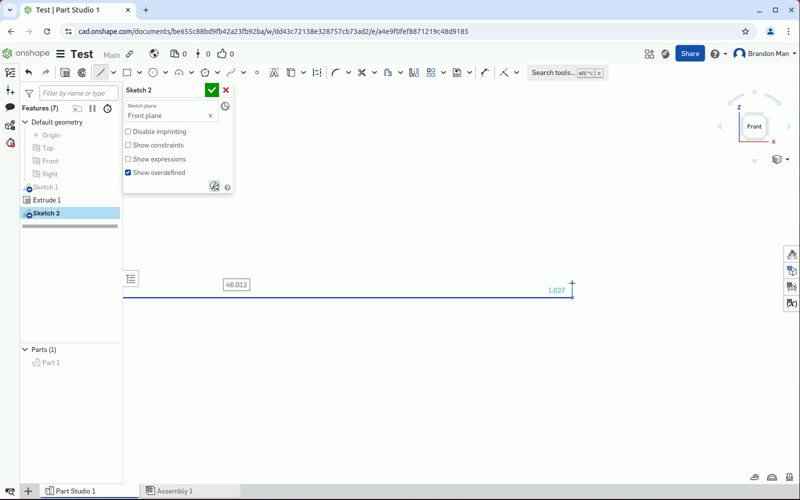
scroll(6)
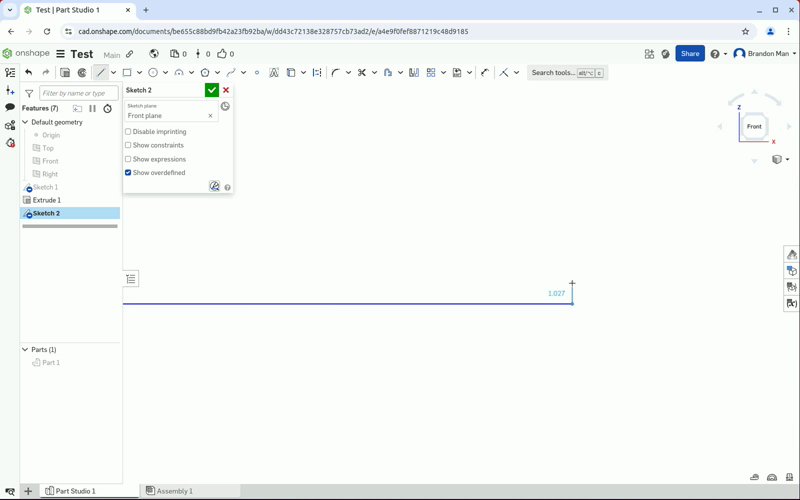
scroll(6)
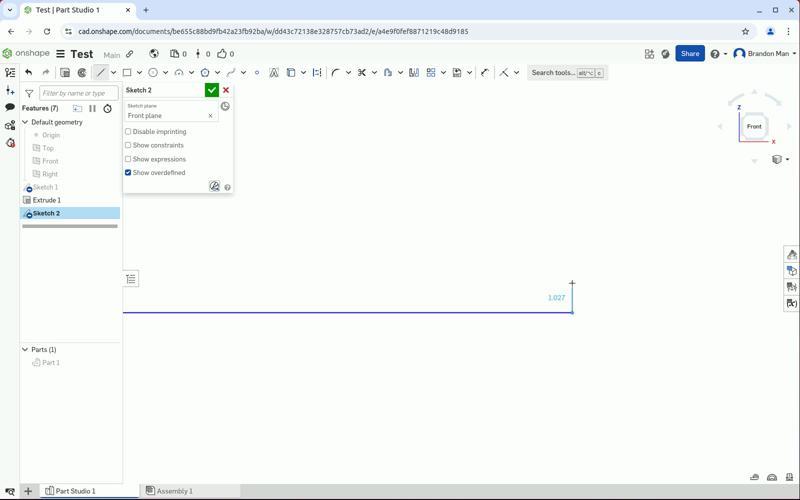
scroll(6)
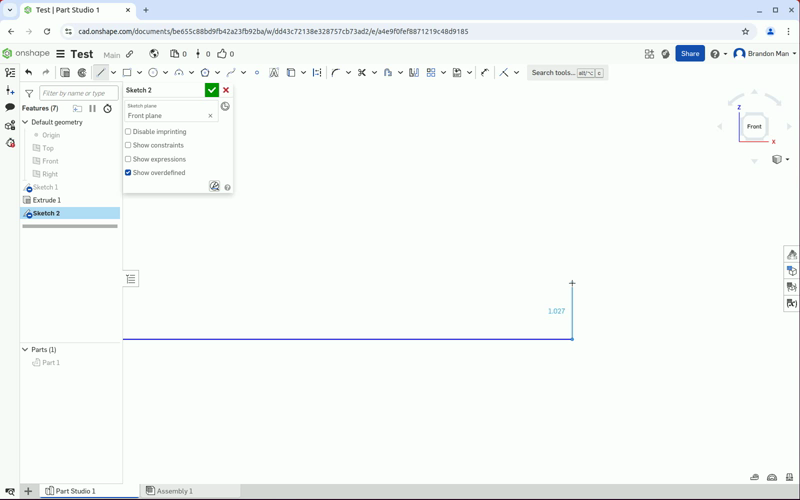
click(572, 282)
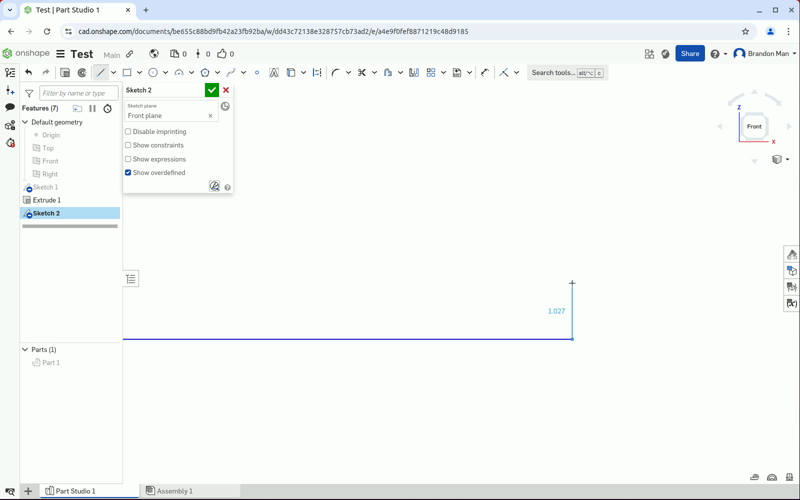
scroll(-6)
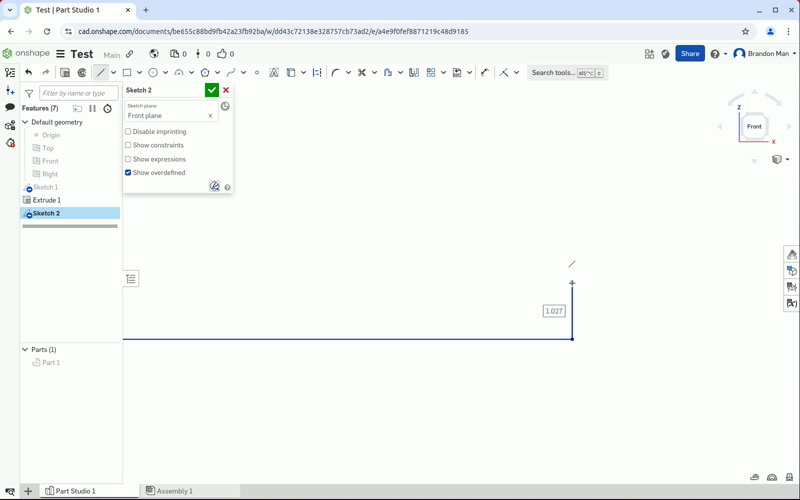
scroll(-6)
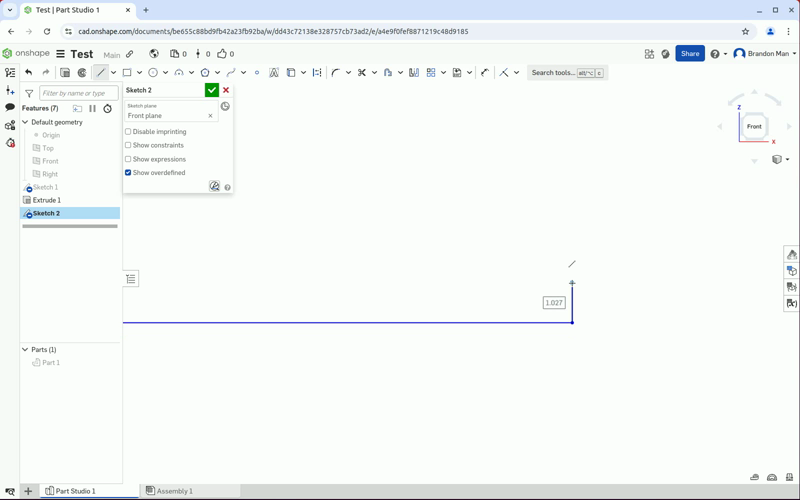
scroll(-6)
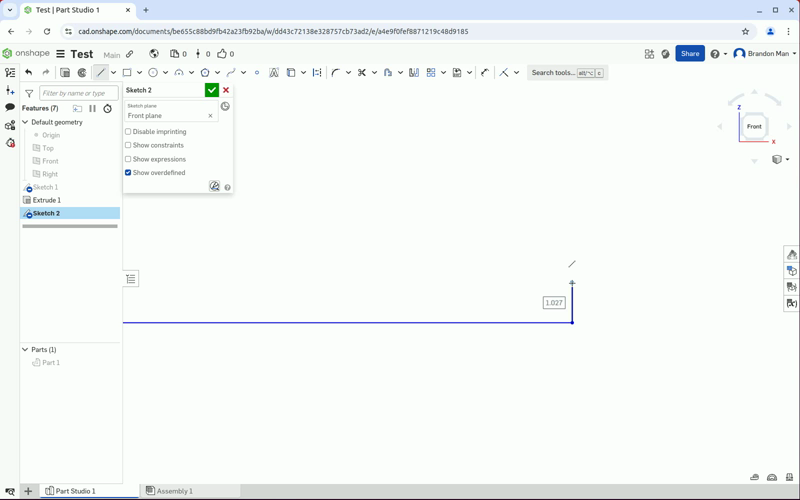
scroll(-6)
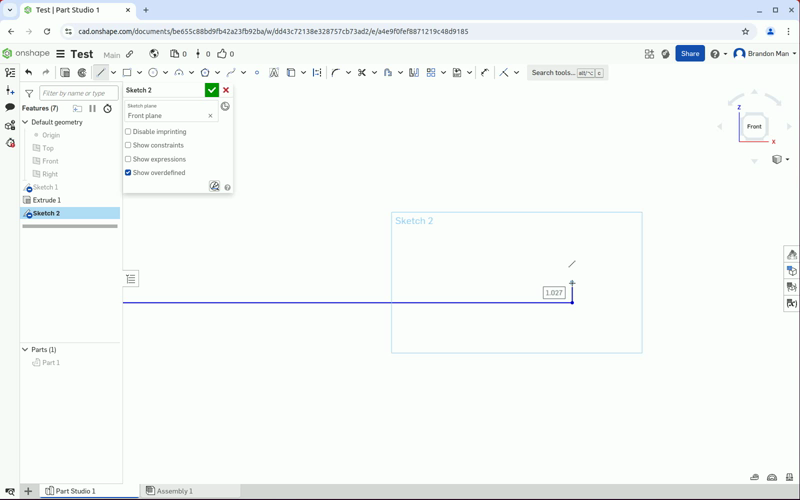
scroll(-6)
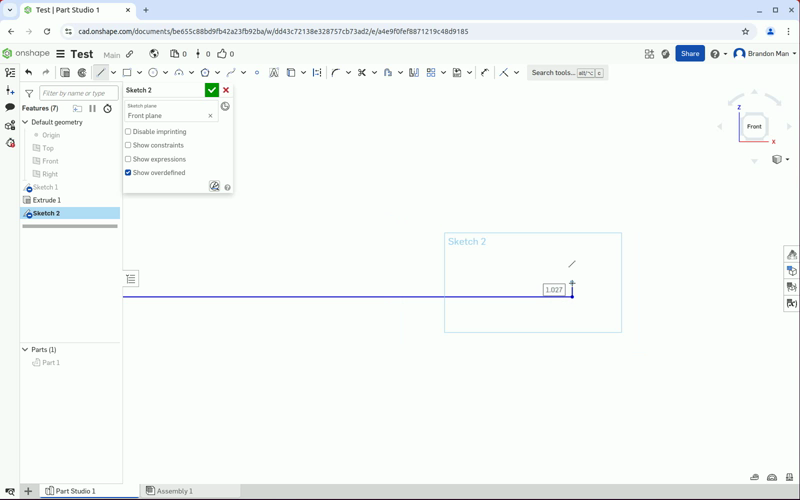
scroll(-6)
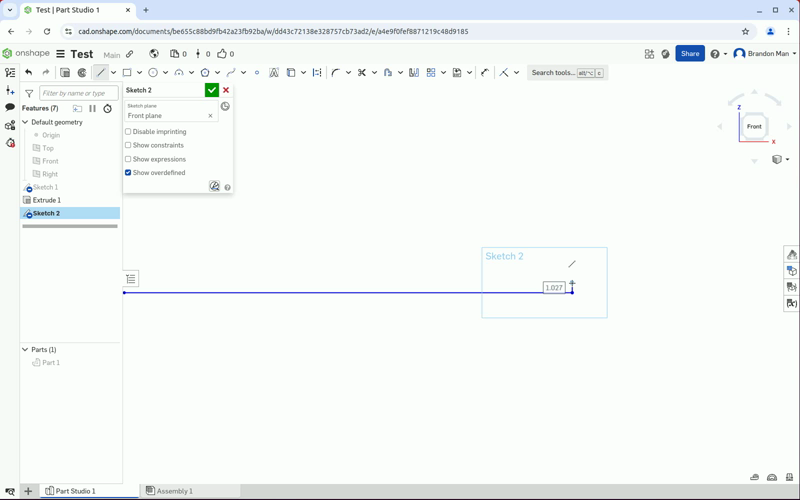
scroll(-6)
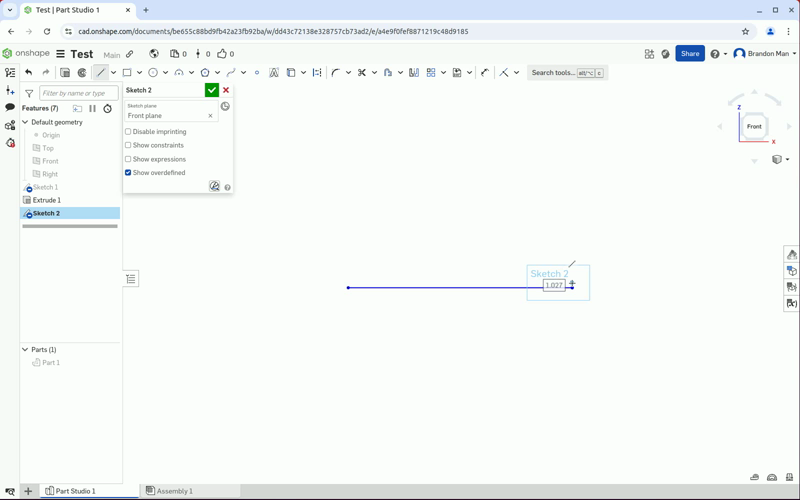
key_up(shift)
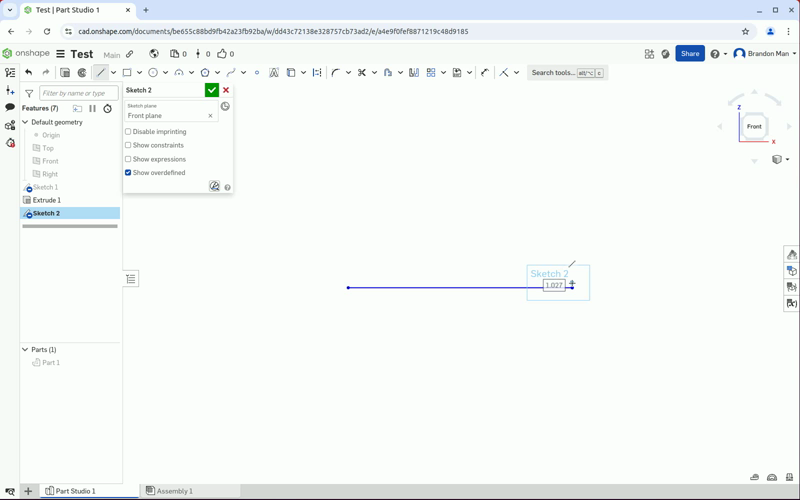
key_down(shift)
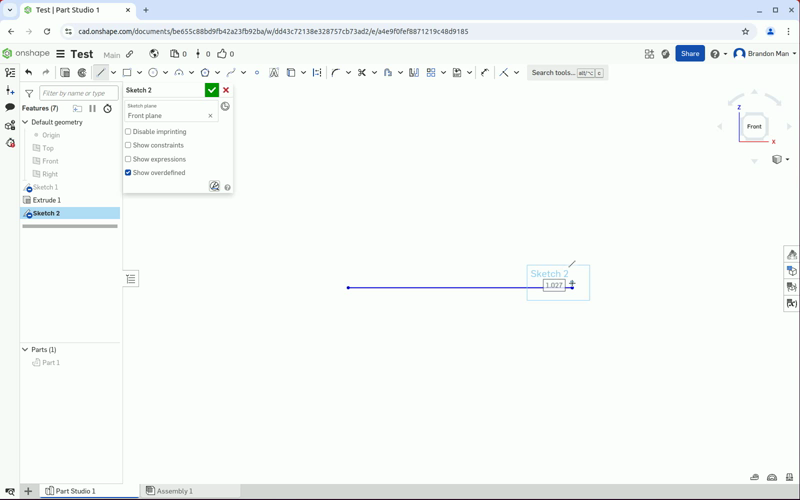
mouse_move(348, 282)
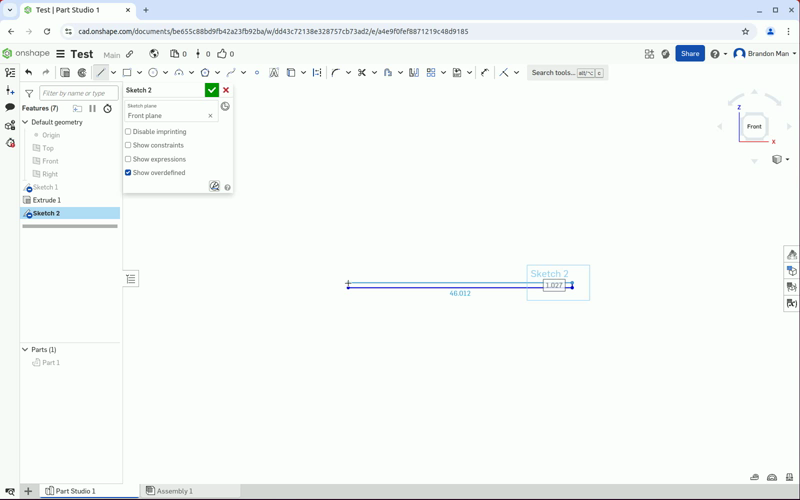
click(348, 282)
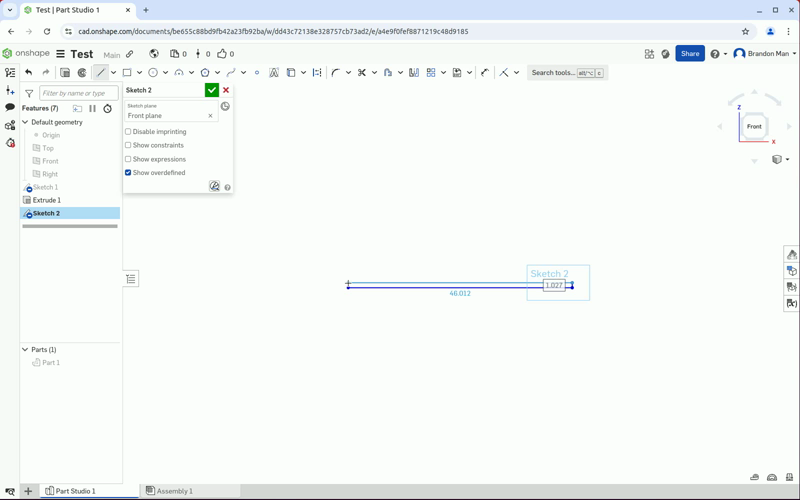
key_up(shift)
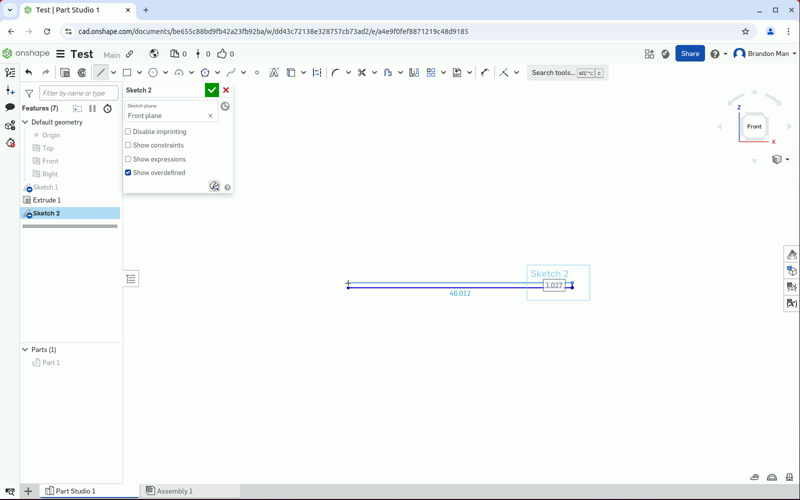
mouse_move(378, 282)
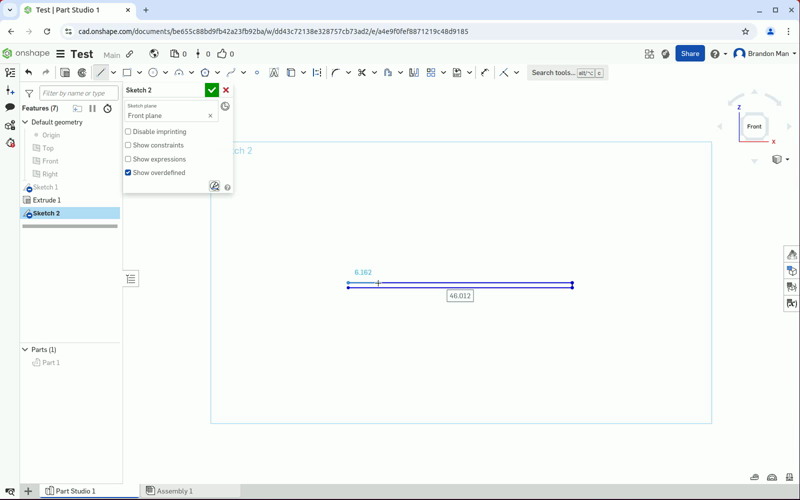
key_down(shift)
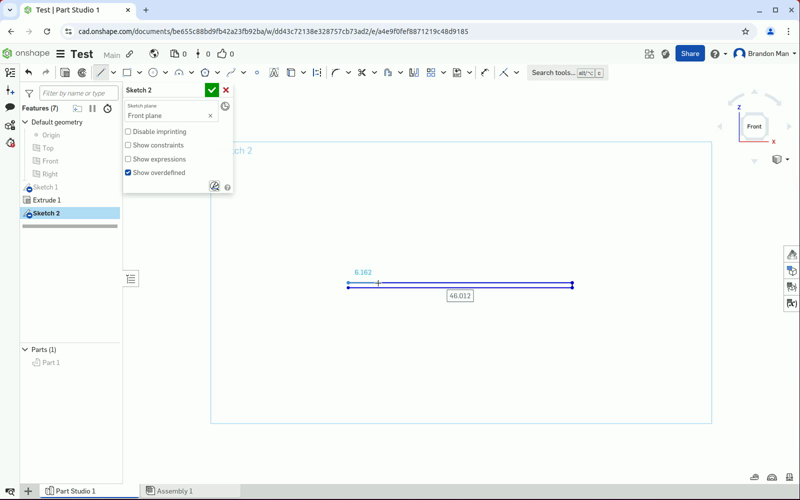
mouse_move(348, 287)
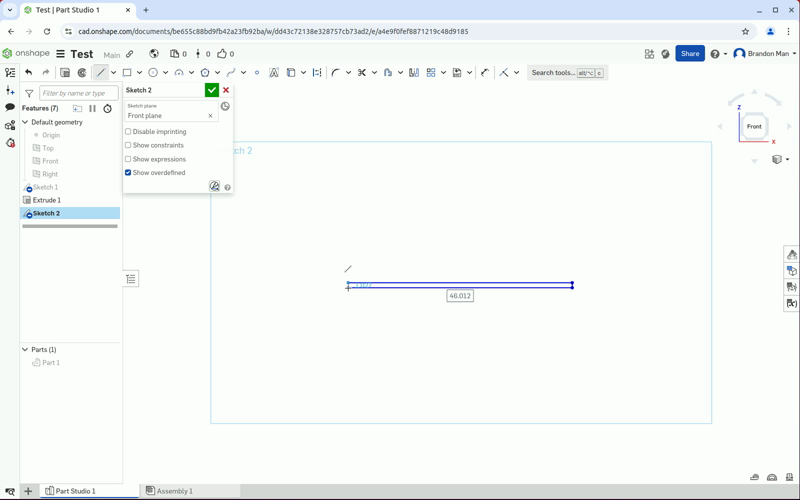
scroll(6)
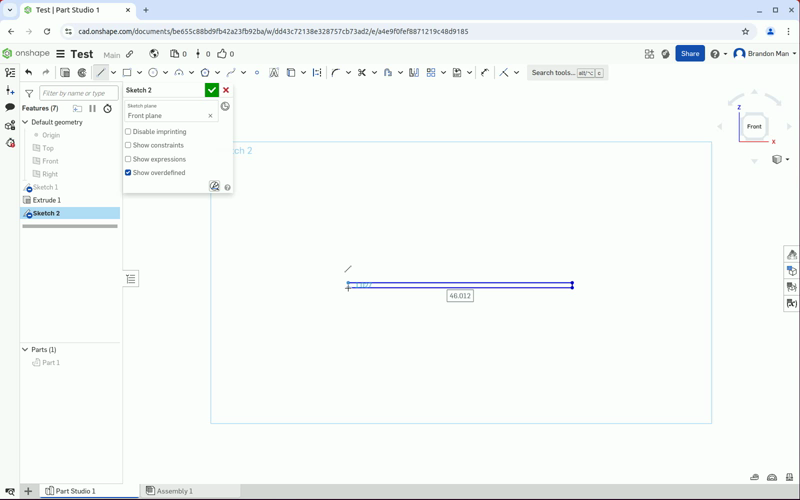
scroll(6)
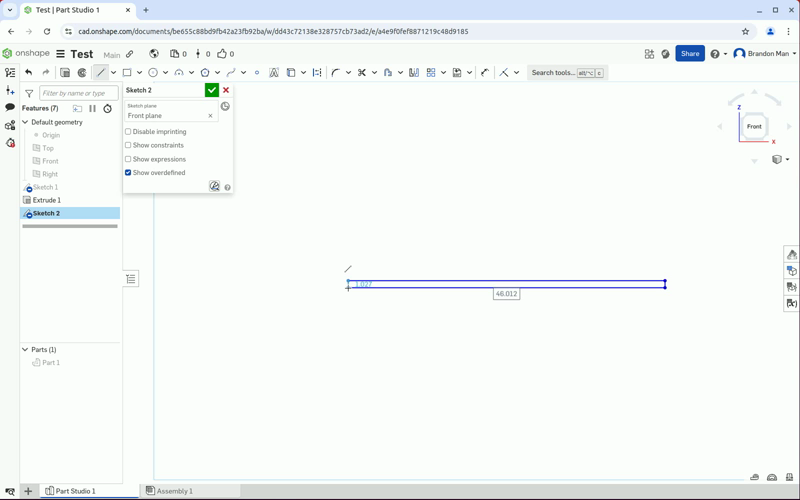
scroll(6)
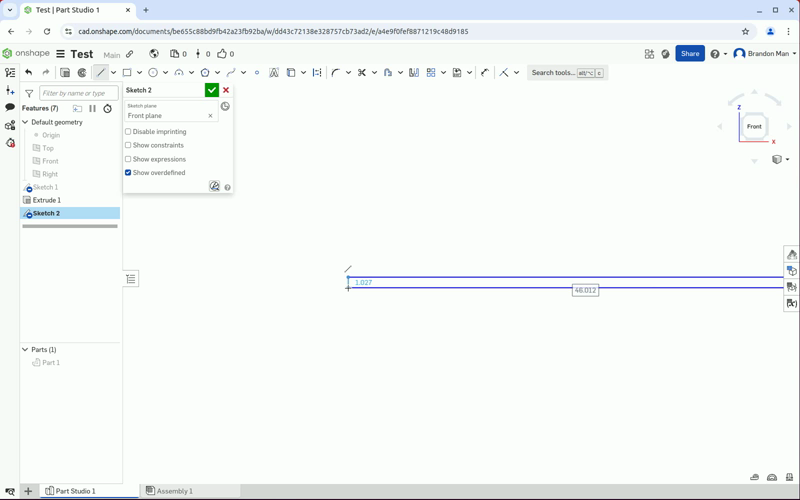
scroll(6)
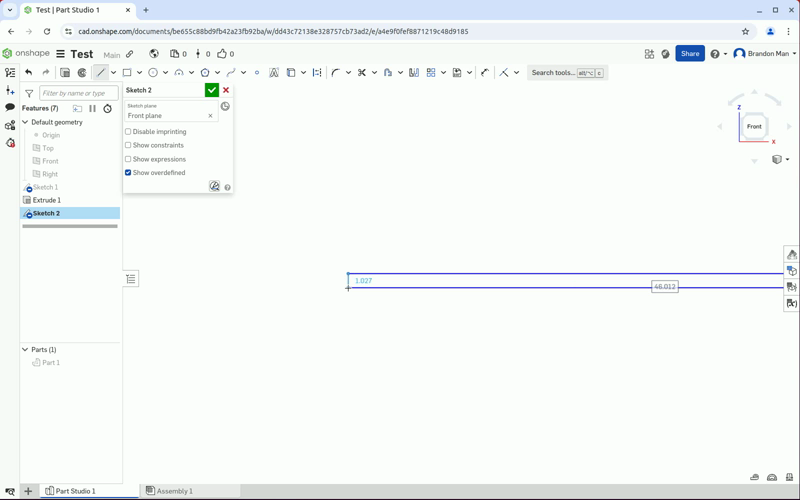
scroll(6)
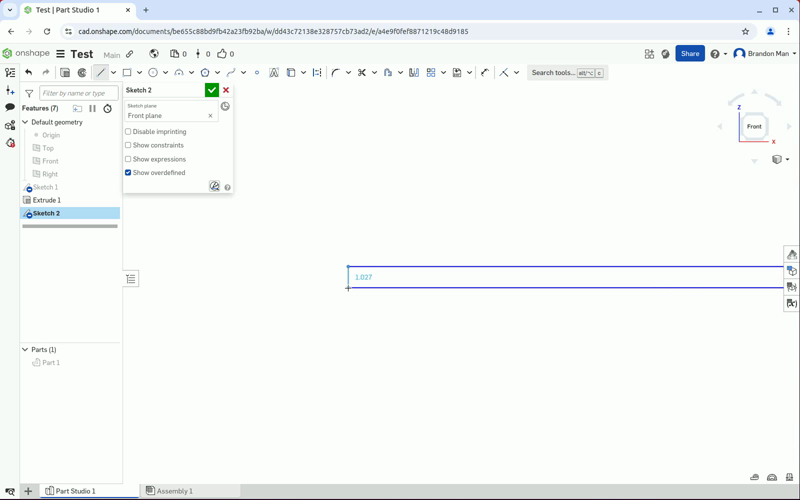
scroll(6)
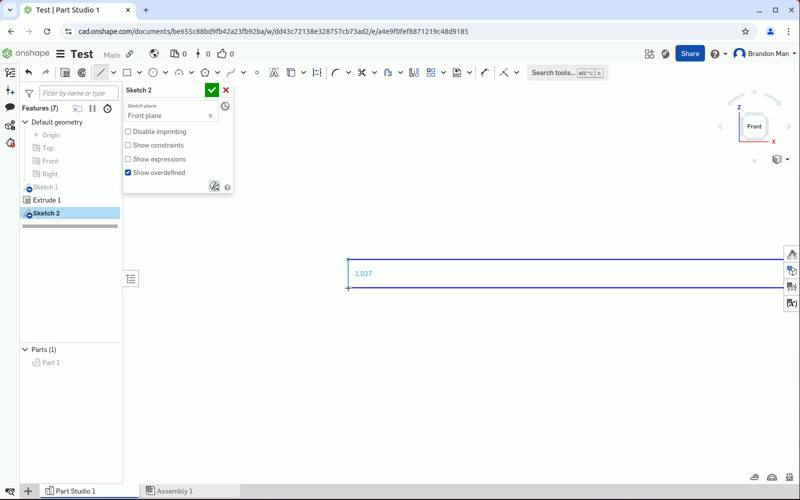
scroll(6)
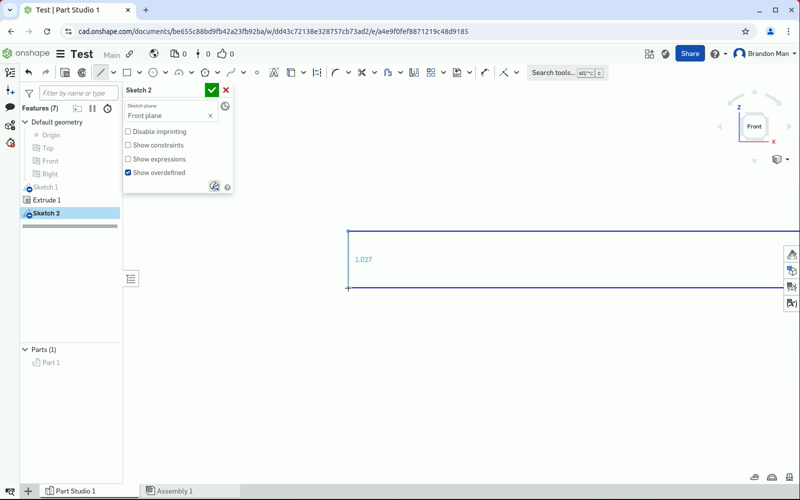
key_up(shift)
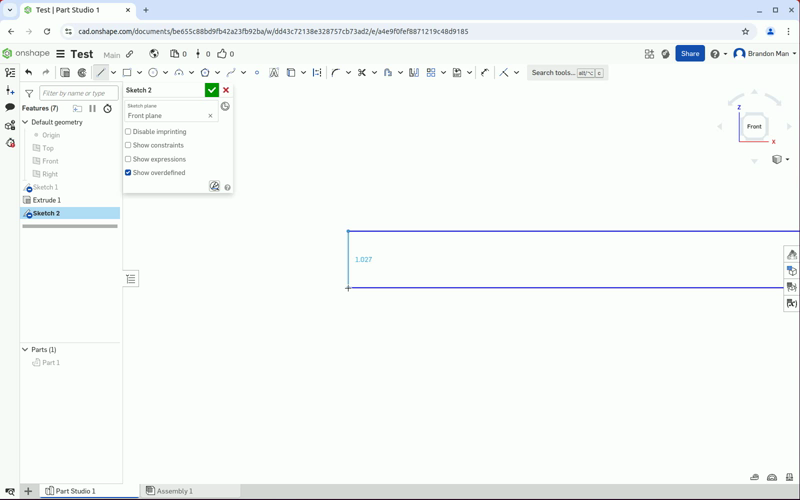
click(348, 287)
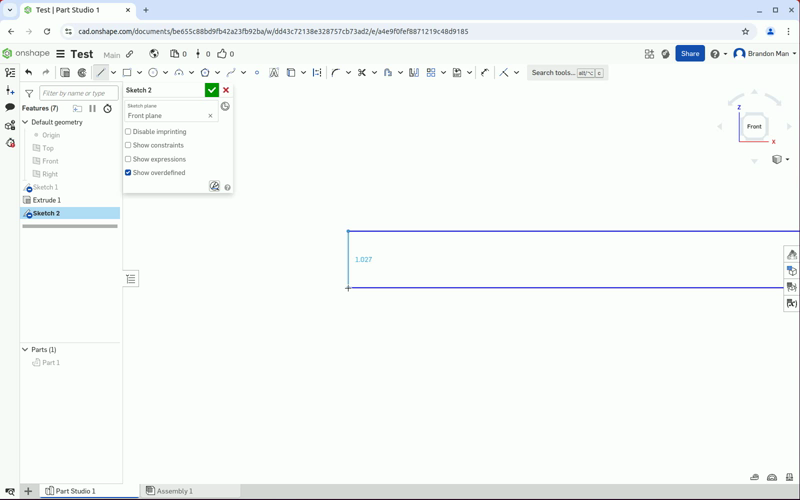
scroll(-6)
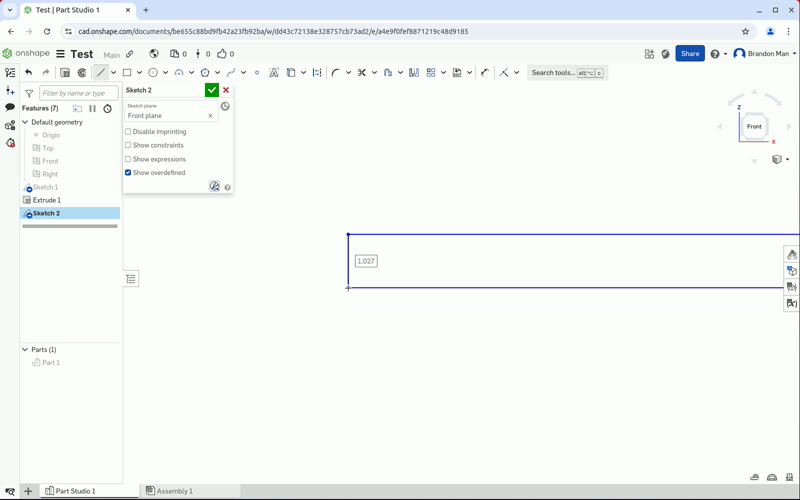
scroll(-6)
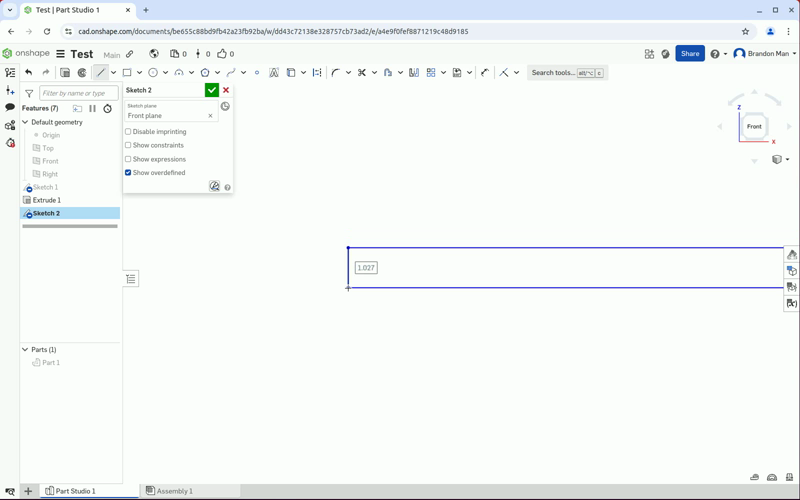
scroll(-6)
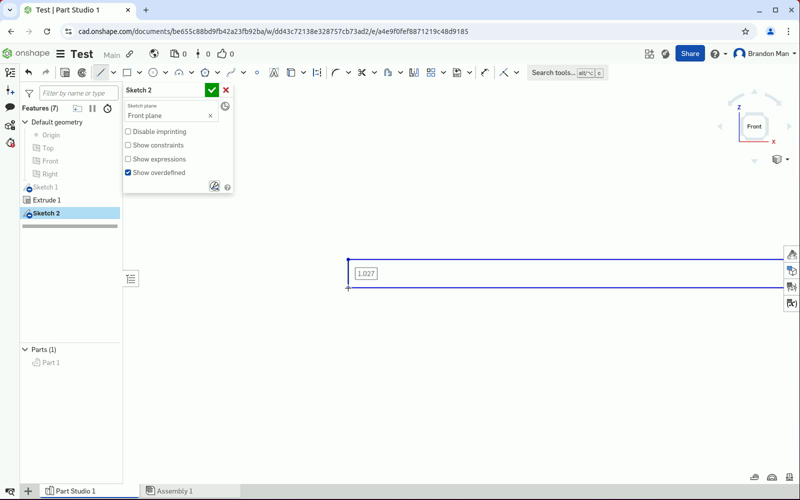
scroll(-6)
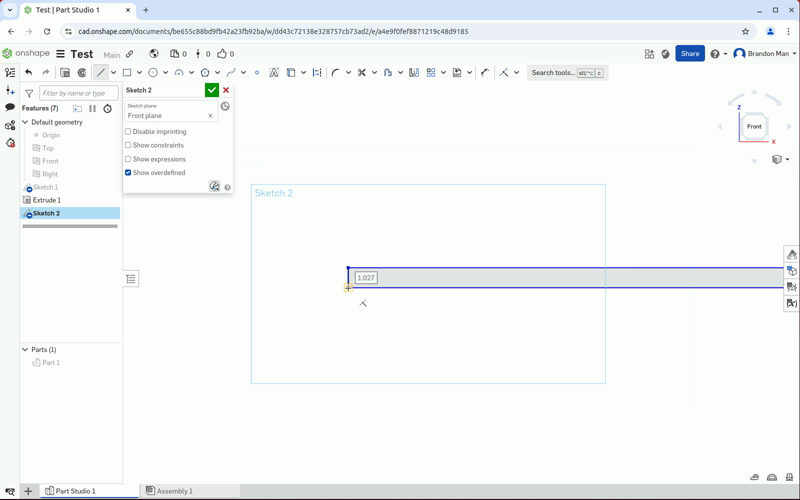
scroll(-6)
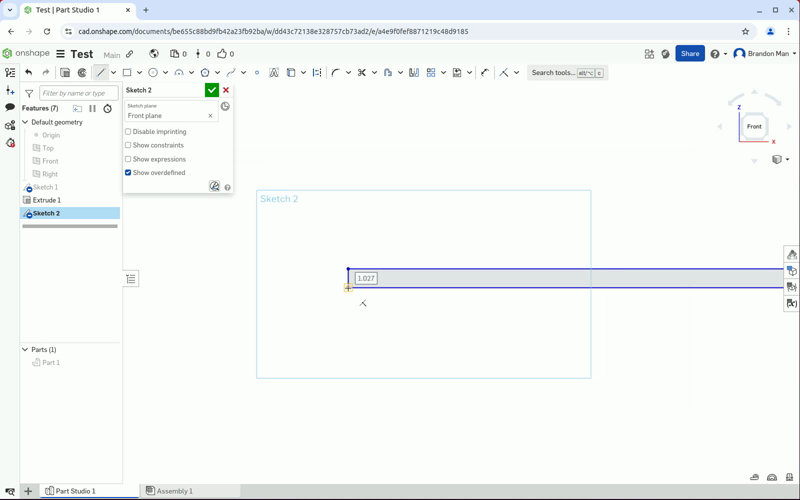
scroll(-6)
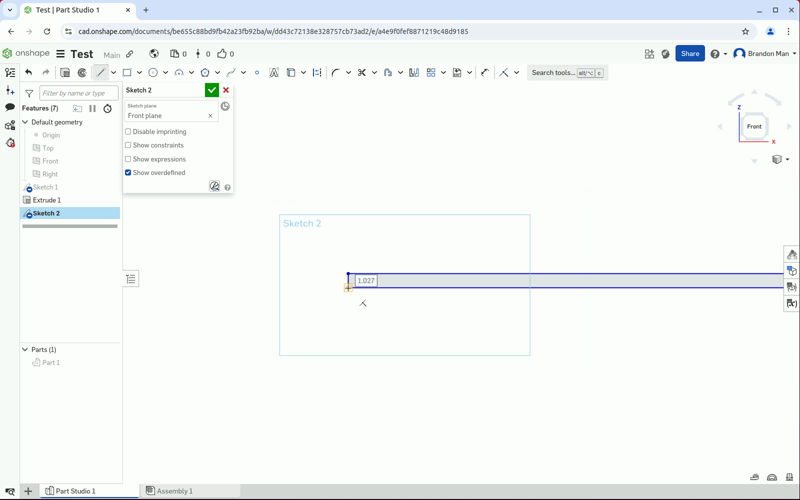
scroll(-6)
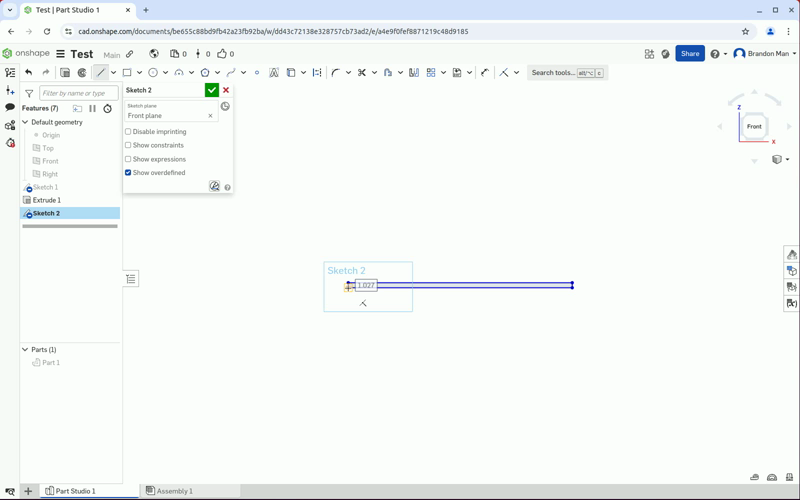
key(esc)
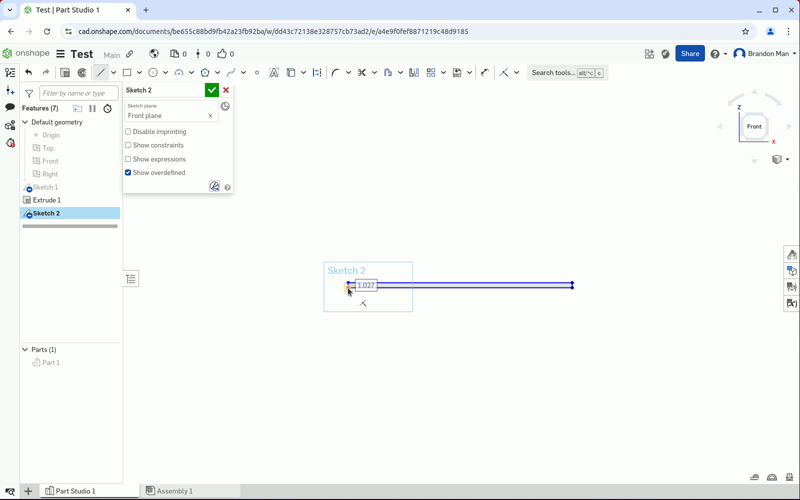
mouse_move(558, 286)
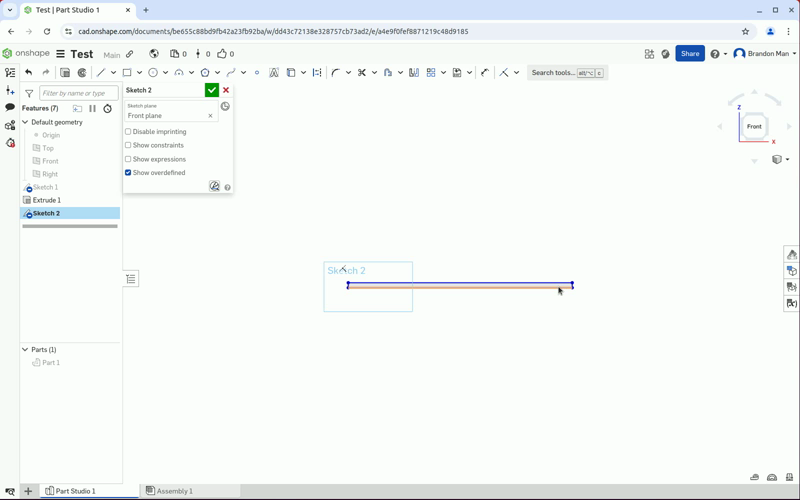
scroll(6)
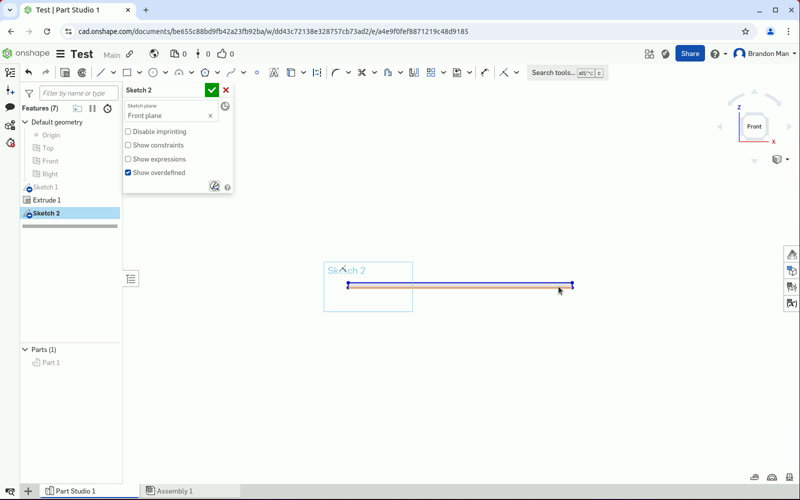
scroll(6)
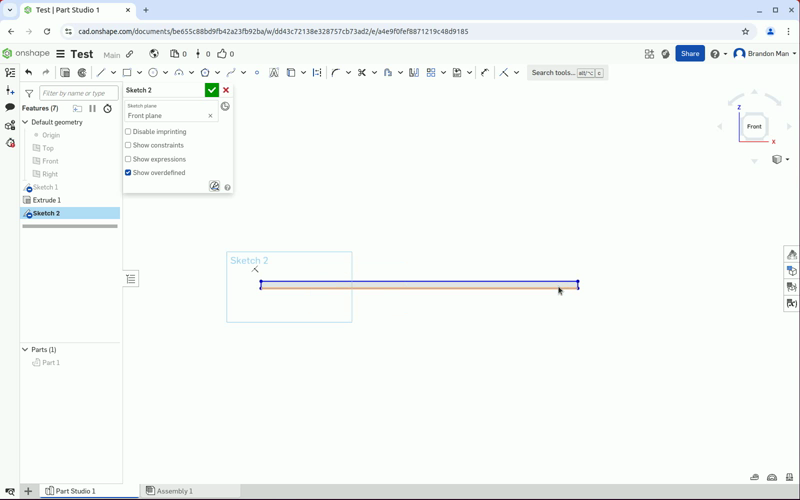
scroll(6)
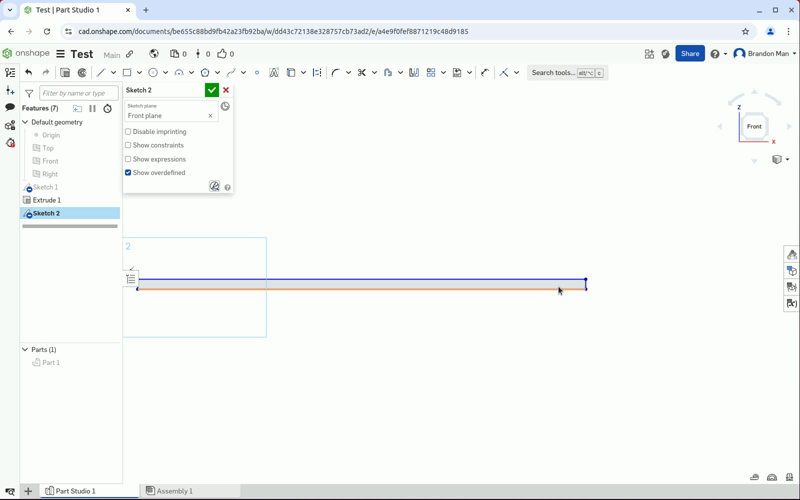
scroll(6)
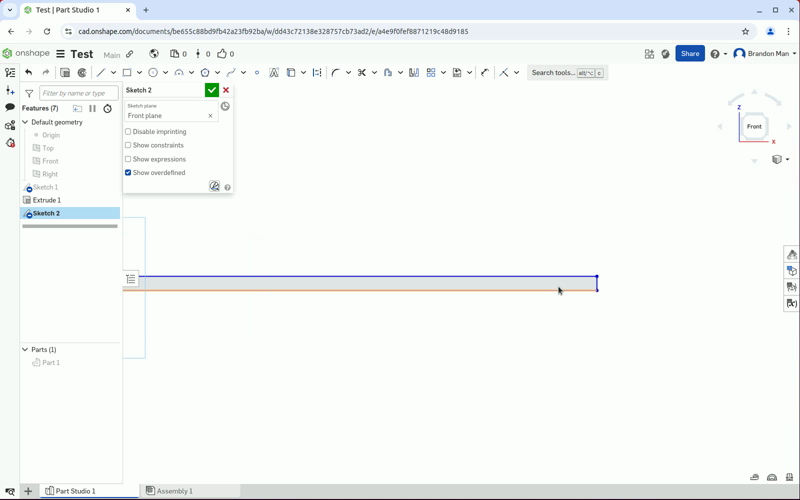
scroll(6)
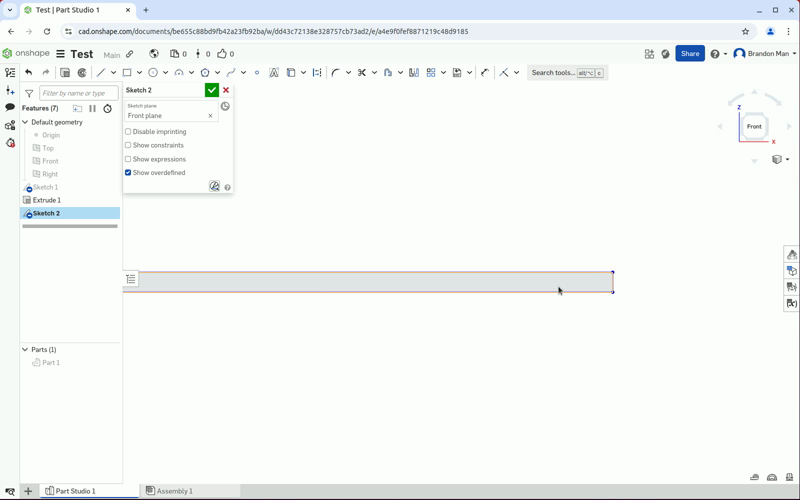
scroll(6)
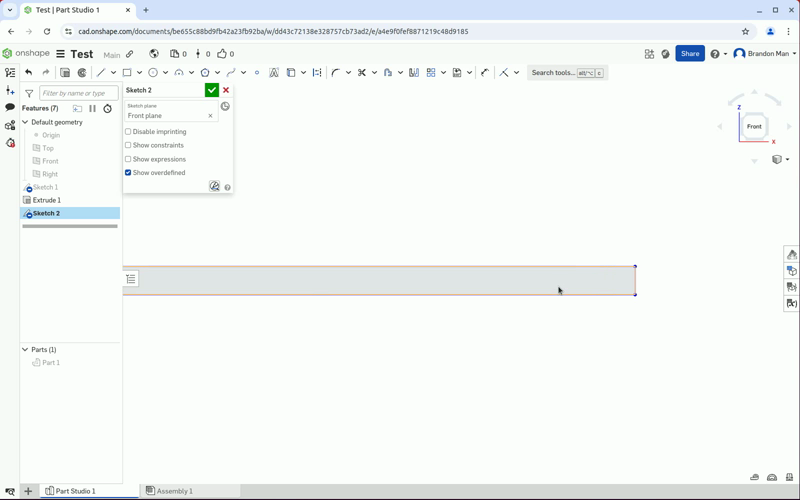
scroll(6)
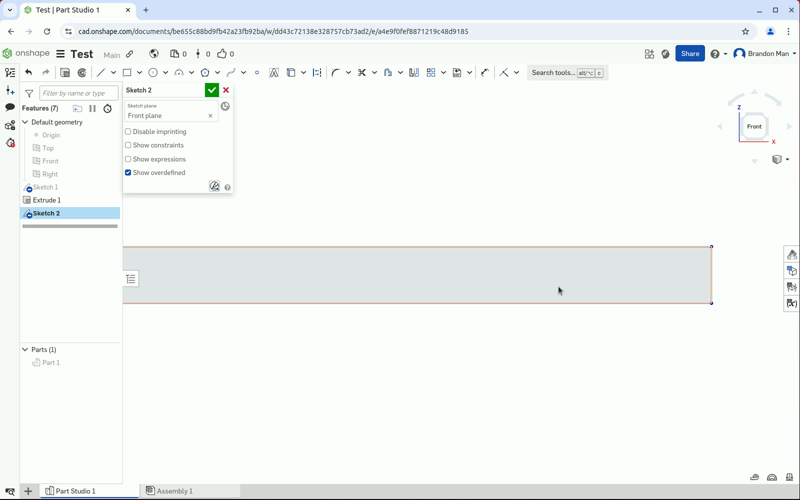
click(558, 286)
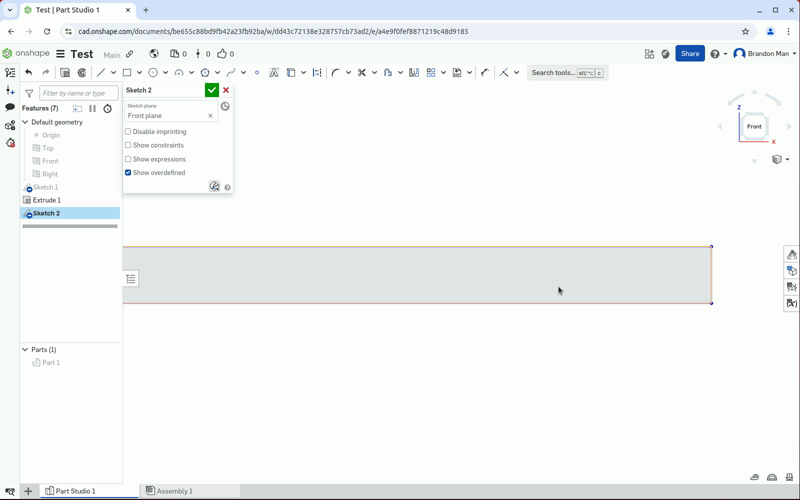
scroll(-6)
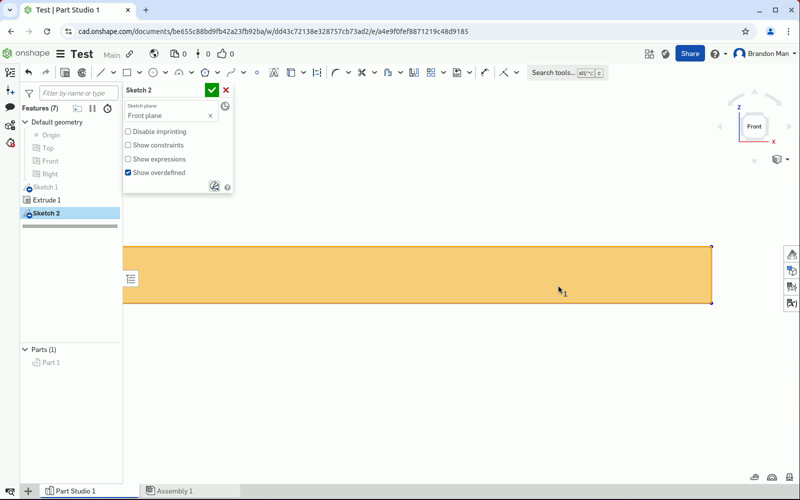
scroll(-6)
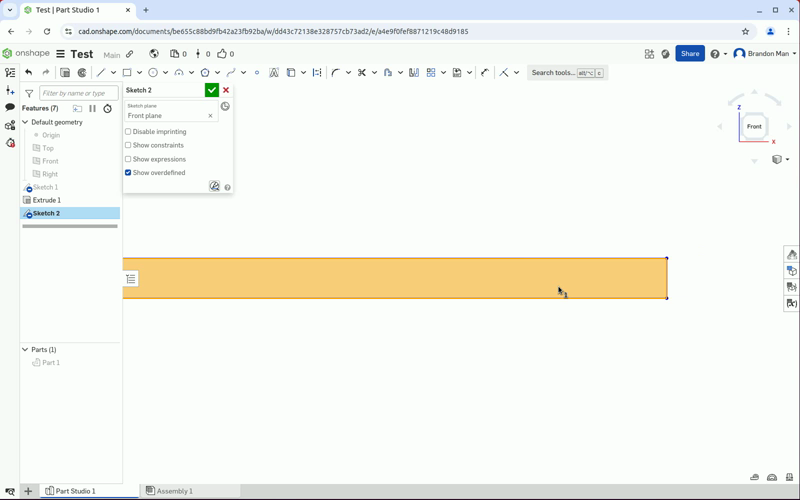
scroll(-6)
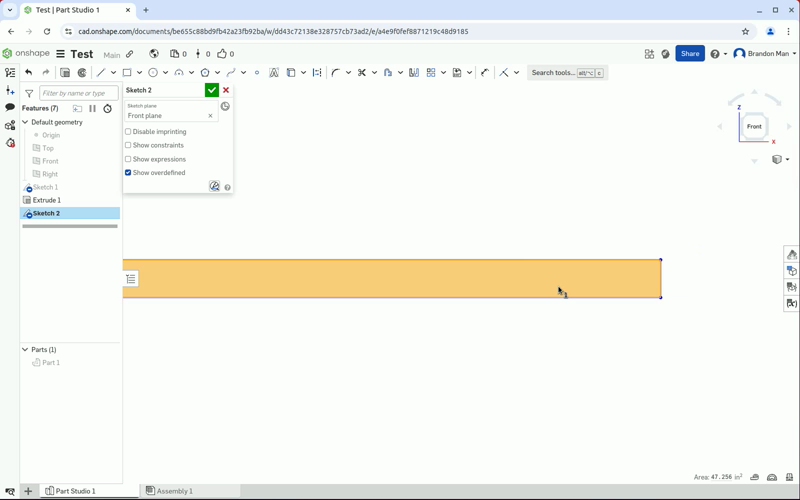
scroll(-6)
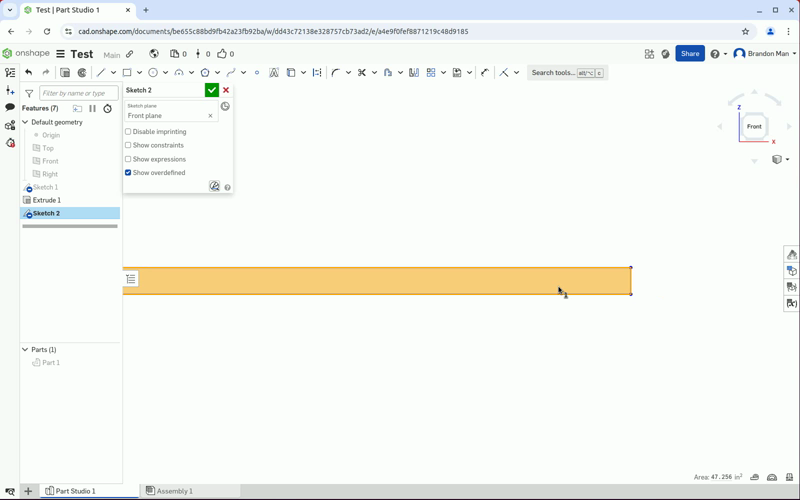
scroll(-6)
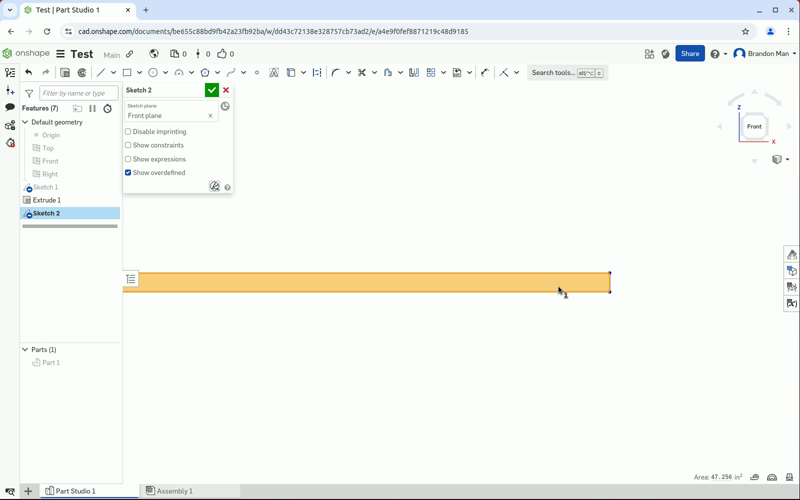
scroll(-6)
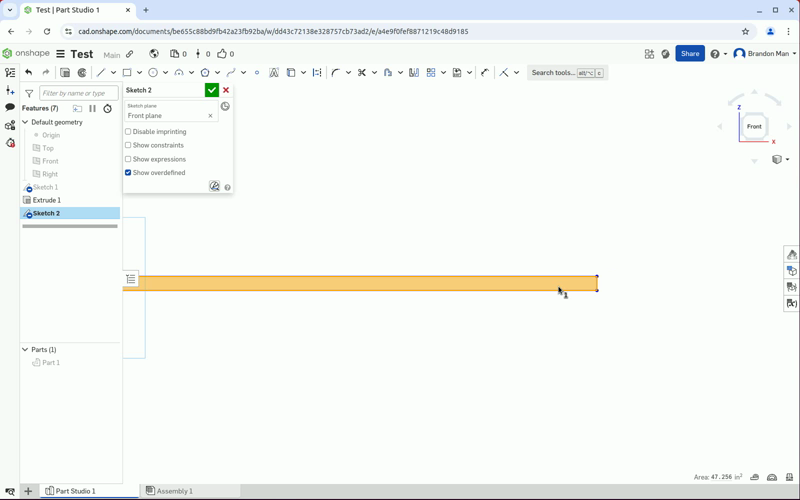
scroll(-6)
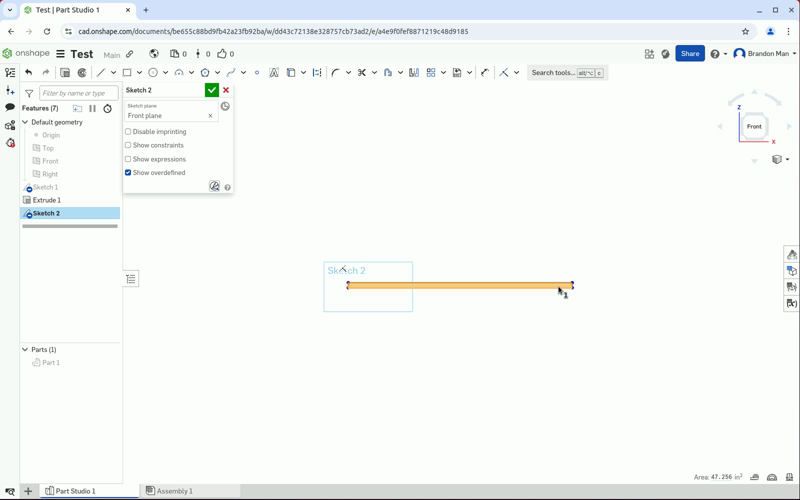
mouse_move(73, 352)
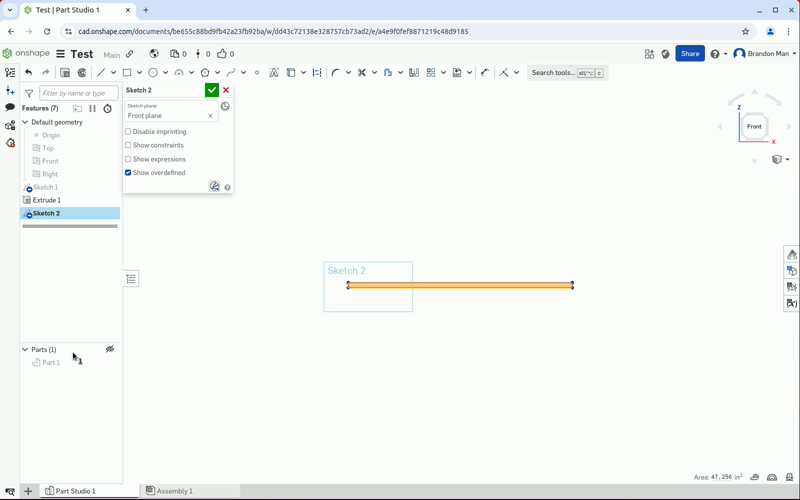
key(shift+y)
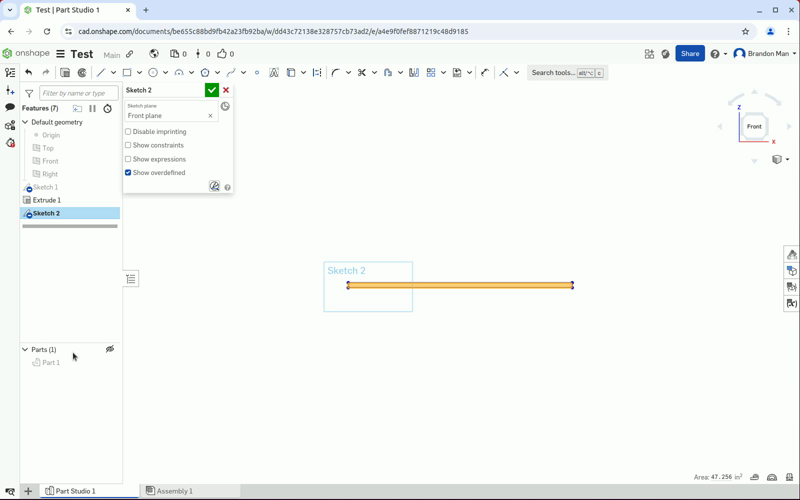
key(shift+e)
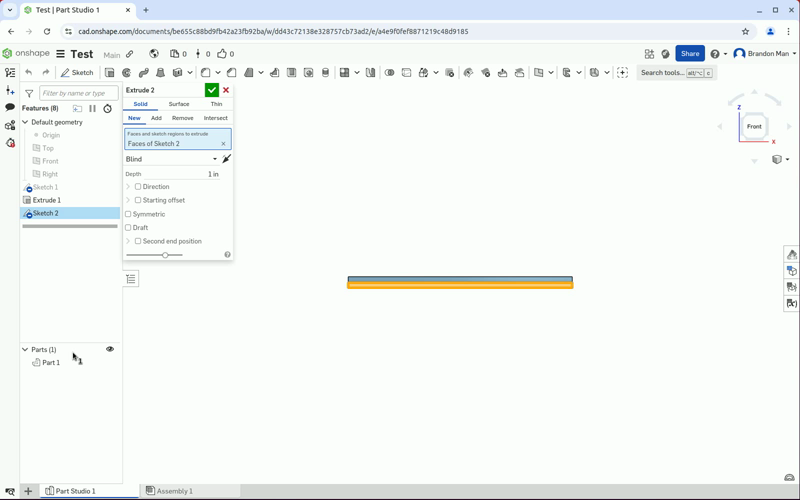
mouse_move(143, 106)
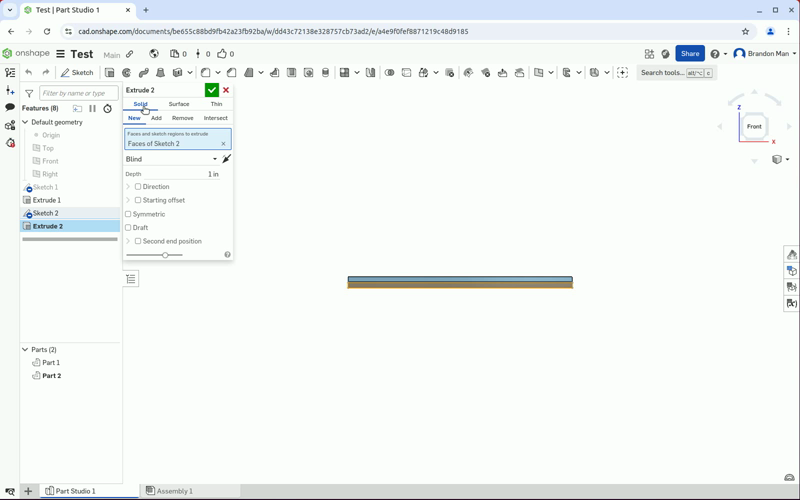
click(143, 106)
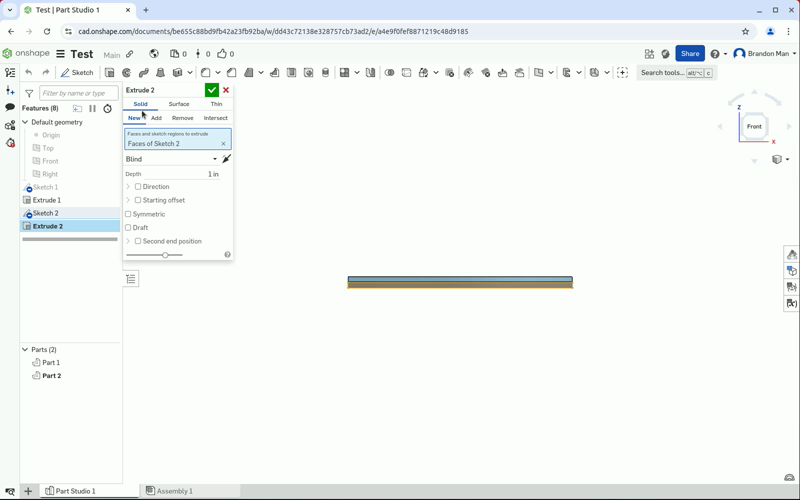
mouse_move(137, 120)
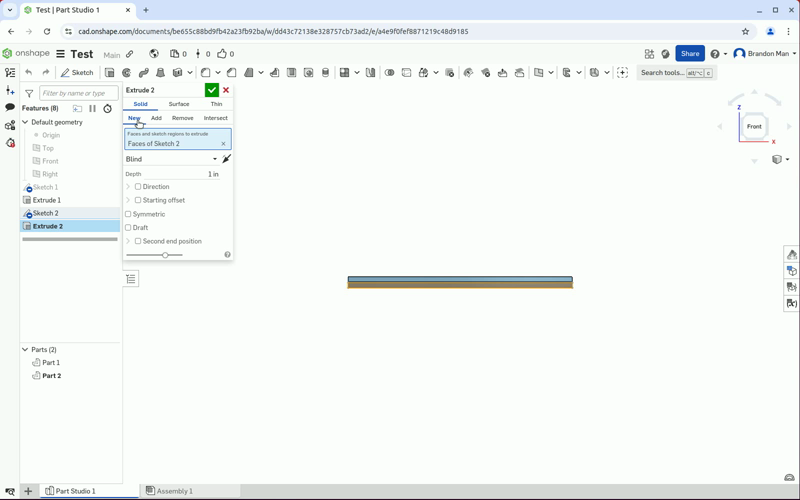
click(137, 120)
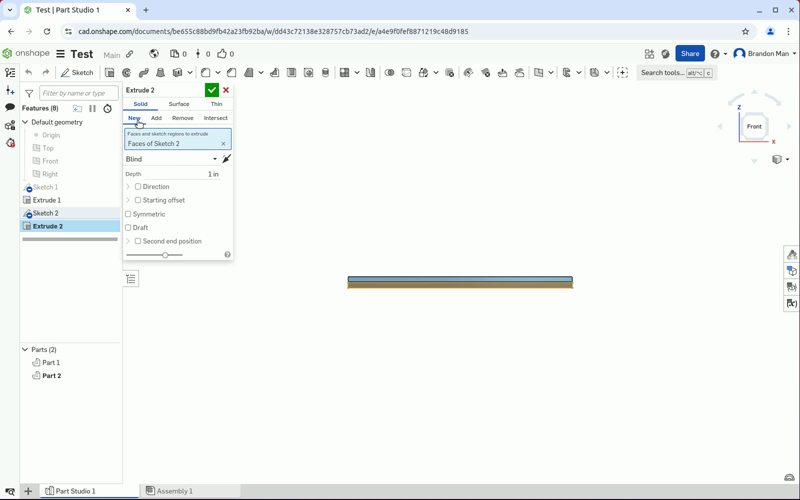
key(tab, 4)
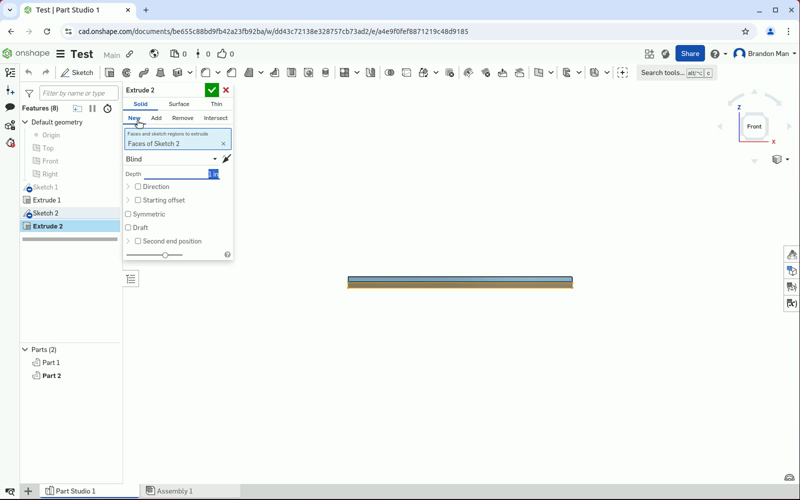
text(0.963)
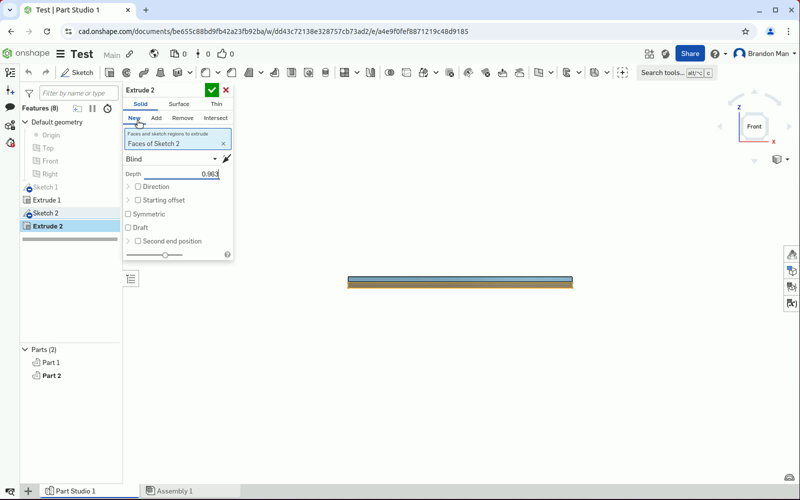
key(enter)
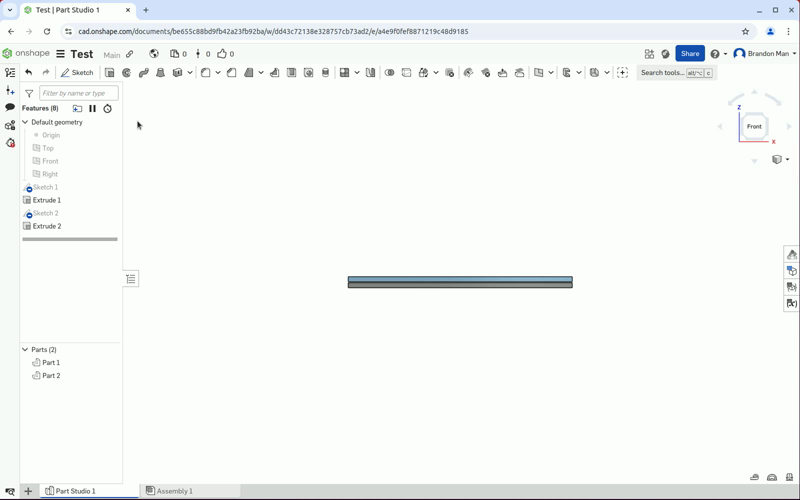
key(shift+h)
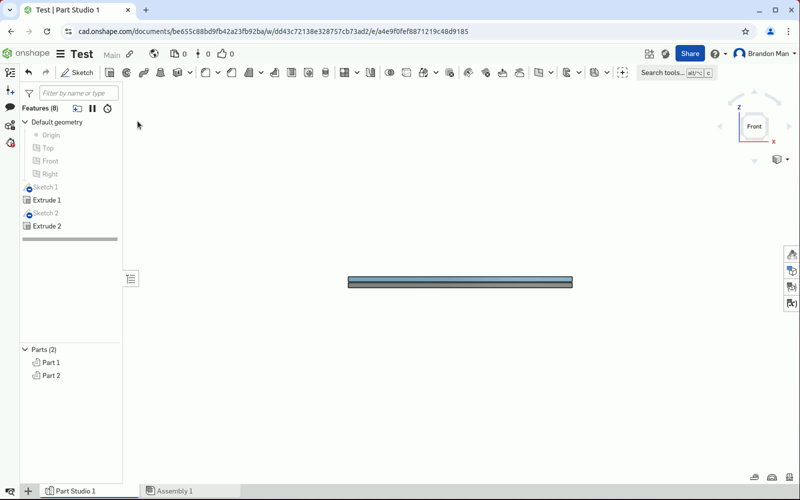
key(shift+h)
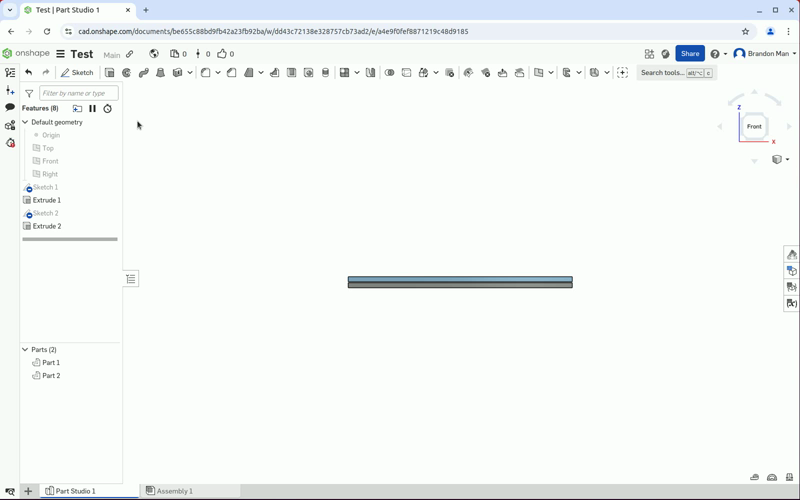
mouse_move(73, 189)
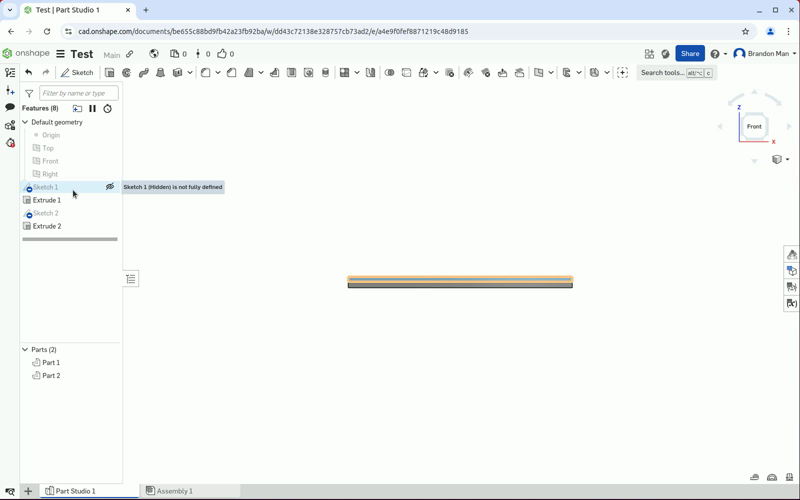
click(73, 189)
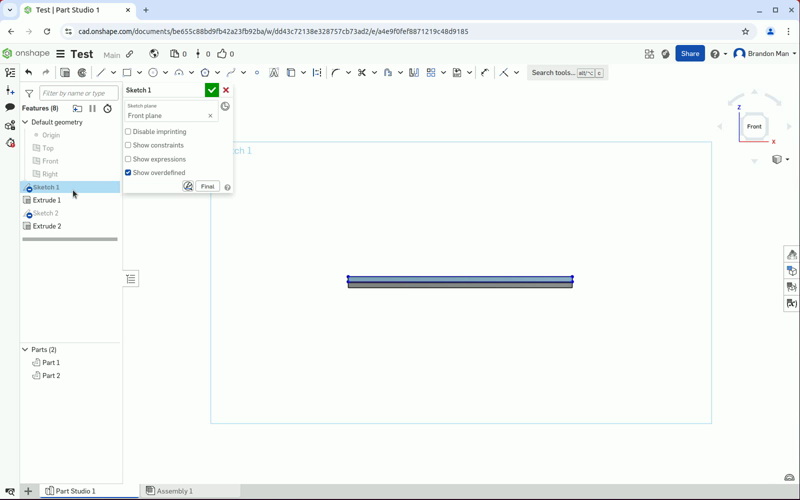
mouse_move(229, 92)
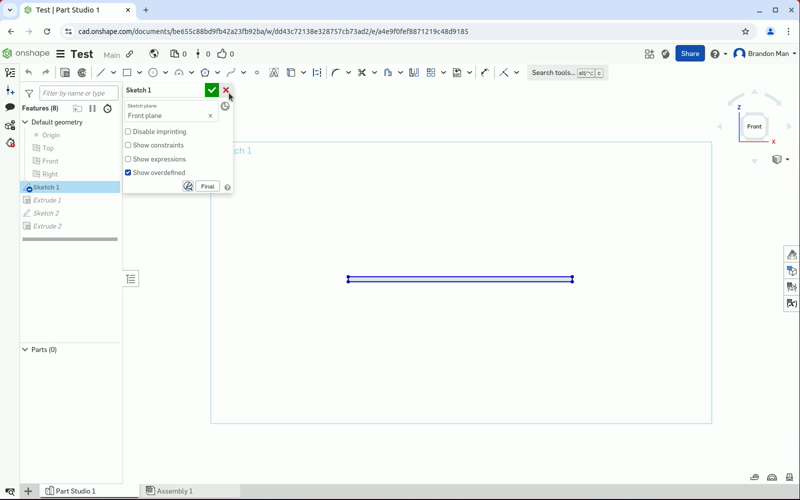
click(229, 92)
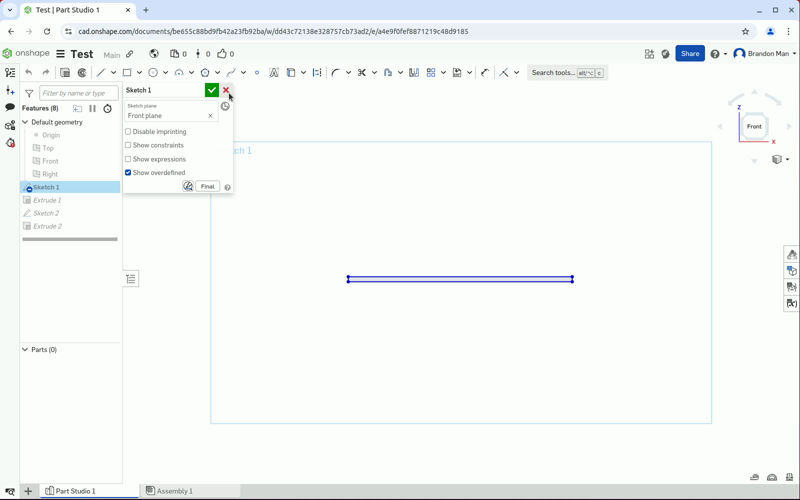
key(shift+s)
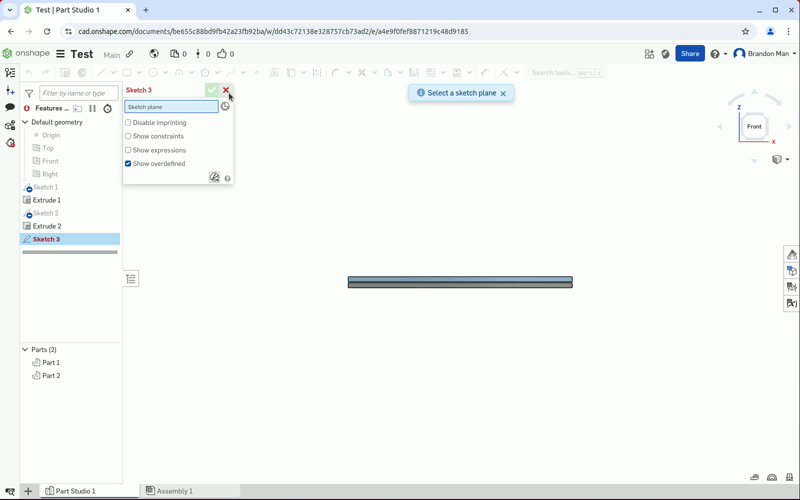
mouse_move(73, 163)
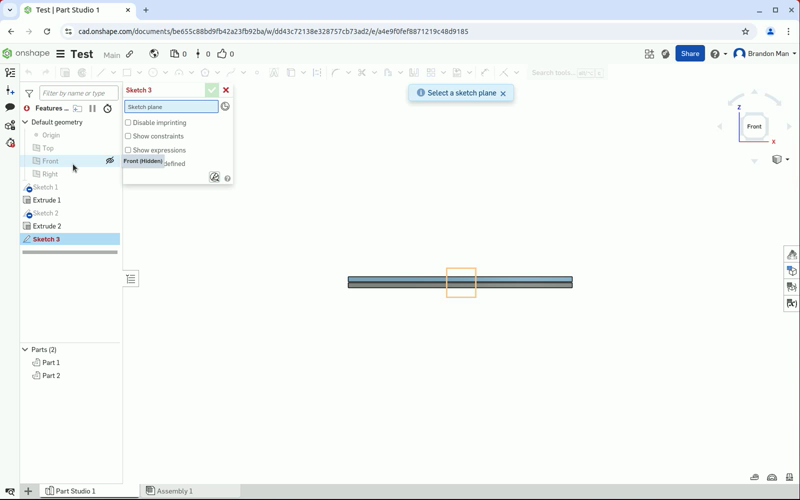
click(73, 163)
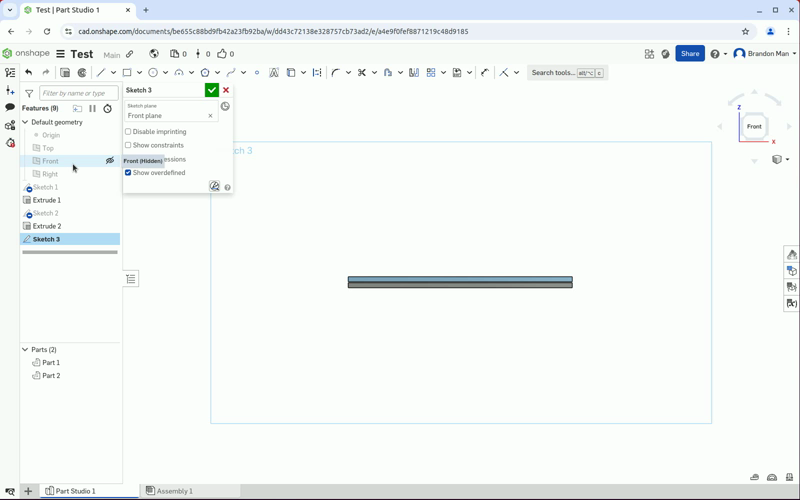
mouse_move(73, 352)
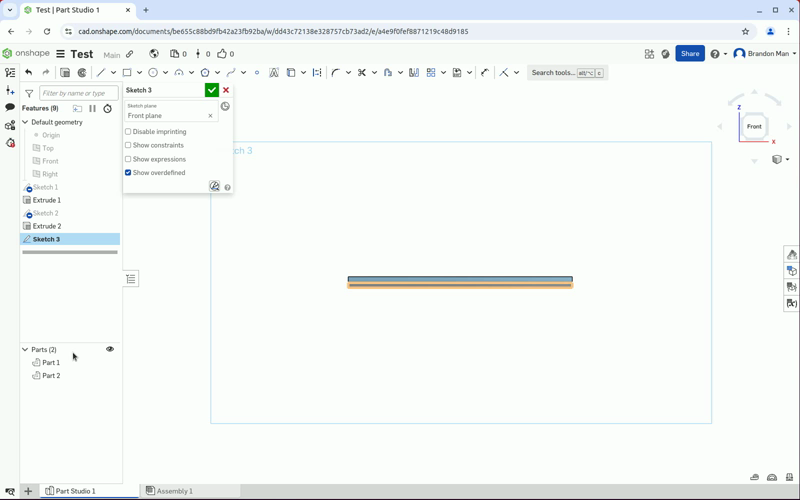
key(y)
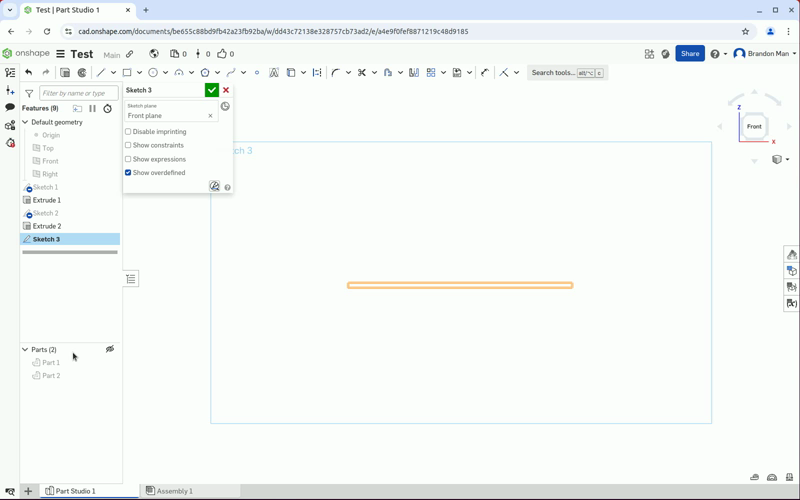
key(l)
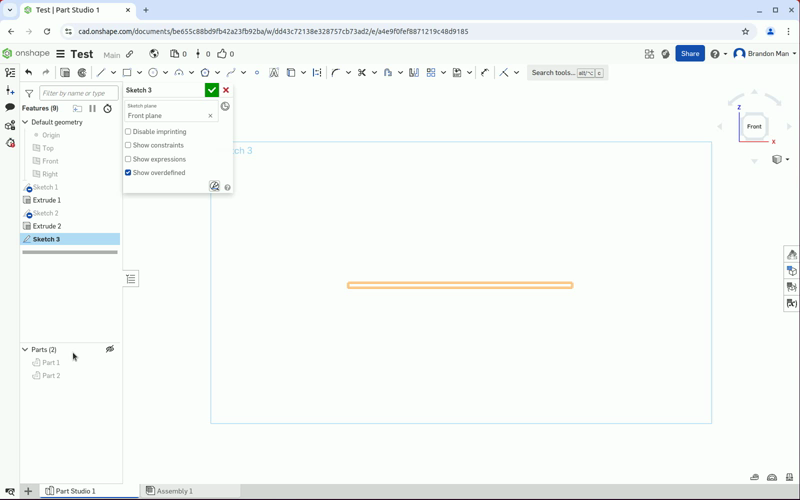
key_down(shift)
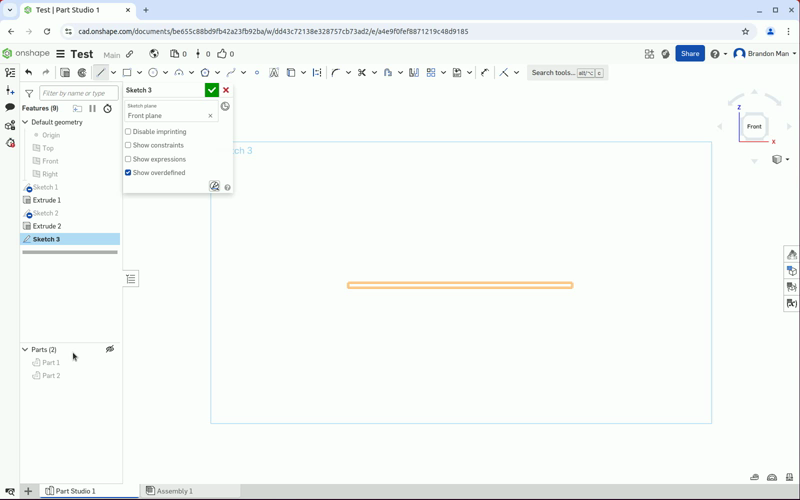
mouse_move(348, 284)
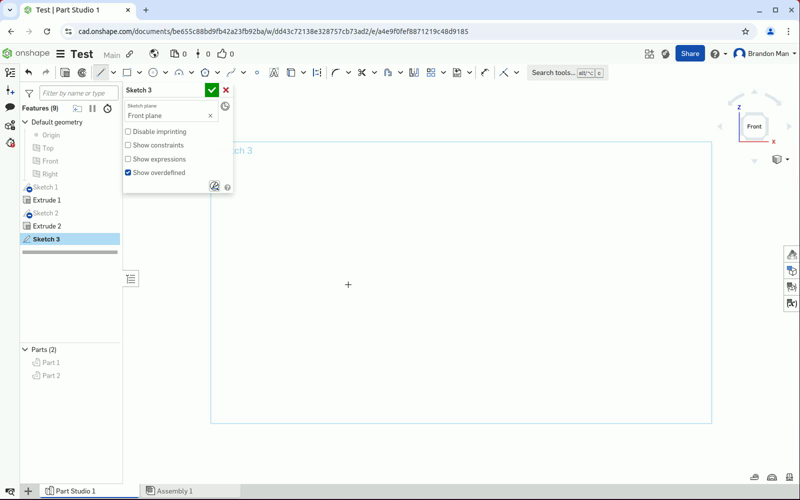
click(348, 284)
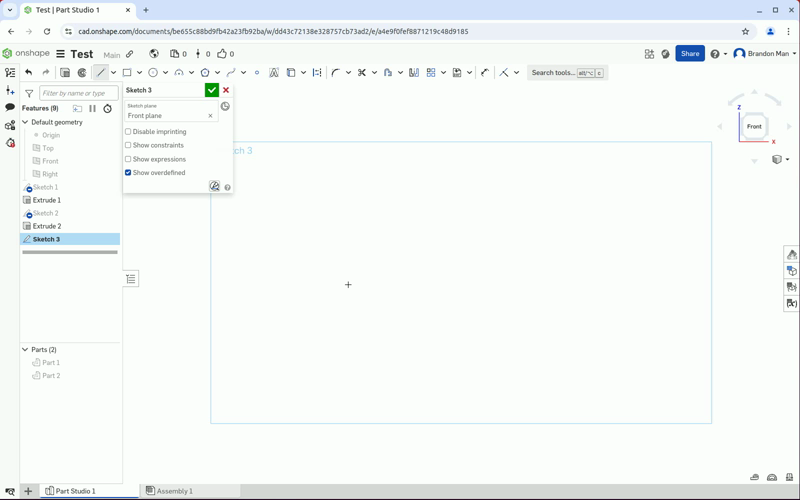
key_up(shift)
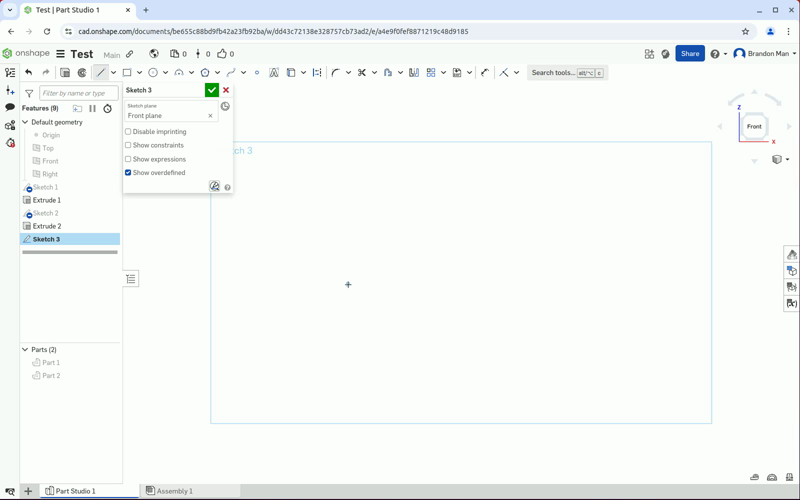
key_down(shift)
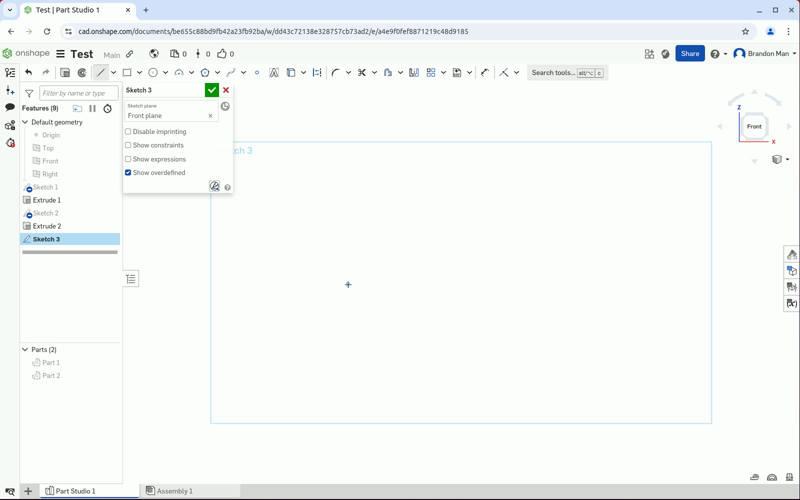
mouse_move(572, 284)
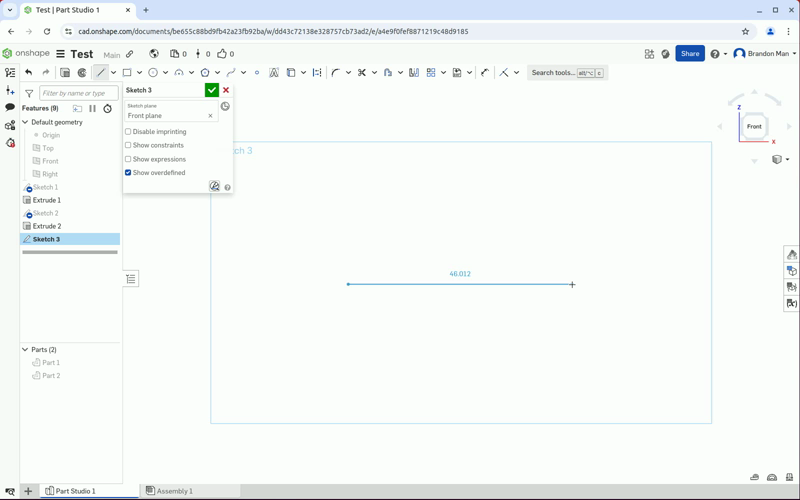
click(572, 284)
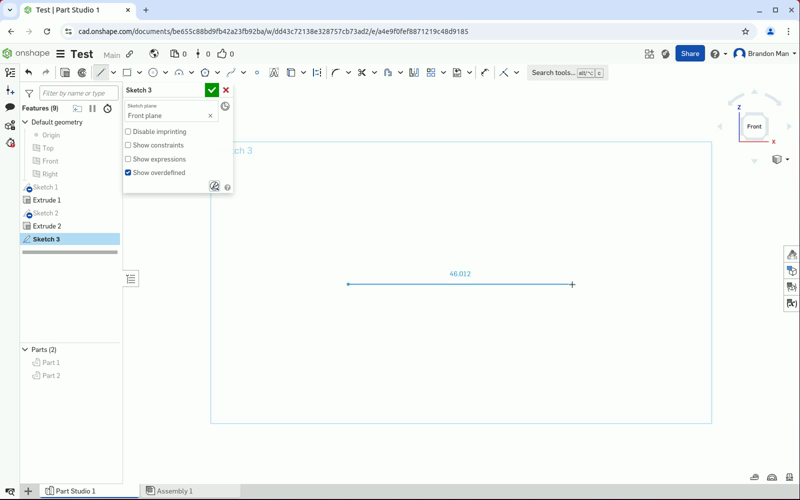
key_up(shift)
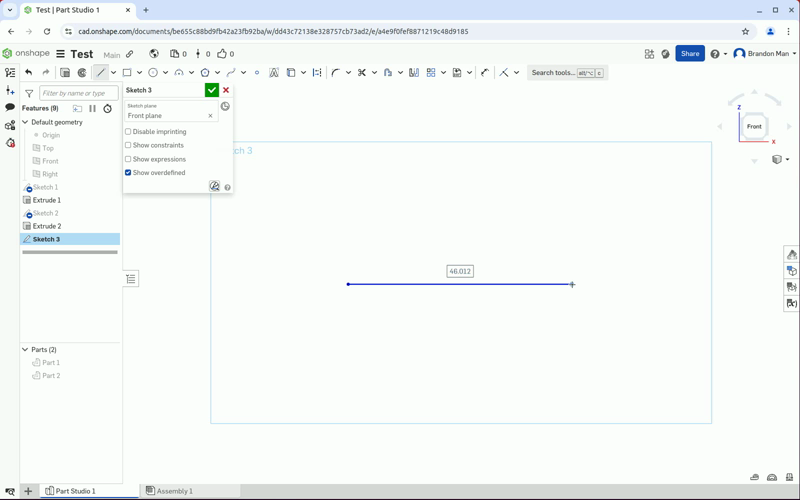
key_down(shift)
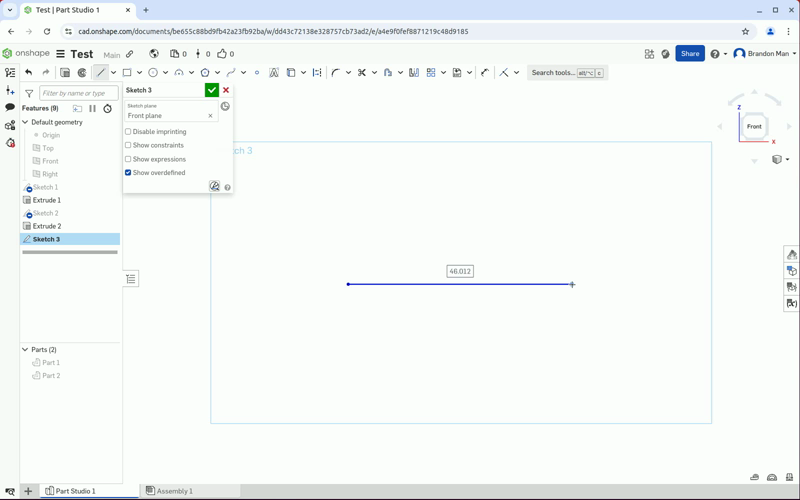
mouse_move(589, 284)
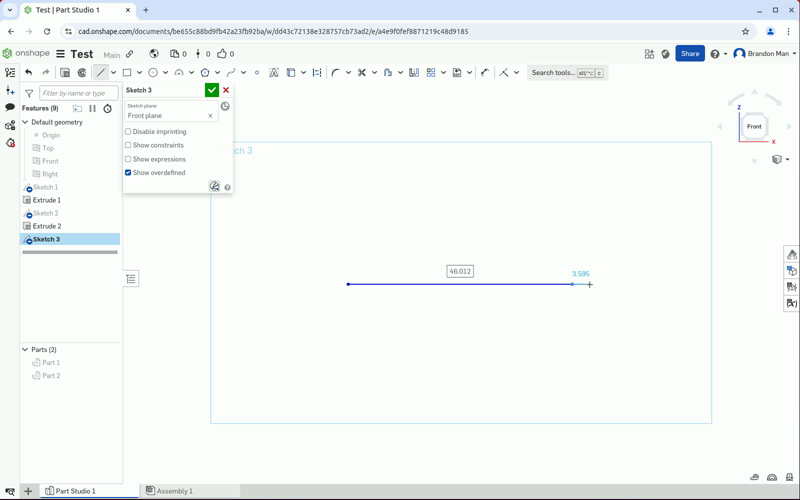
mouse_move(572, 281)
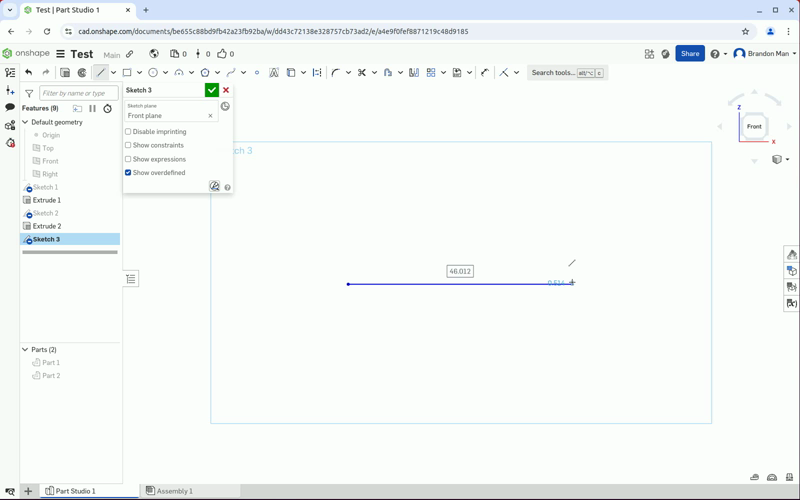
scroll(6)
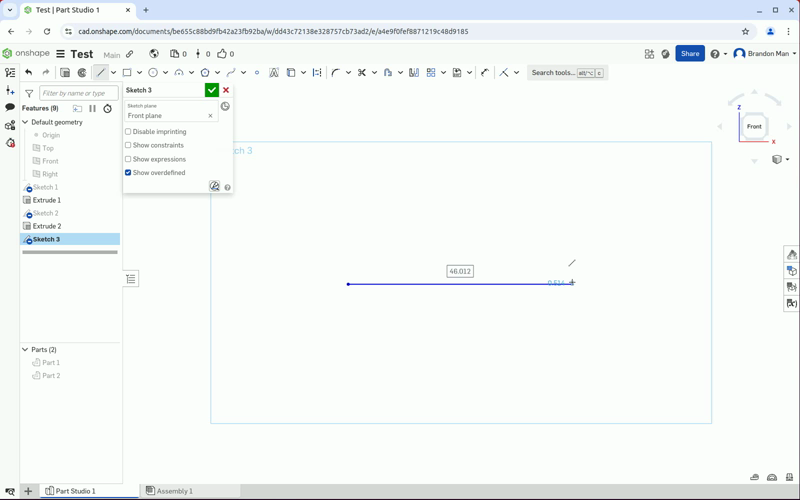
scroll(6)
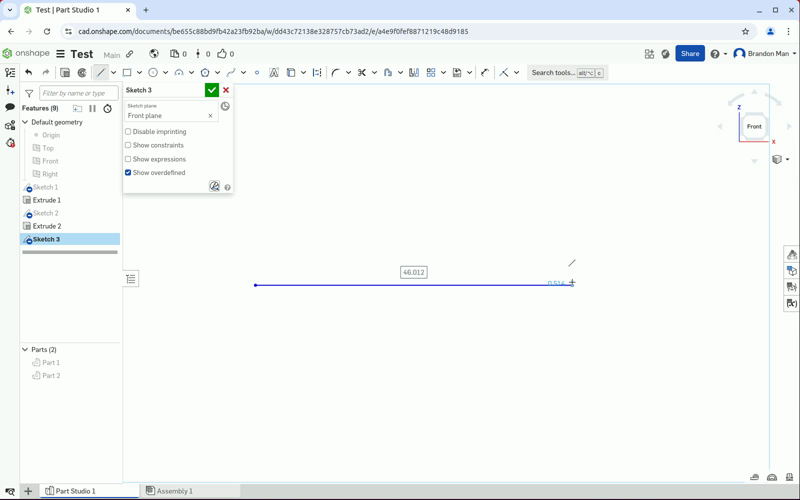
scroll(6)
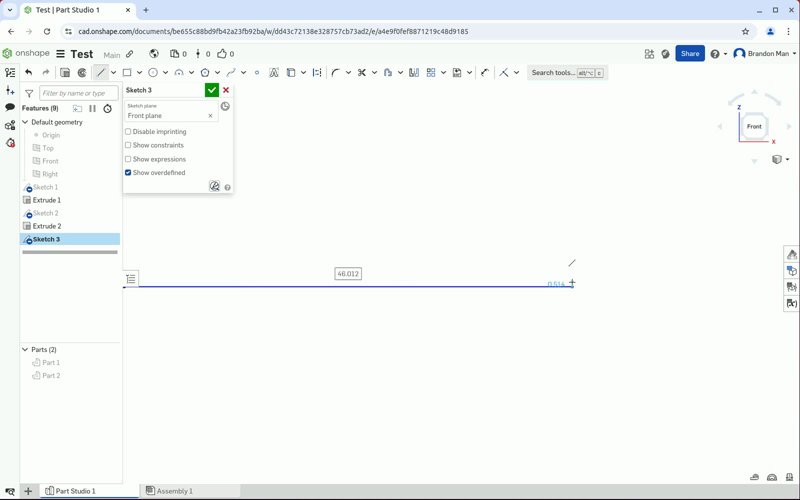
scroll(6)
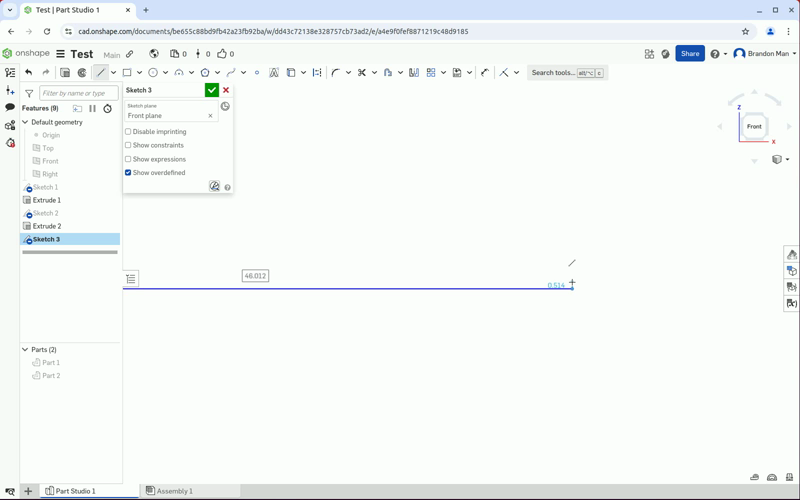
scroll(6)
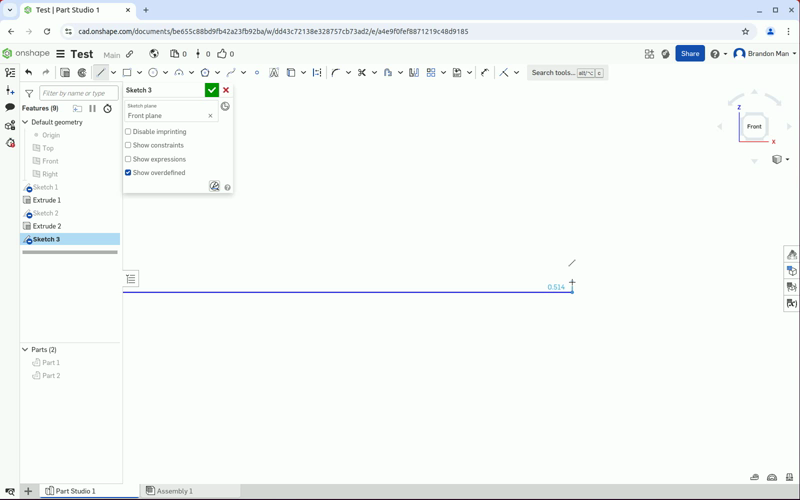
scroll(6)
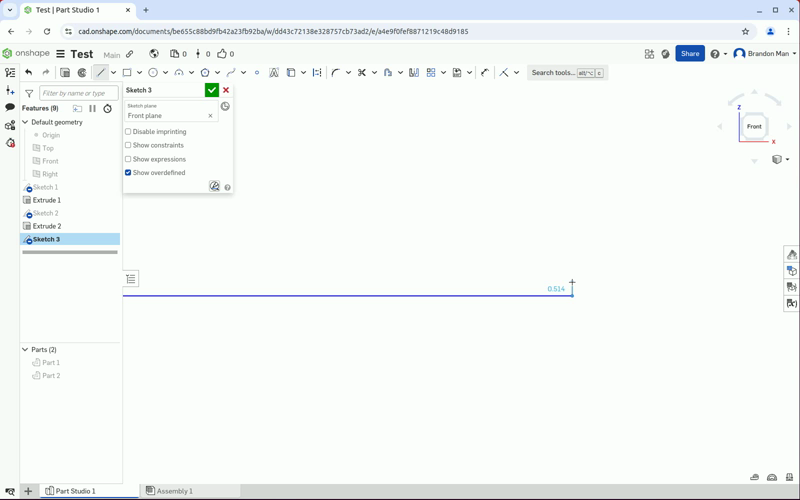
scroll(6)
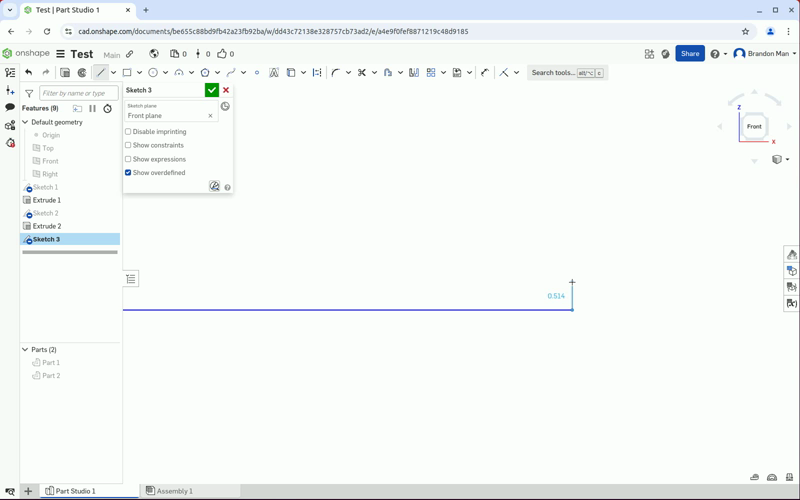
click(572, 281)
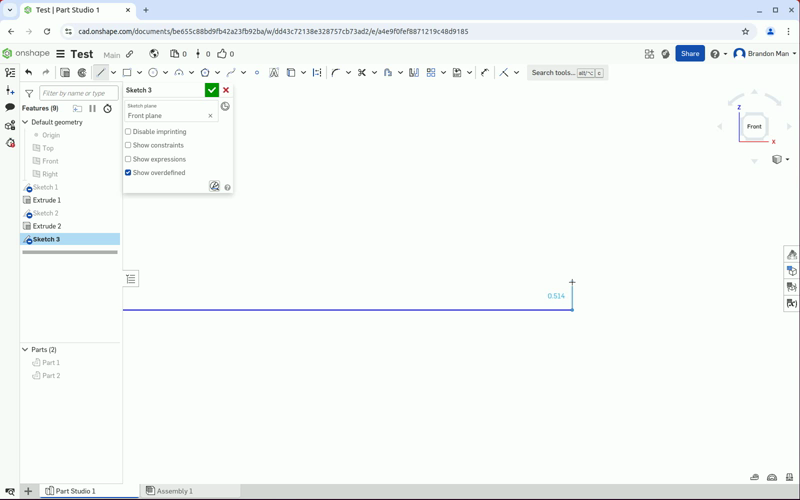
scroll(-6)
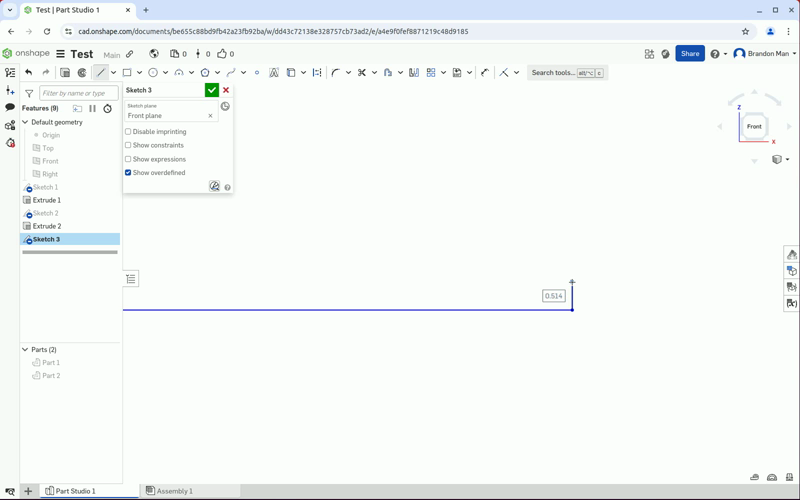
scroll(-6)
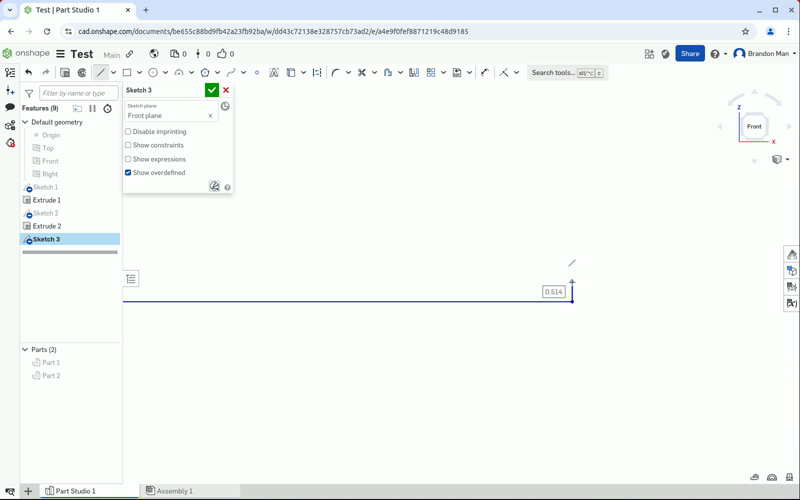
scroll(-6)
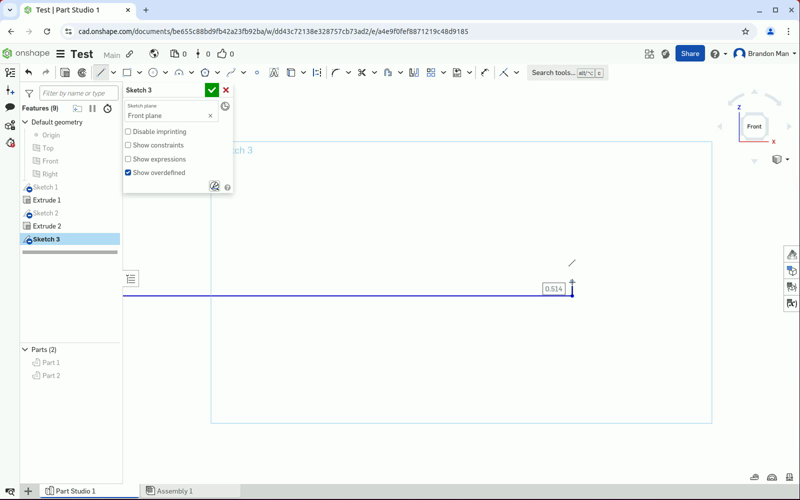
scroll(-6)
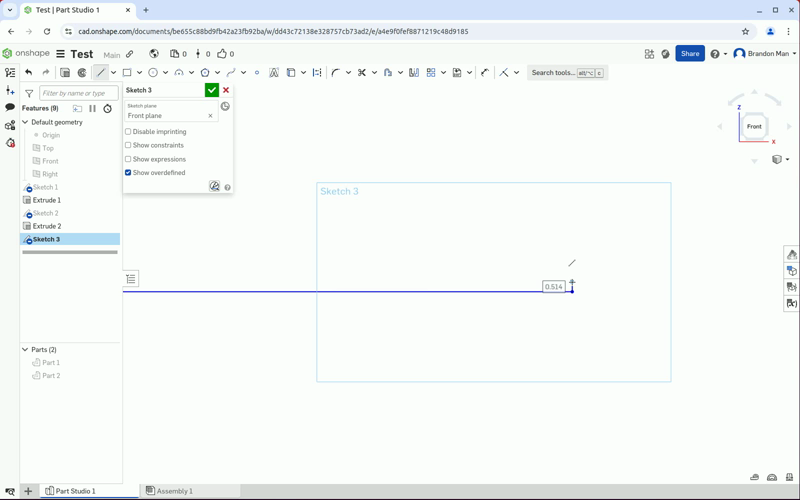
scroll(-6)
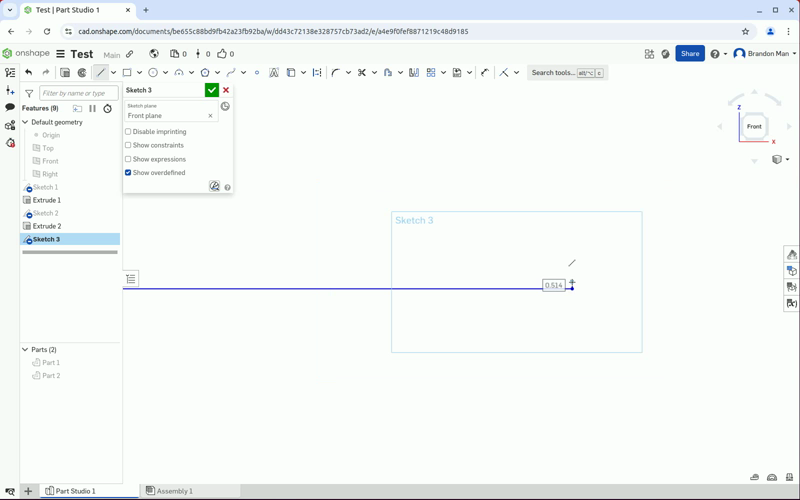
scroll(-6)
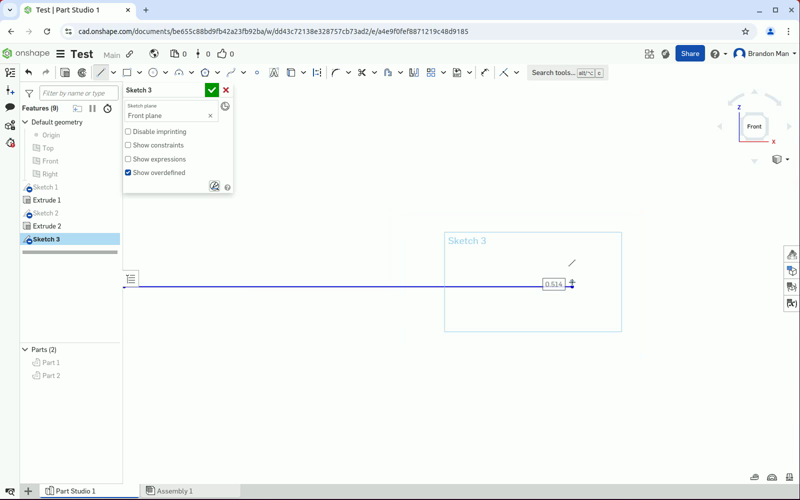
scroll(-6)
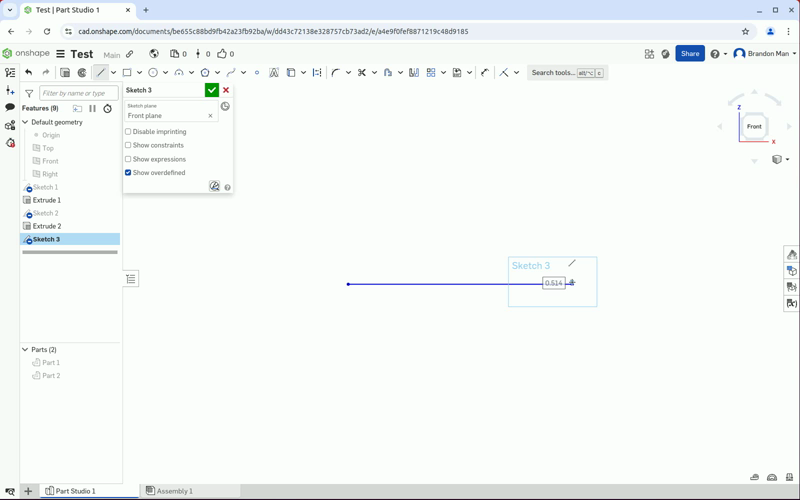
key_up(shift)
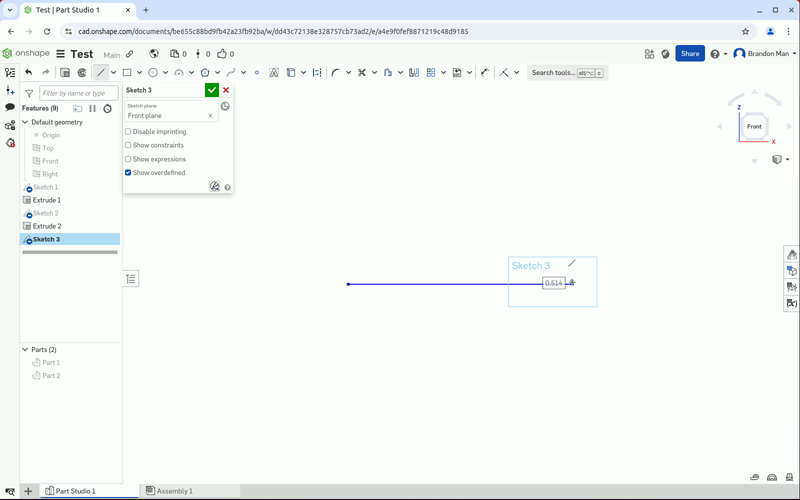
key_down(shift)
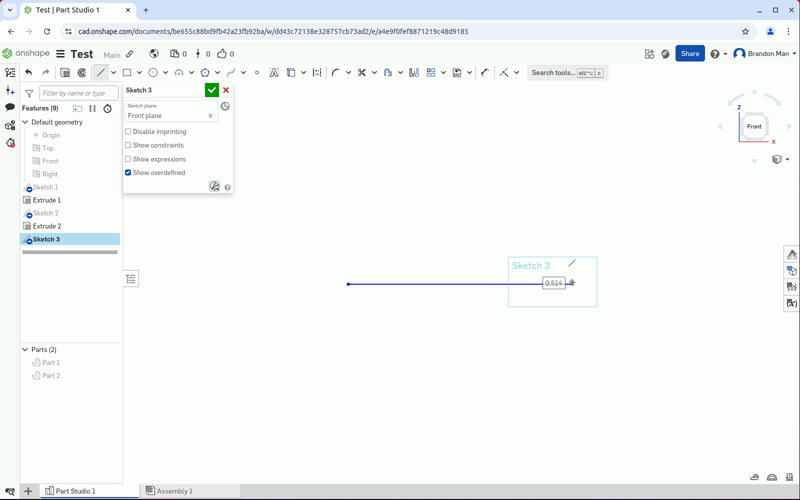
mouse_move(348, 281)
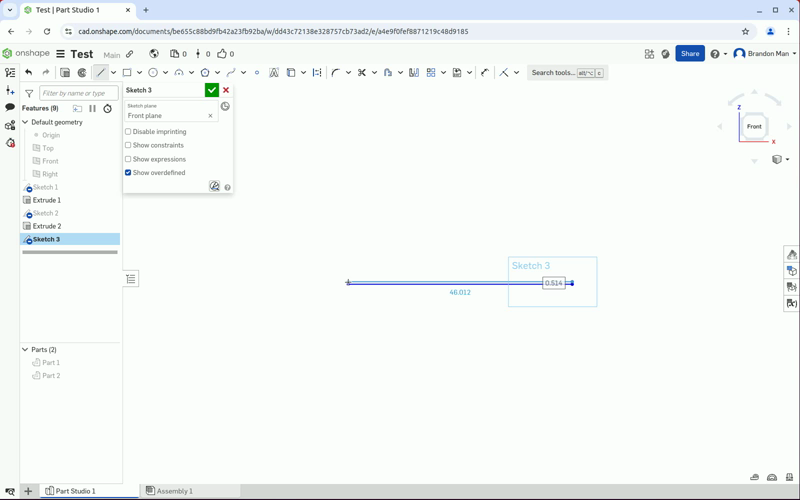
scroll(6)
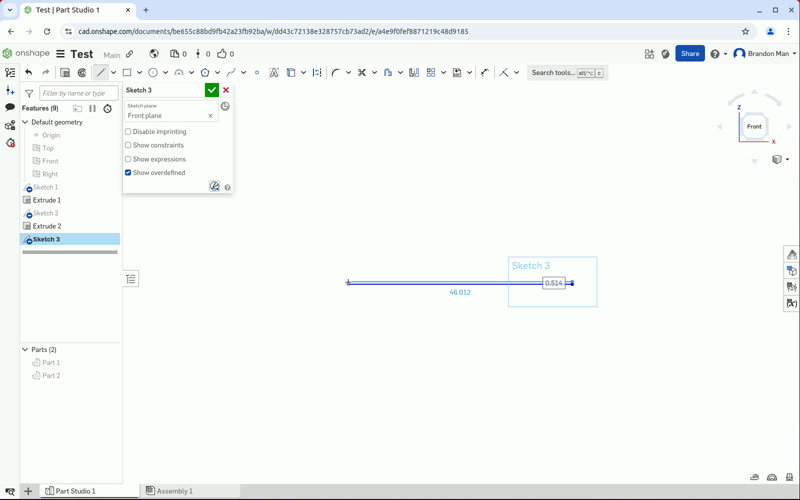
scroll(6)
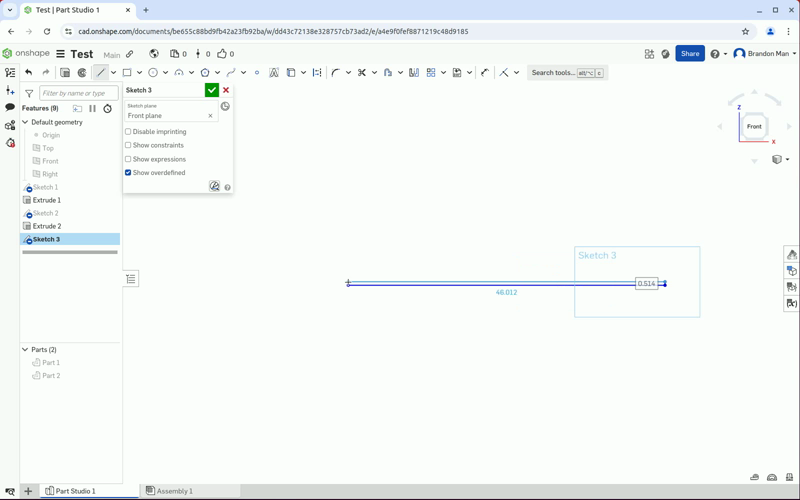
scroll(6)
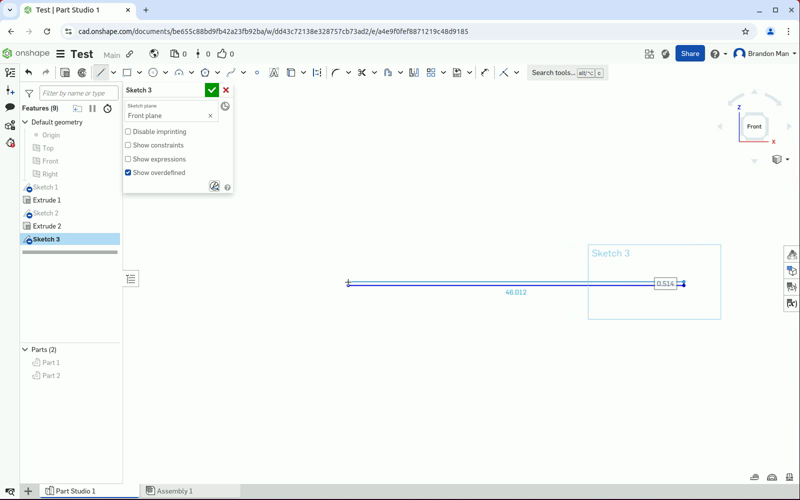
scroll(6)
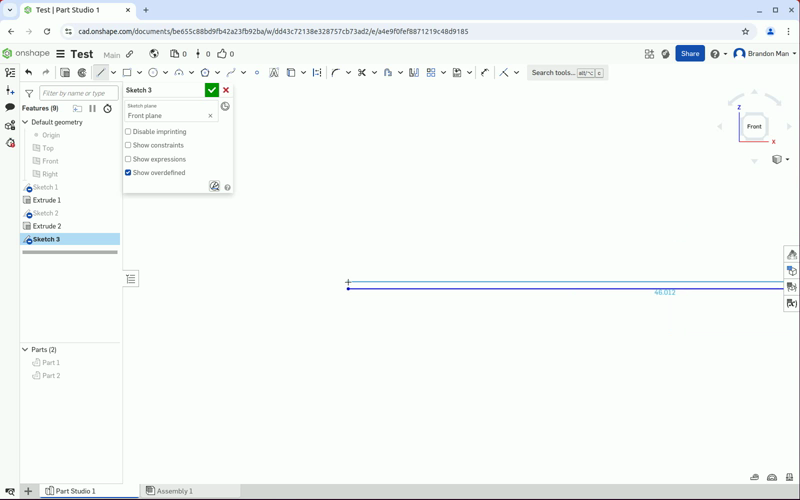
scroll(6)
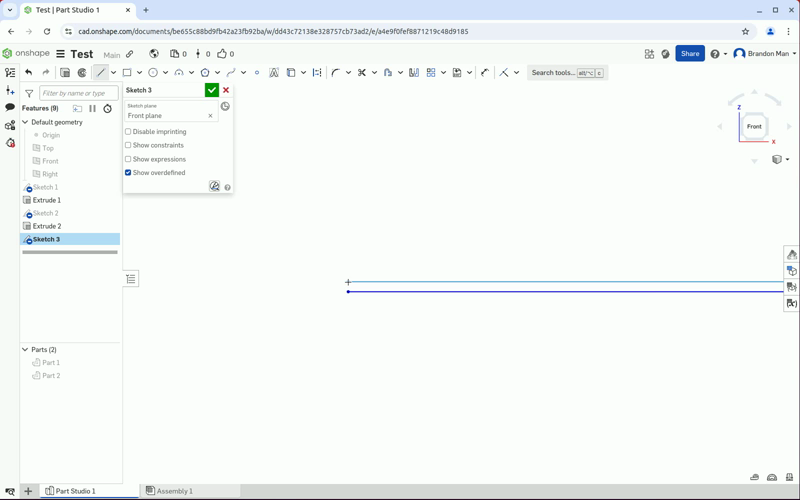
scroll(6)
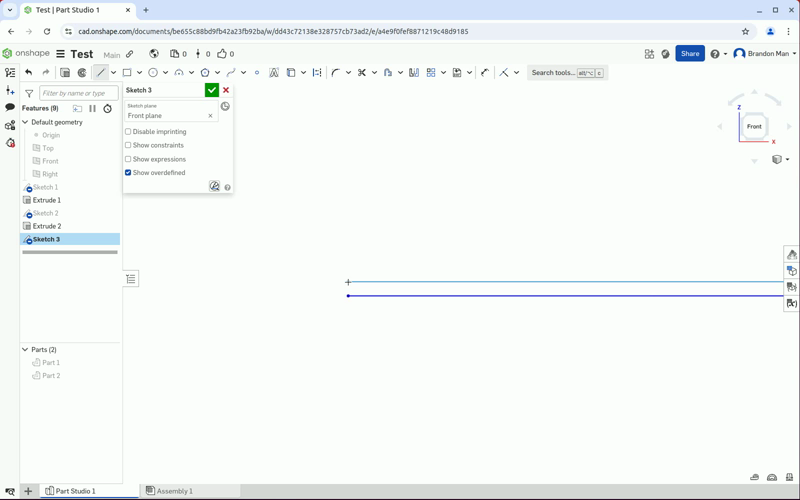
scroll(6)
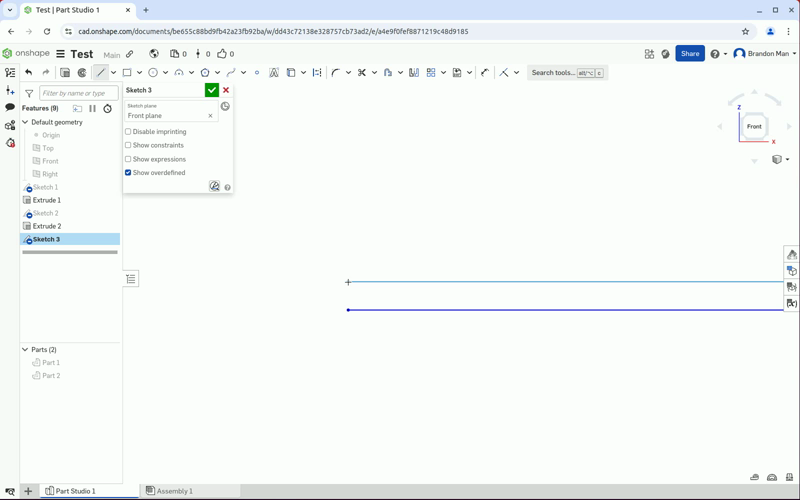
click(348, 281)
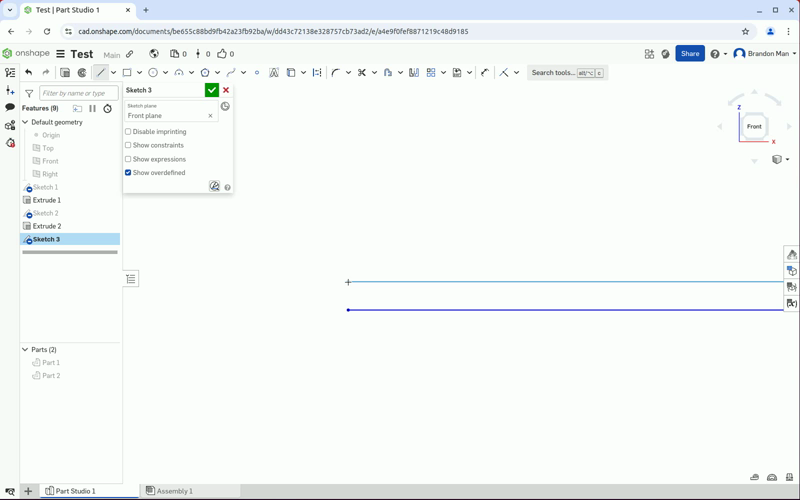
scroll(-6)
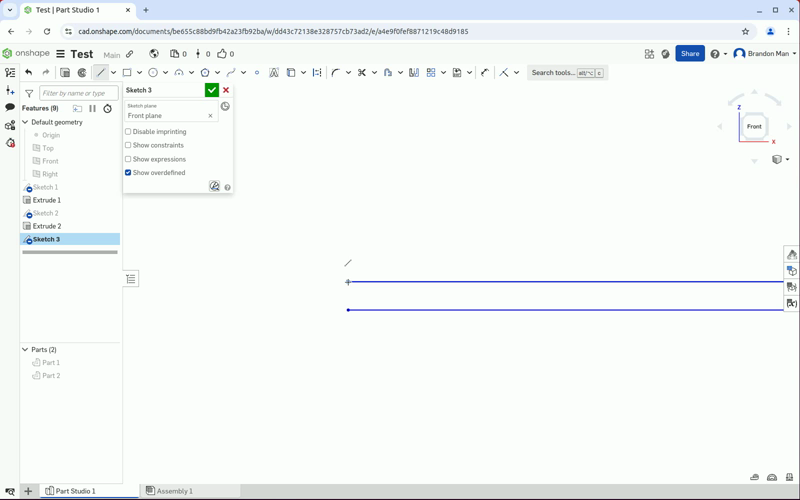
scroll(-6)
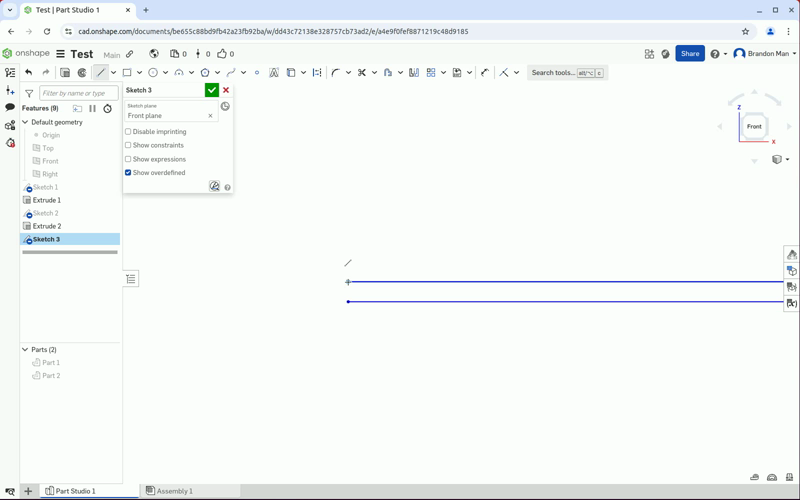
scroll(-6)
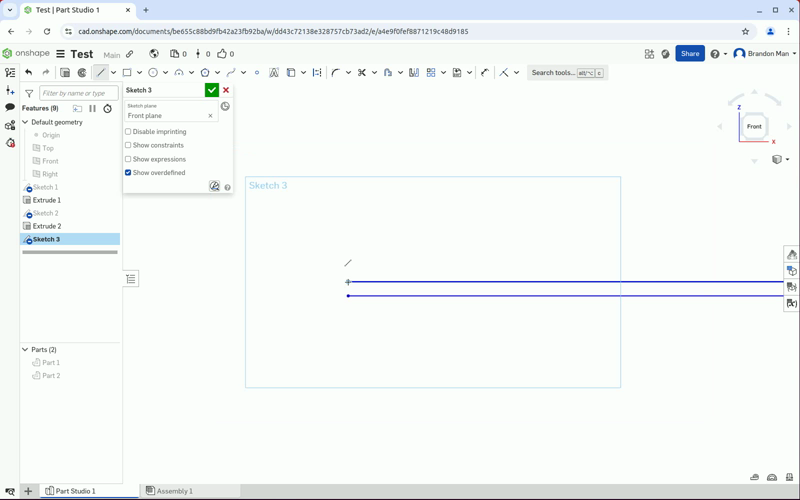
scroll(-6)
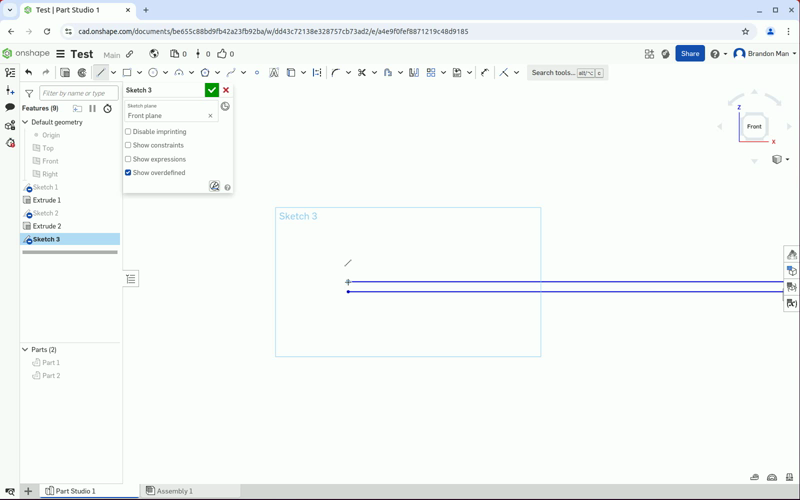
scroll(-6)
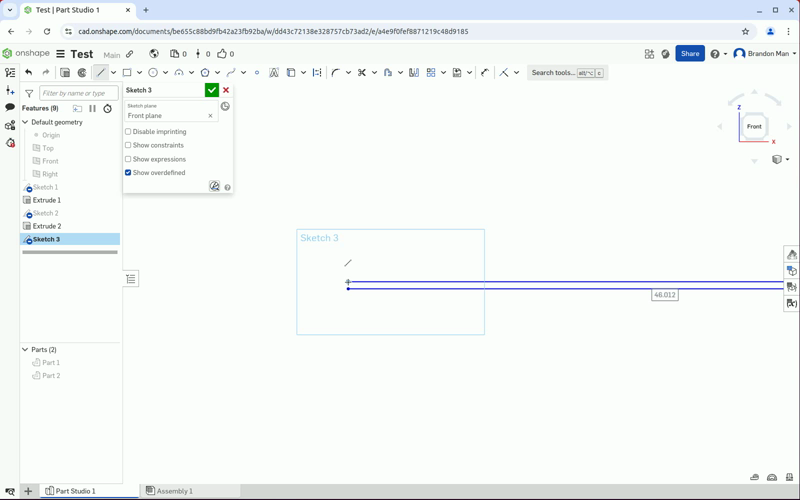
scroll(-6)
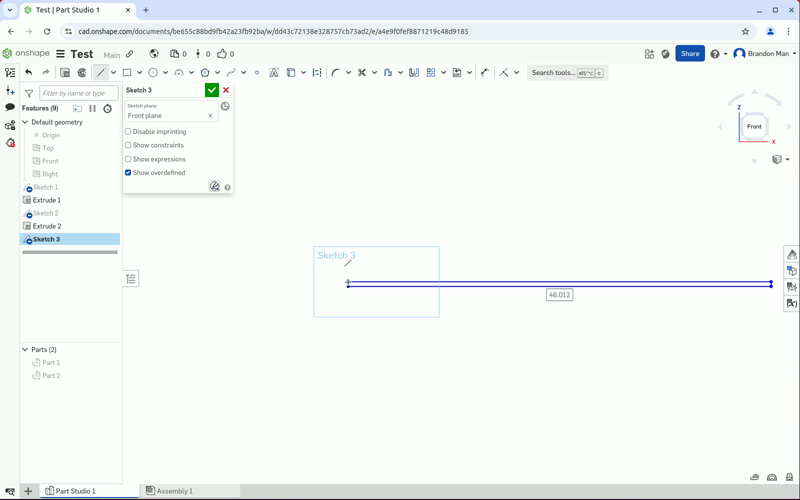
scroll(-6)
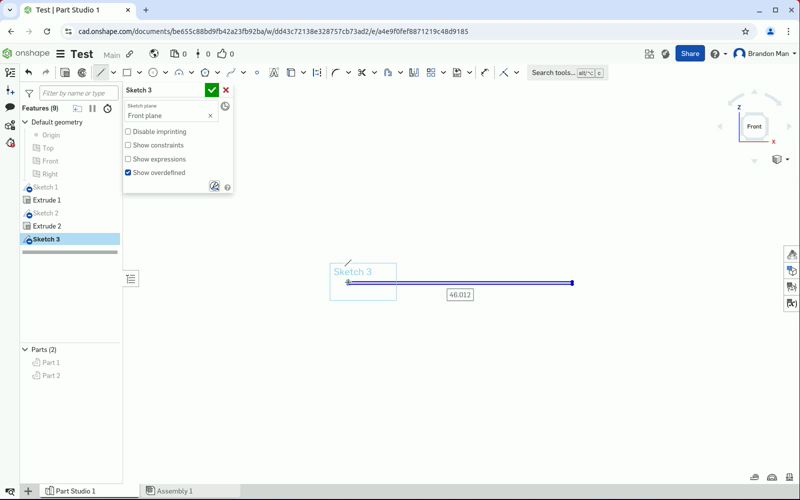
key_up(shift)
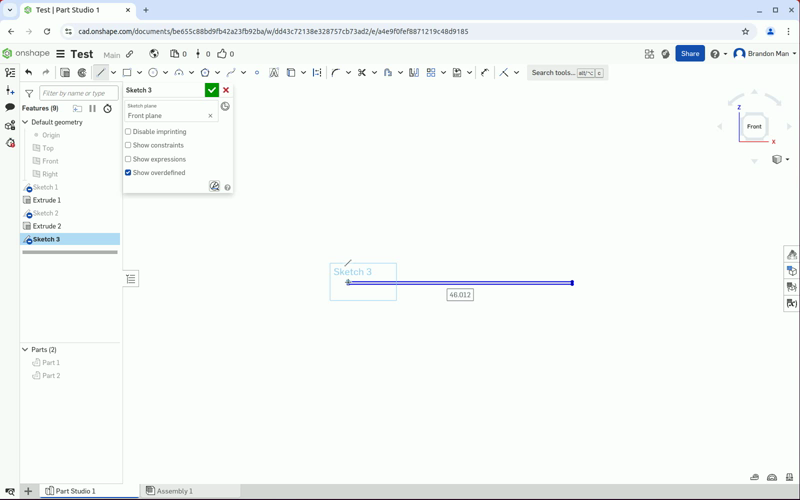
mouse_move(378, 281)
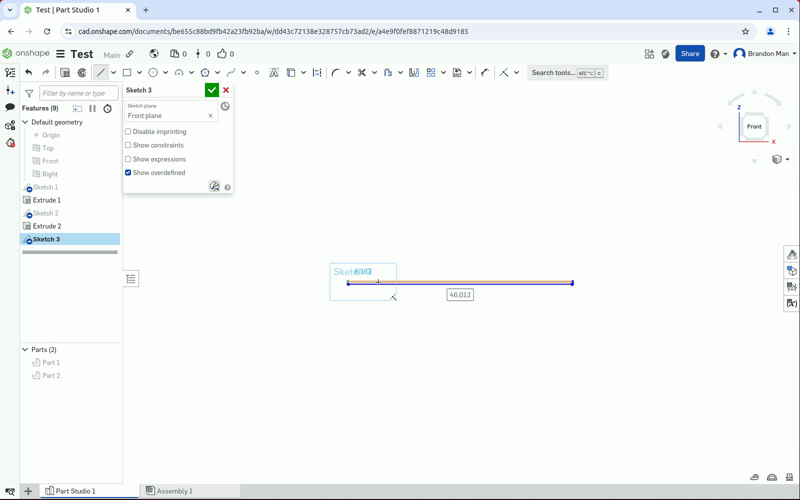
key_down(shift)
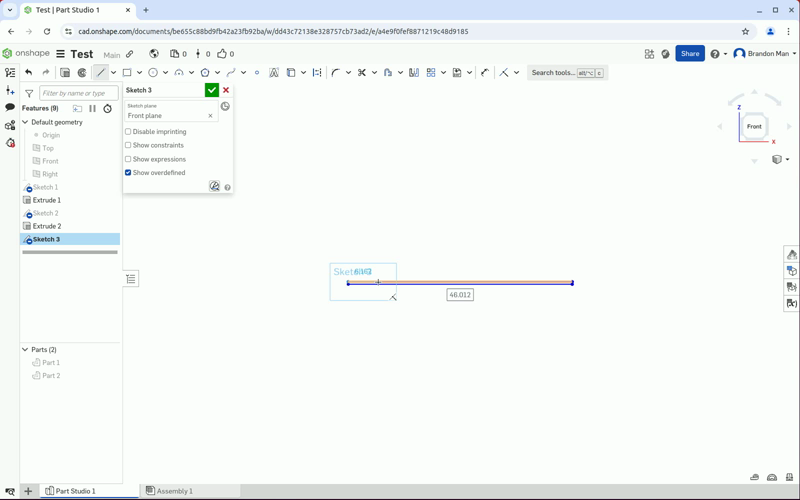
mouse_move(348, 284)
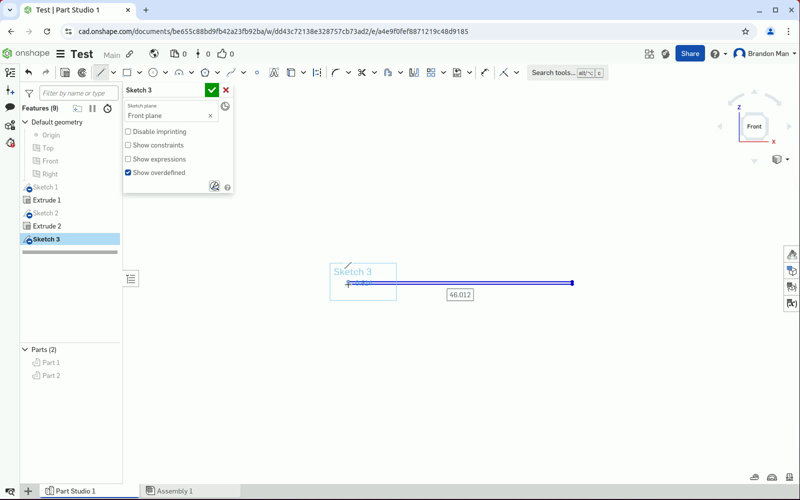
scroll(6)
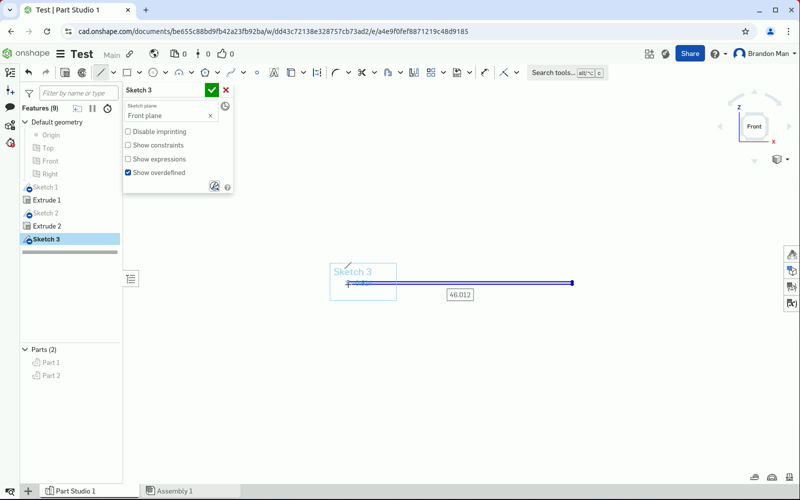
scroll(6)
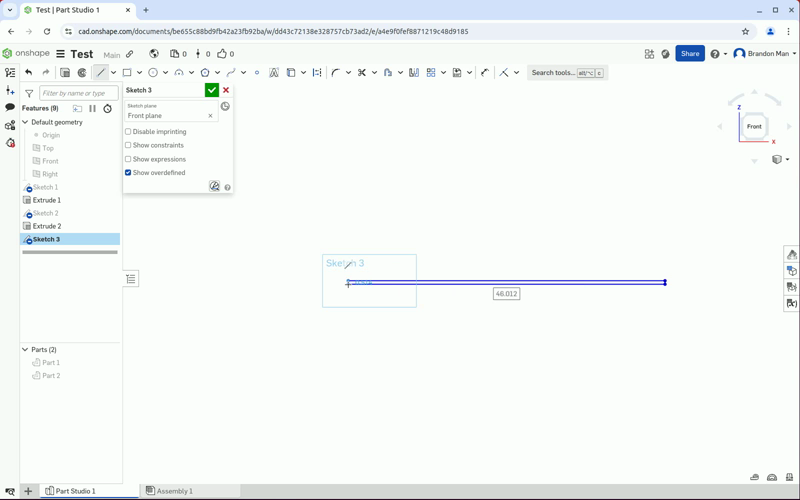
scroll(6)
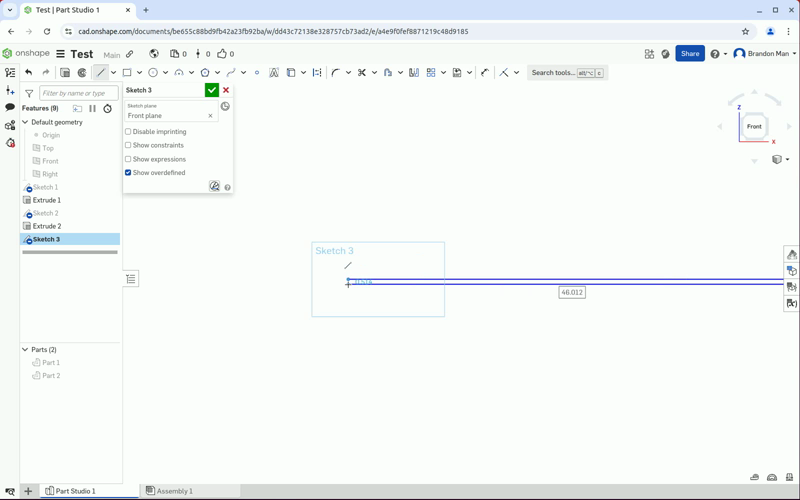
scroll(6)
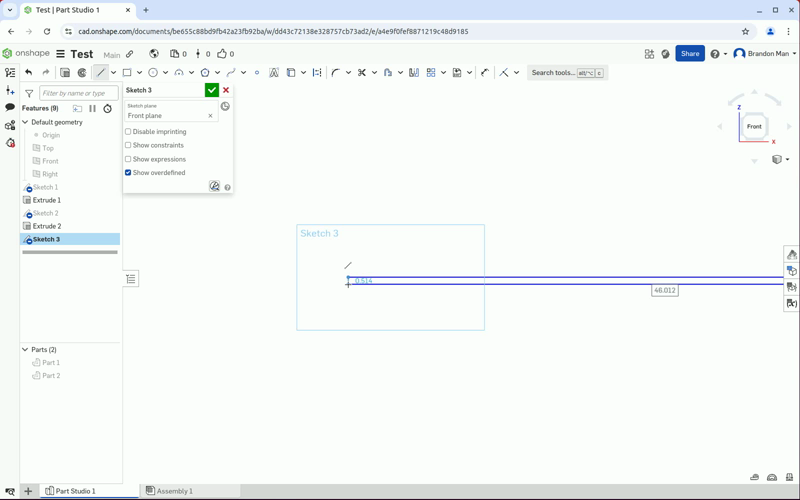
scroll(6)
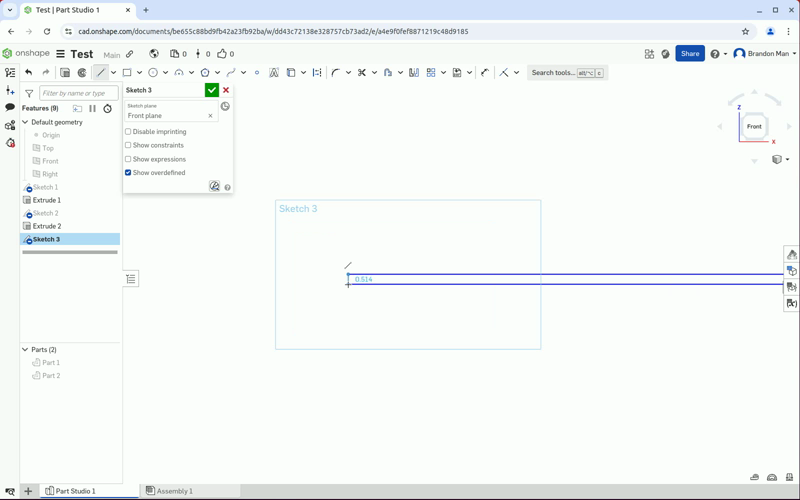
scroll(6)
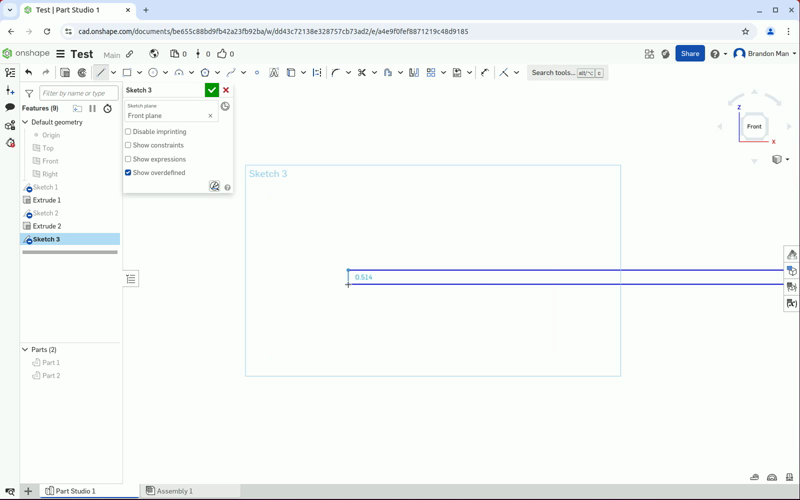
scroll(6)
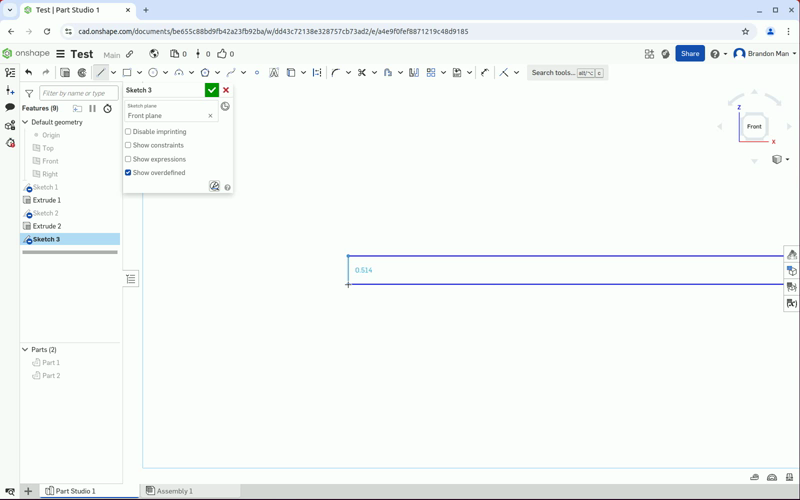
key_up(shift)
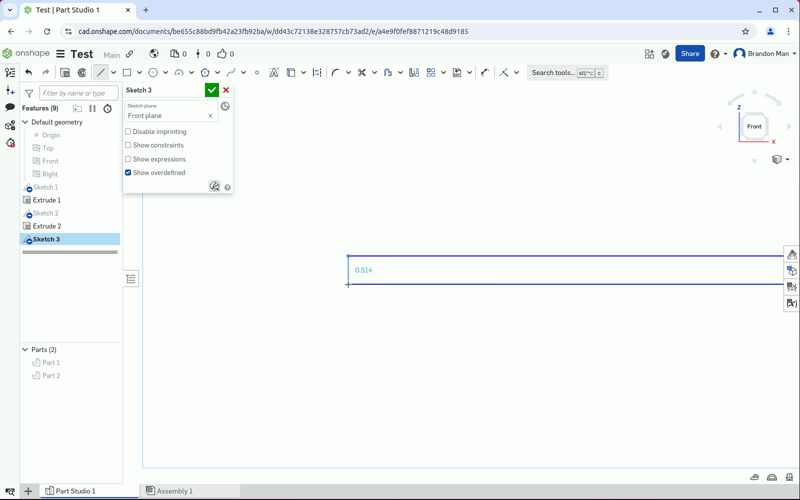
click(348, 284)
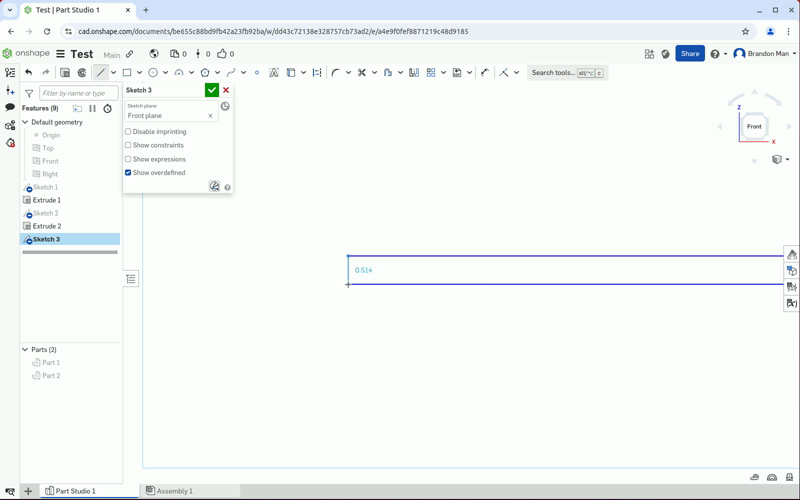
scroll(-6)
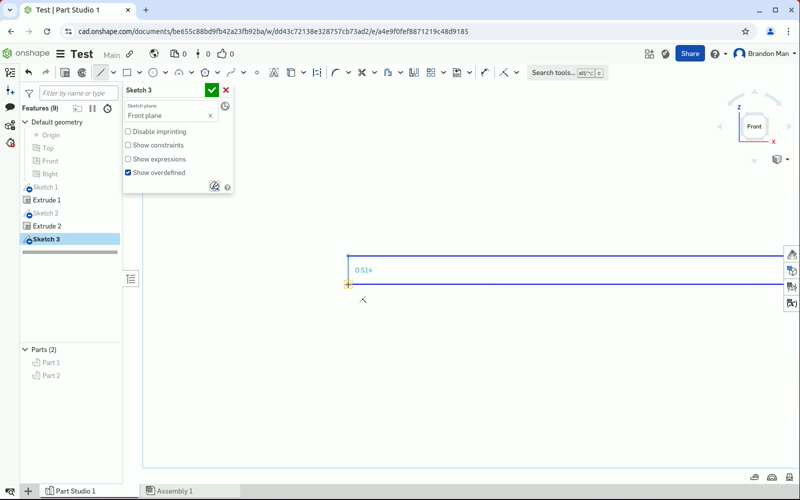
scroll(-6)
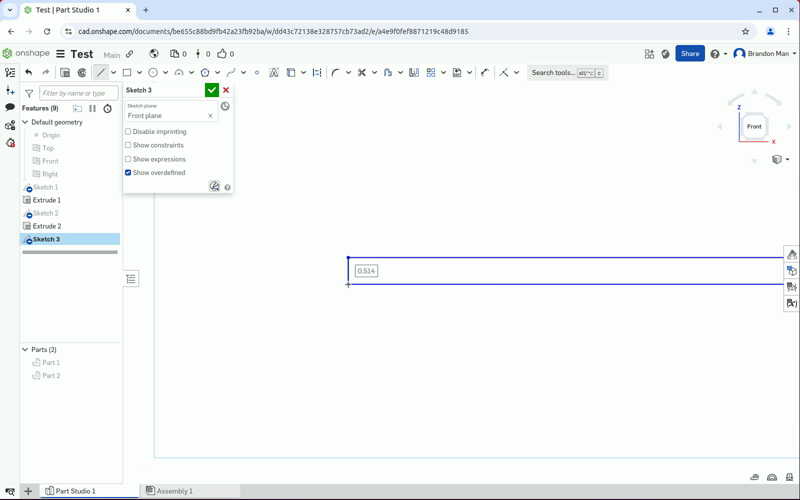
scroll(-6)
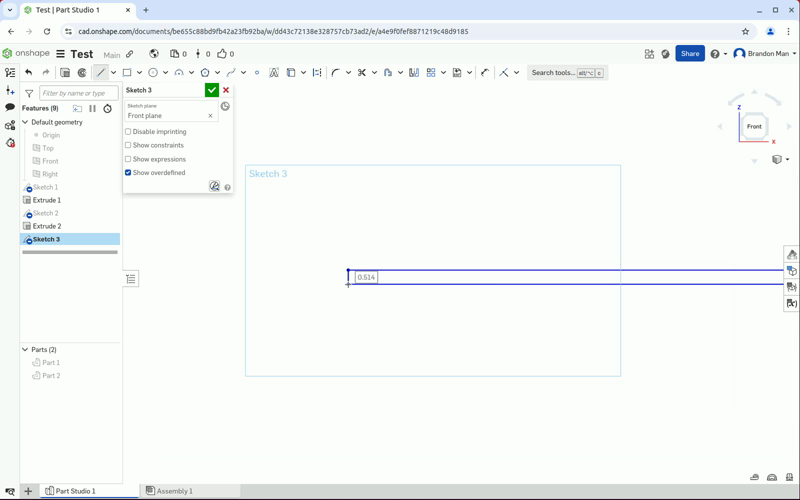
scroll(-6)
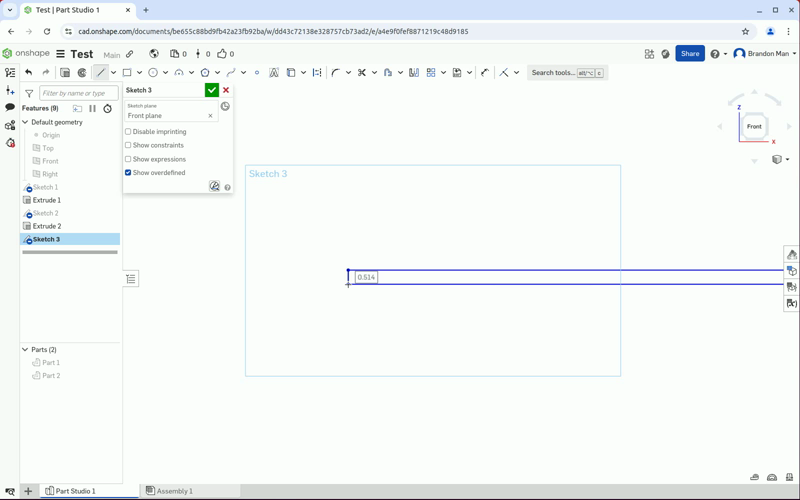
scroll(-6)
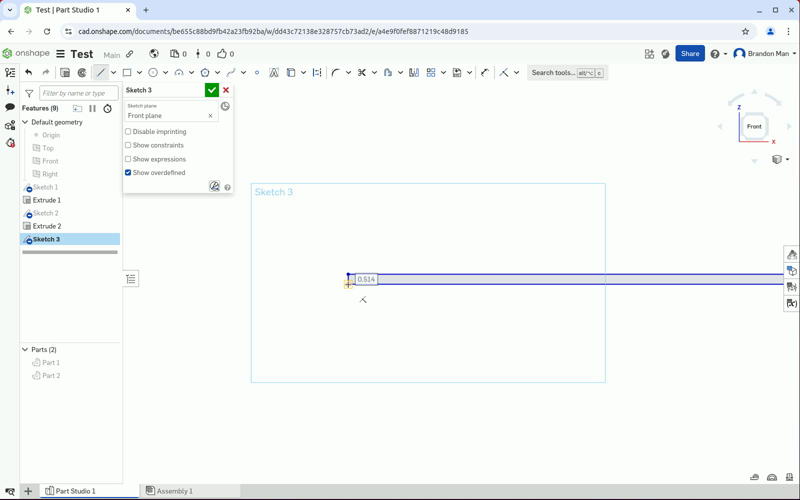
scroll(-6)
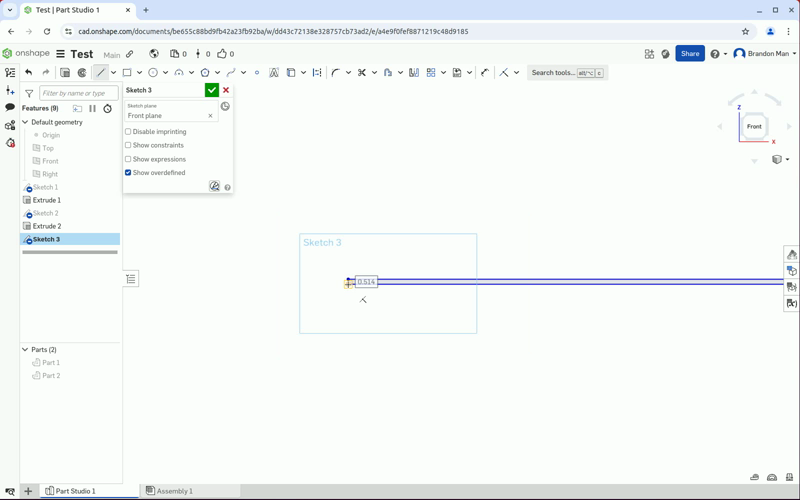
scroll(-6)
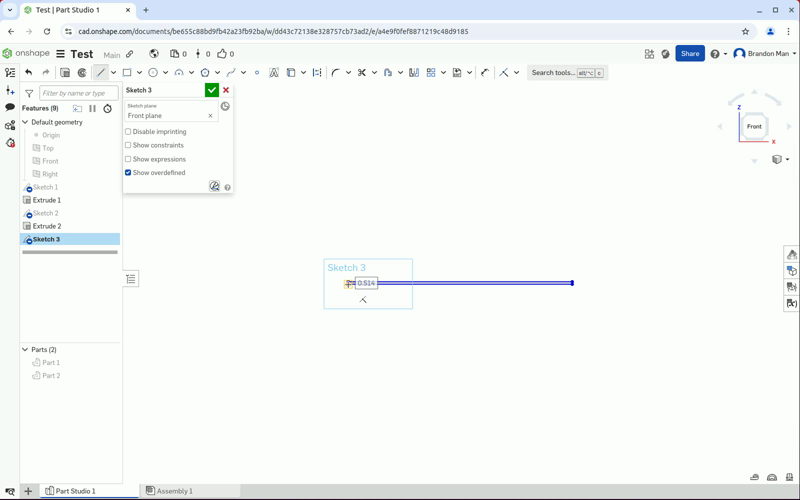
key(esc)
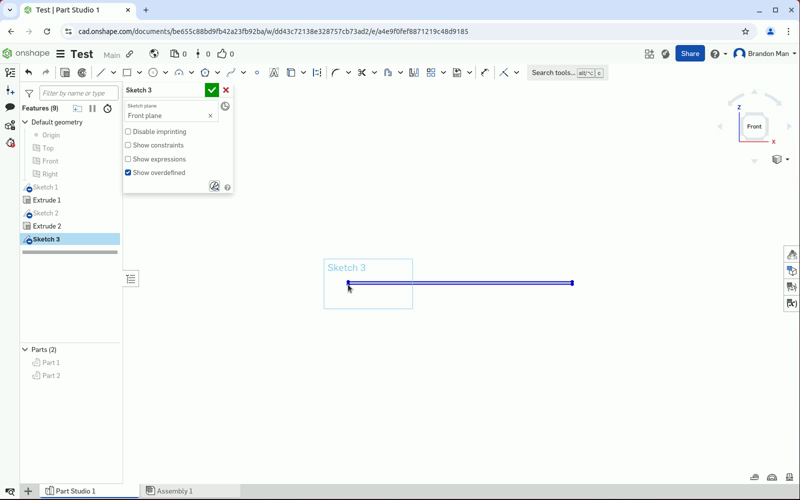
mouse_move(505, 283)
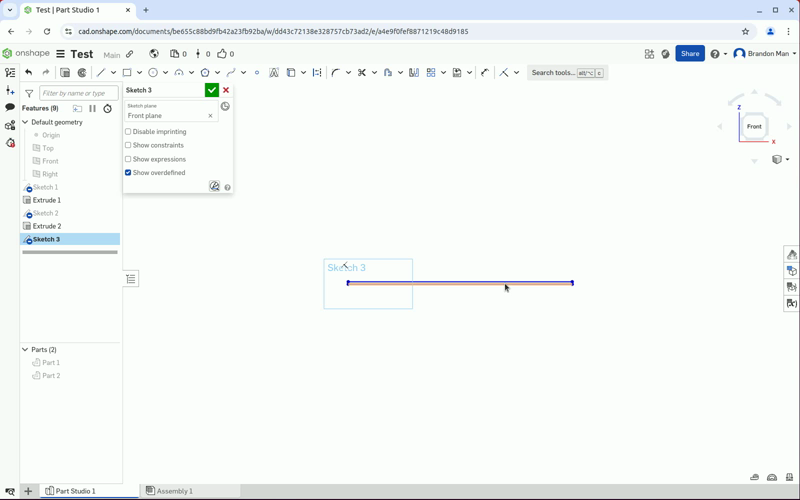
scroll(6)
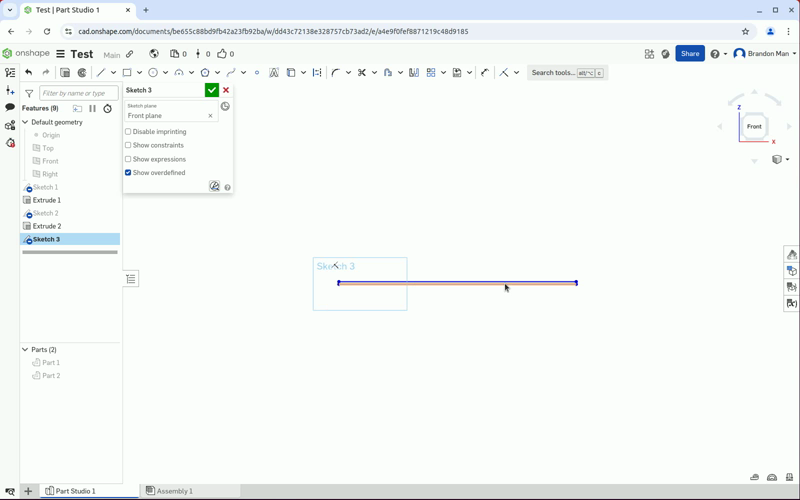
scroll(6)
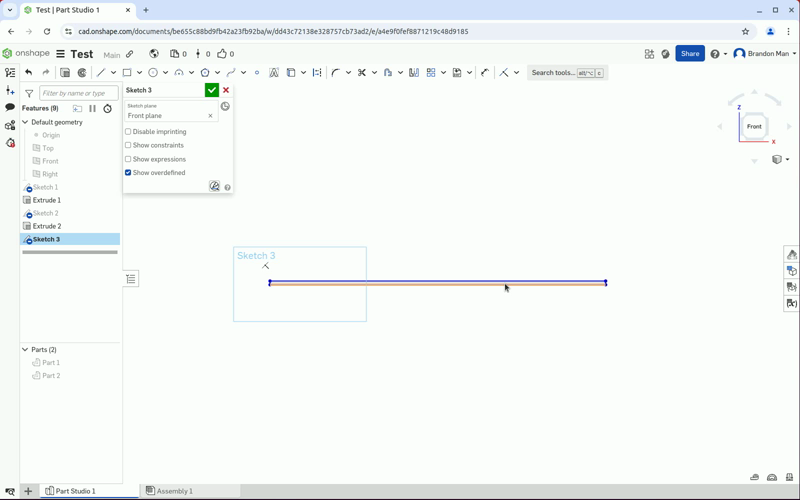
scroll(6)
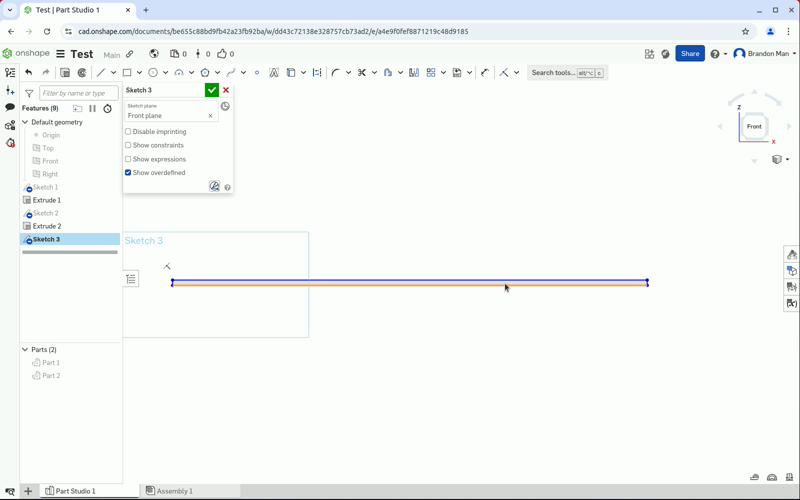
scroll(6)
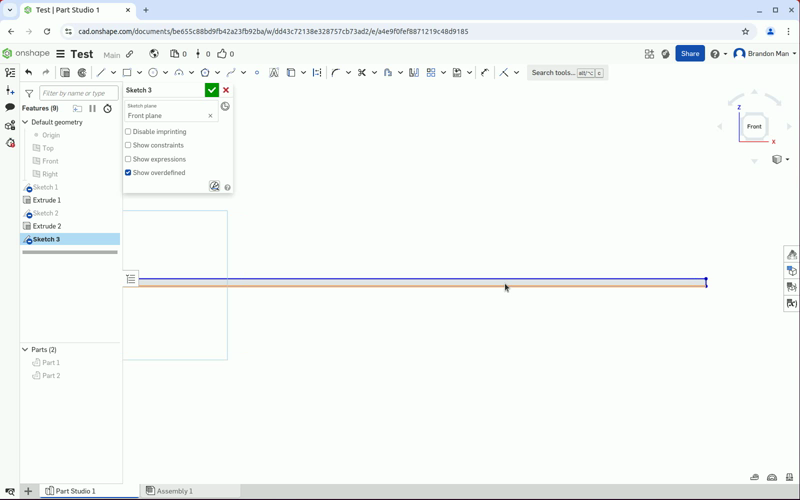
scroll(6)
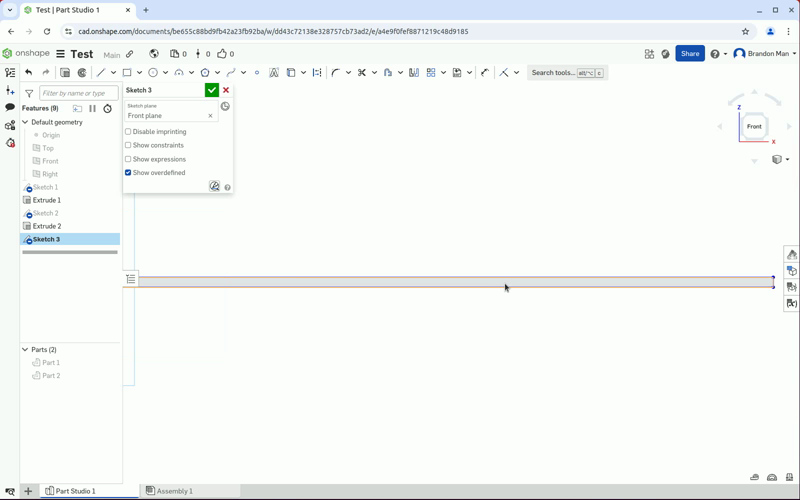
scroll(6)
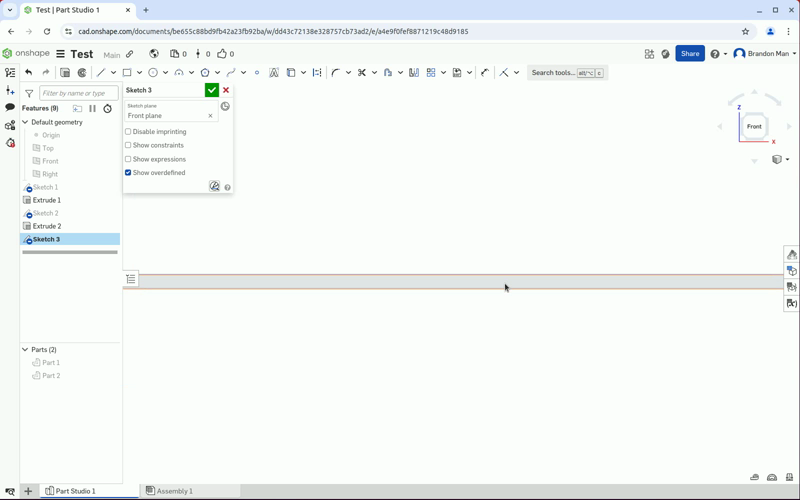
scroll(6)
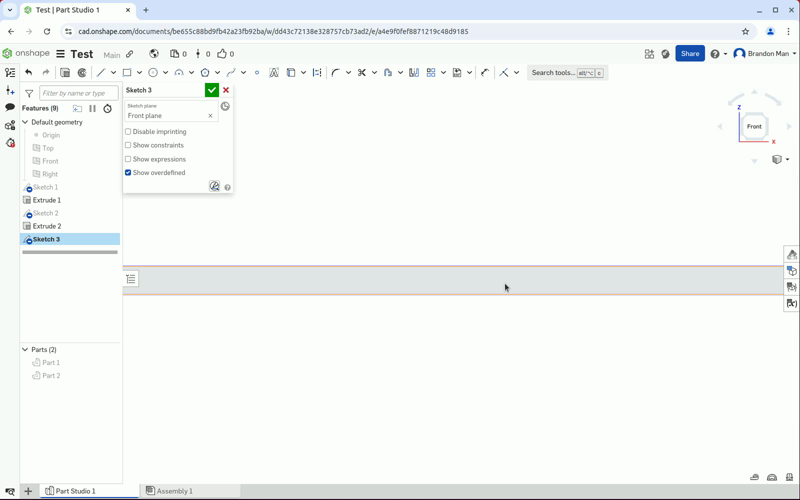
click(505, 283)
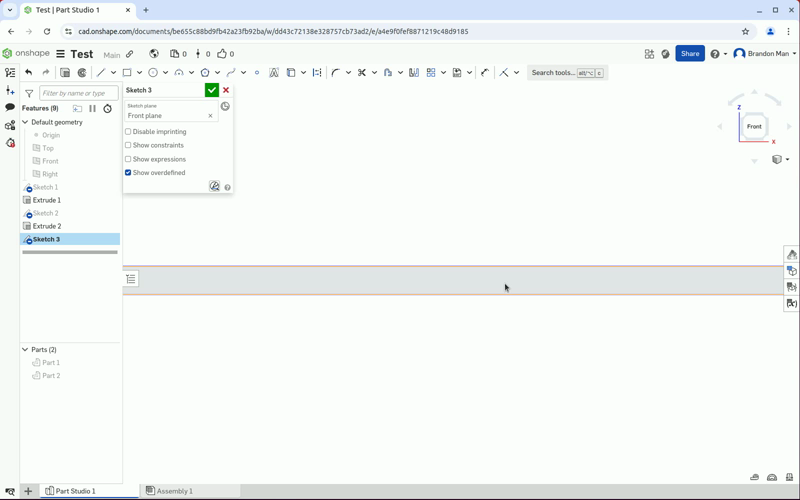
scroll(-6)
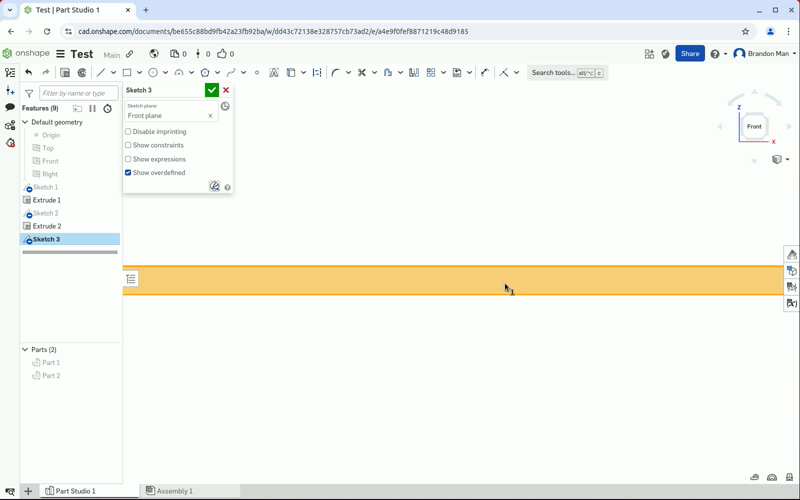
scroll(-6)
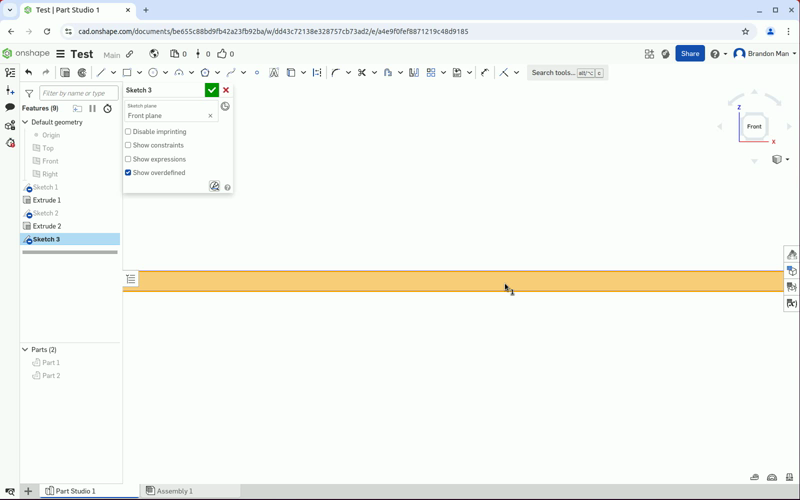
scroll(-6)
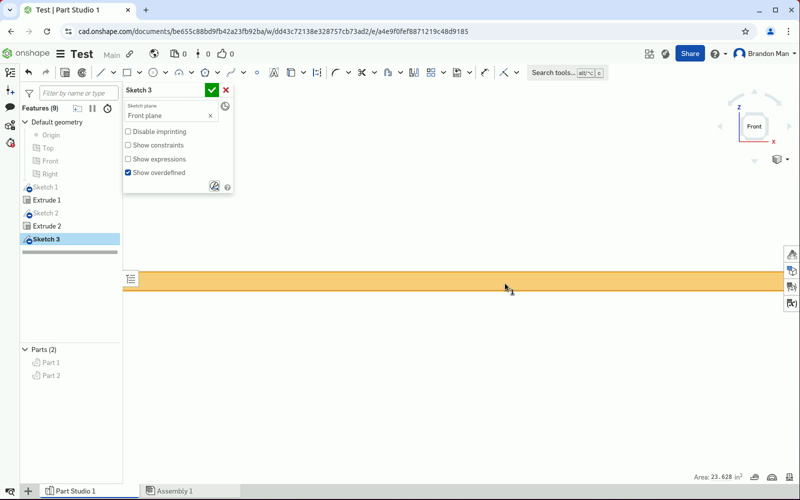
scroll(-6)
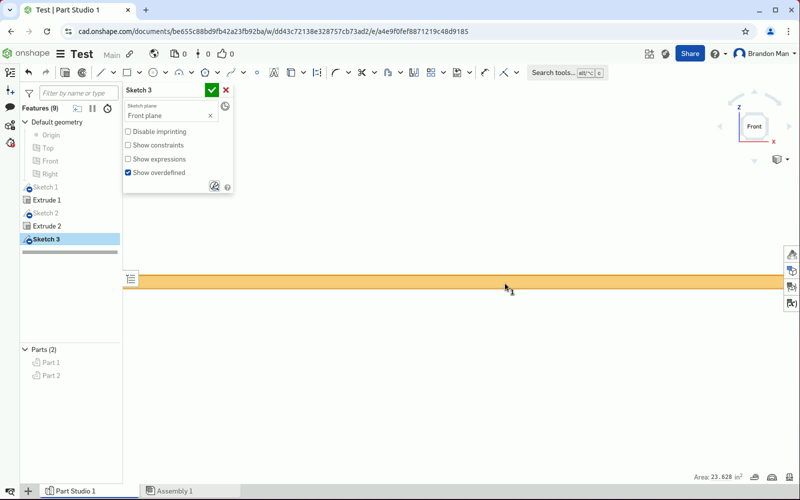
scroll(-6)
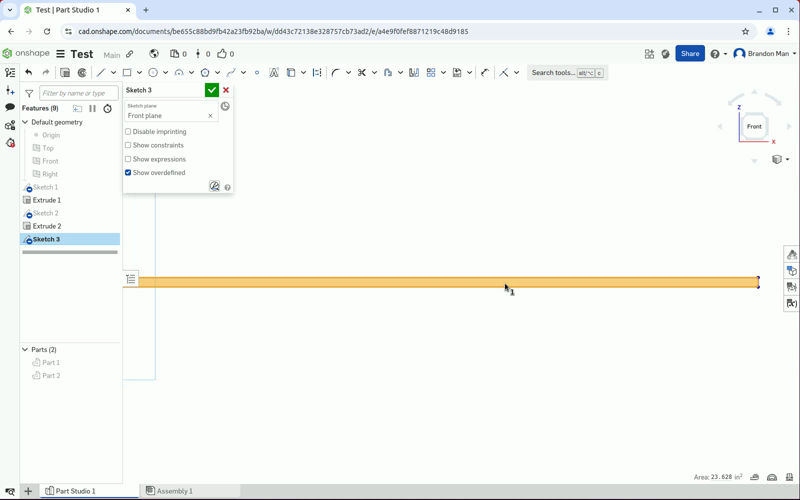
scroll(-6)
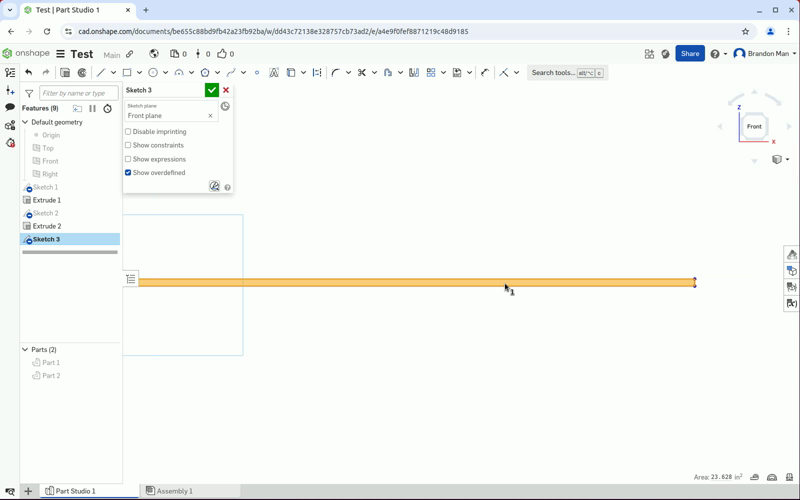
scroll(-6)
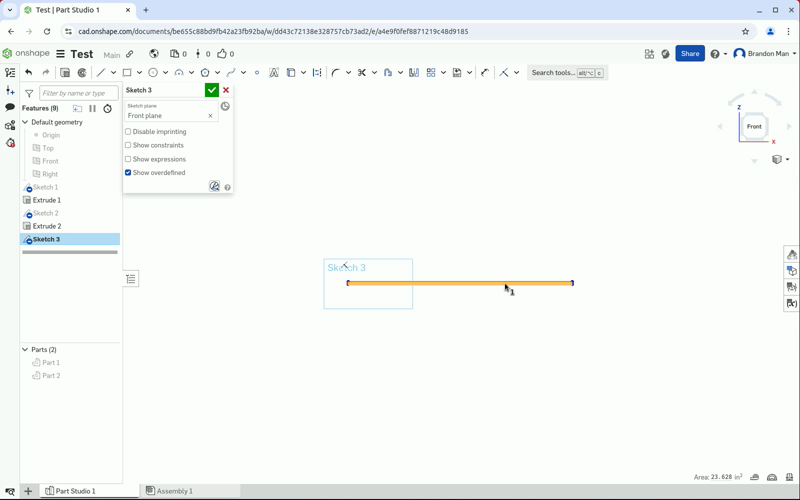
mouse_move(73, 352)
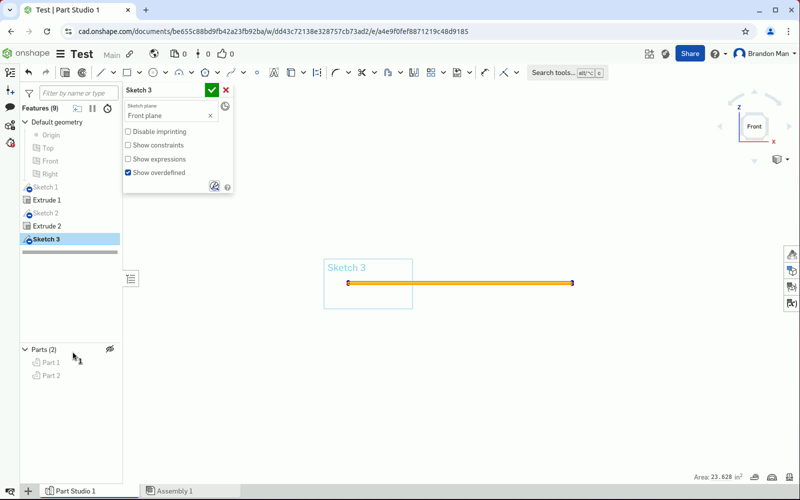
key(shift+y)
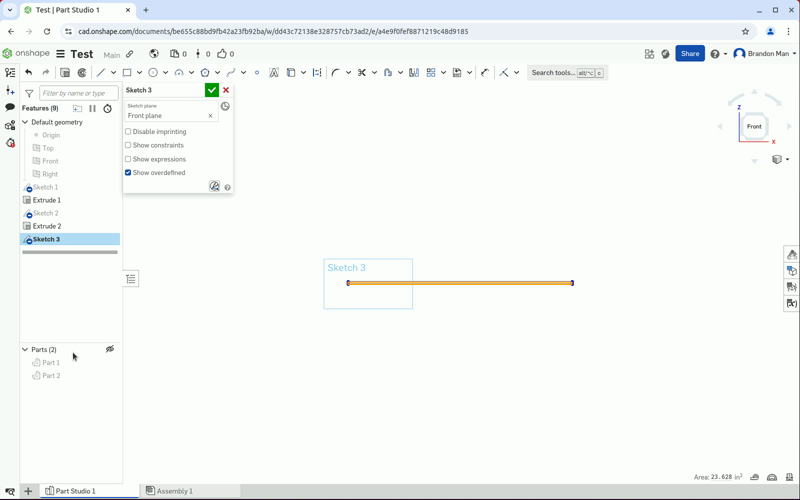
key(shift+e)
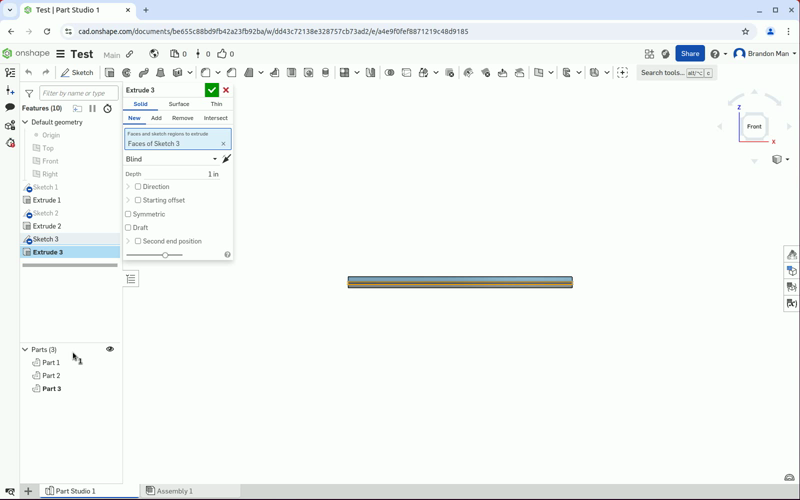
mouse_move(143, 106)
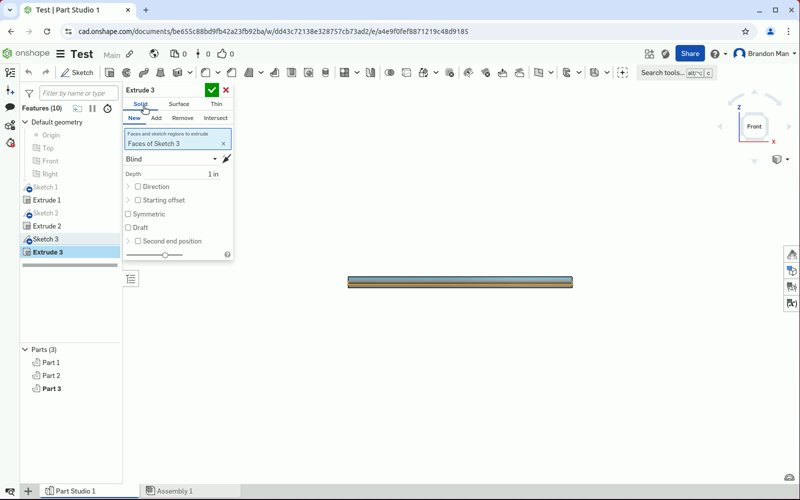
click(143, 106)
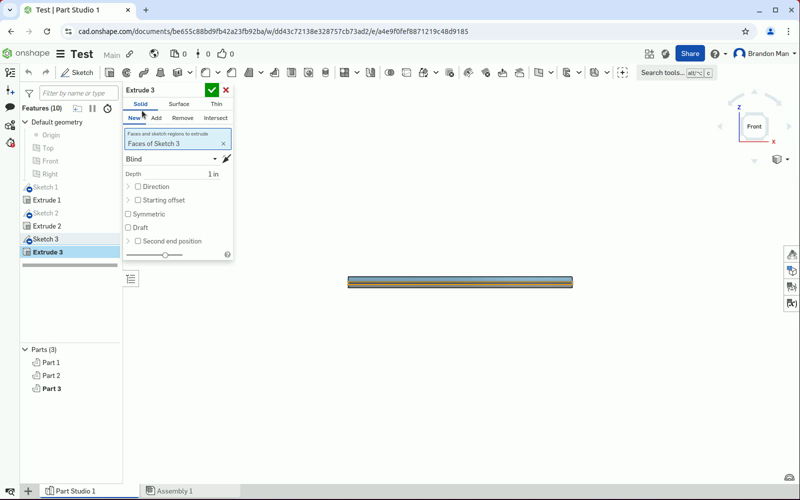
mouse_move(137, 120)
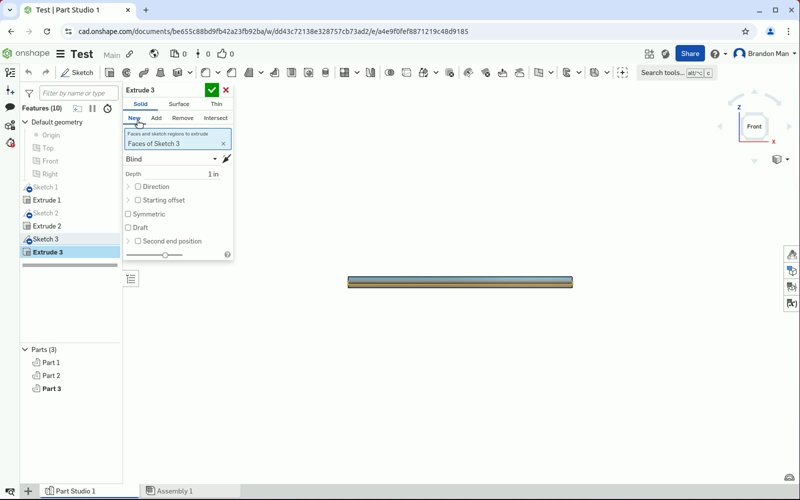
click(137, 120)
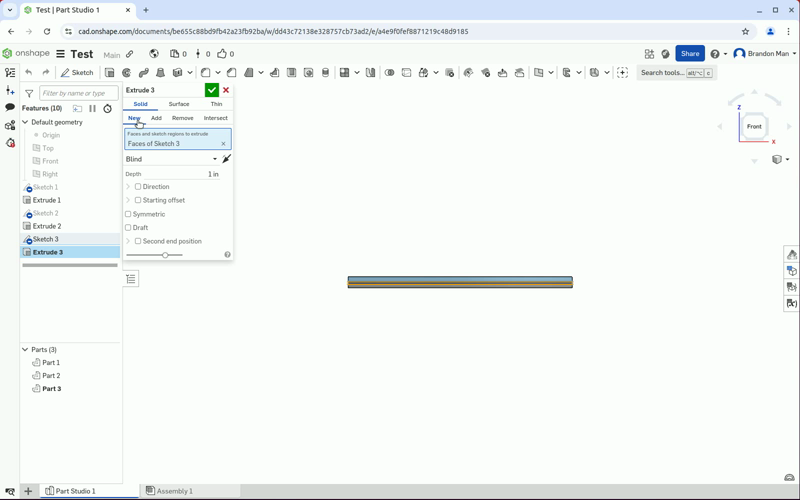
key(tab, 4)
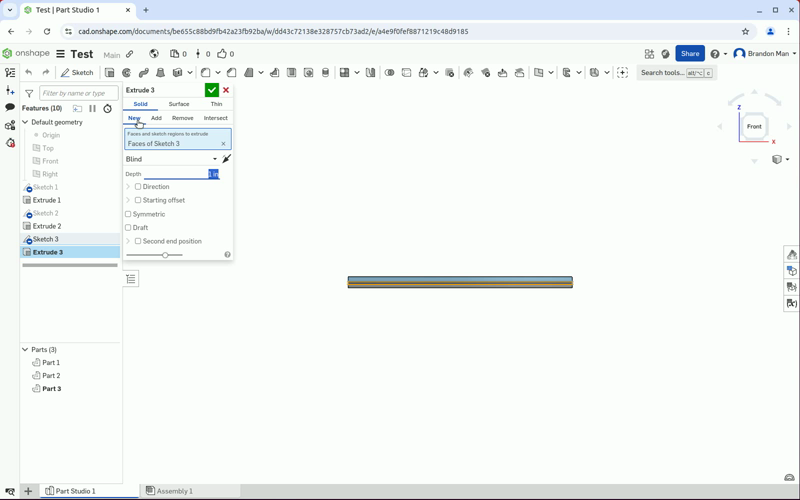
text(0.963)
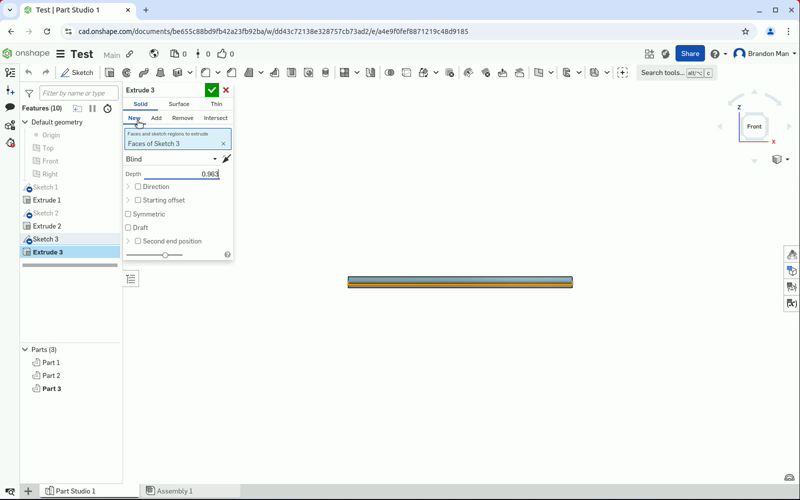
key(enter)
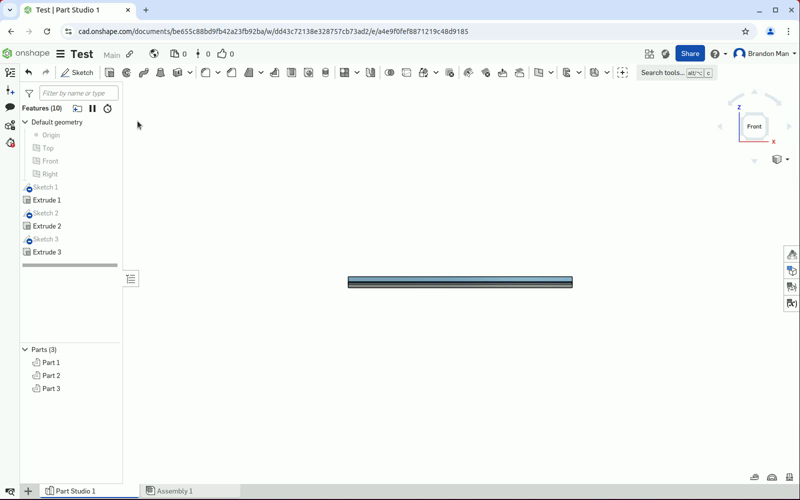
key(shift+h)
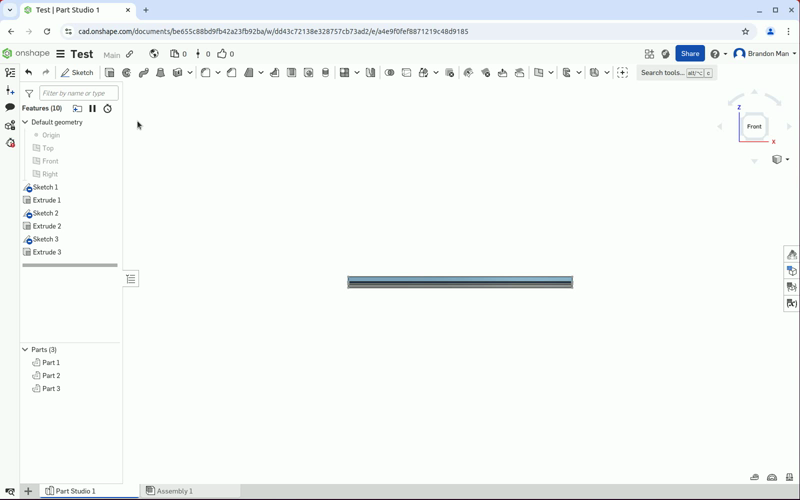
key(shift+h)
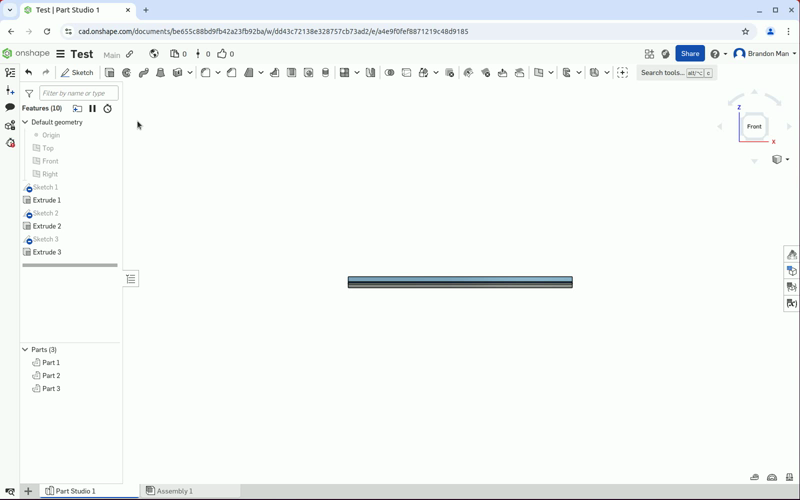
mouse_move(73, 189)
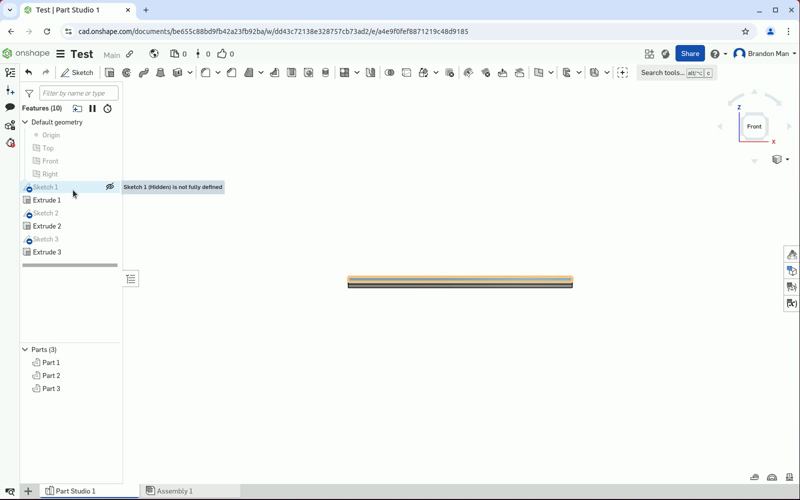
click(73, 189)
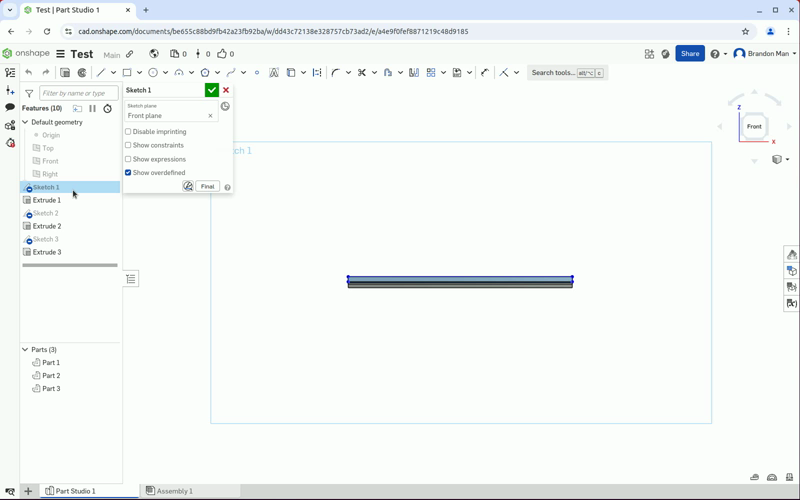
mouse_move(229, 92)
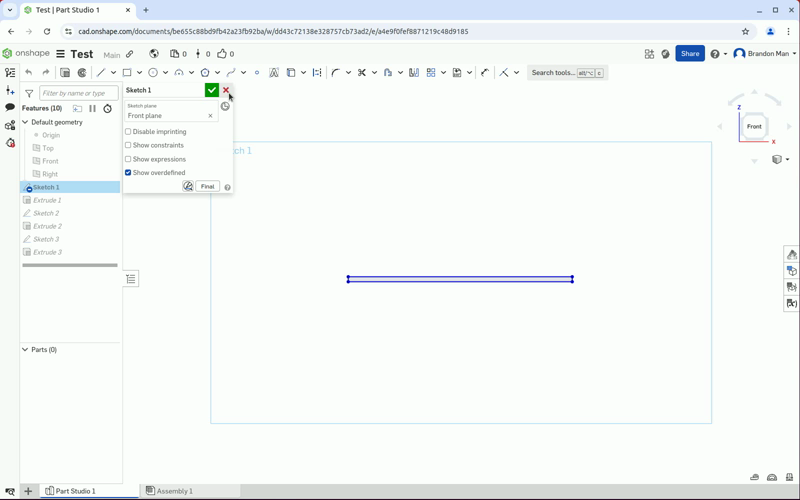
click(229, 92)
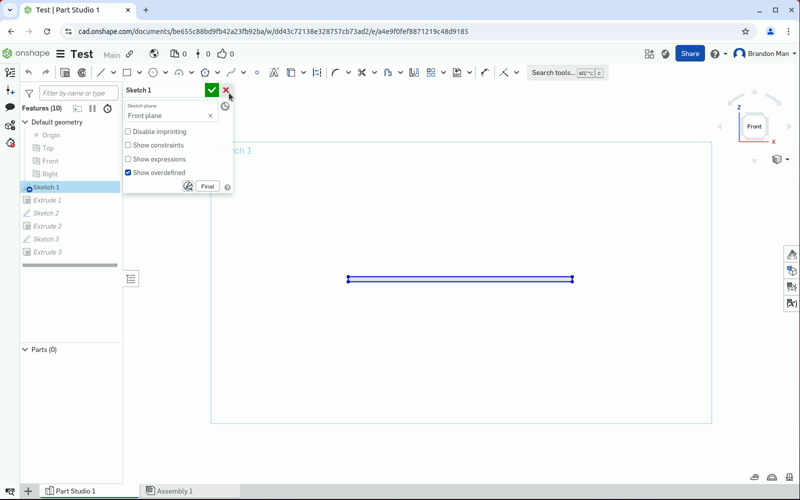
key(shift+s)
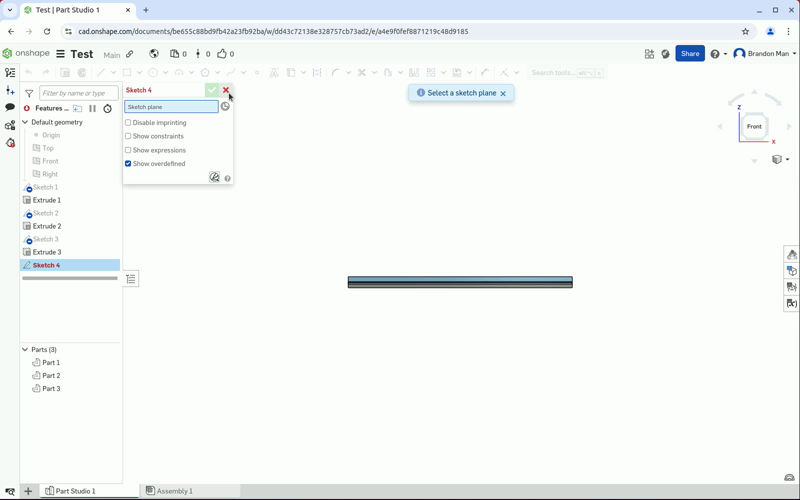
mouse_move(73, 163)
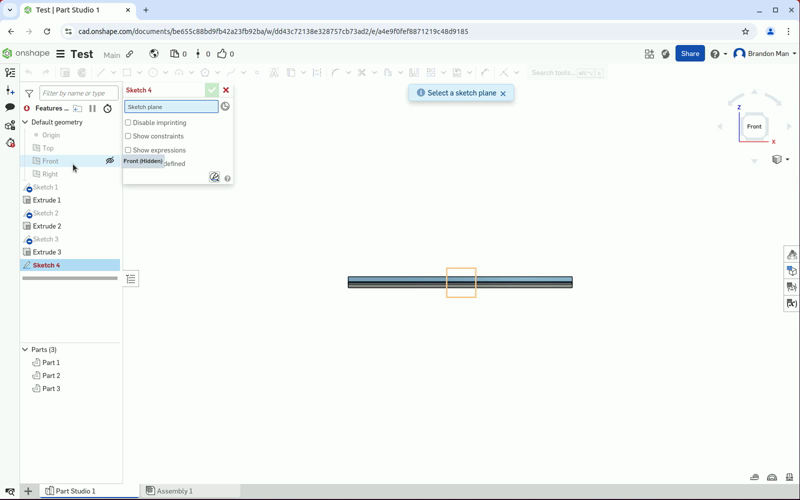
click(73, 163)
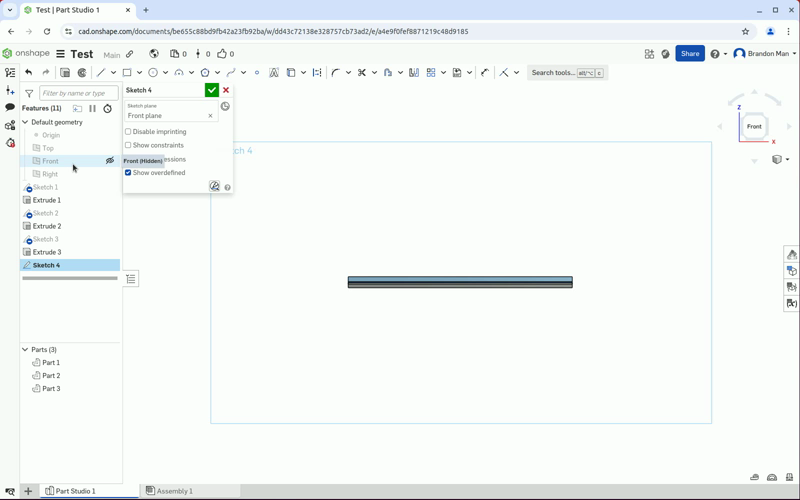
mouse_move(73, 352)
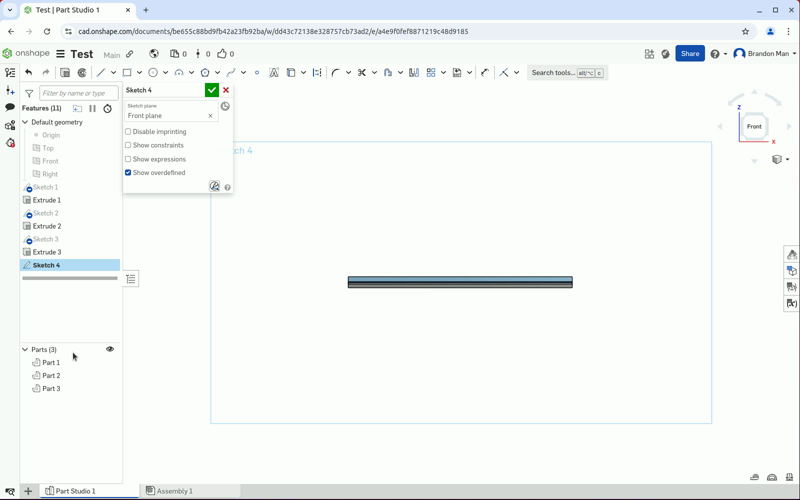
key(y)
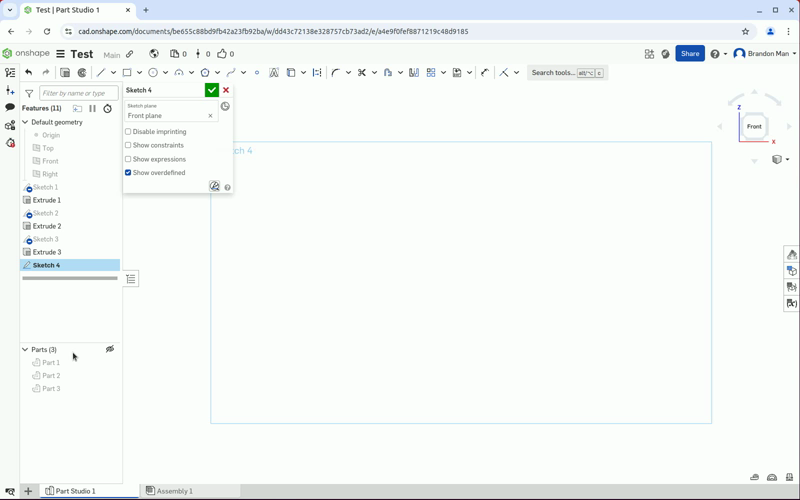
key(l)
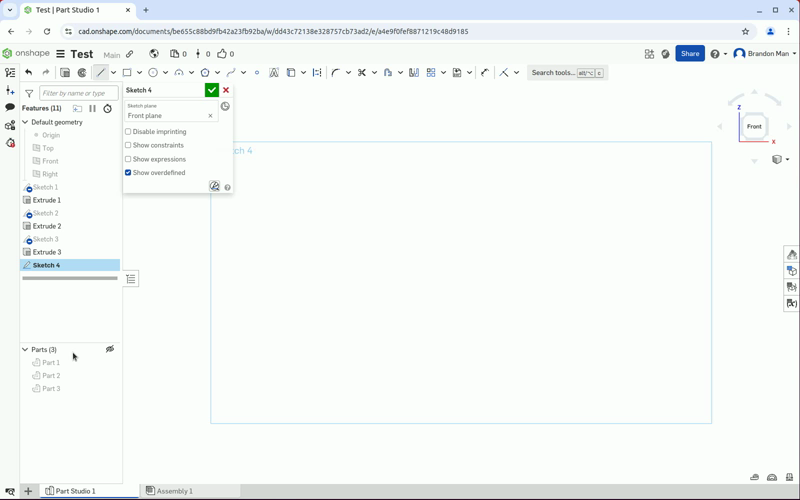
key_down(shift)
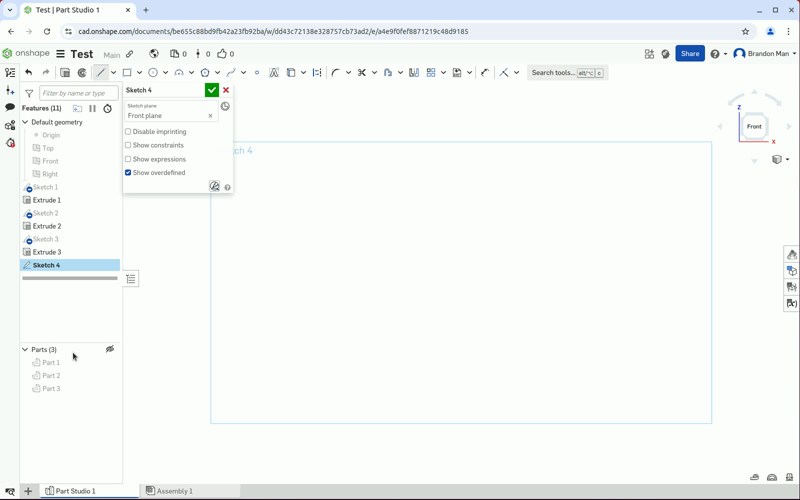
mouse_move(348, 284)
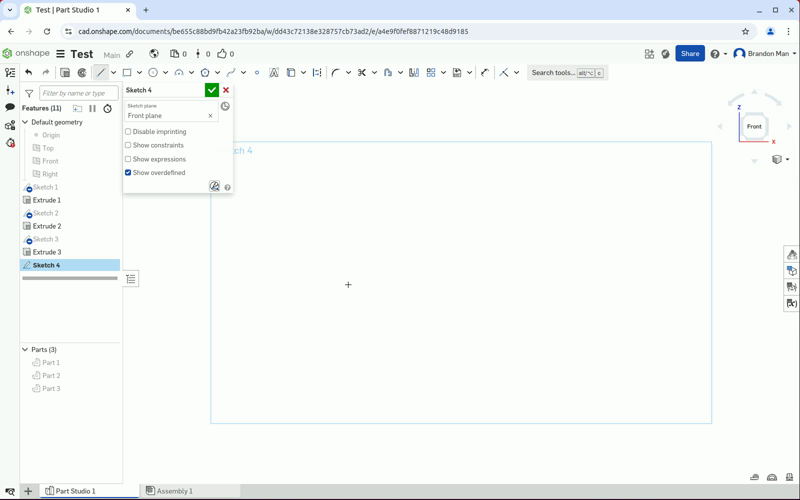
click(348, 284)
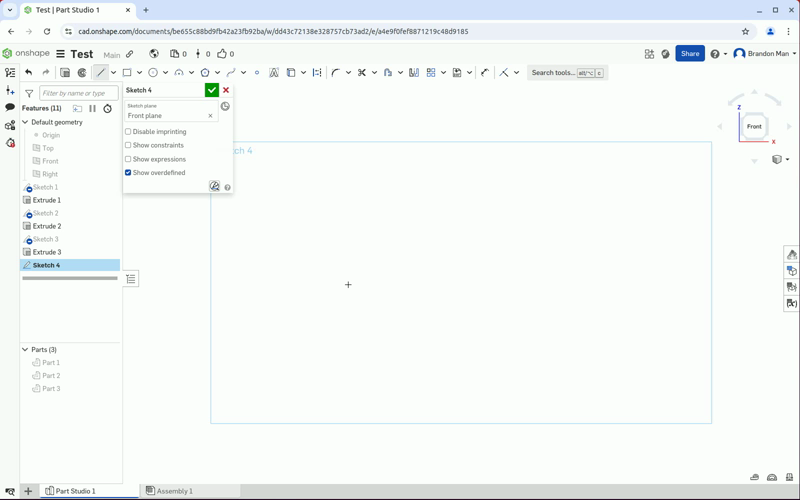
key_up(shift)
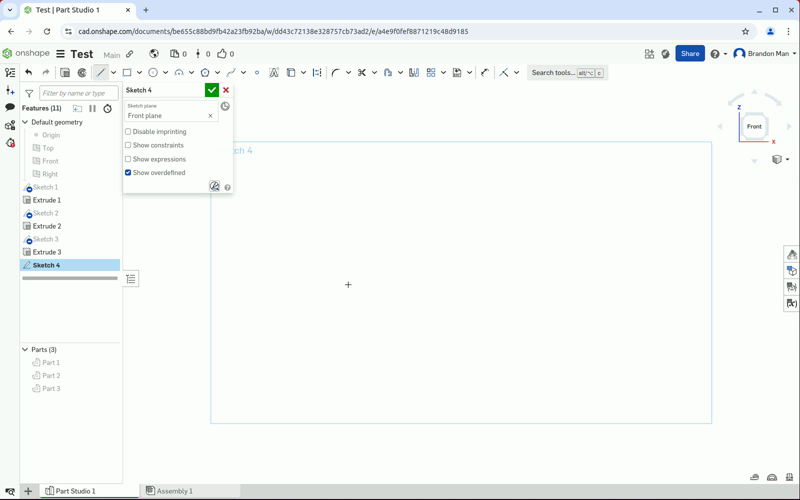
key_down(shift)
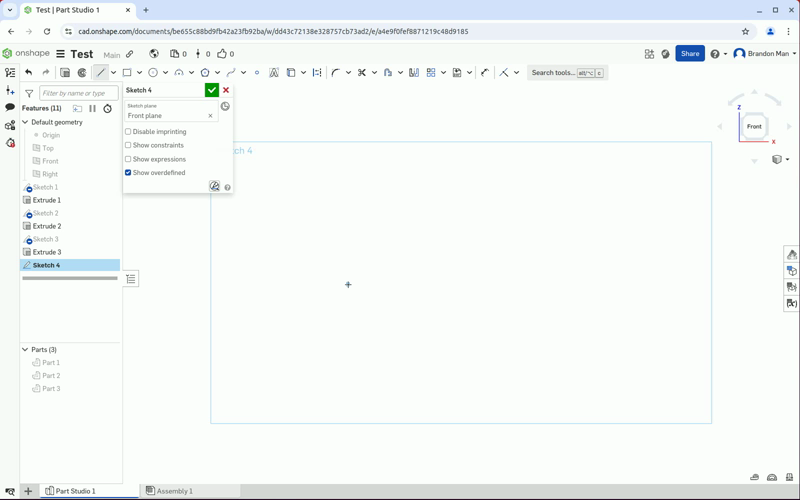
mouse_move(572, 284)
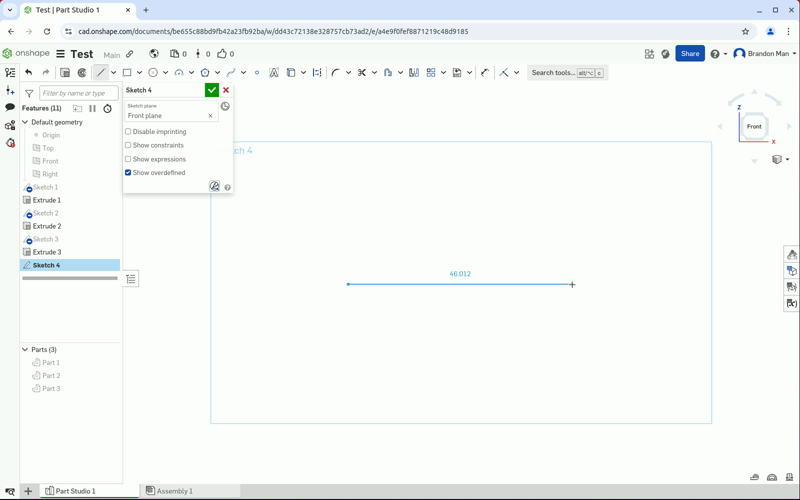
click(572, 284)
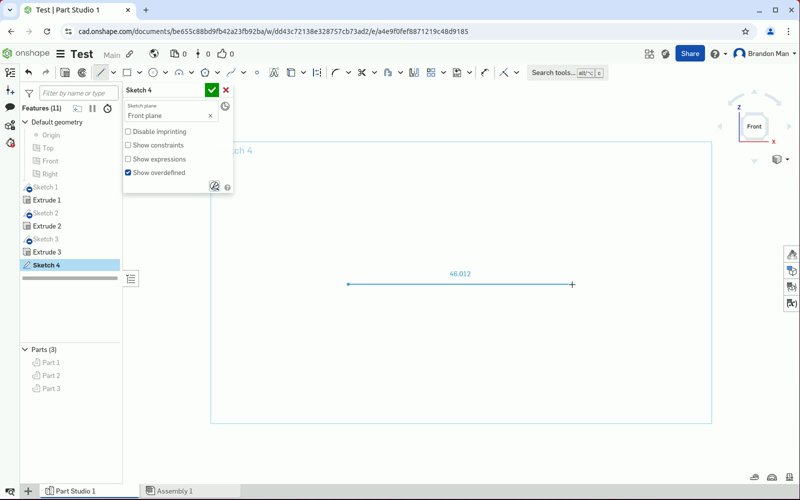
key_up(shift)
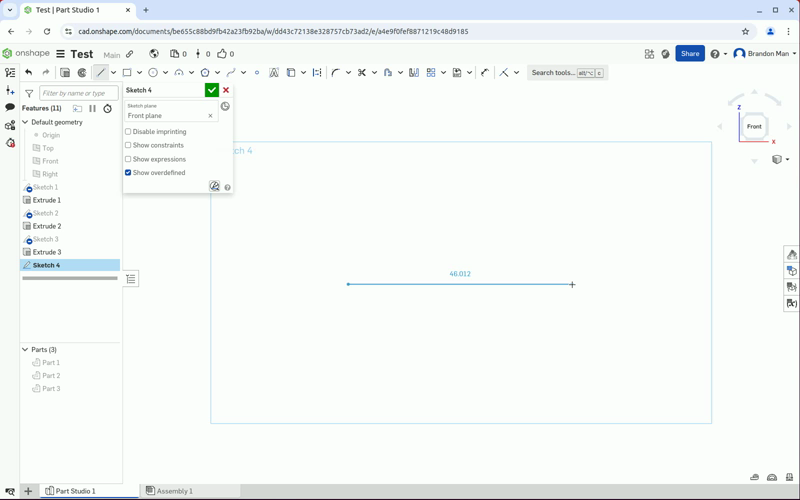
key_down(shift)
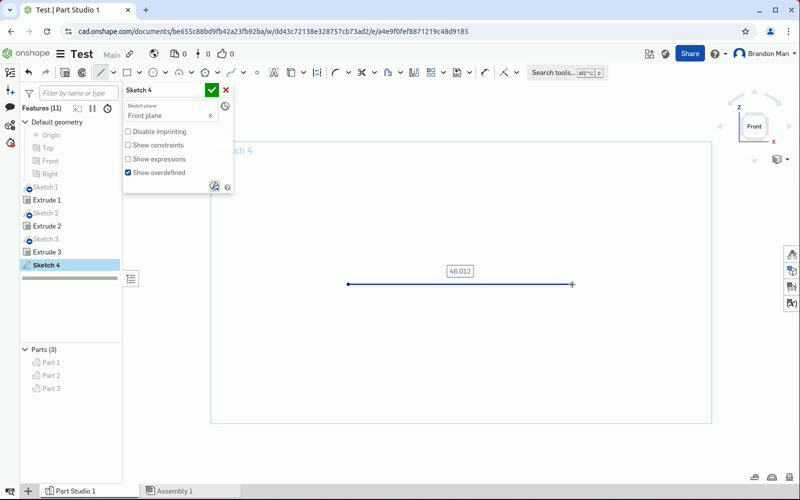
mouse_move(589, 284)
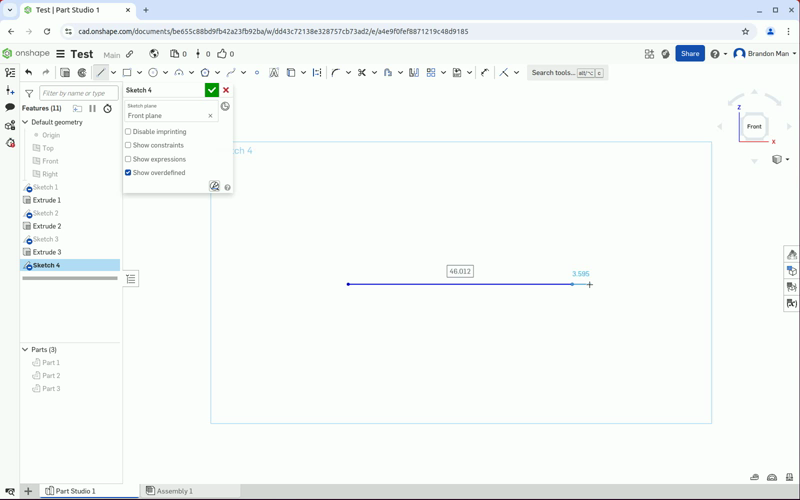
mouse_move(572, 281)
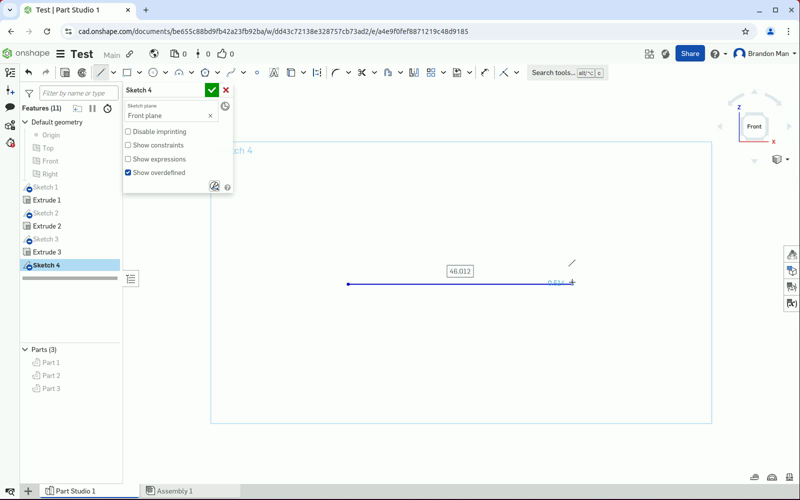
scroll(6)
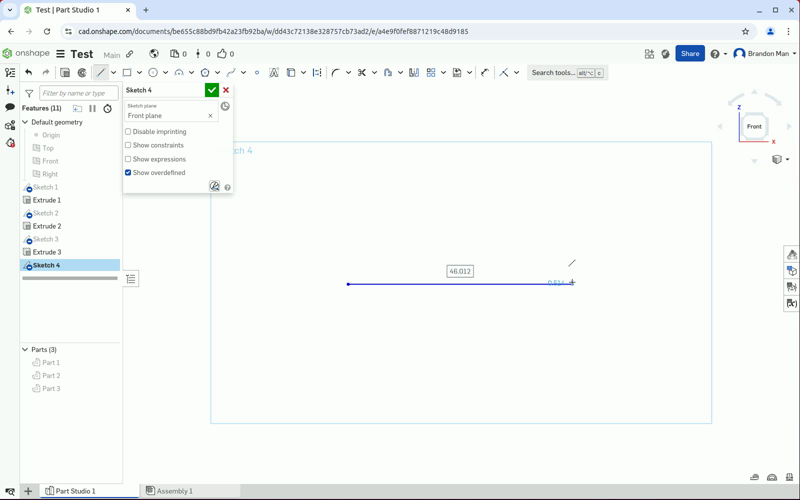
scroll(6)
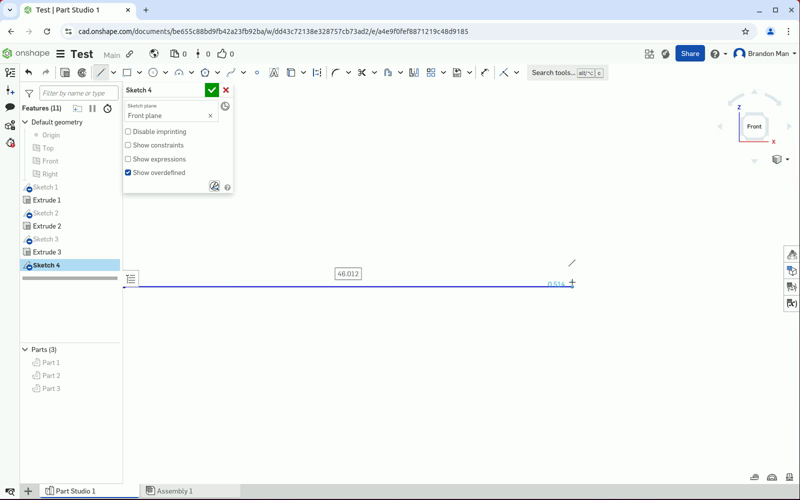
scroll(6)
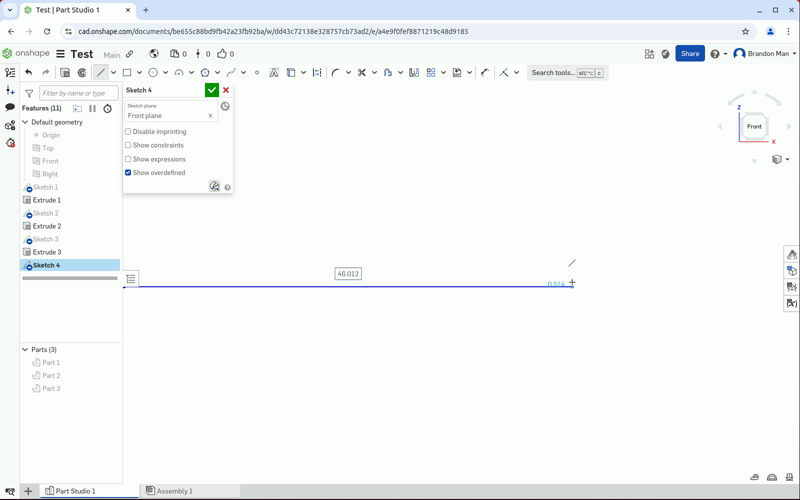
scroll(6)
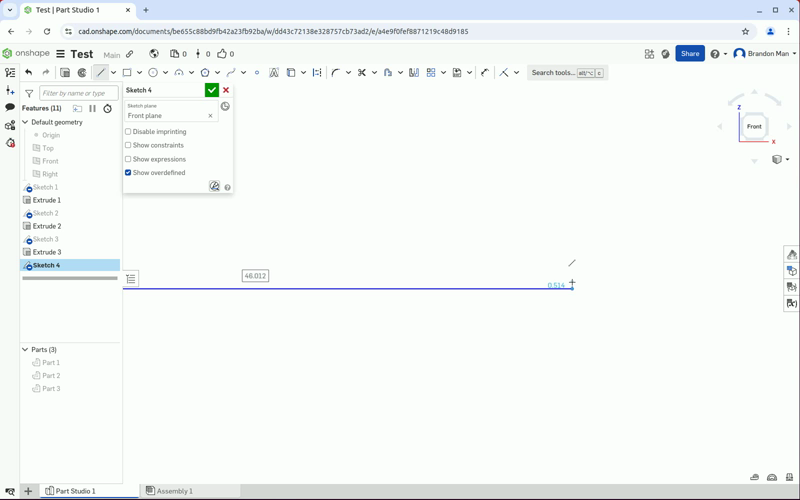
scroll(6)
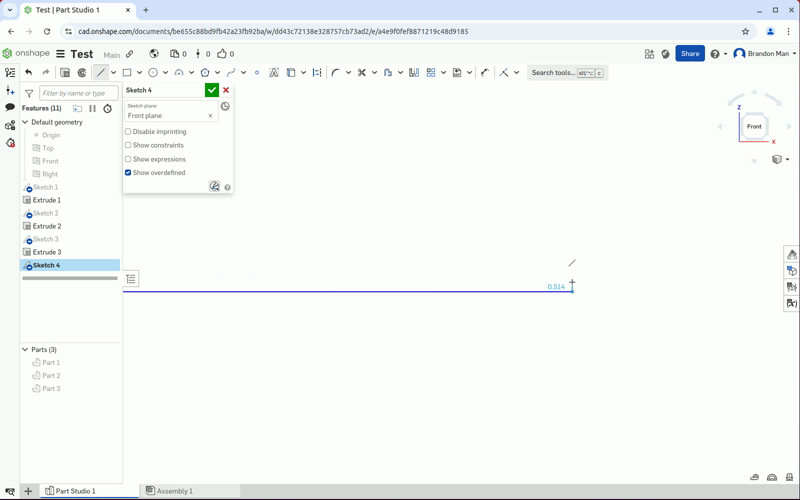
scroll(6)
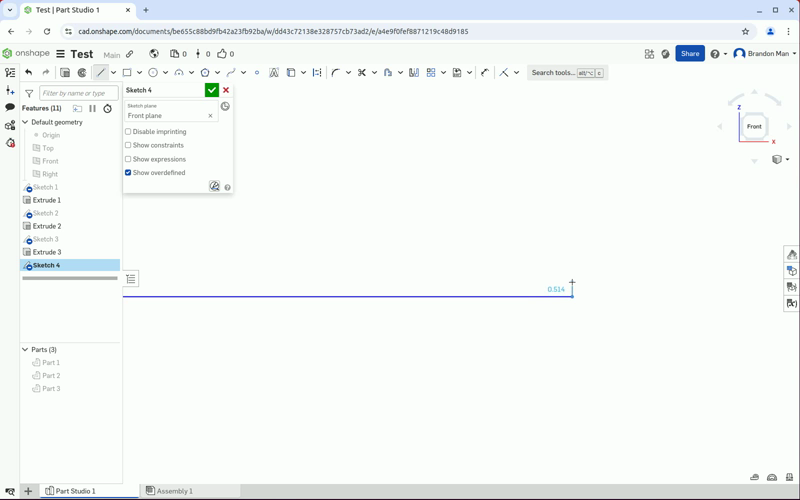
scroll(6)
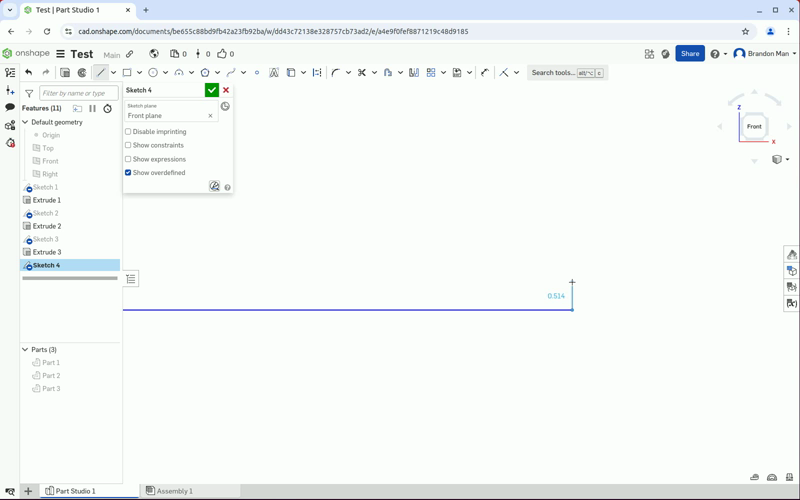
click(572, 281)
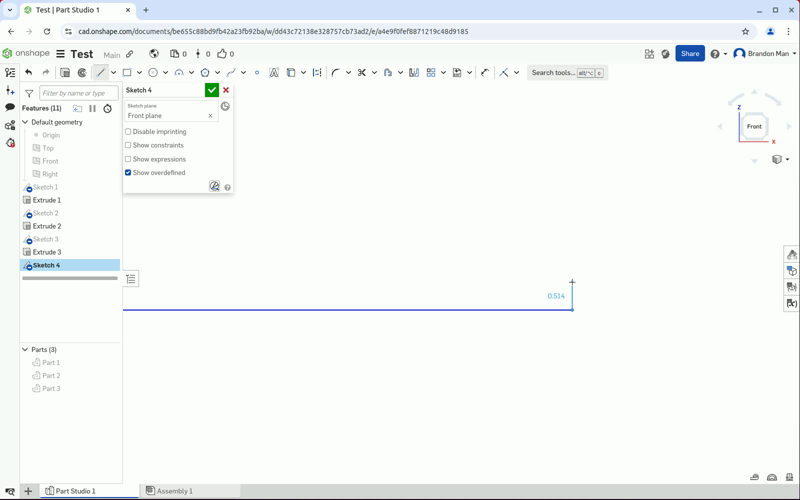
scroll(-6)
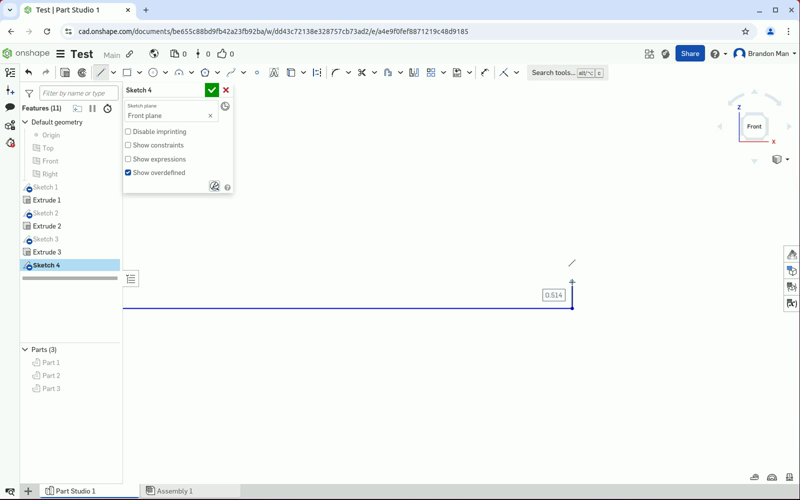
scroll(-6)
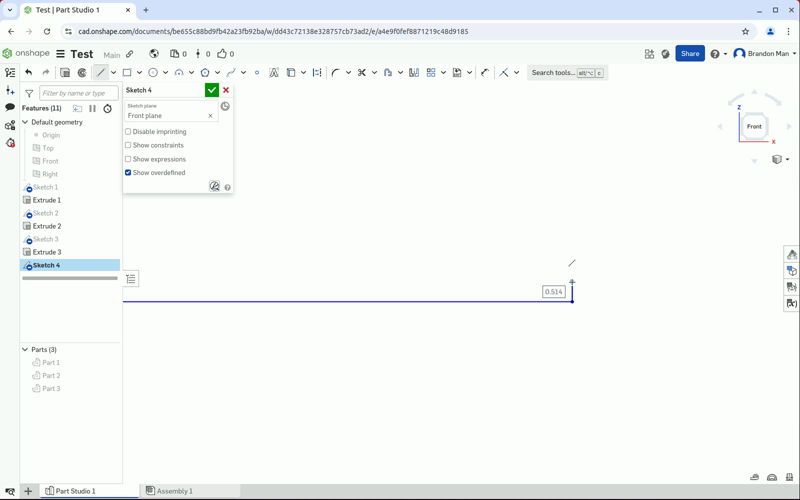
scroll(-6)
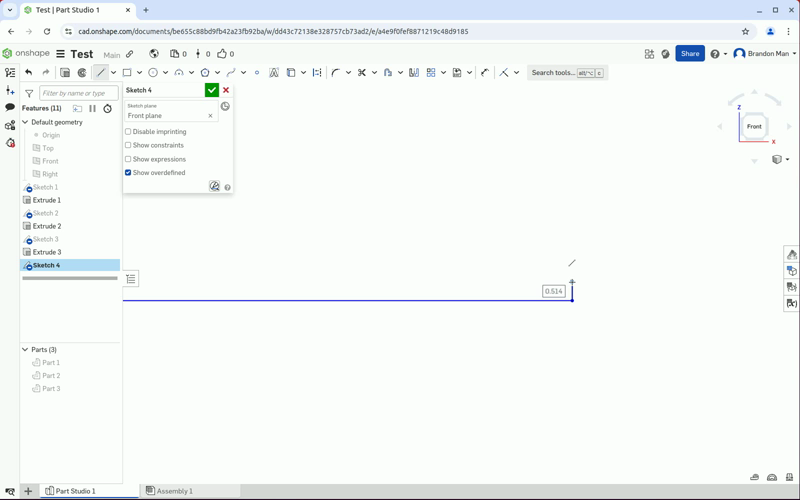
scroll(-6)
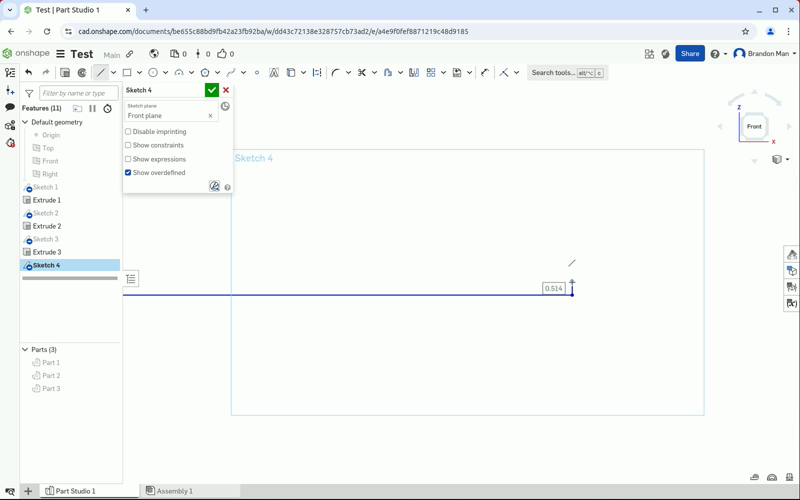
scroll(-6)
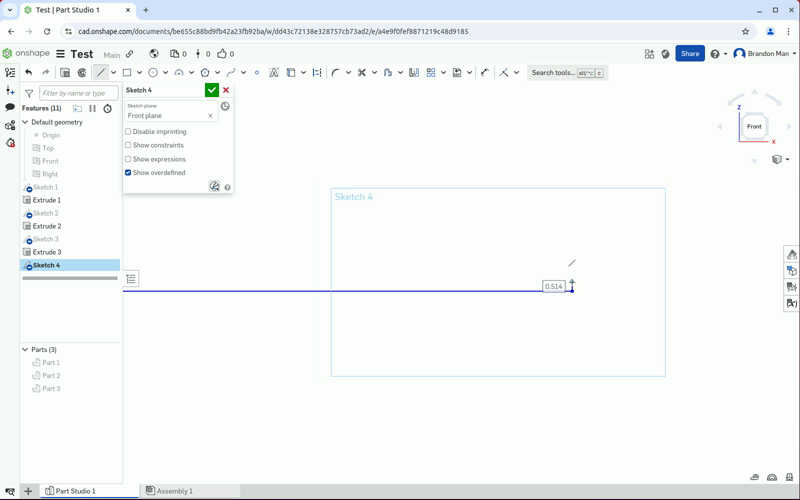
scroll(-6)
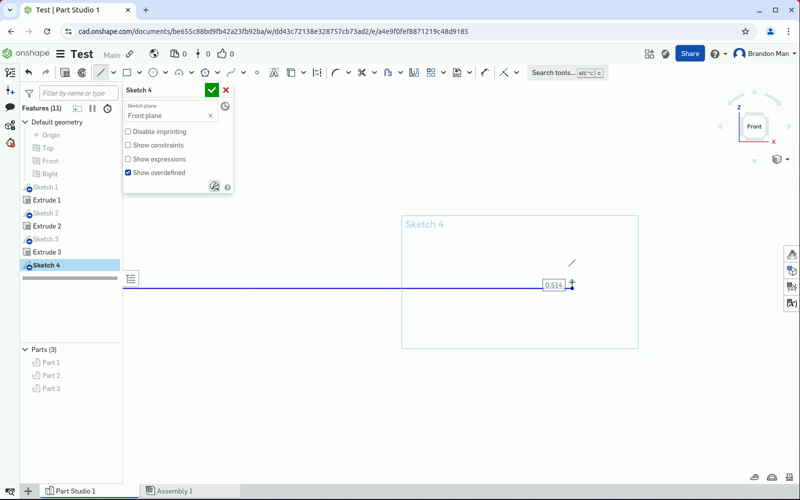
scroll(-6)
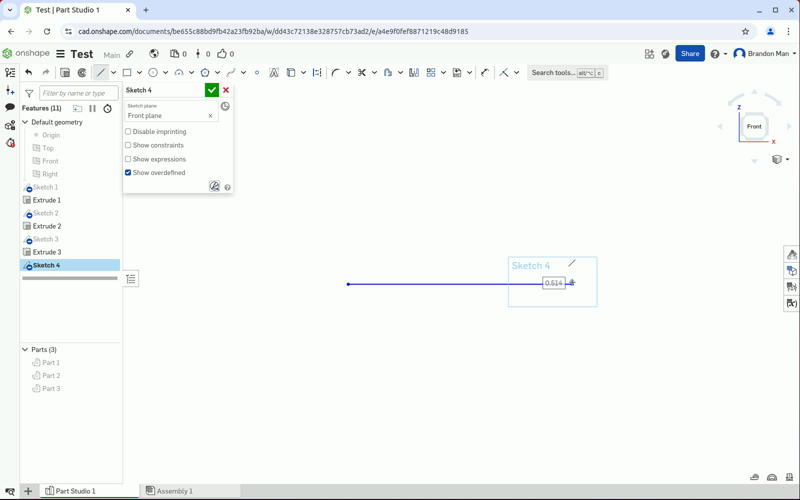
key_up(shift)
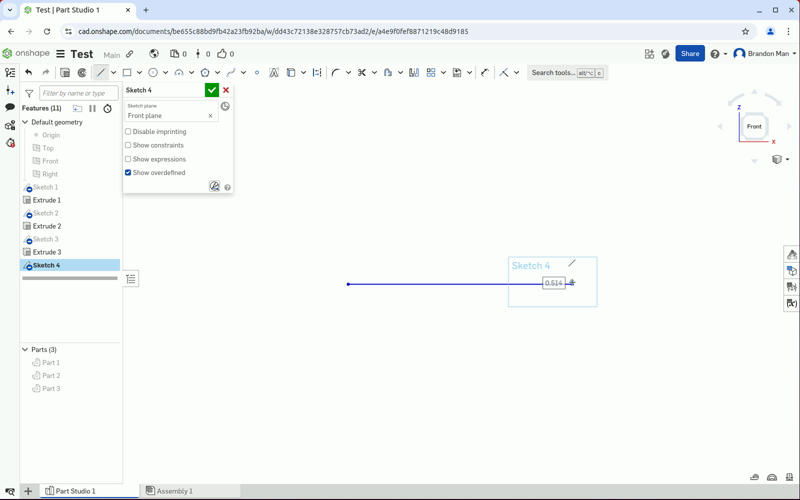
key_down(shift)
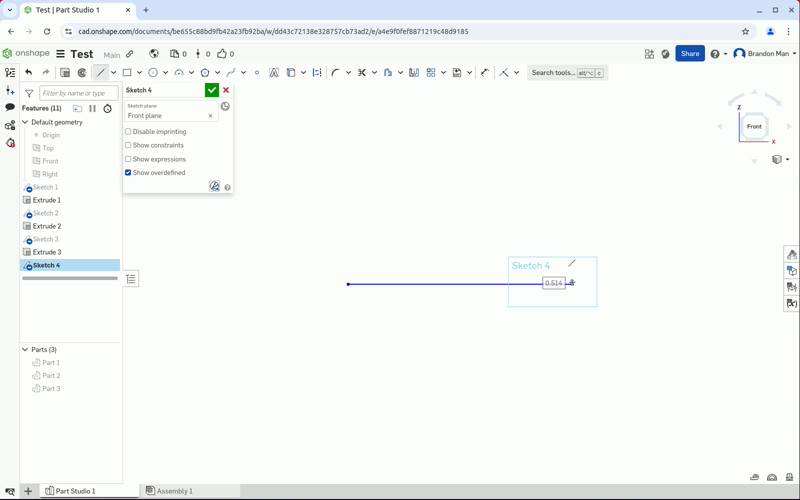
mouse_move(348, 281)
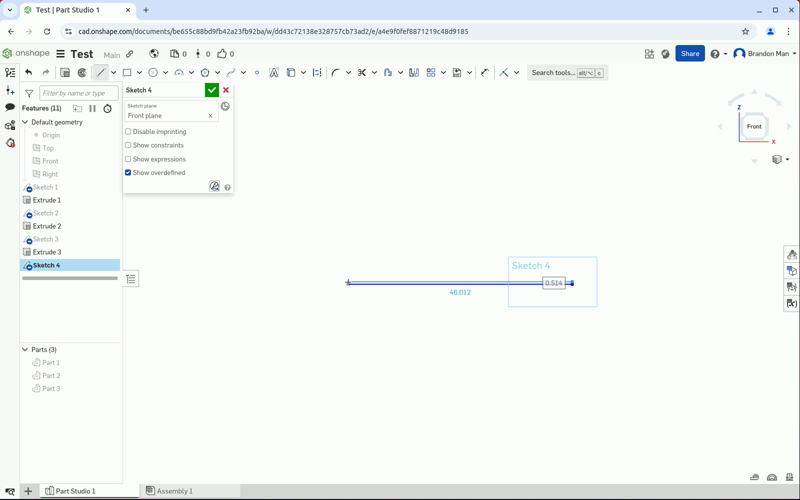
scroll(6)
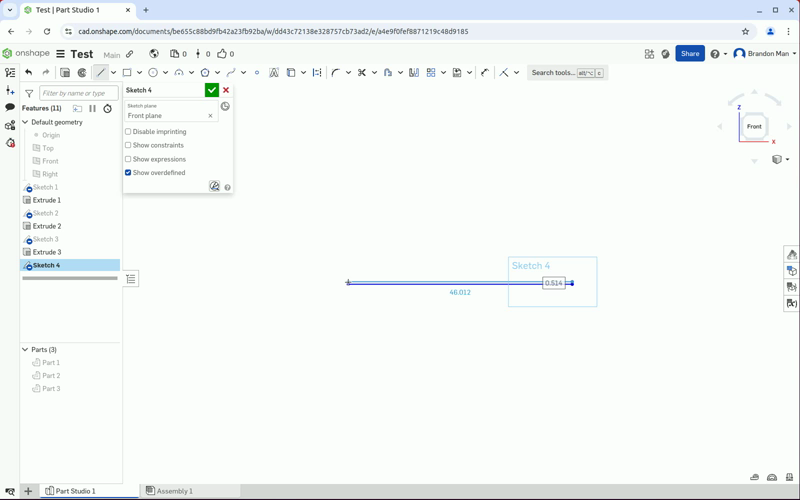
scroll(6)
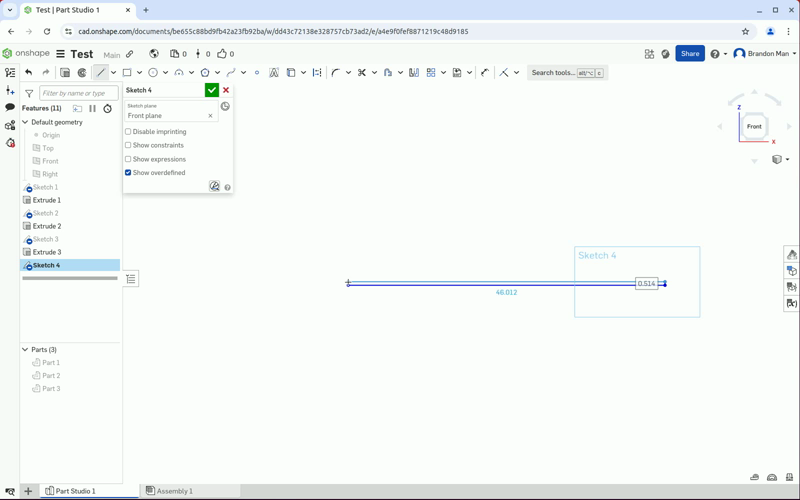
scroll(6)
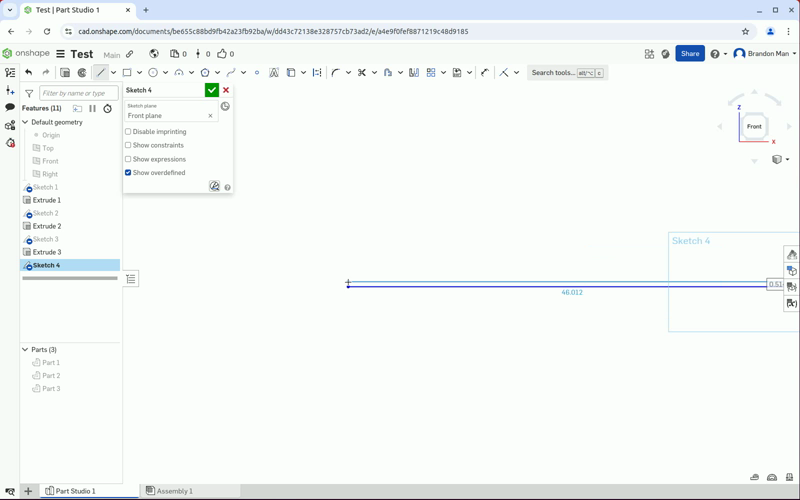
scroll(6)
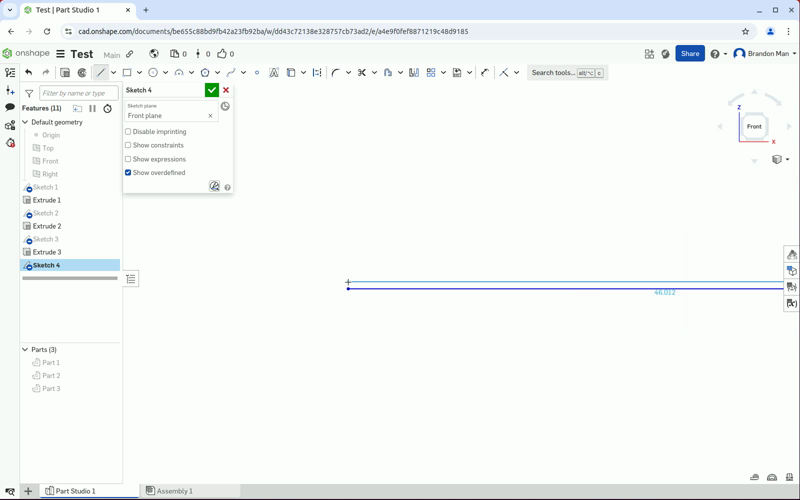
scroll(6)
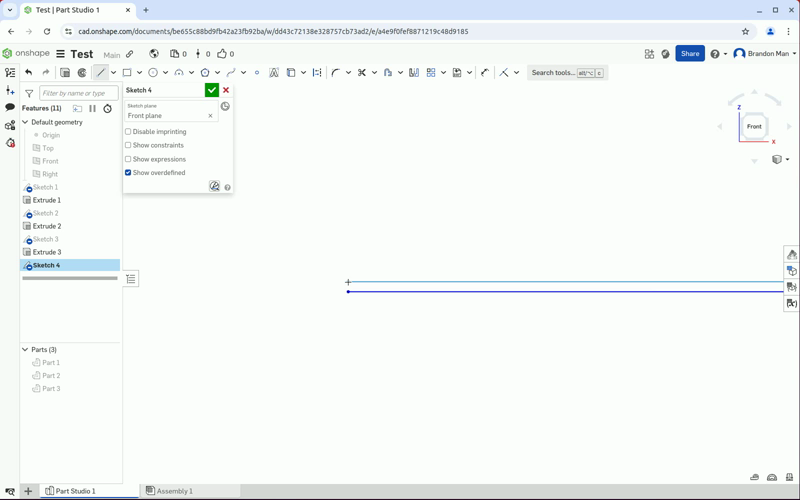
scroll(6)
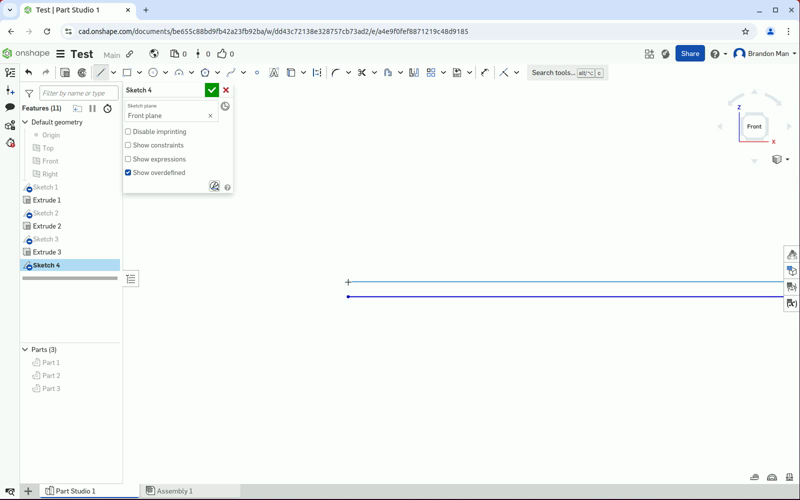
scroll(6)
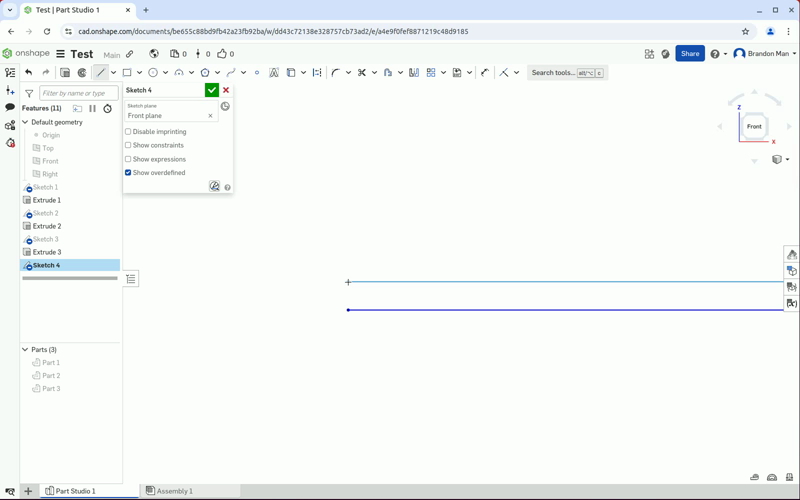
click(348, 281)
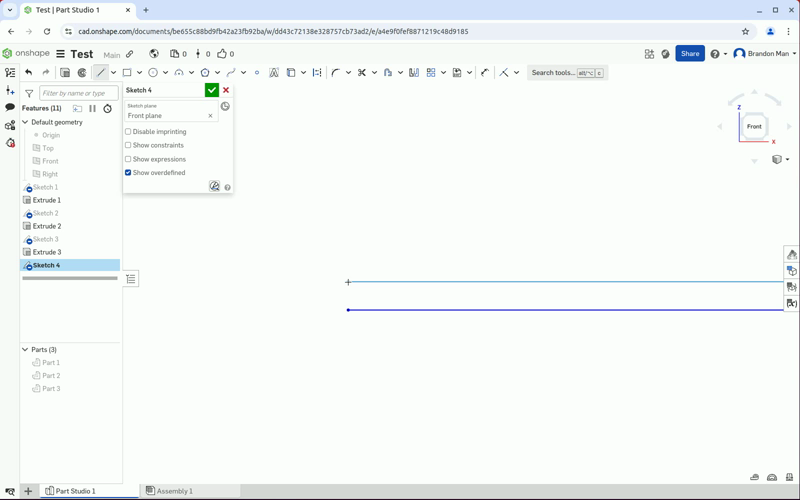
scroll(-6)
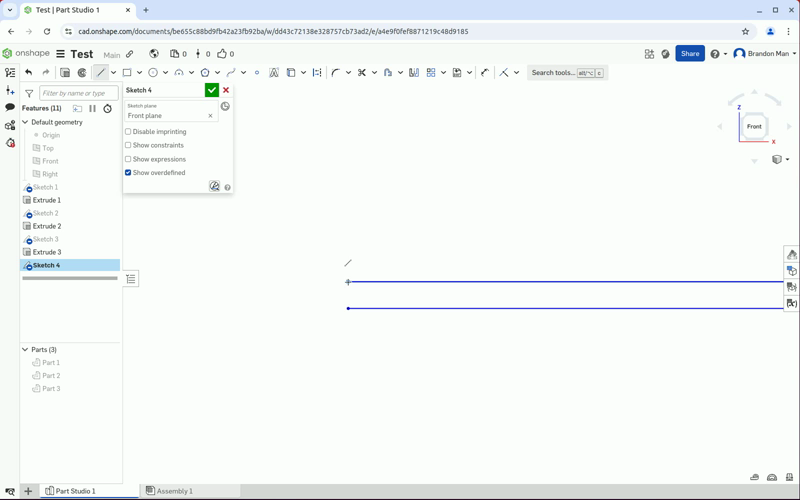
scroll(-6)
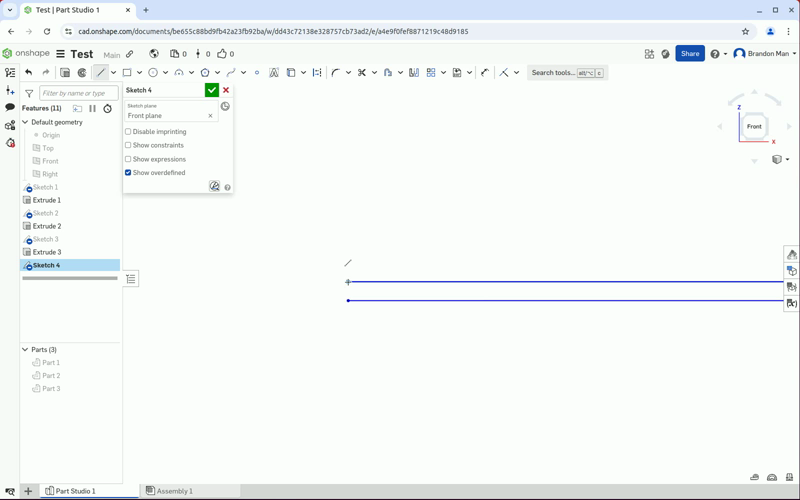
scroll(-6)
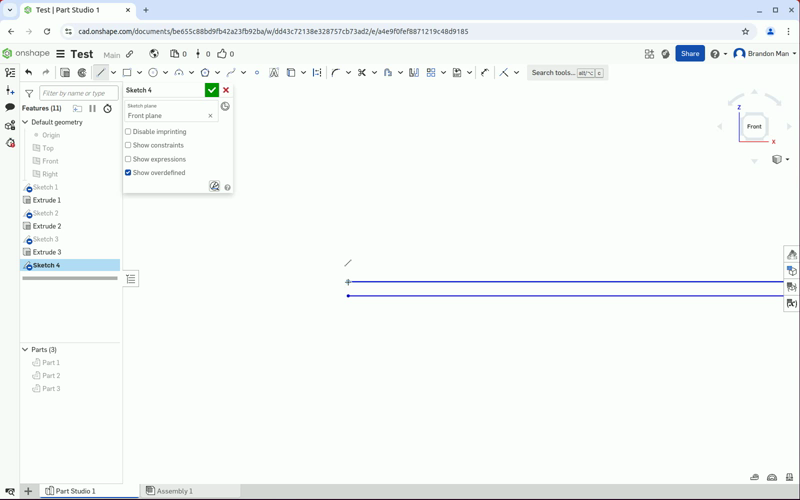
scroll(-6)
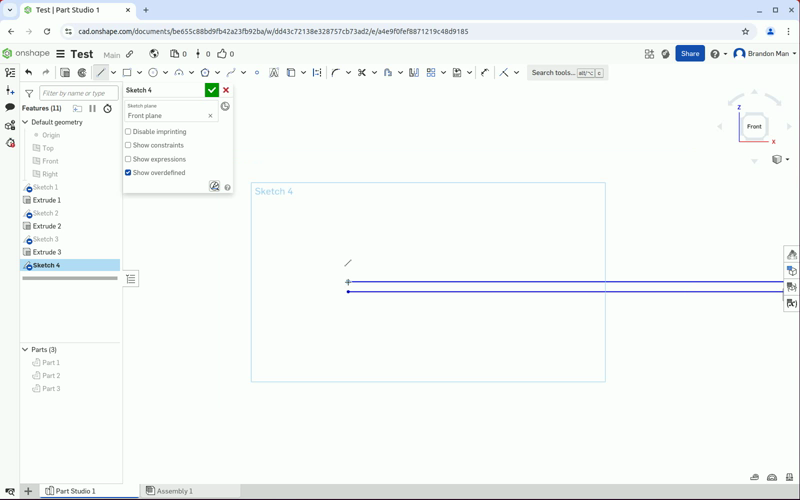
scroll(-6)
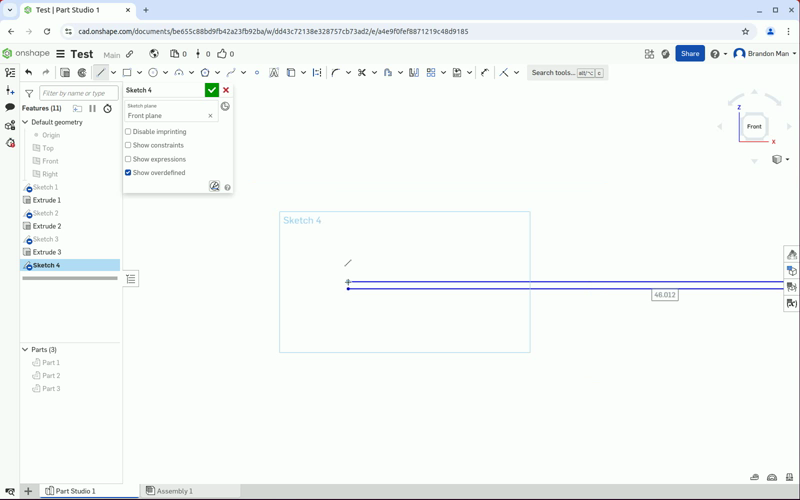
scroll(-6)
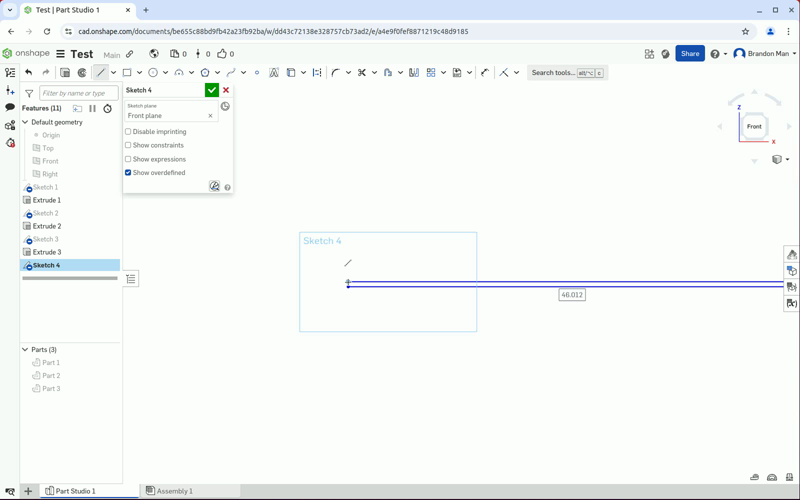
scroll(-6)
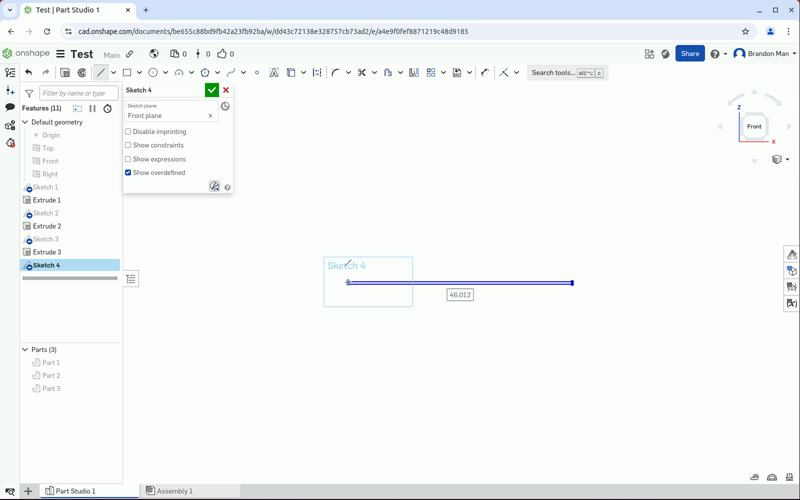
key_up(shift)
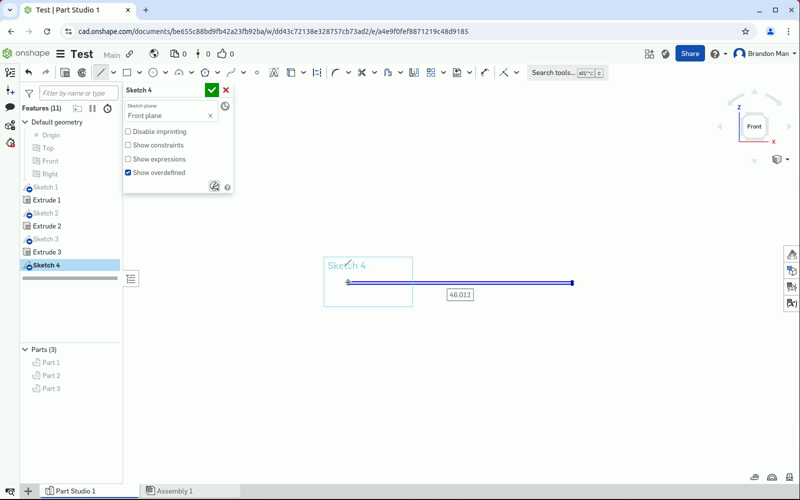
mouse_move(378, 281)
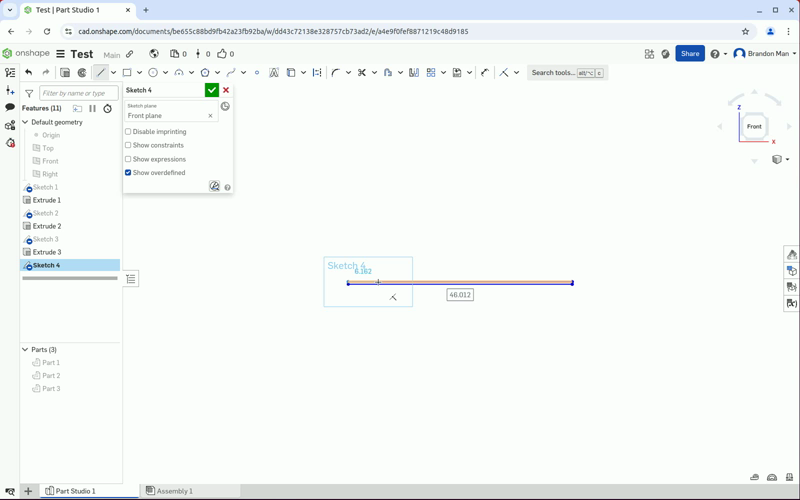
key_down(shift)
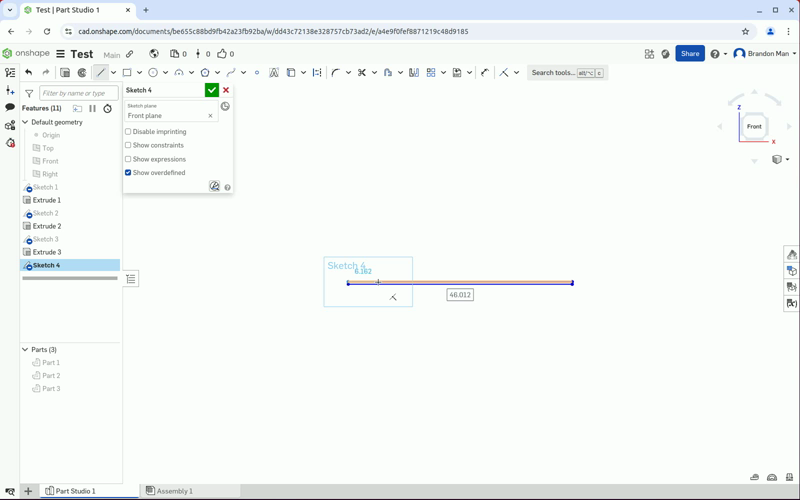
mouse_move(348, 284)
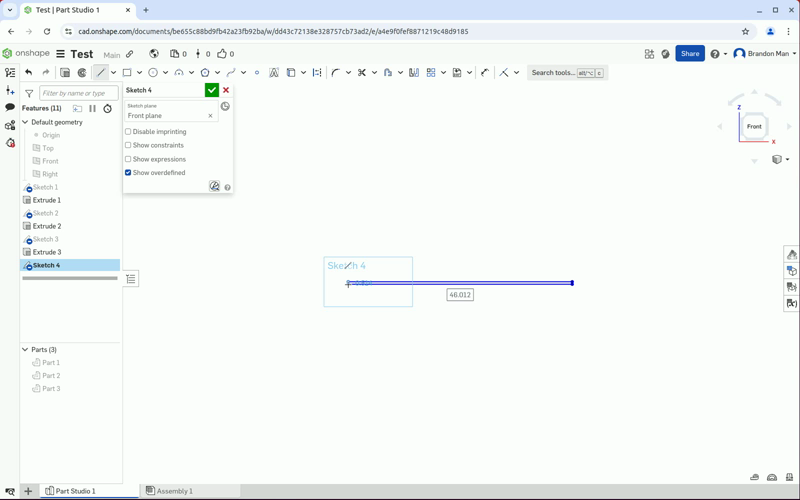
scroll(6)
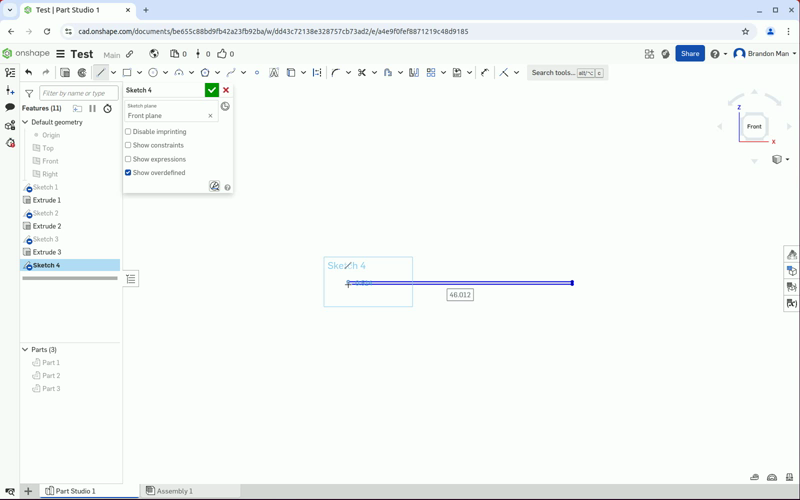
scroll(6)
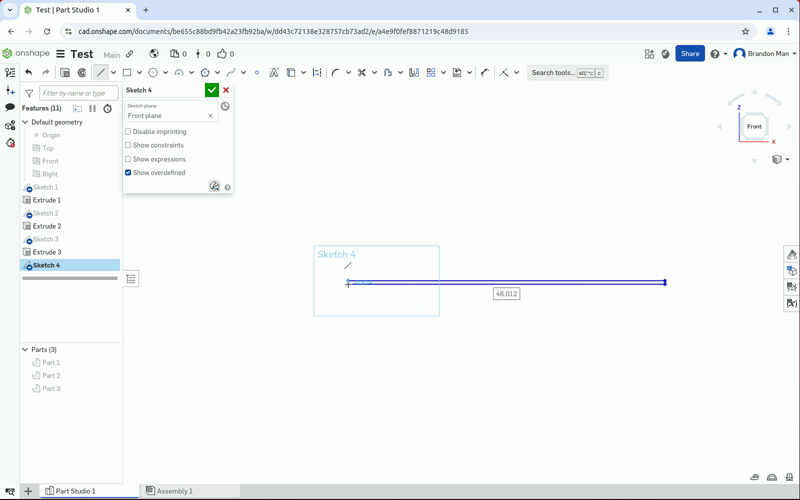
scroll(6)
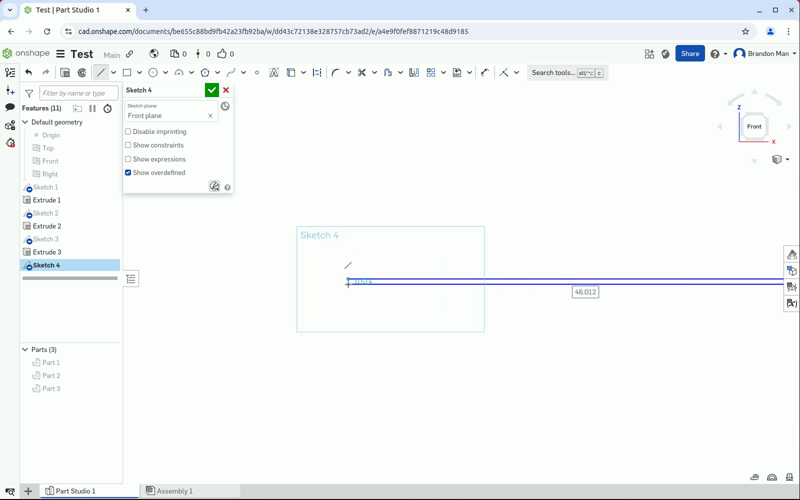
scroll(6)
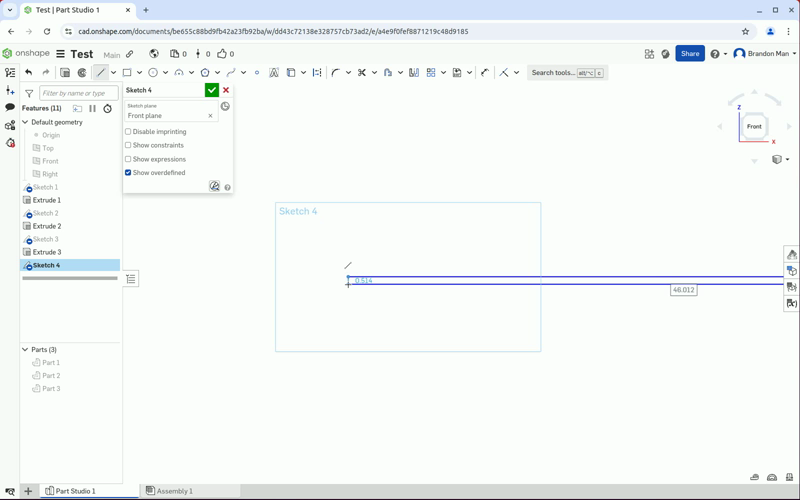
scroll(6)
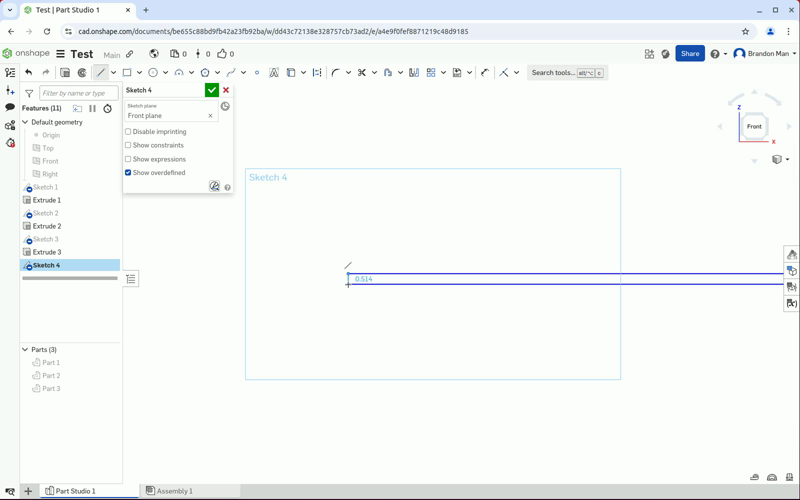
scroll(6)
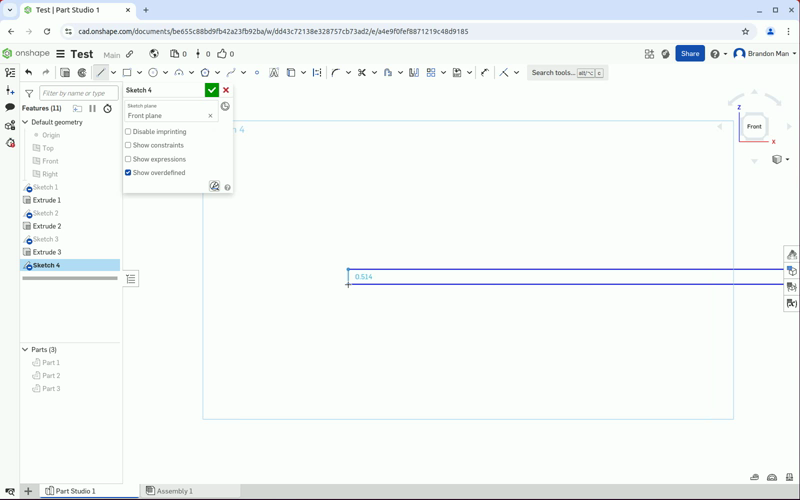
scroll(6)
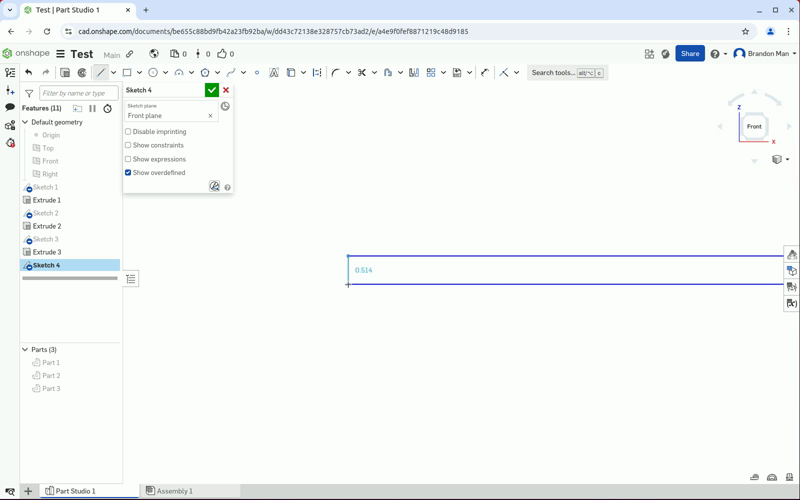
key_up(shift)
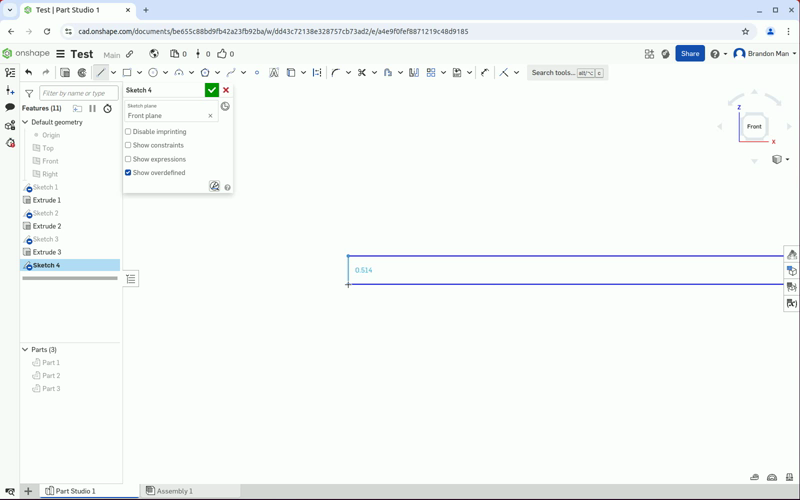
click(348, 284)
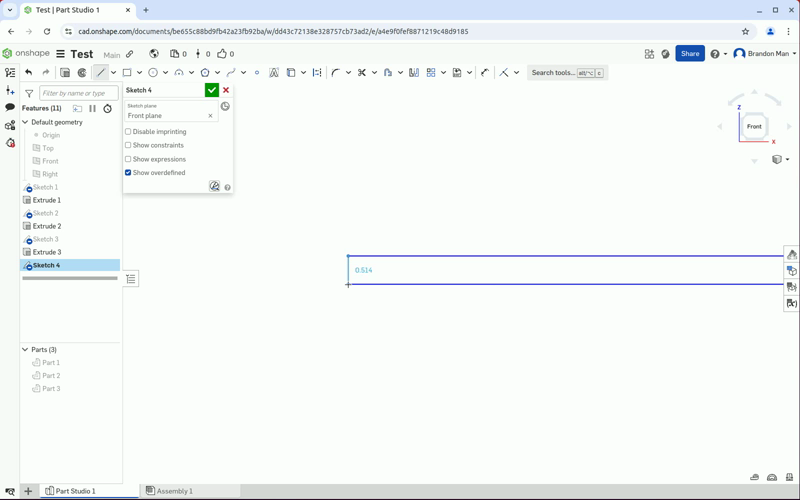
scroll(-6)
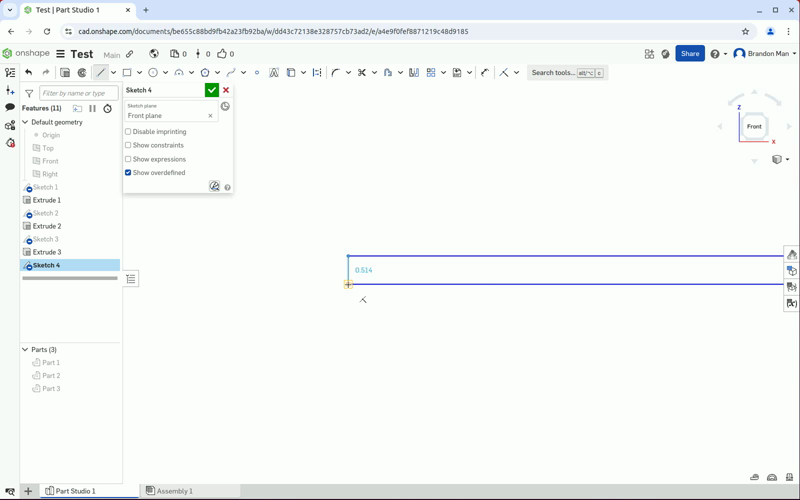
scroll(-6)
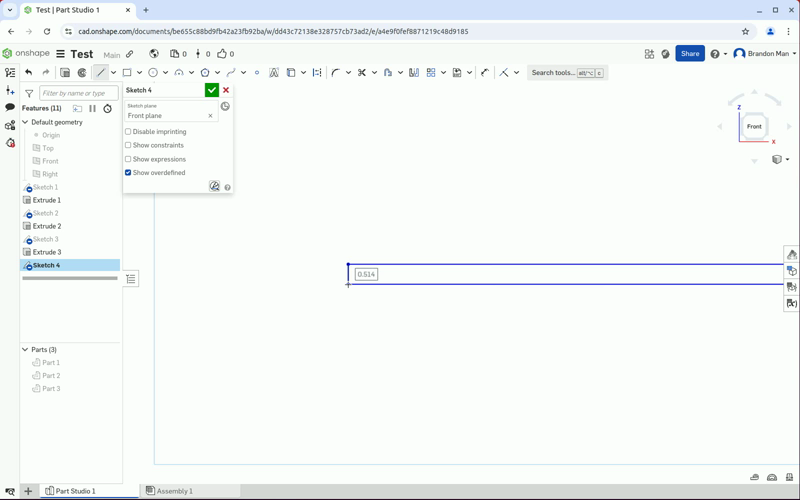
scroll(-6)
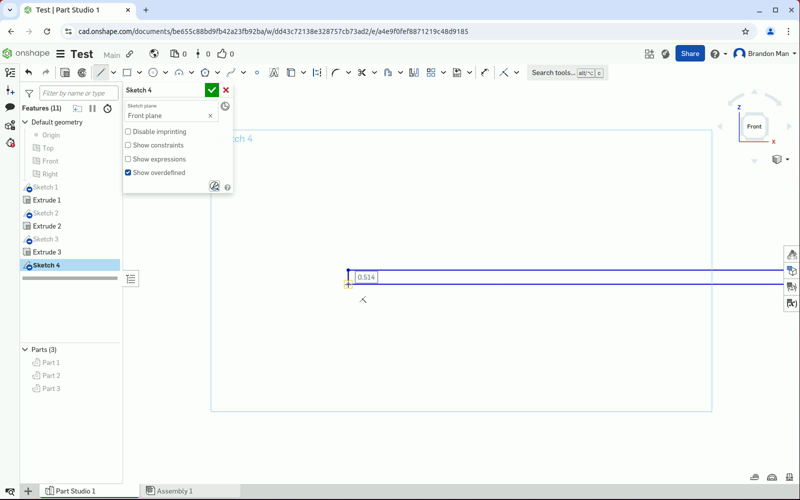
scroll(-6)
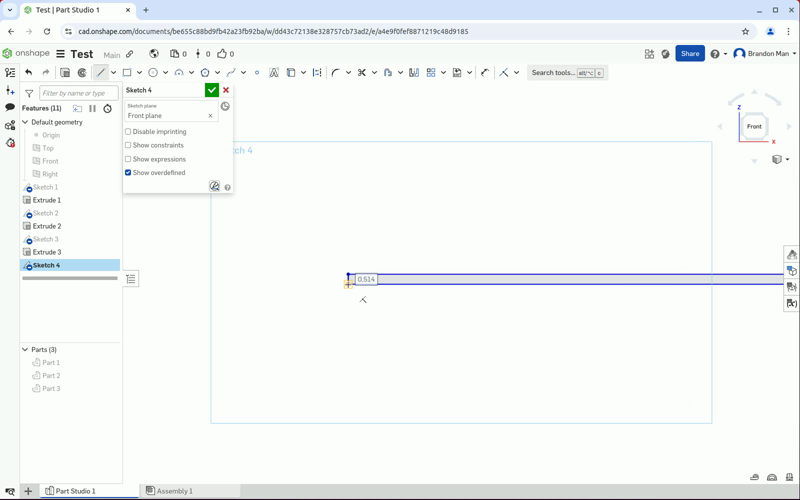
scroll(-6)
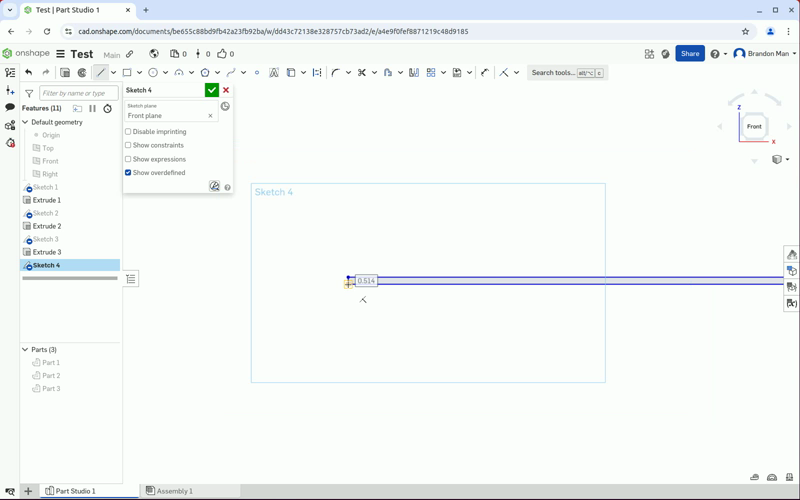
scroll(-6)
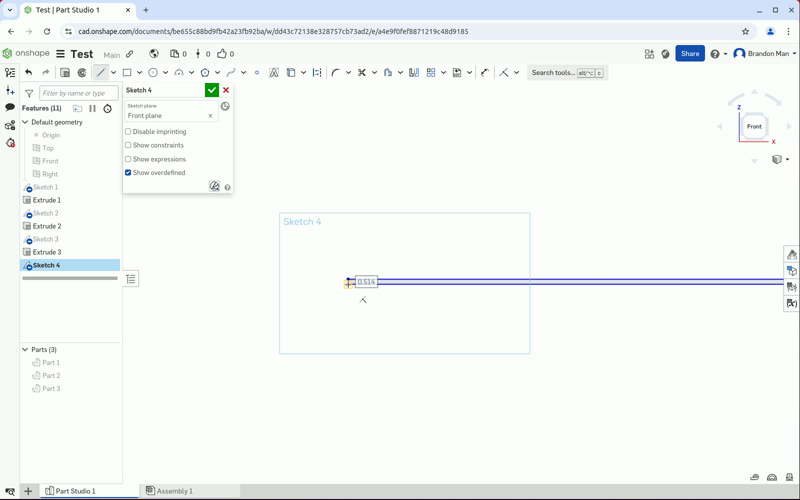
scroll(-6)
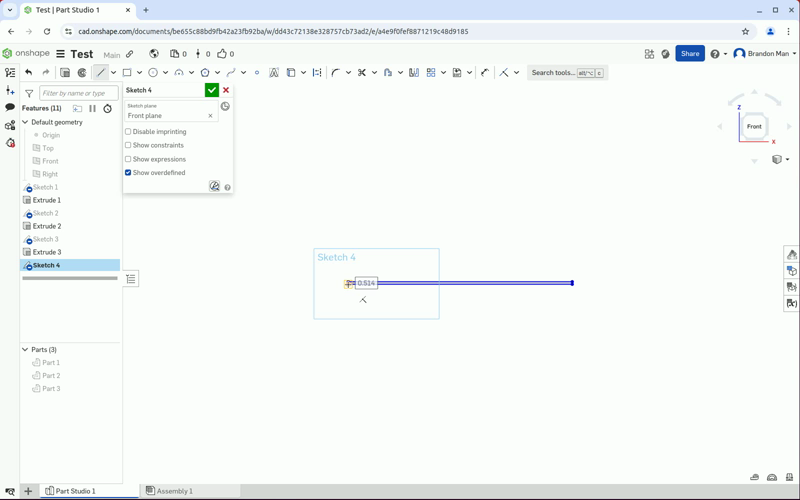
key(esc)
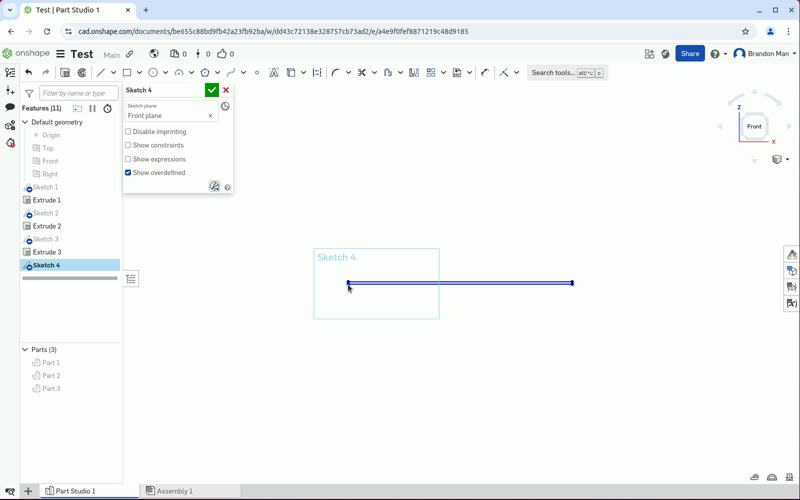
mouse_move(509, 283)
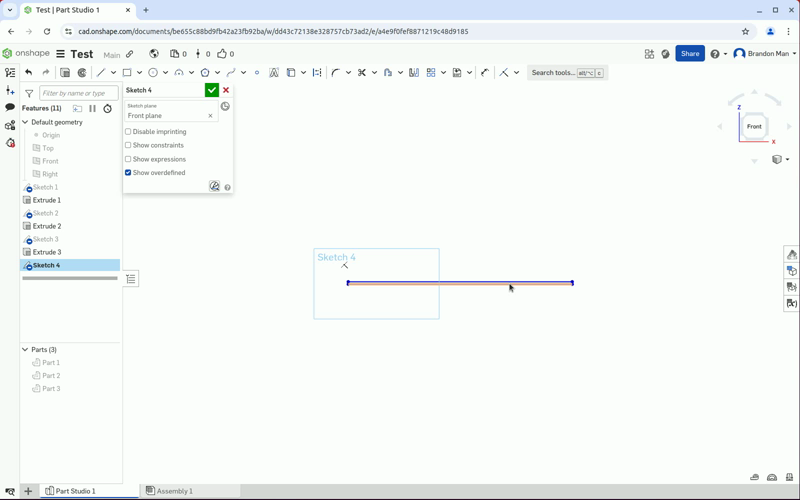
scroll(6)
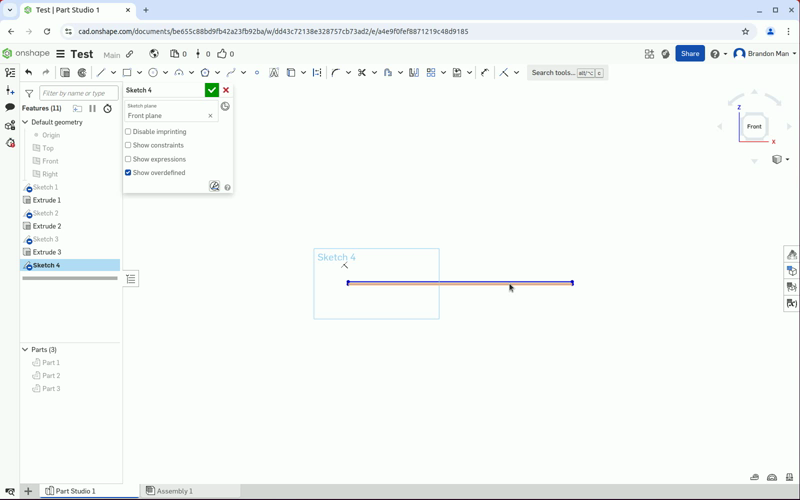
scroll(6)
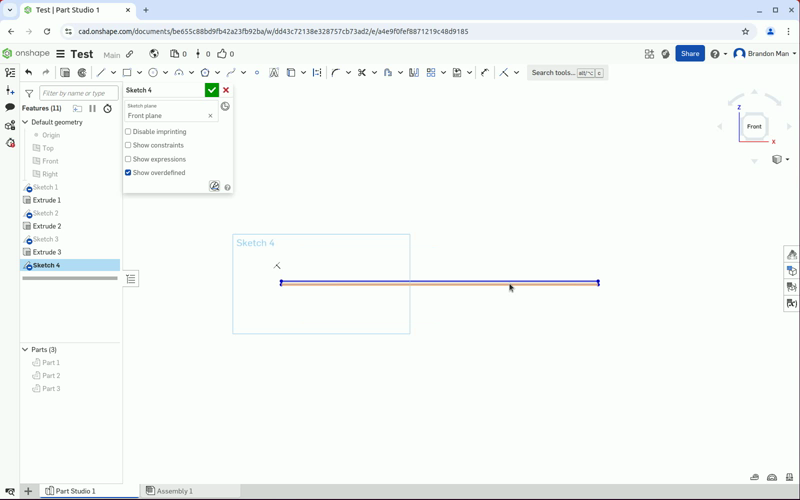
scroll(6)
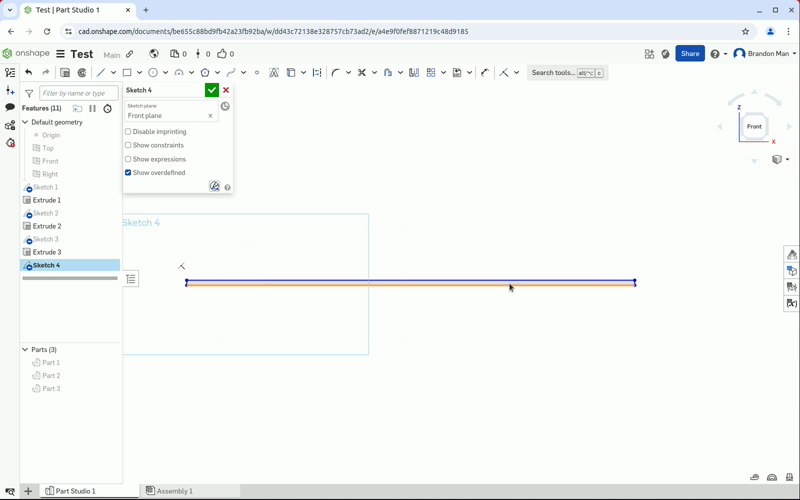
scroll(6)
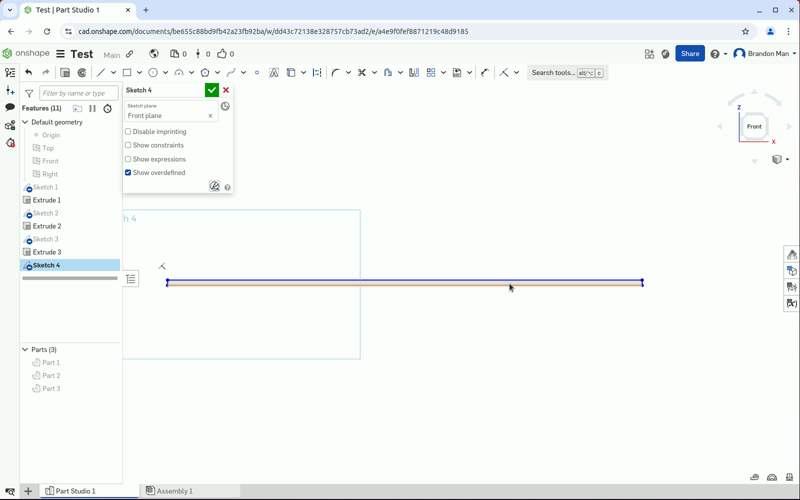
scroll(6)
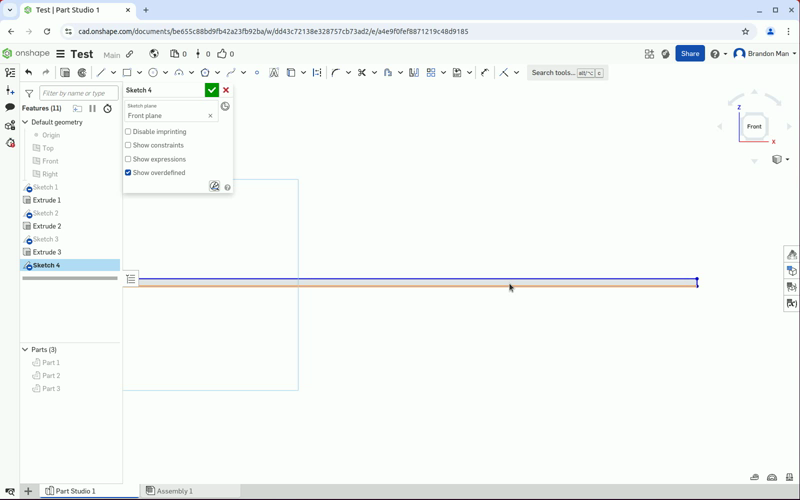
scroll(6)
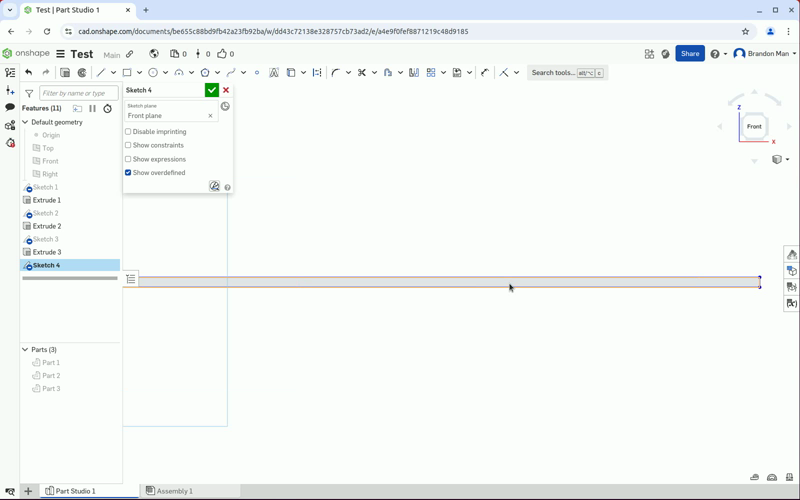
scroll(6)
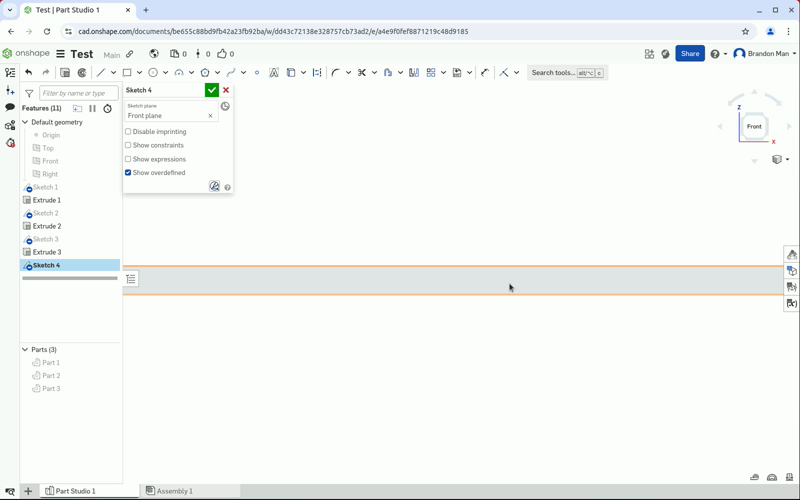
click(509, 283)
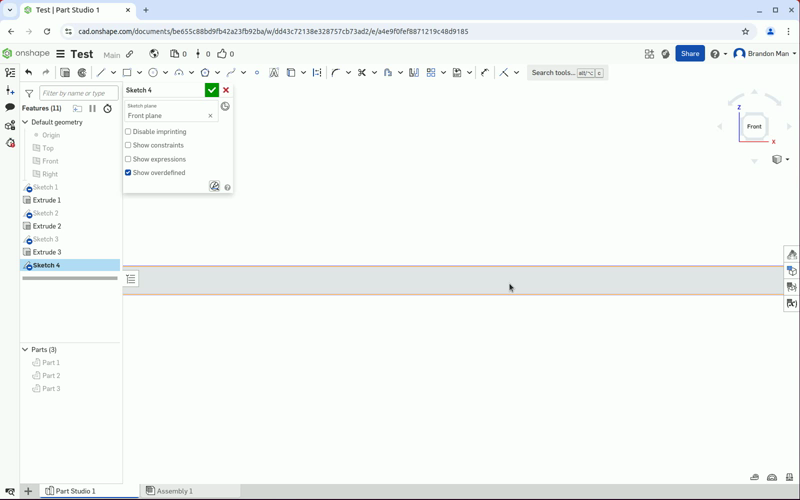
scroll(-6)
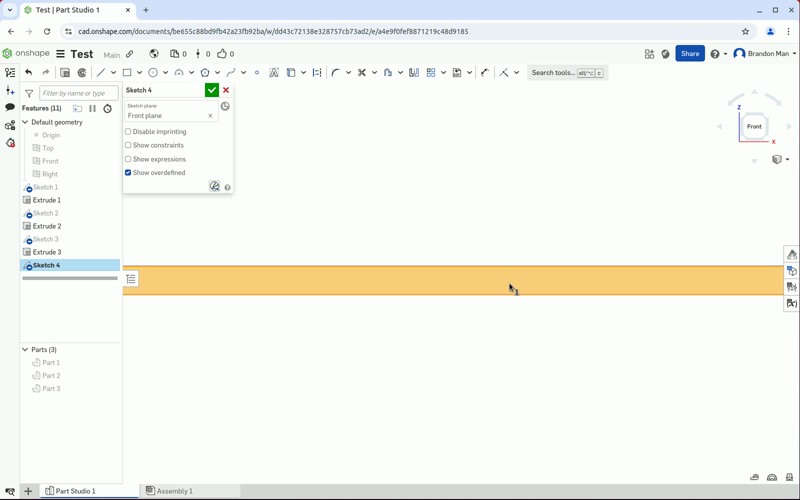
scroll(-6)
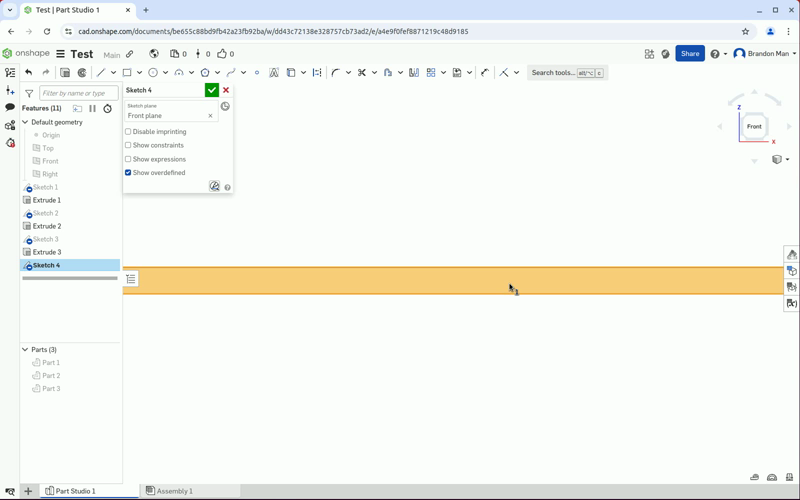
scroll(-6)
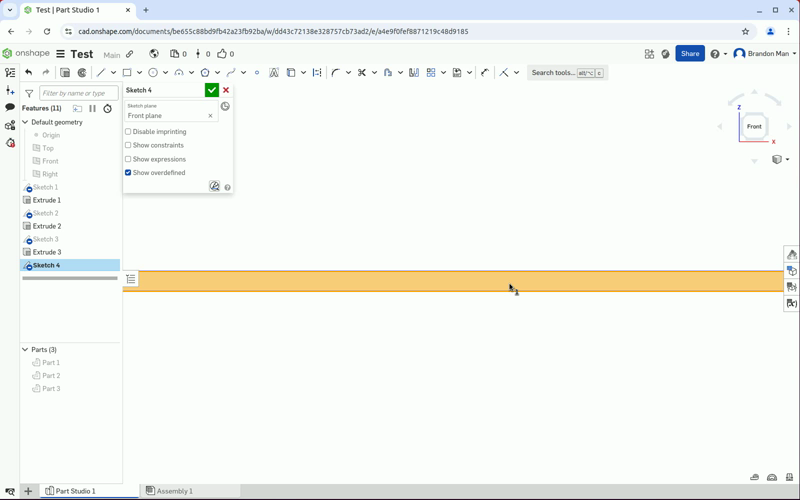
scroll(-6)
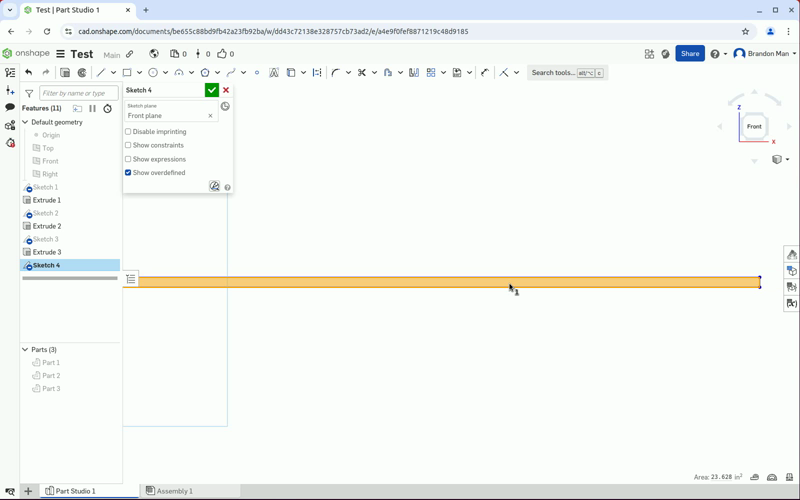
scroll(-6)
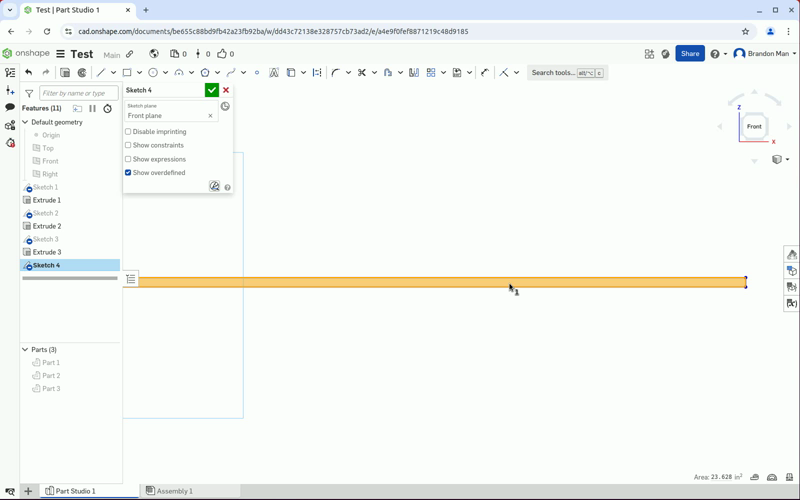
scroll(-6)
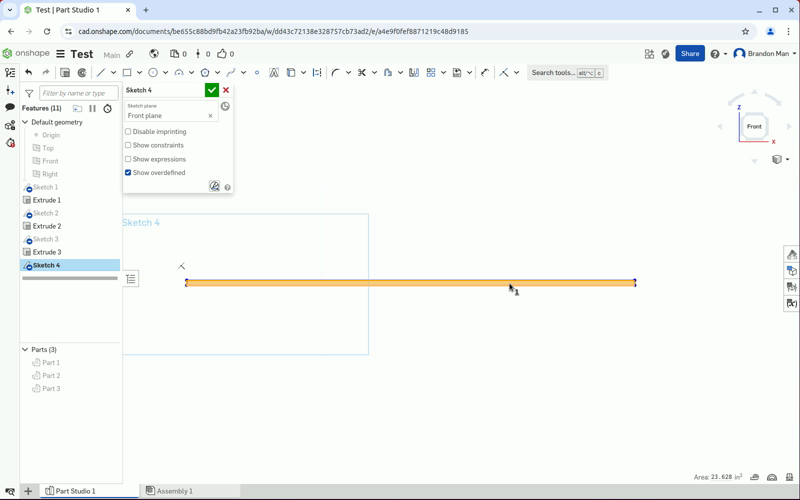
scroll(-6)
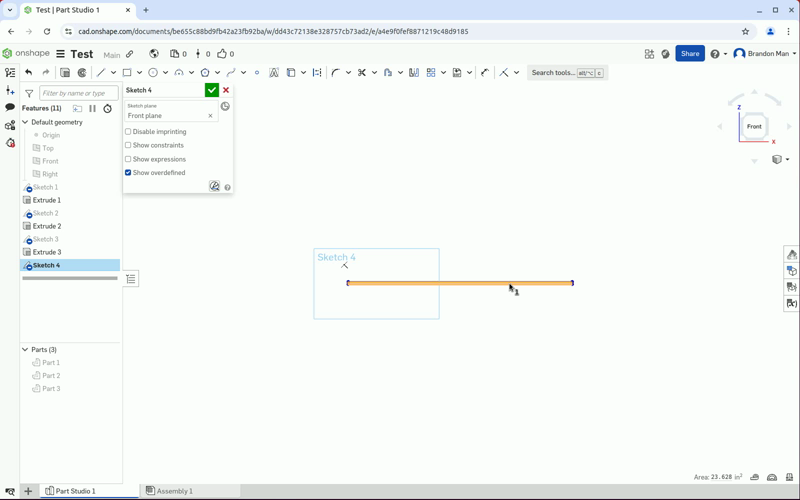
mouse_move(73, 352)
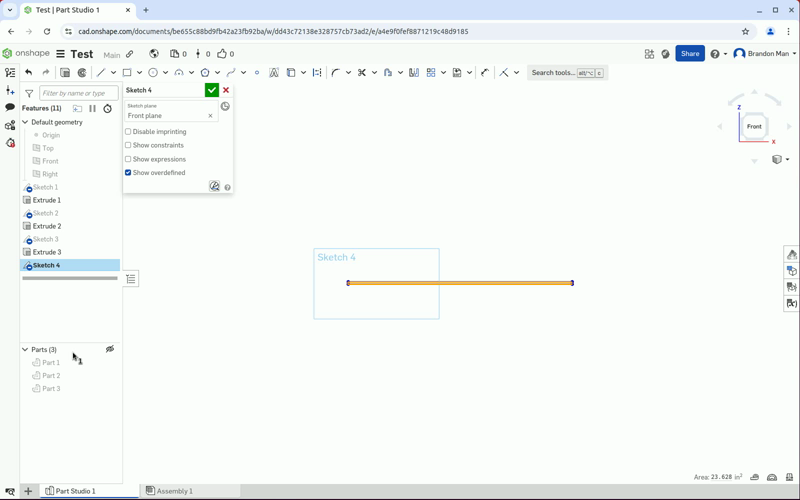
key(shift+y)
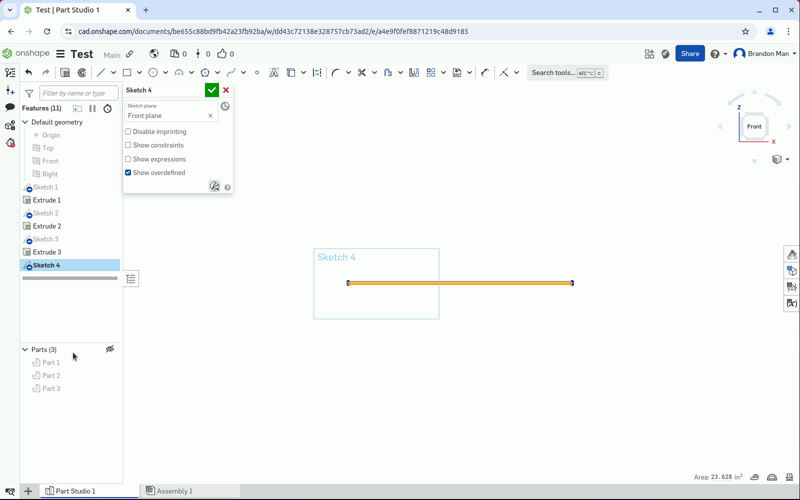
key(shift+e)
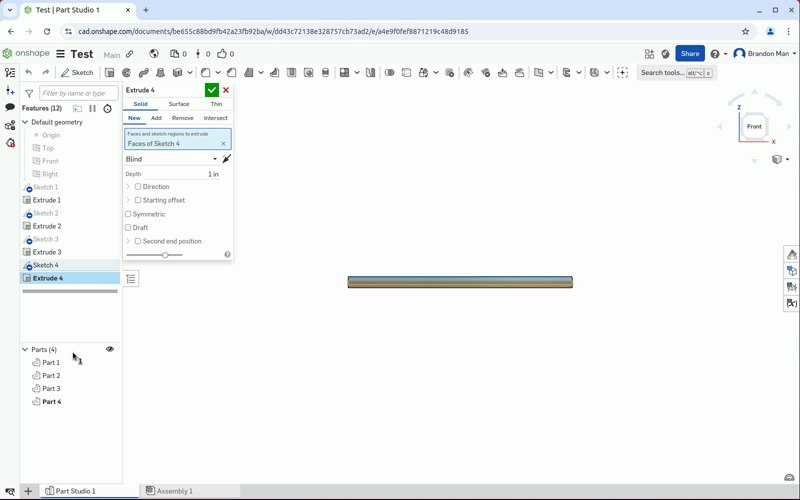
mouse_move(143, 106)
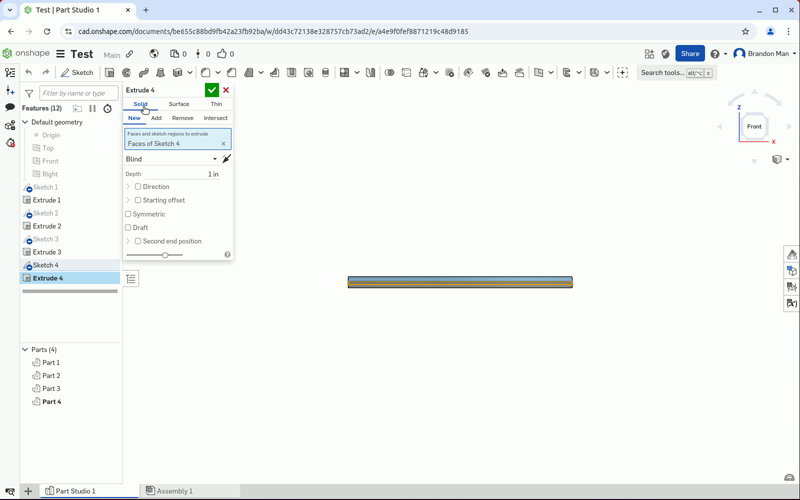
click(143, 106)
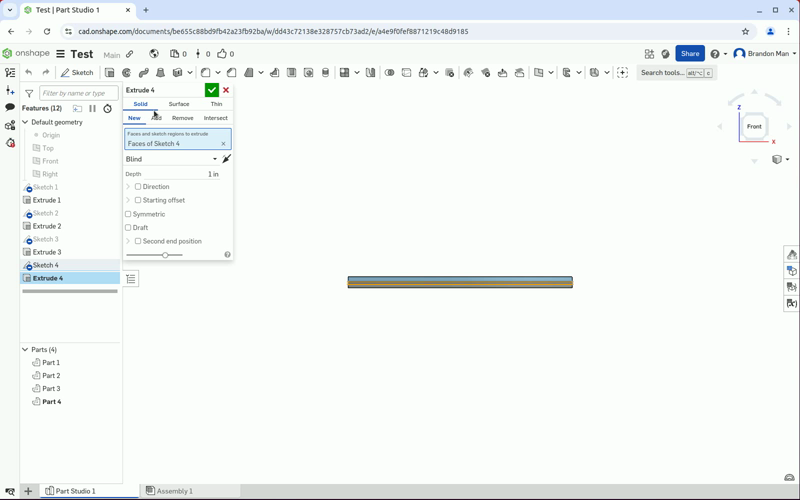
mouse_move(186, 120)
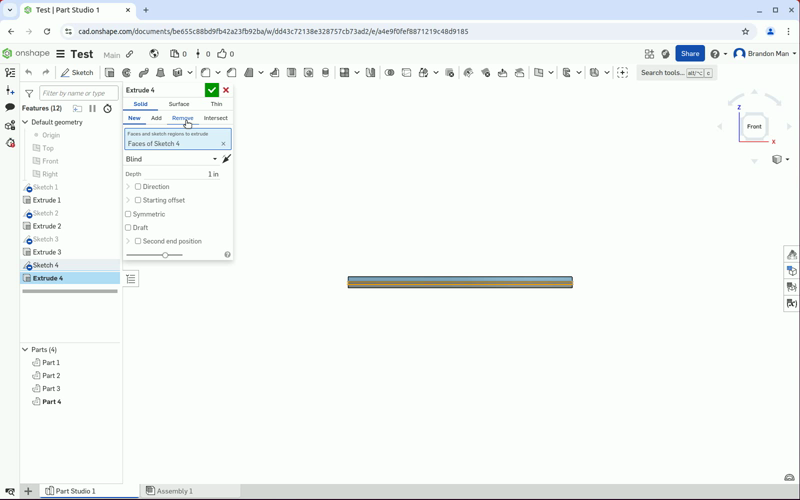
click(186, 120)
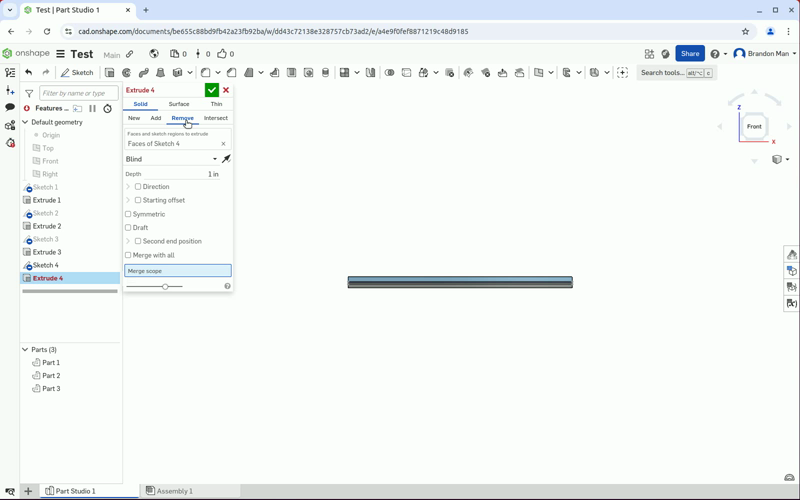
key(tab, 4)
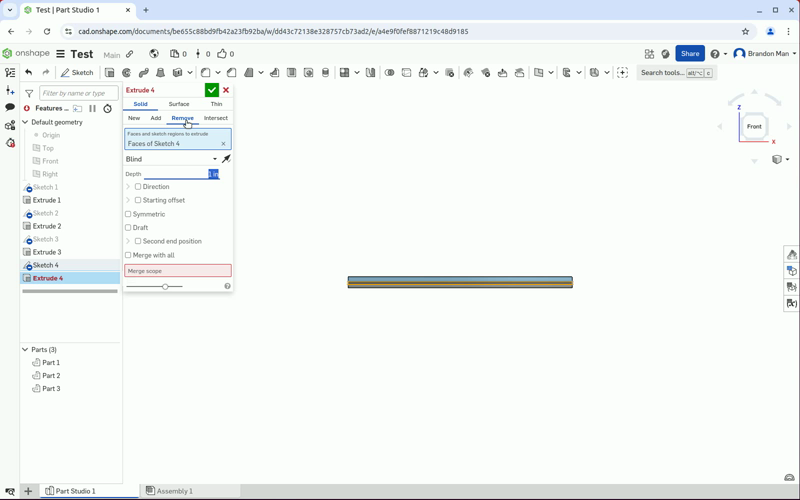
text(-0.722)
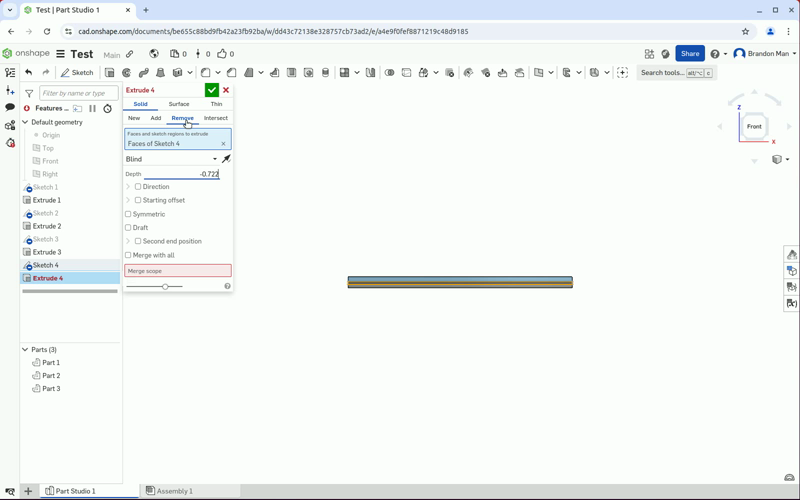
key(tab, 6)
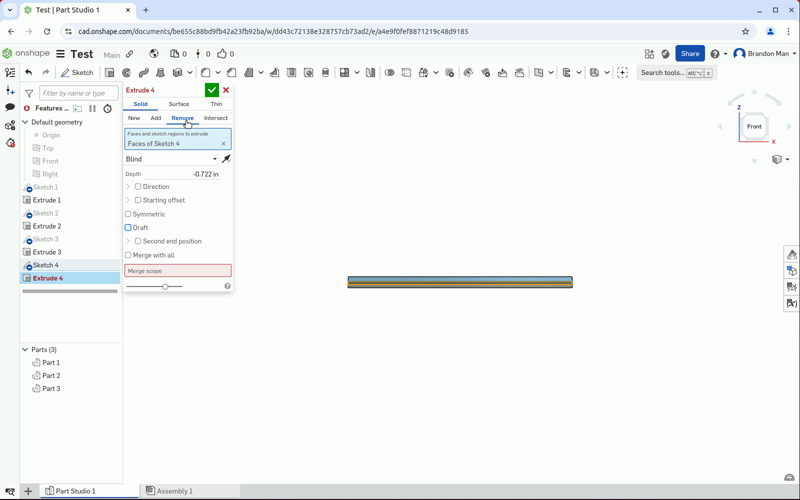
key(space)
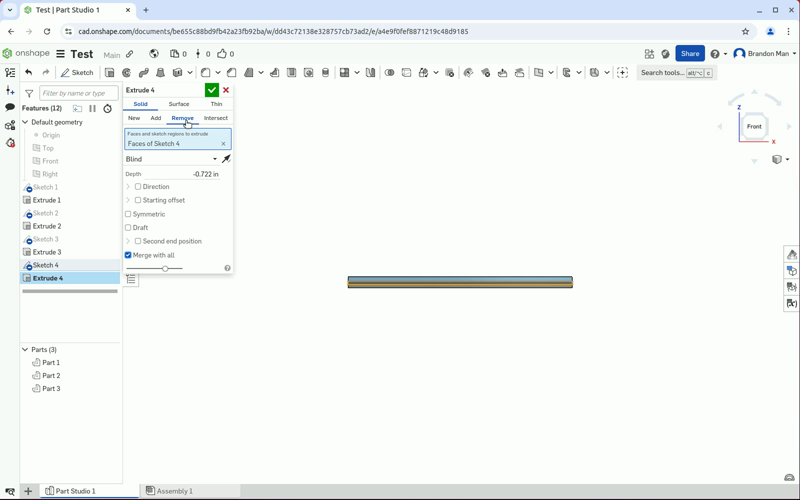
key(enter)
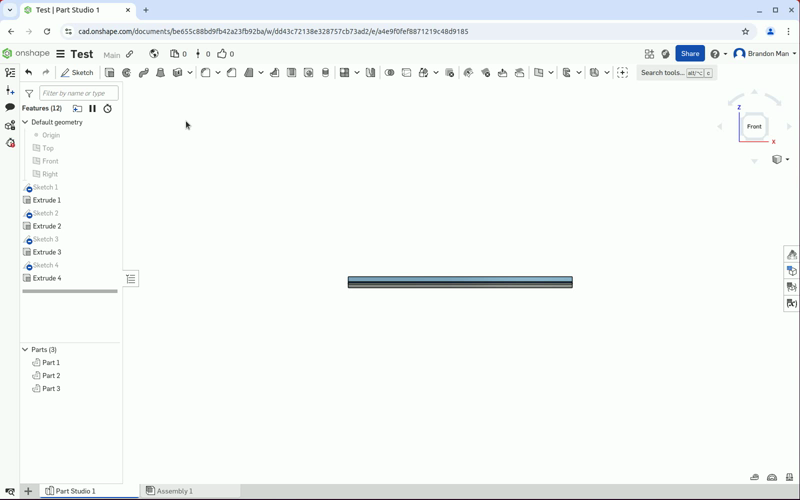
key(shift+h)
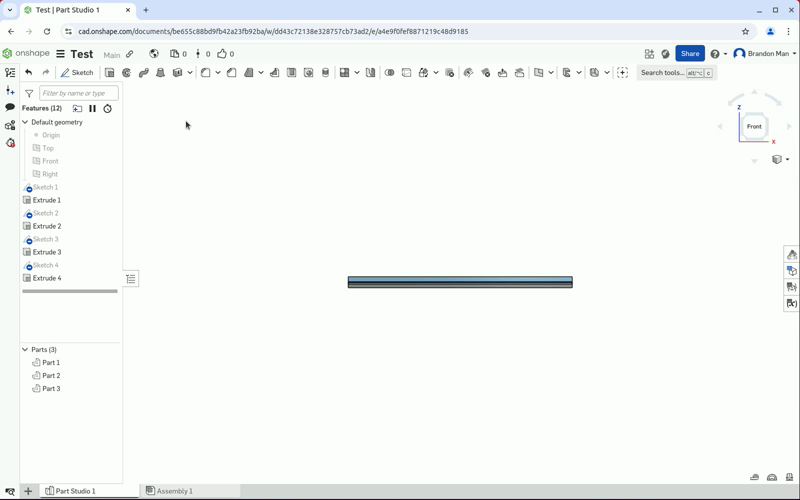
key(shift+h)
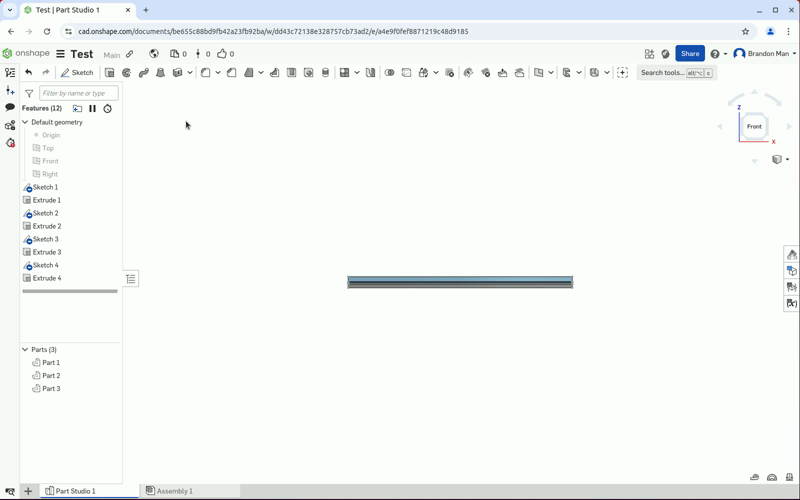
key(shift+7)
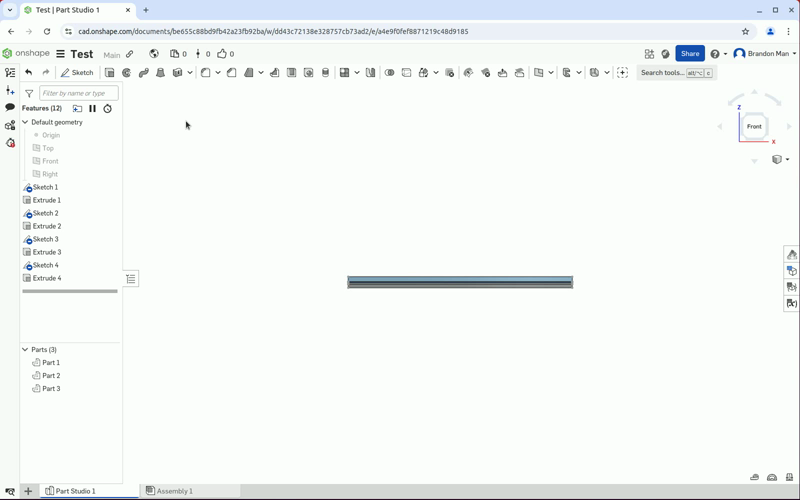
key(left, 2)
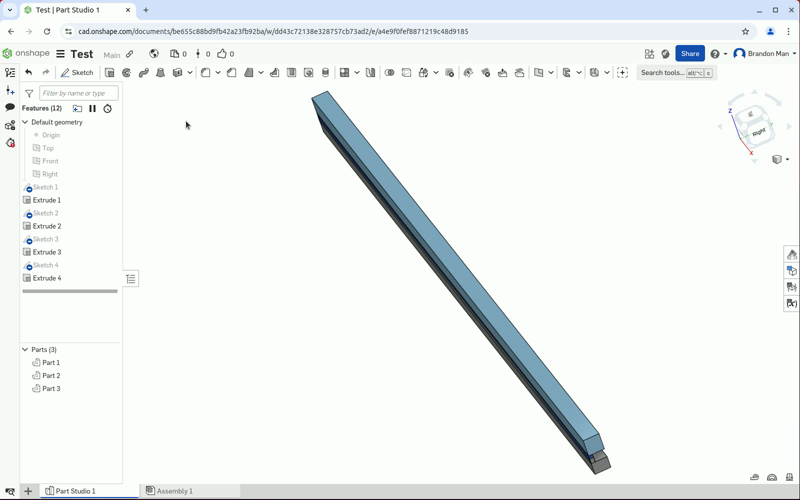
key(down, 2)
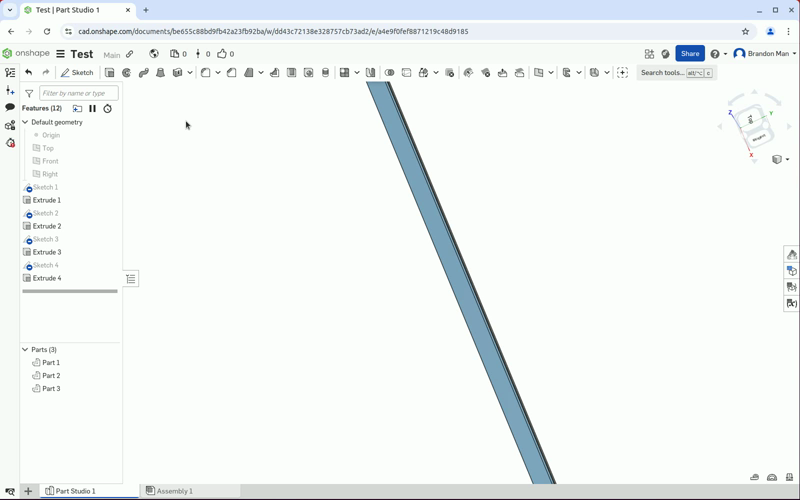
key(up, 2)
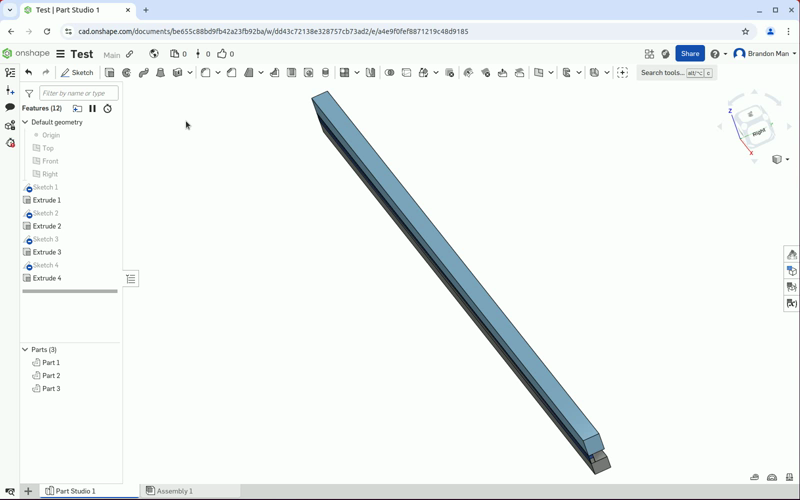
key(right, 2)
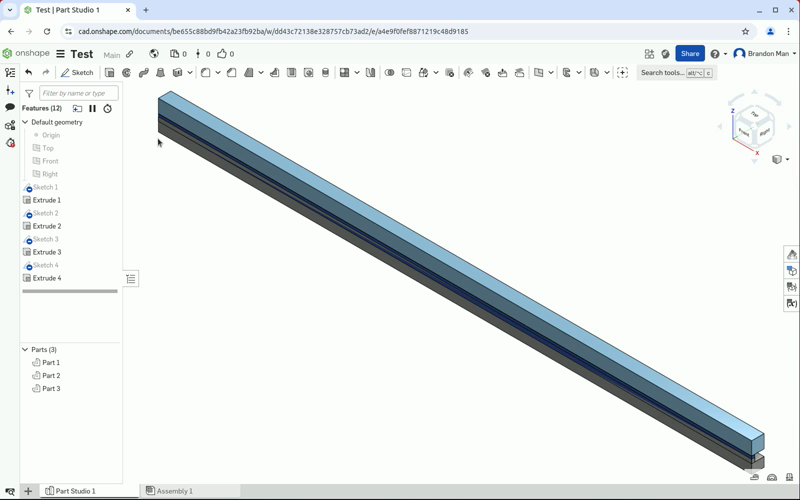
mouse_move(73, 189)
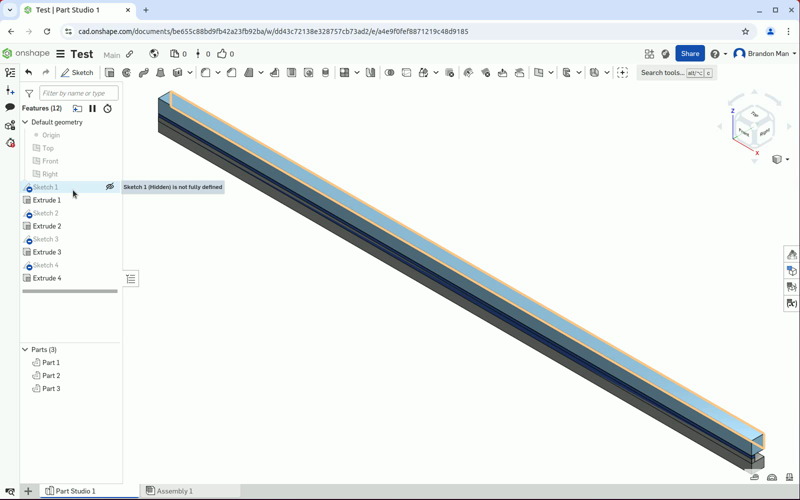
click(73, 189)